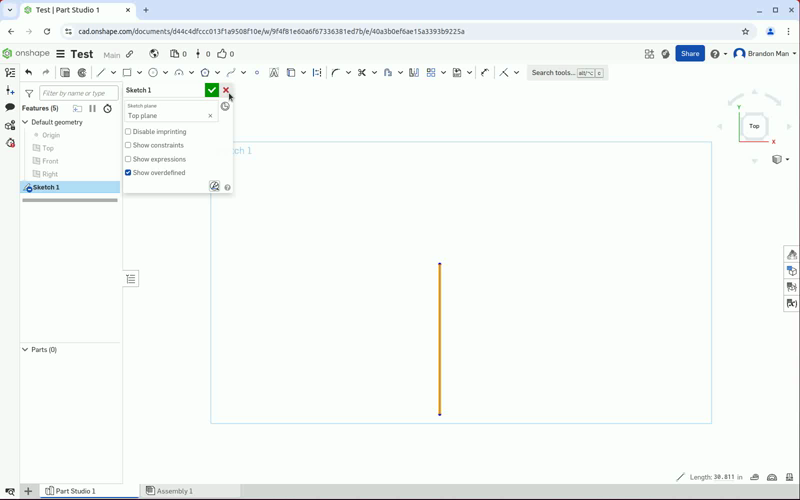
key(shift+h)
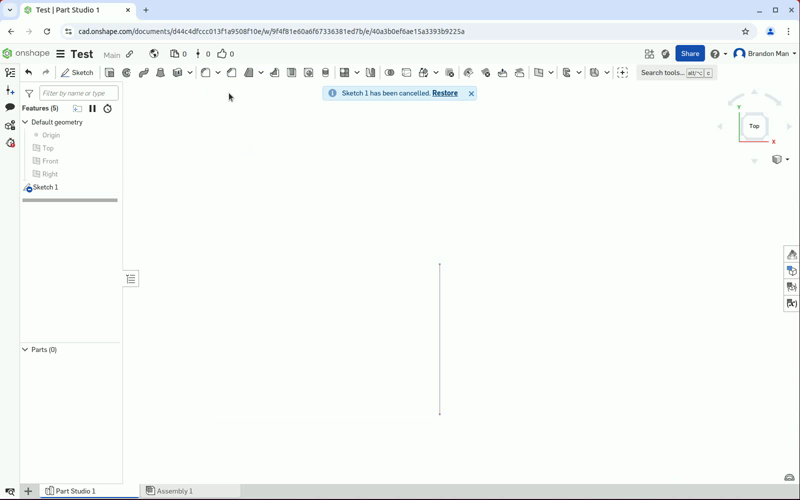
key(shift+s)
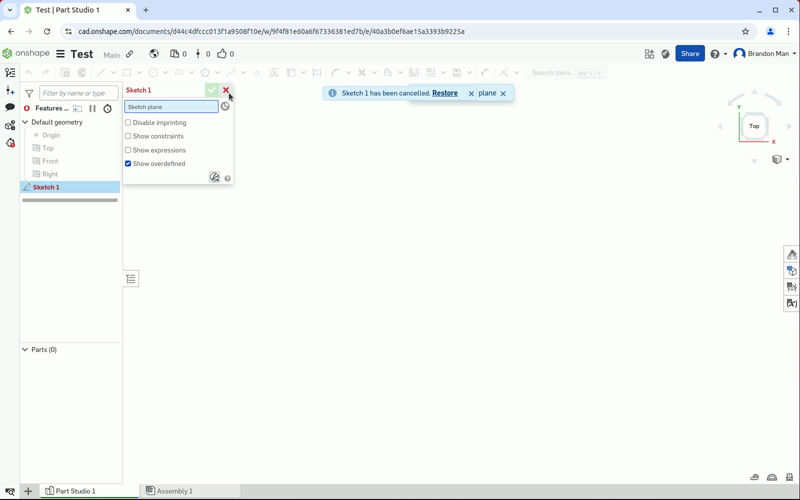
mouse_move(73, 150)
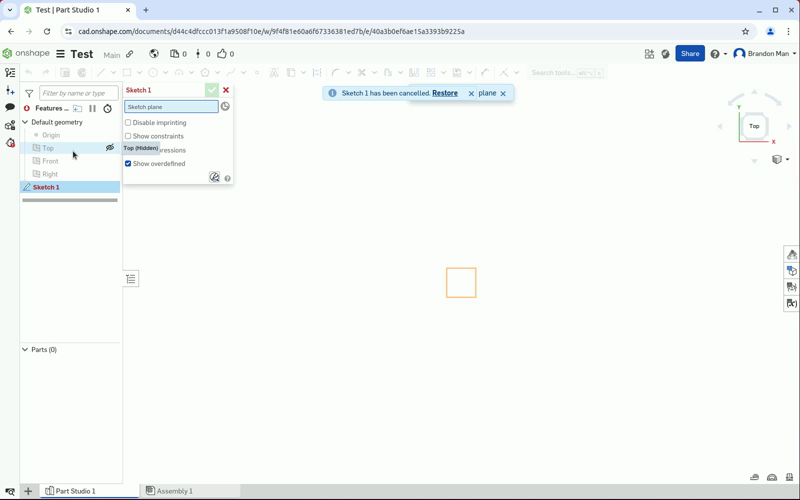
click(73, 150)
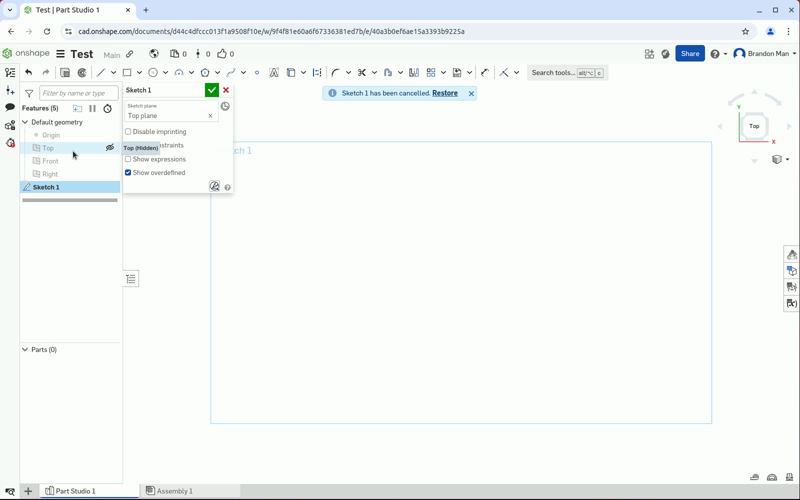
mouse_move(73, 352)
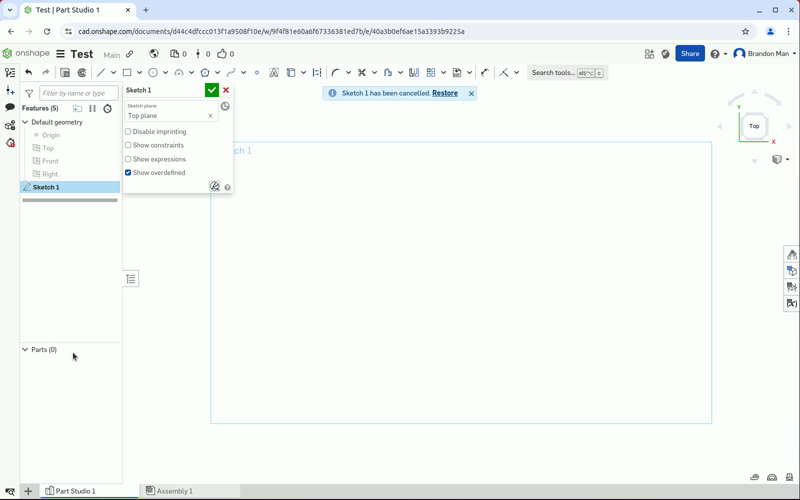
key(y)
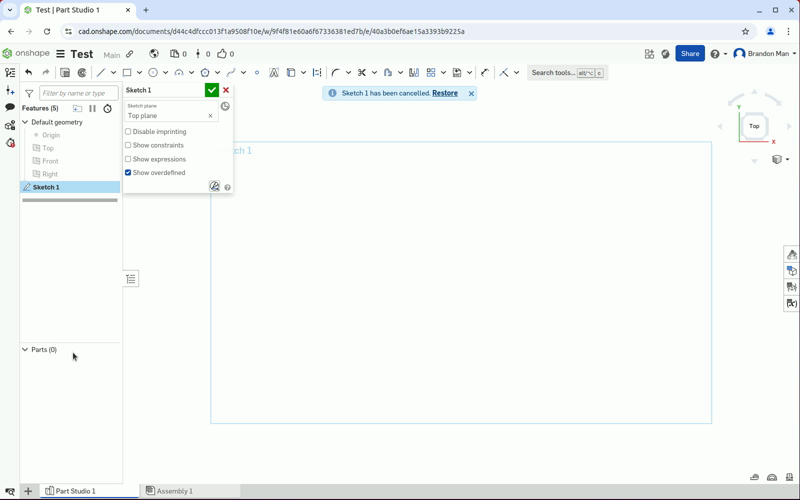
key(a)
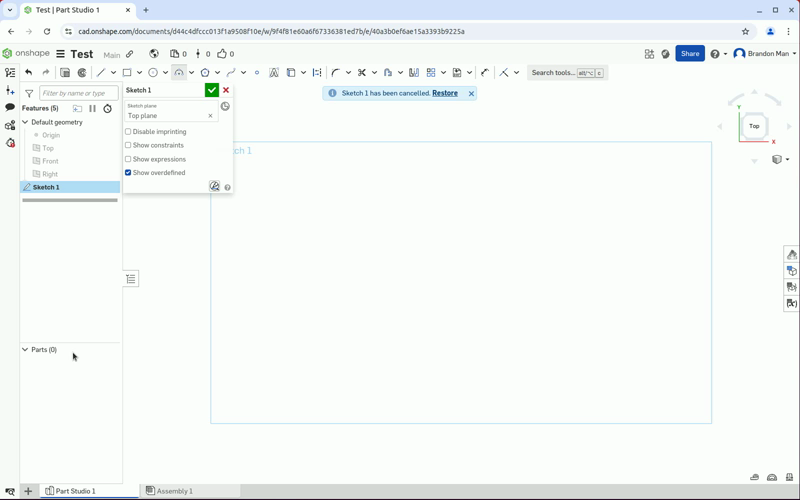
key_down(shift)
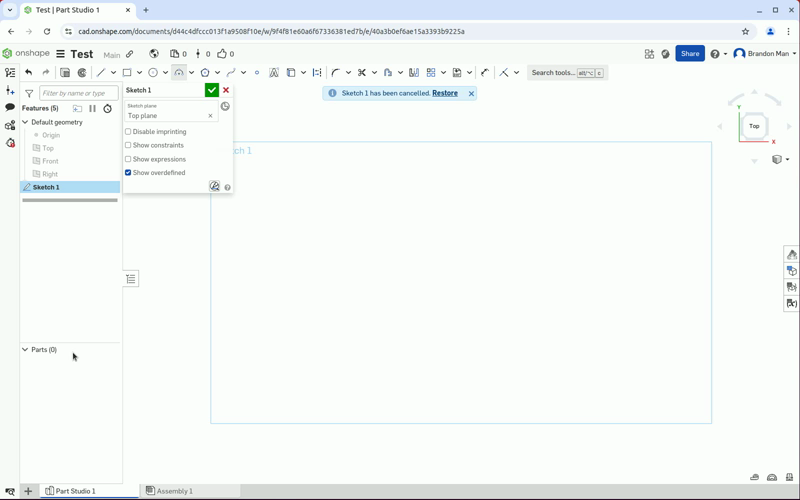
mouse_move(350, 282)
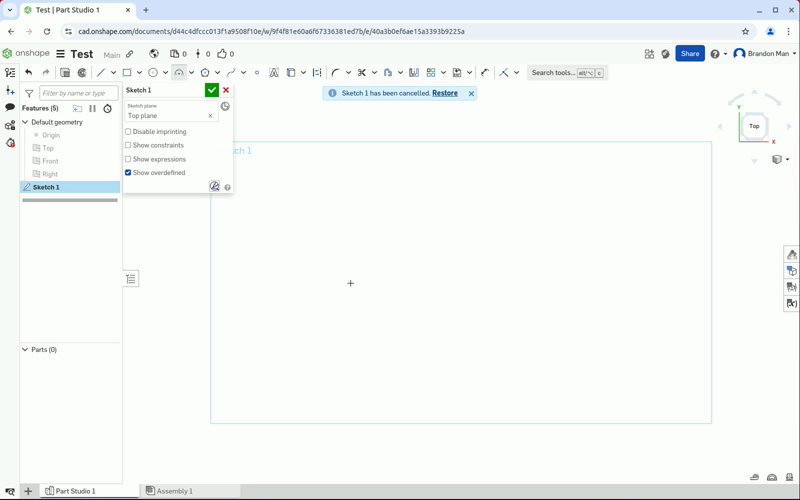
click(350, 282)
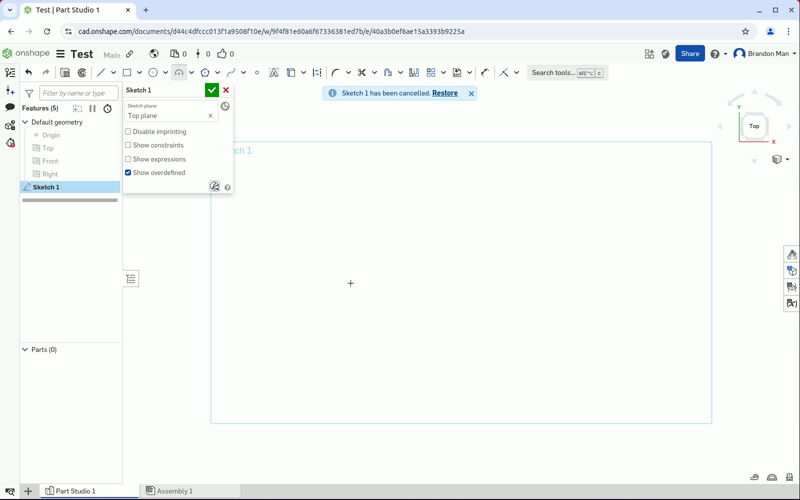
key_up(shift)
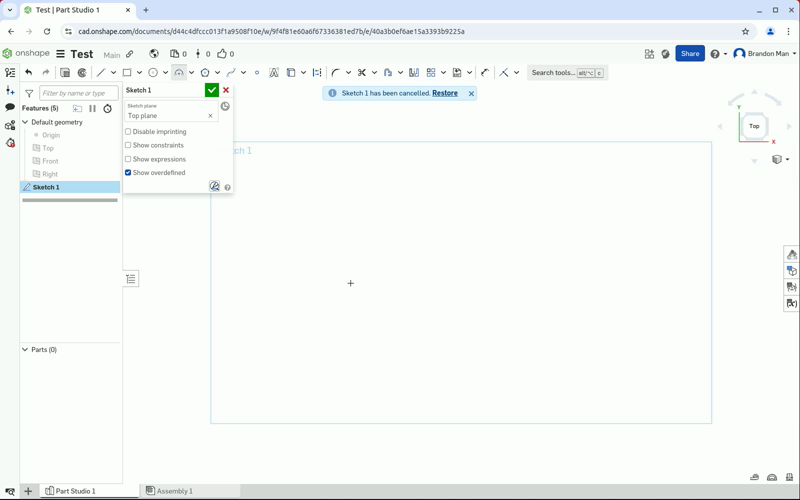
key_down(shift)
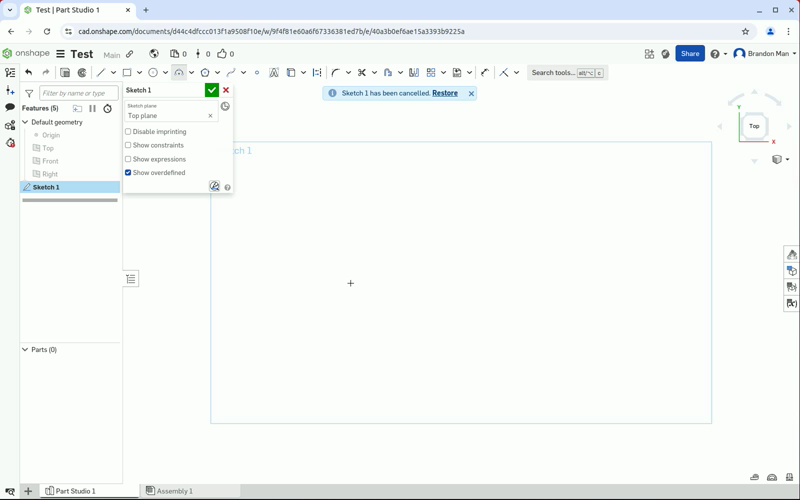
mouse_move(423, 386)
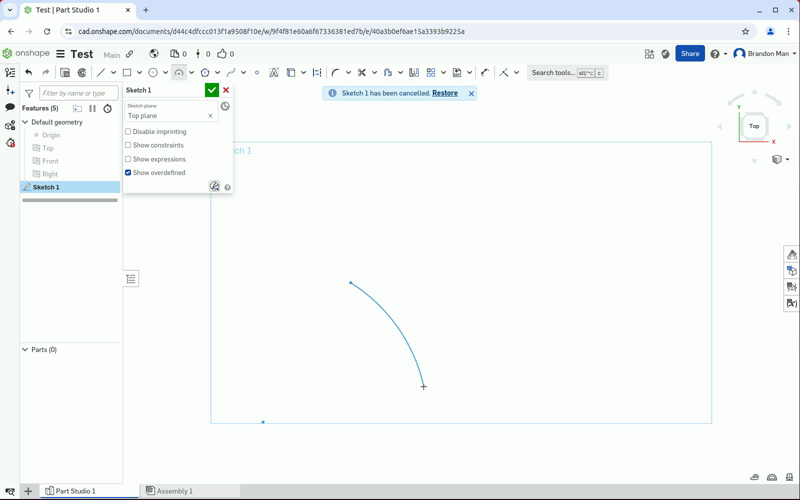
click(423, 386)
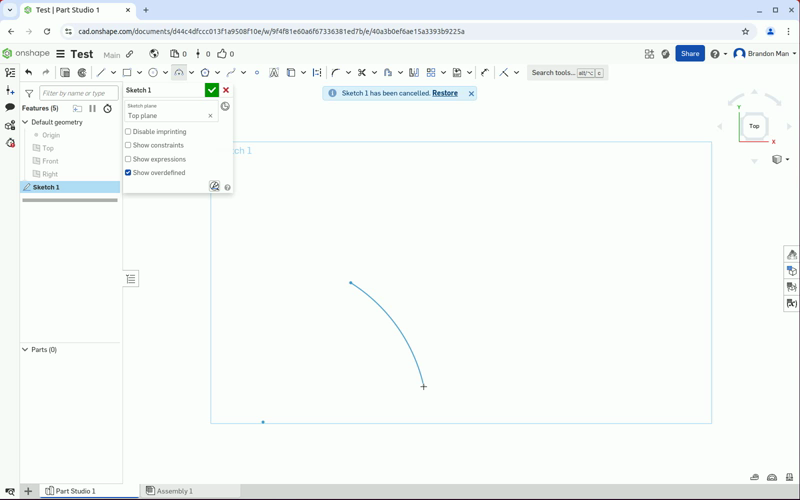
mouse_move(370, 345)
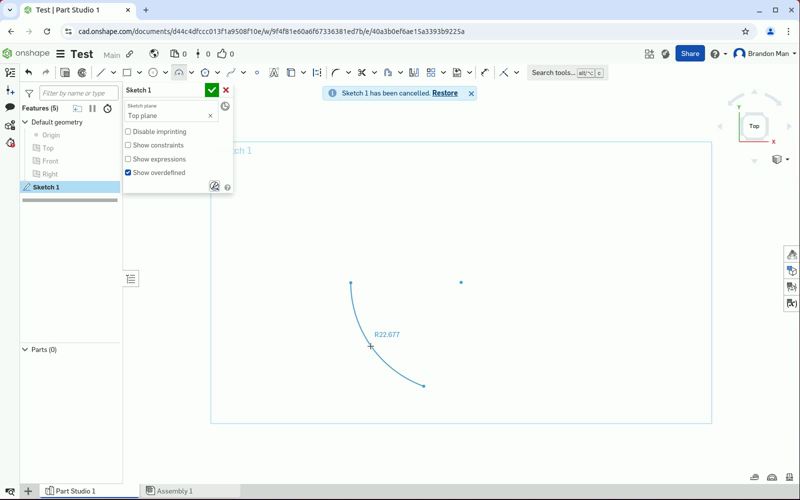
click(370, 345)
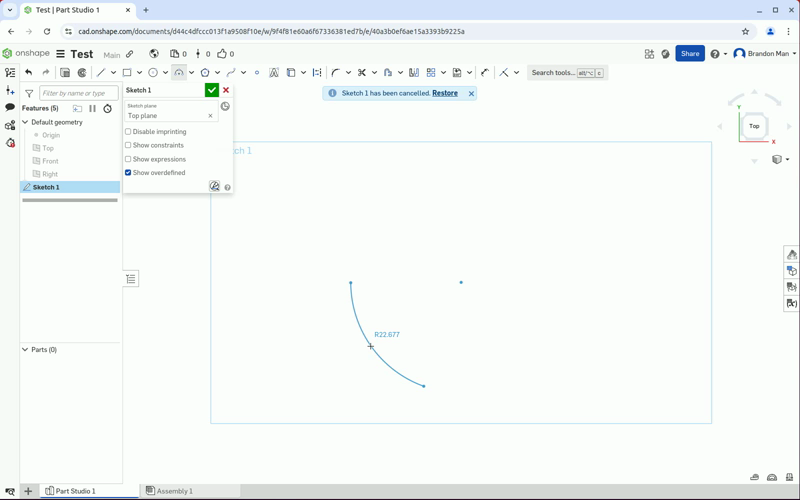
key_up(shift)
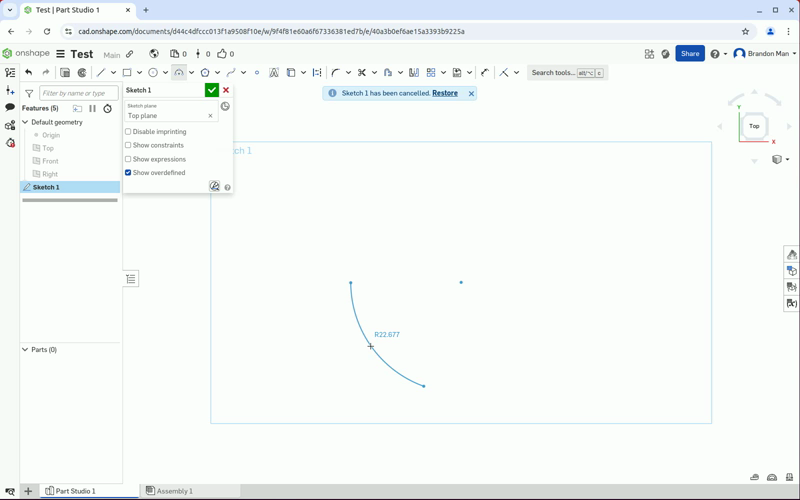
key(esc)
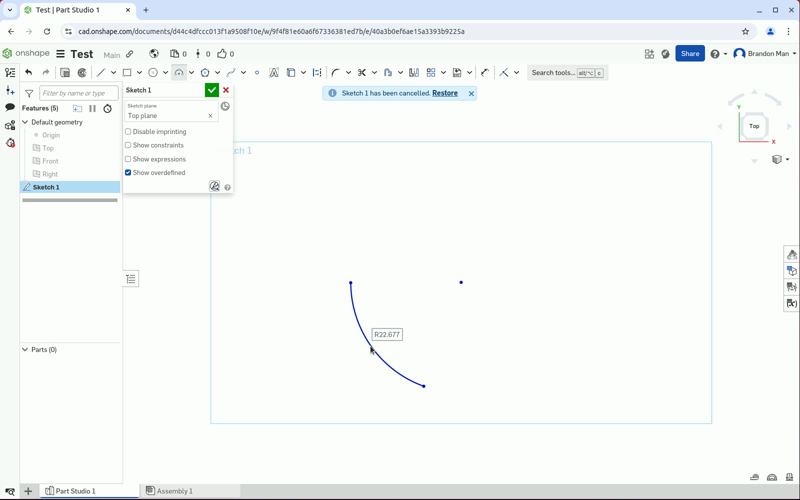
key(l)
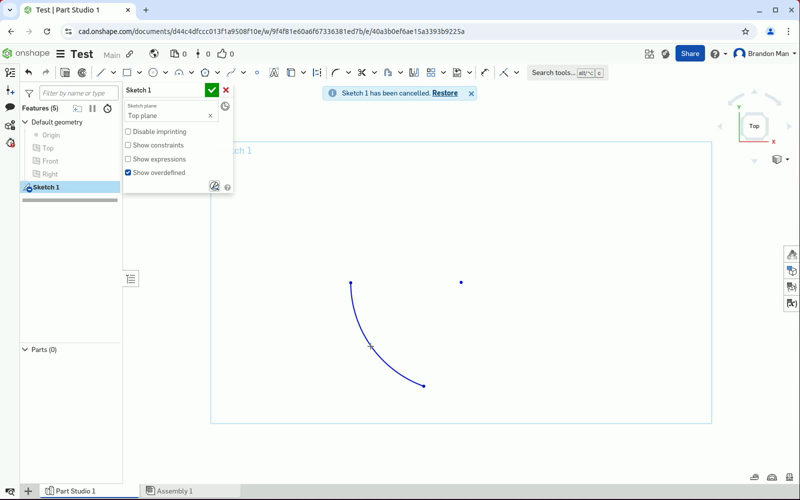
mouse_move(423, 386)
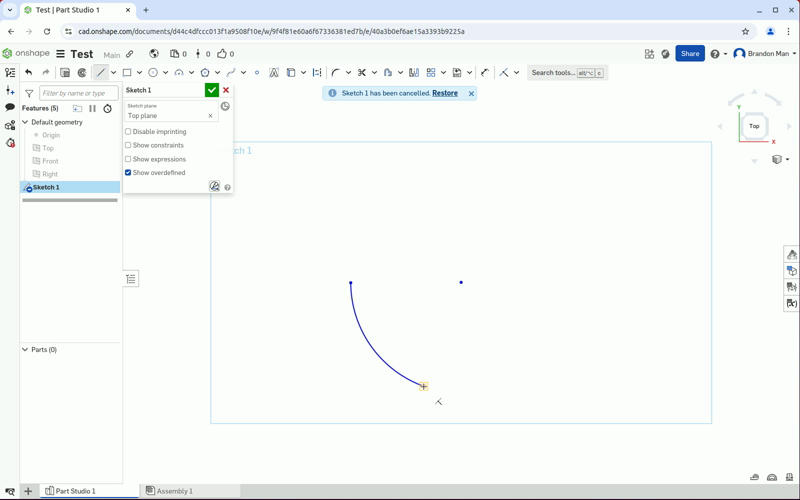
click(423, 386)
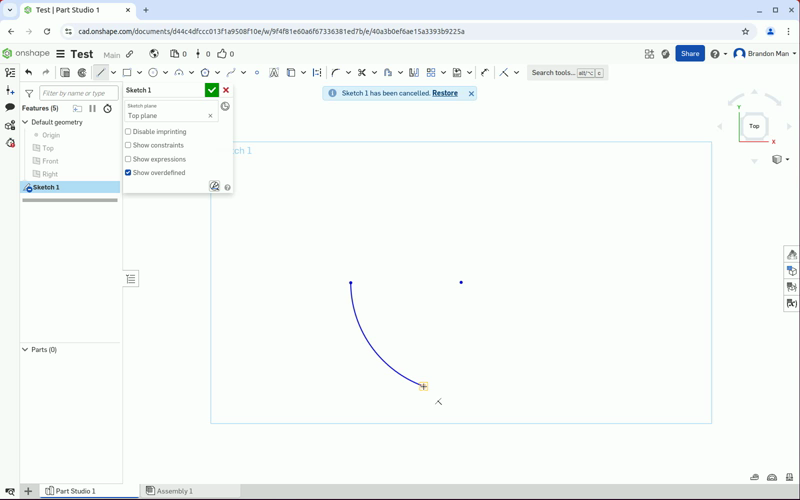
key_down(shift)
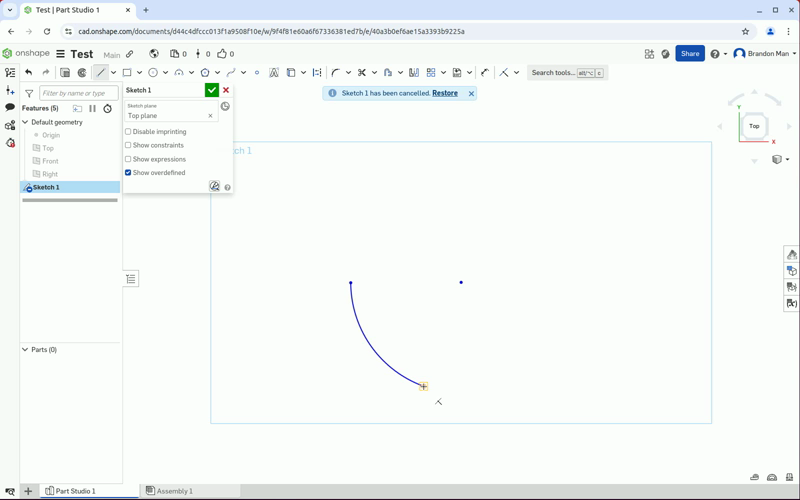
mouse_move(453, 386)
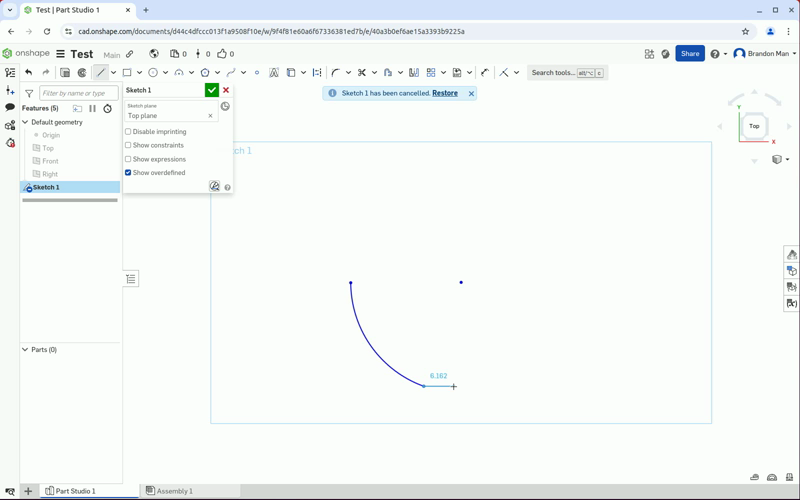
mouse_move(423, 384)
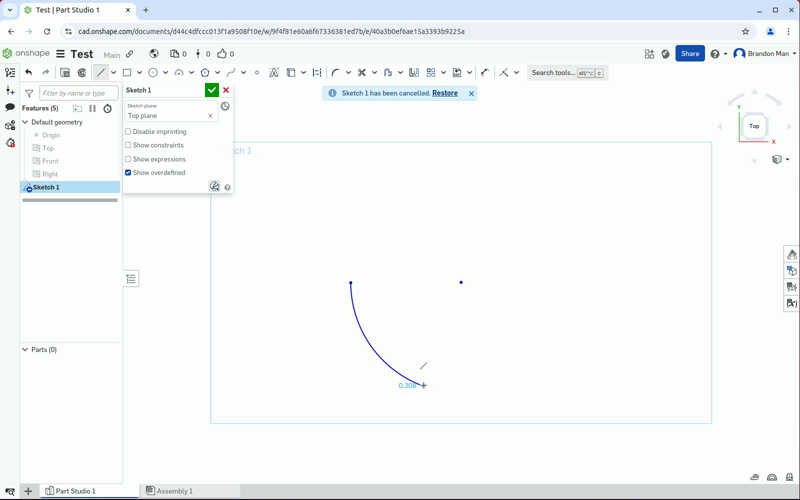
scroll(6)
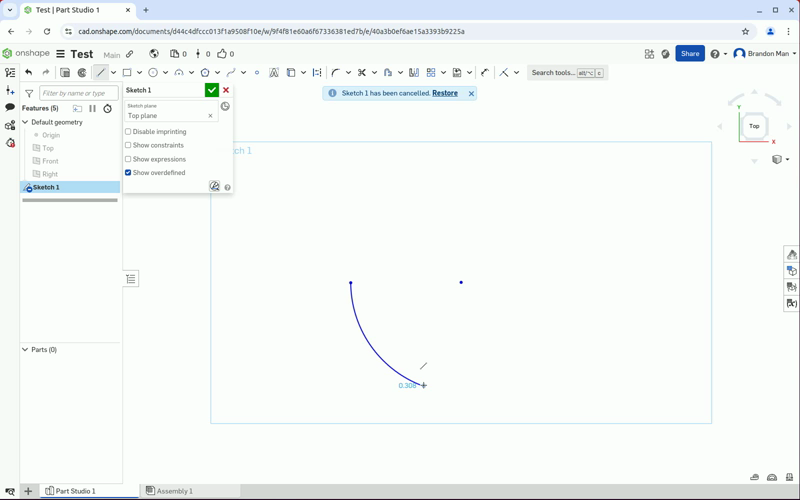
scroll(6)
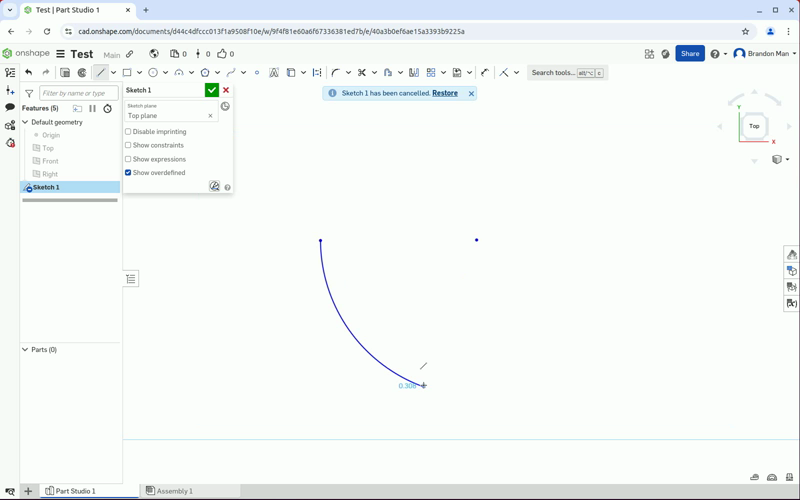
scroll(6)
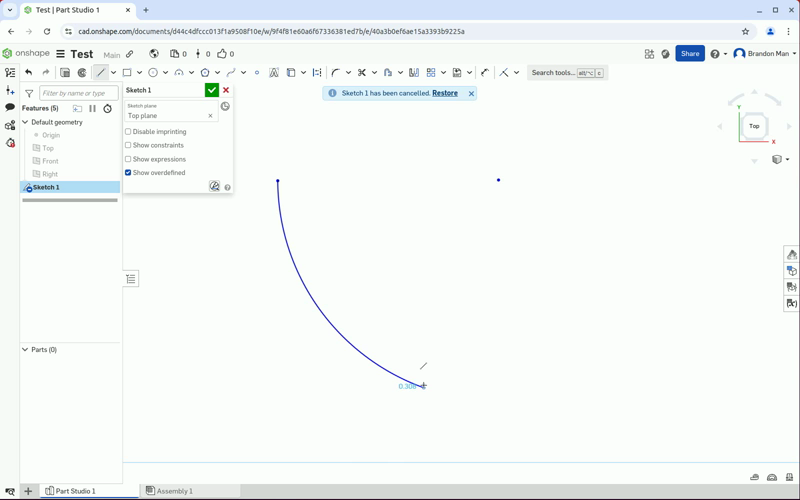
scroll(6)
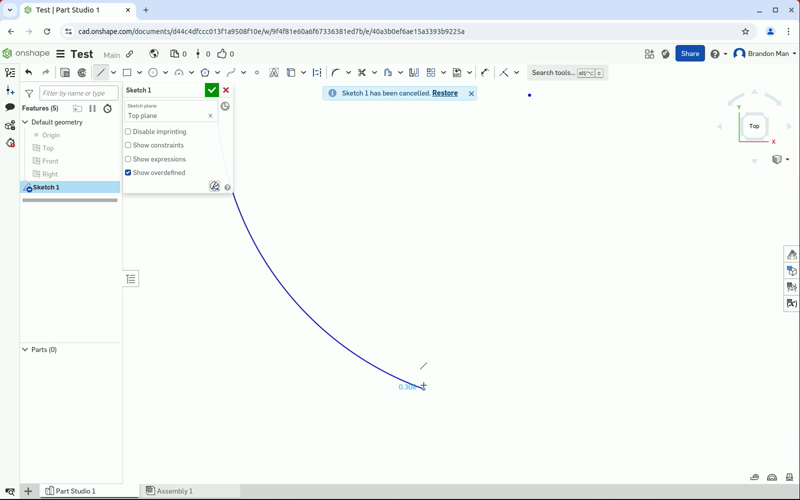
scroll(6)
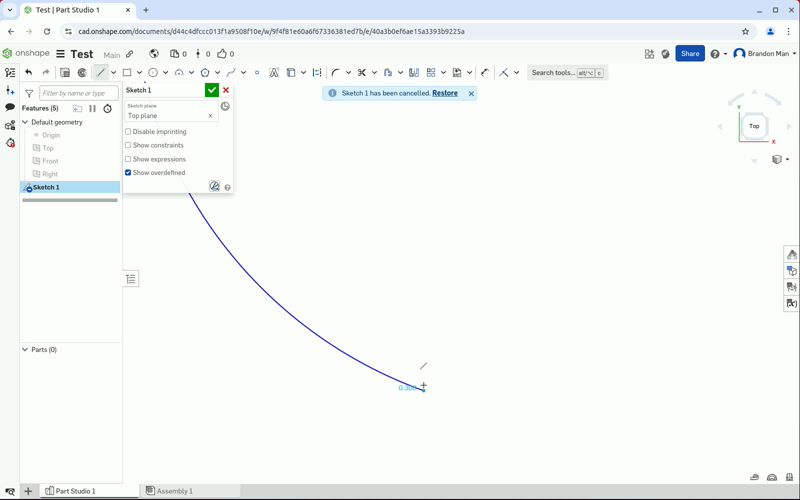
scroll(6)
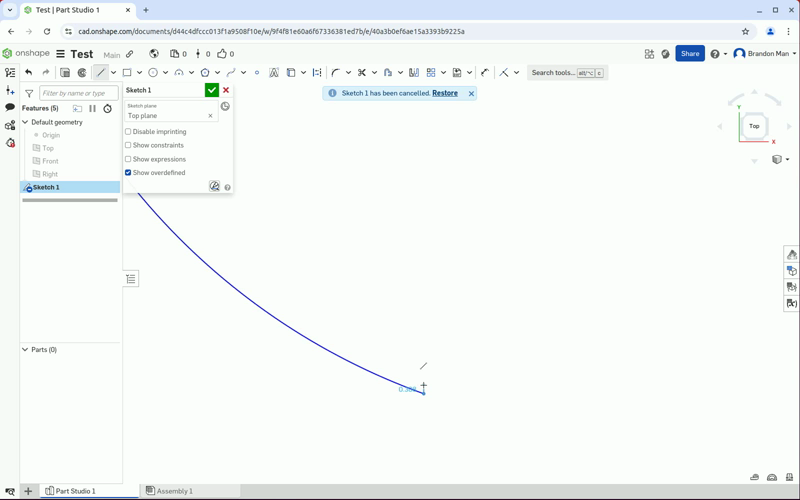
scroll(6)
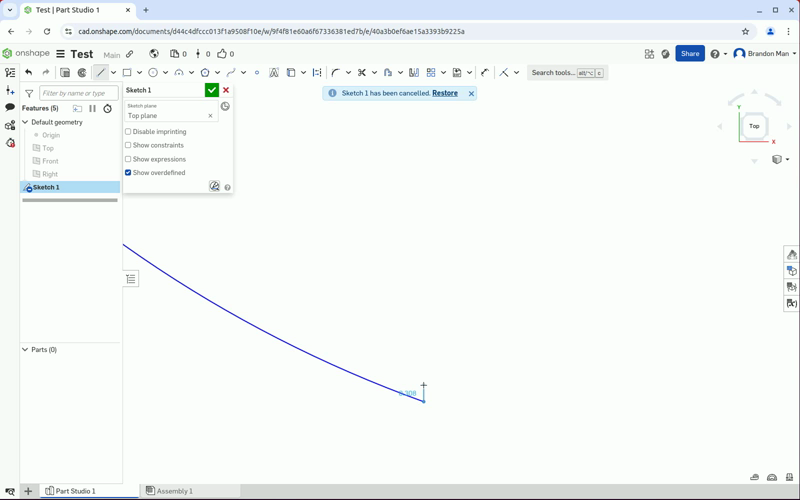
click(423, 384)
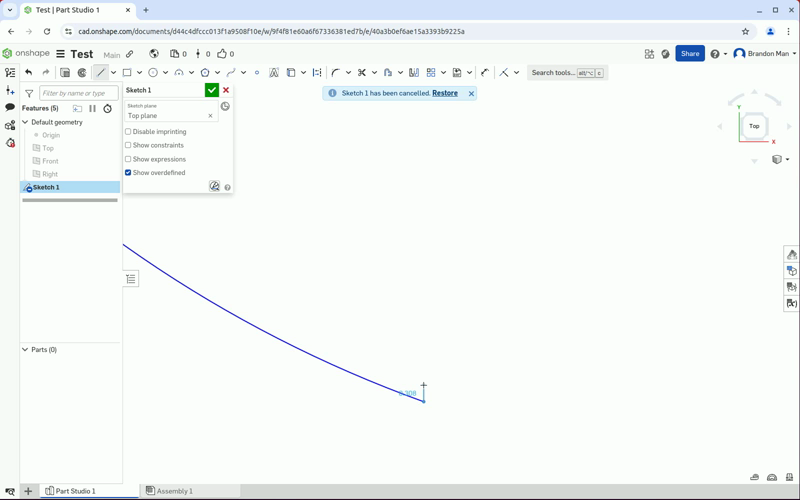
scroll(-6)
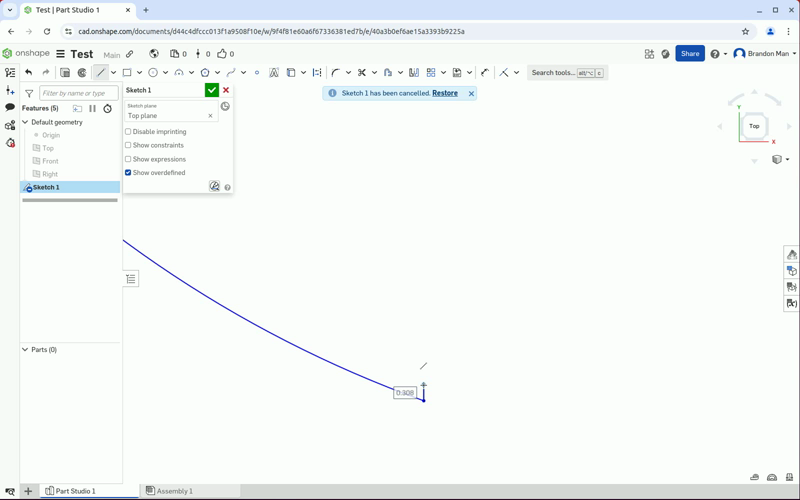
scroll(-6)
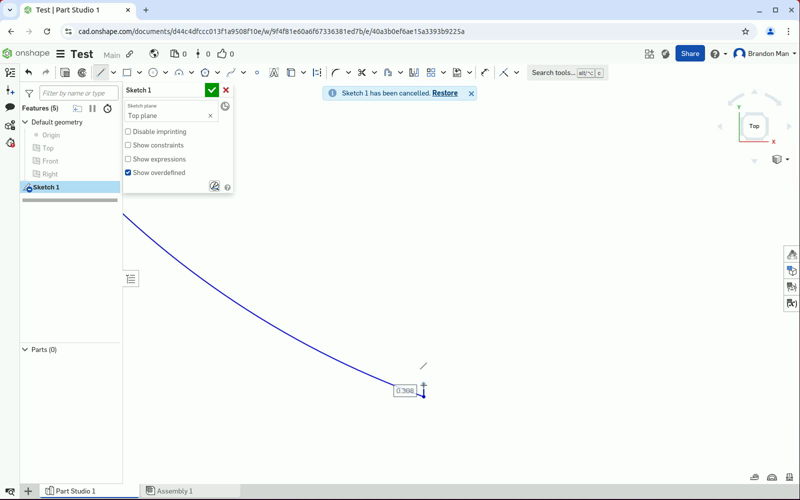
scroll(-6)
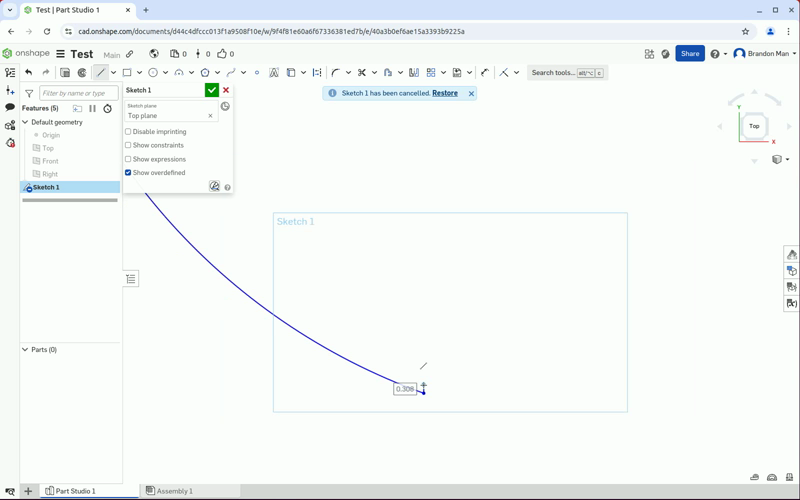
scroll(-6)
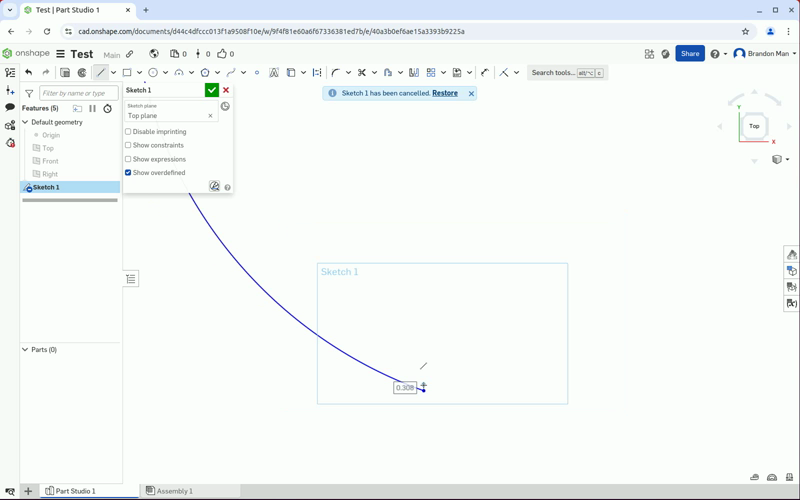
scroll(-6)
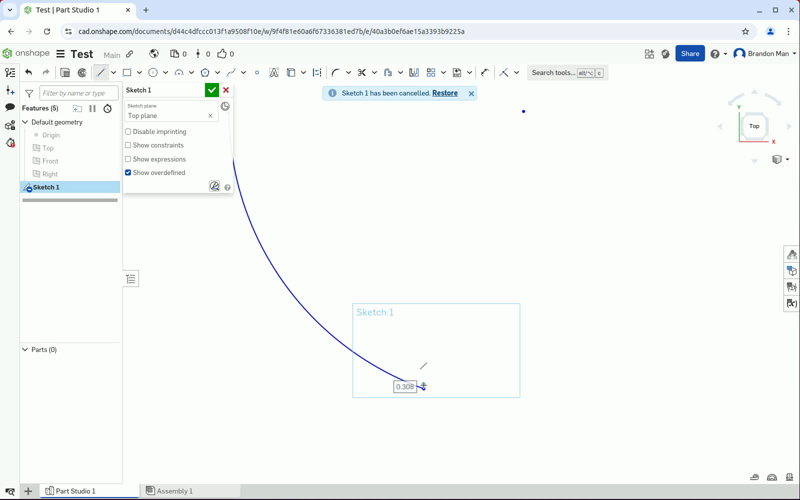
scroll(-6)
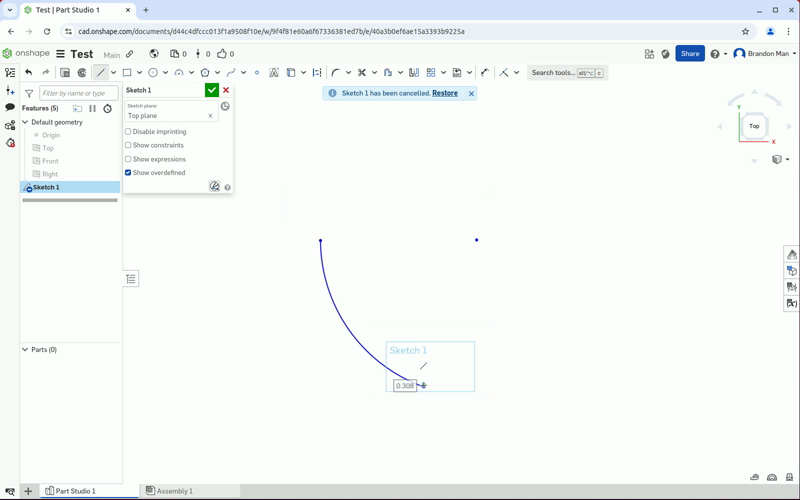
scroll(-6)
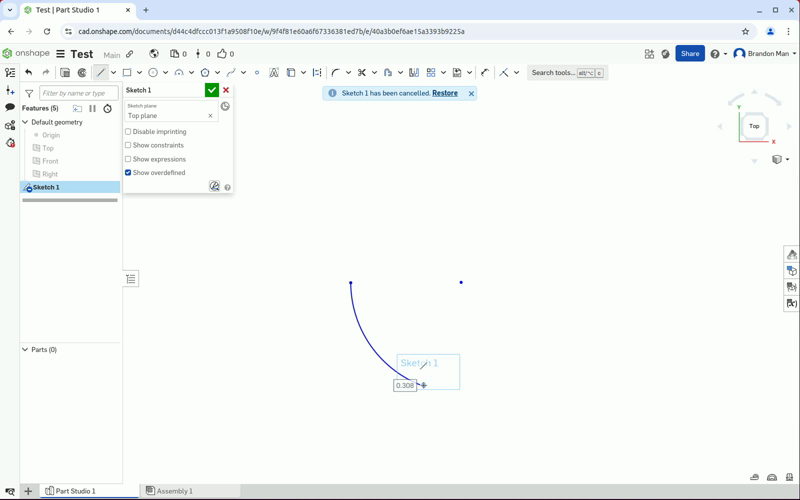
key_up(shift)
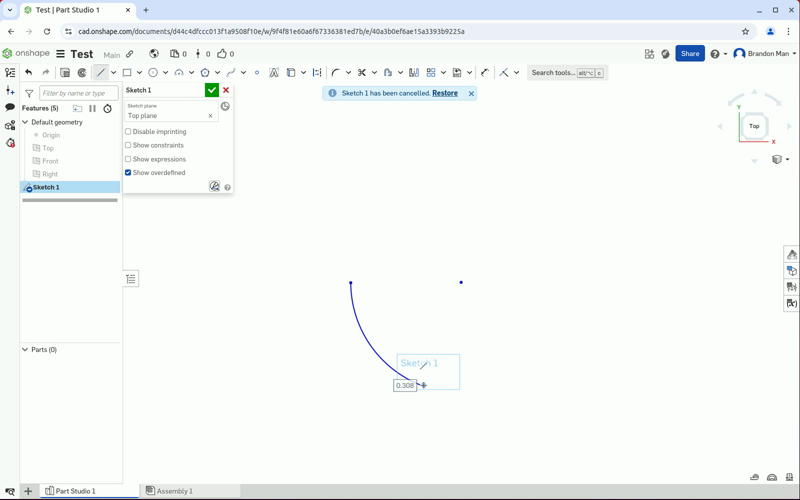
key(esc)
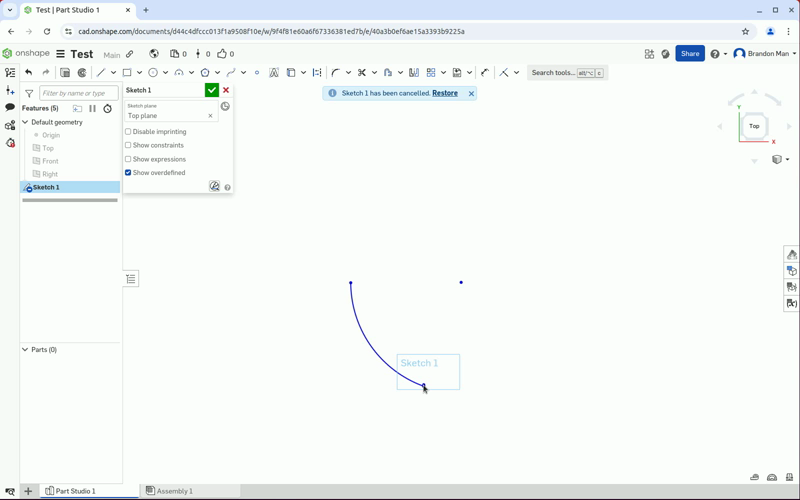
key(a)
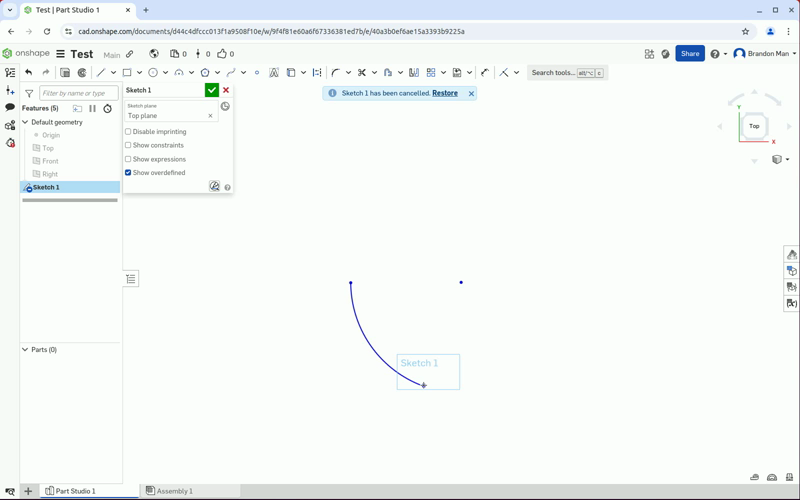
mouse_move(423, 384)
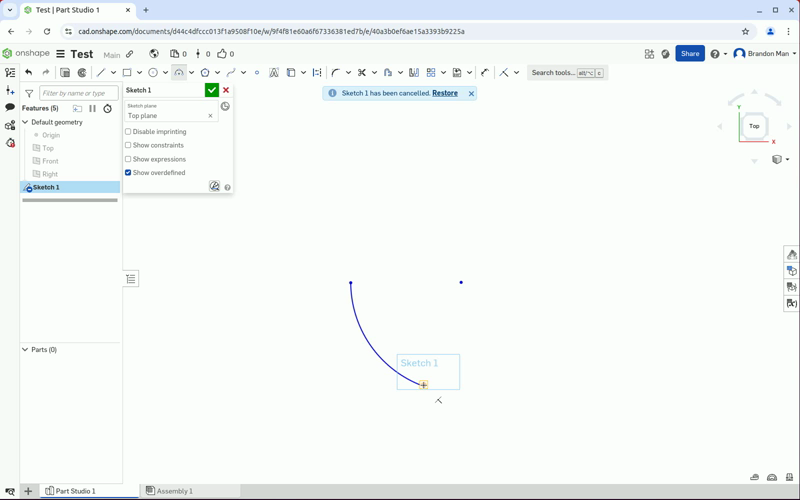
scroll(6)
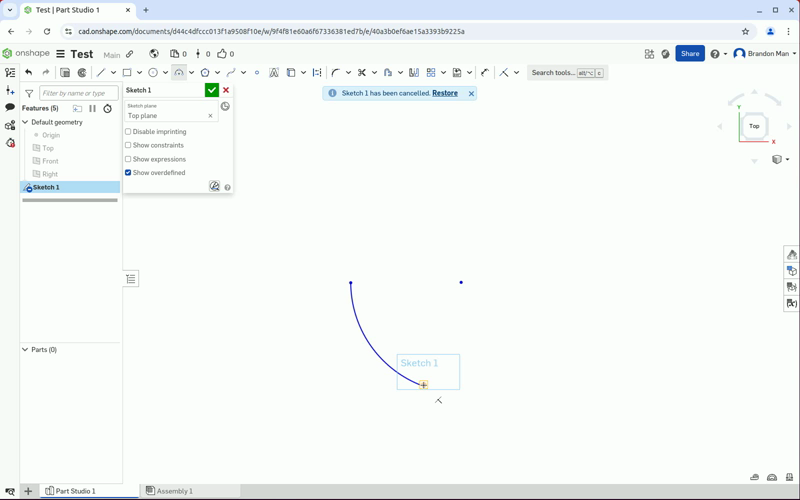
scroll(6)
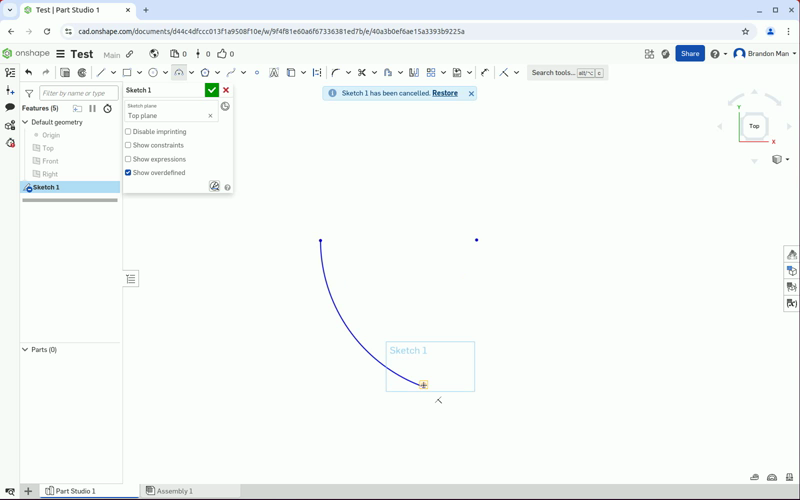
scroll(6)
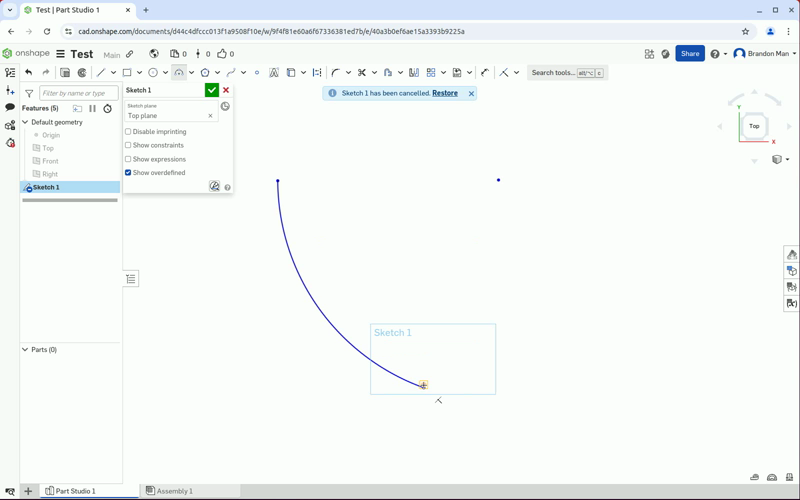
scroll(6)
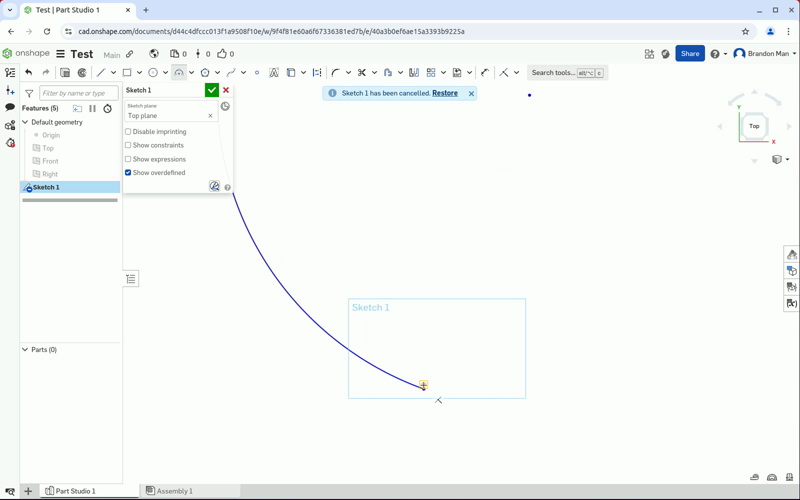
scroll(6)
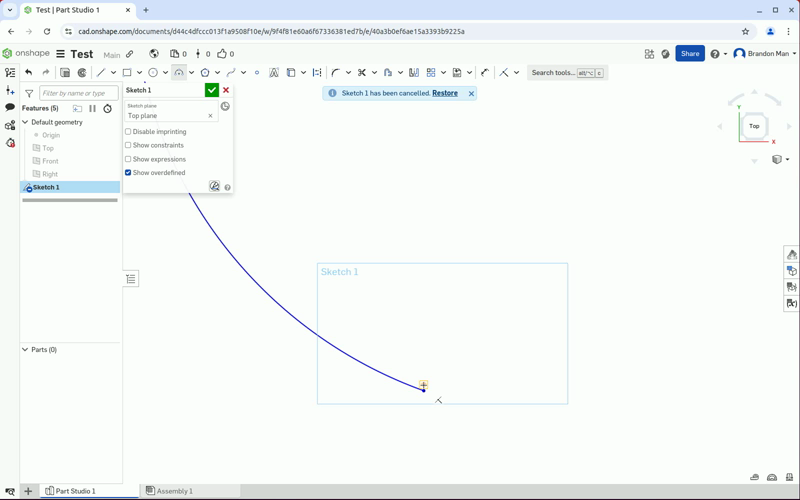
scroll(6)
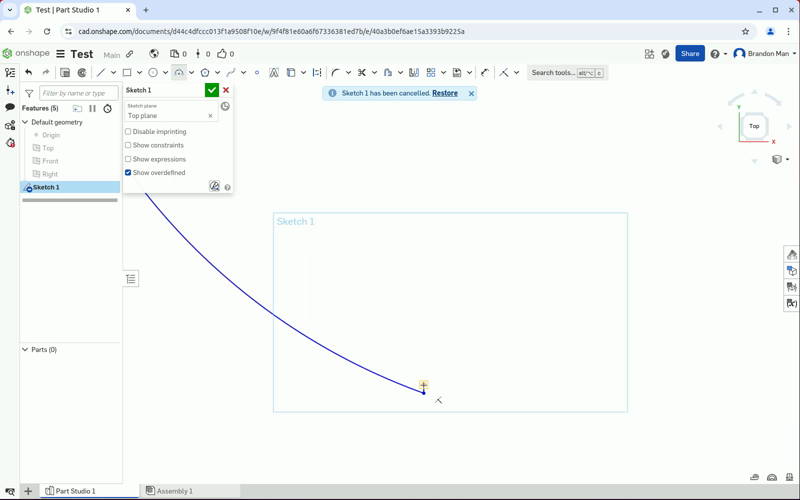
scroll(6)
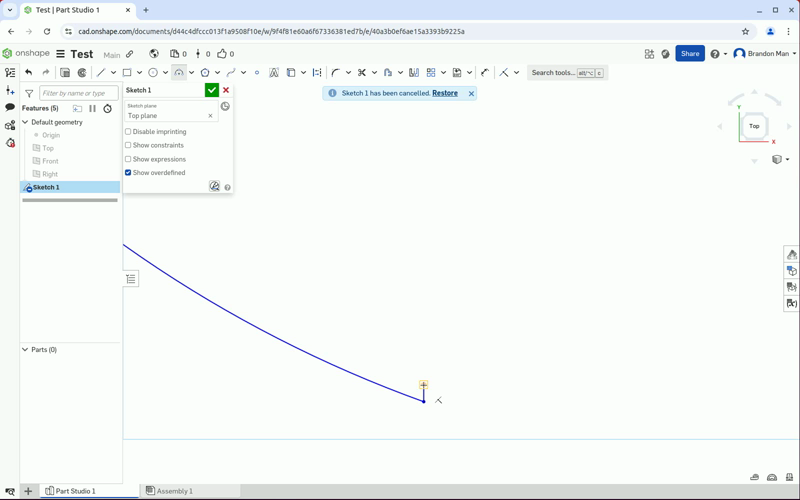
click(423, 384)
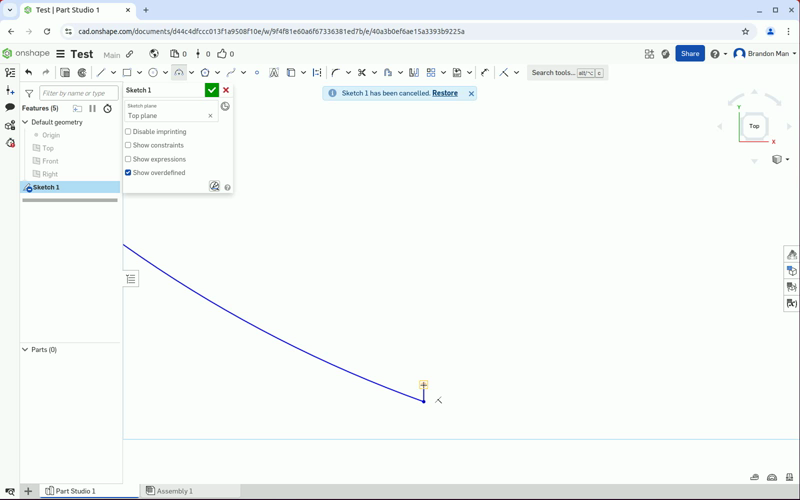
scroll(-6)
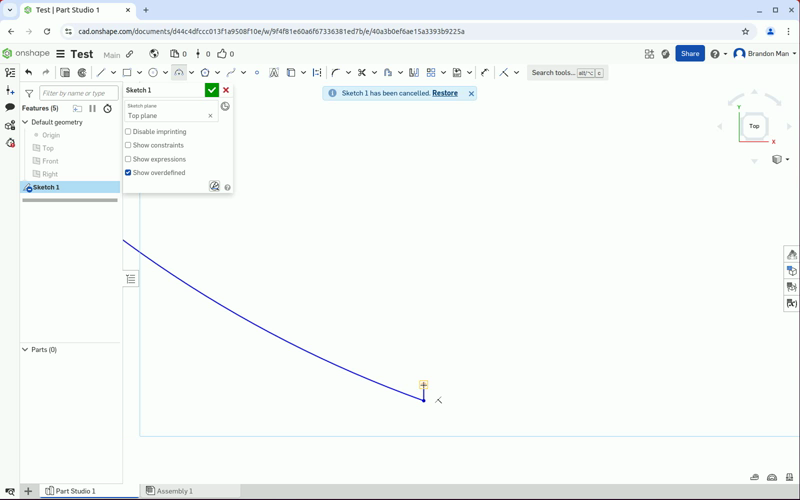
scroll(-6)
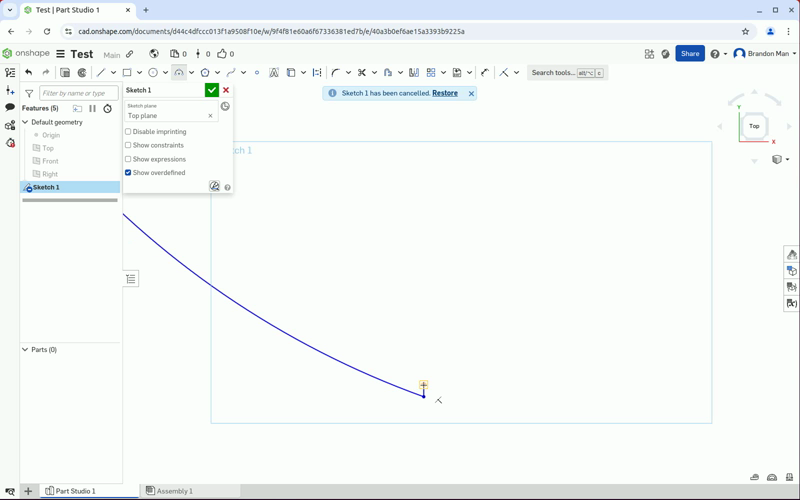
scroll(-6)
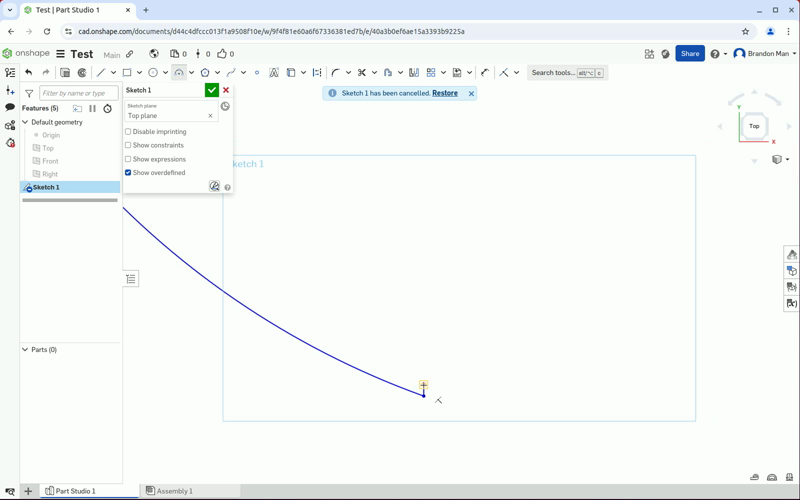
scroll(-6)
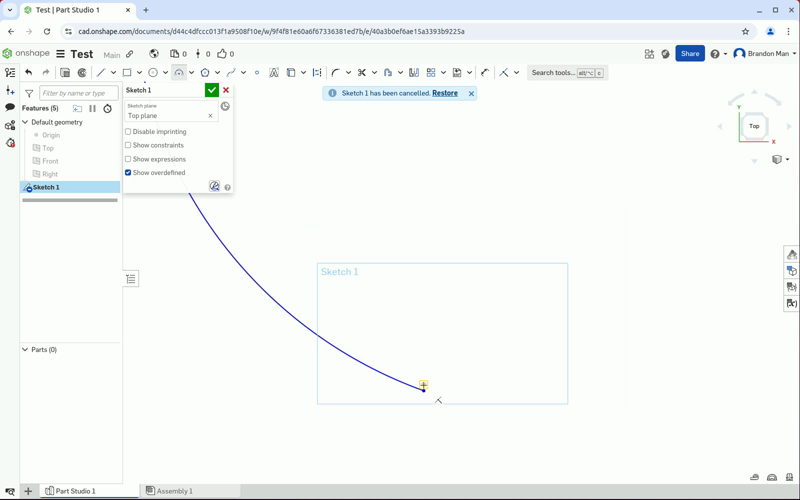
scroll(-6)
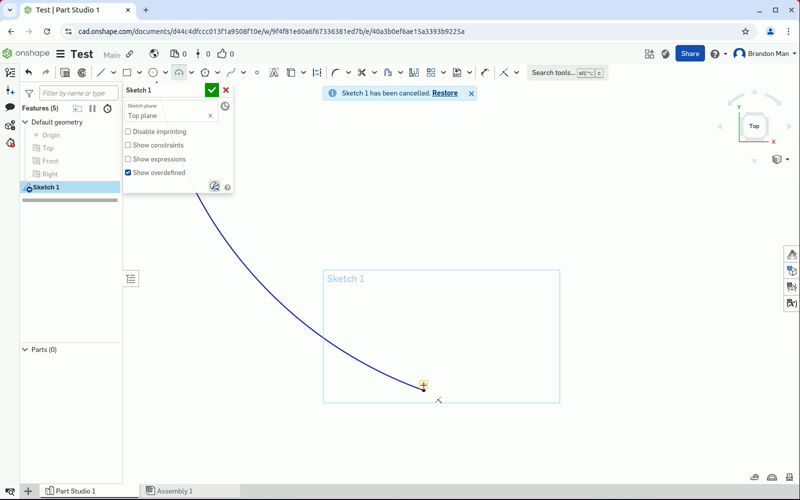
scroll(-6)
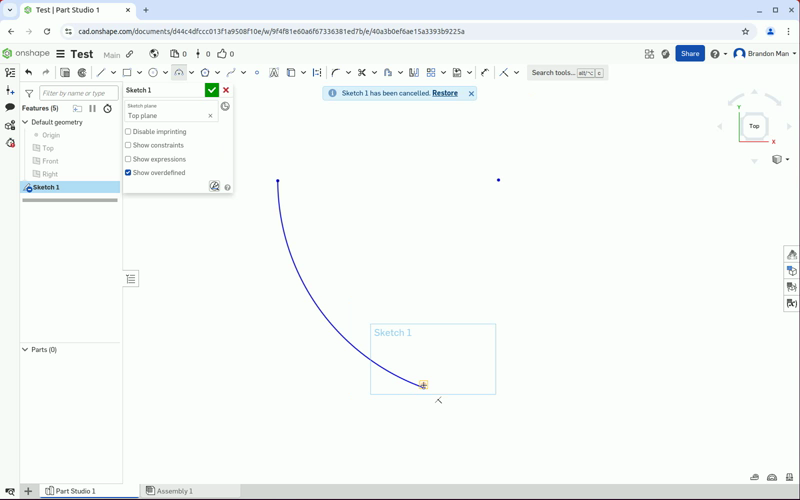
scroll(-6)
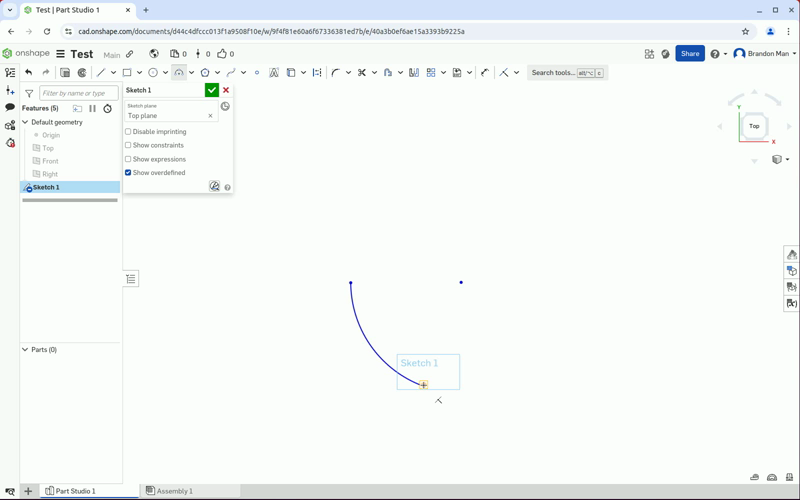
key_down(shift)
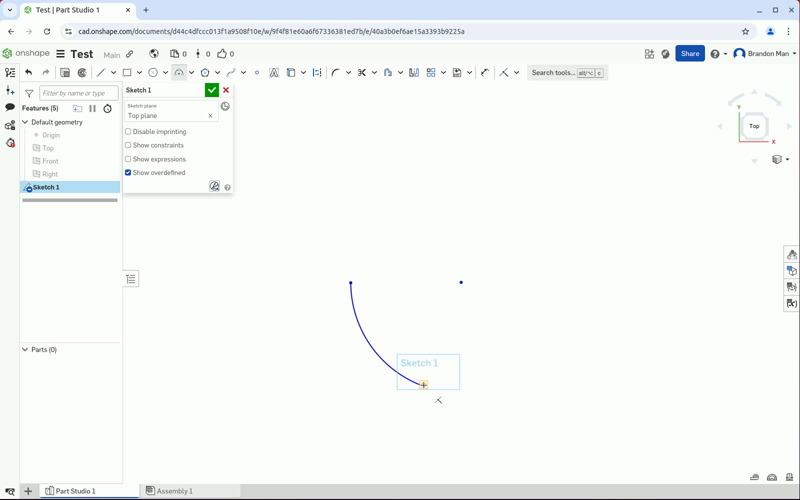
mouse_move(351, 282)
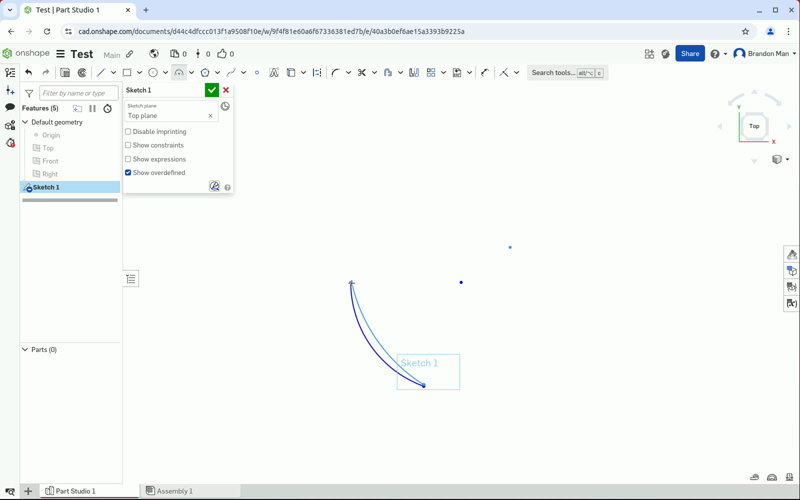
scroll(6)
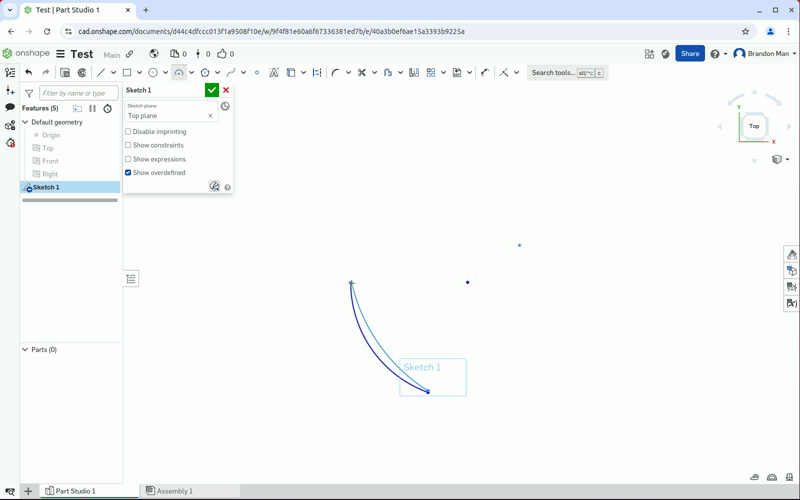
scroll(6)
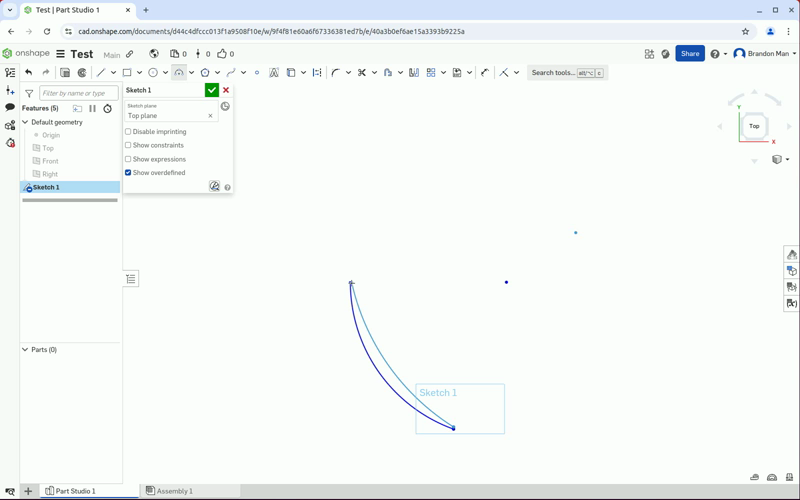
scroll(6)
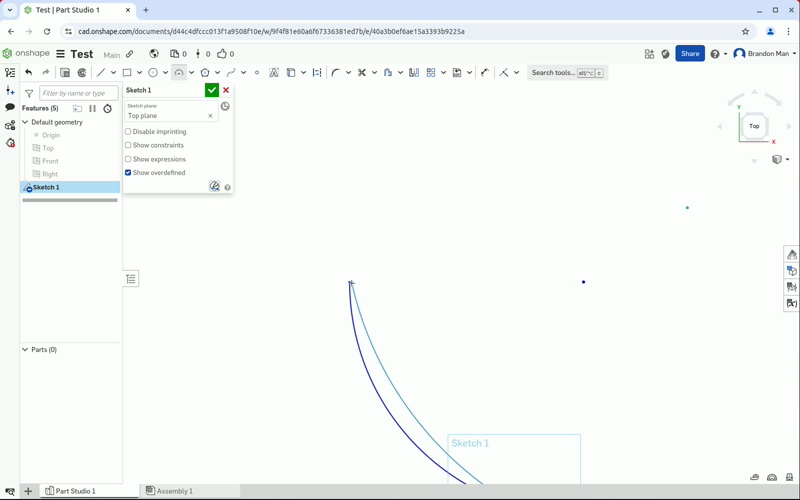
scroll(6)
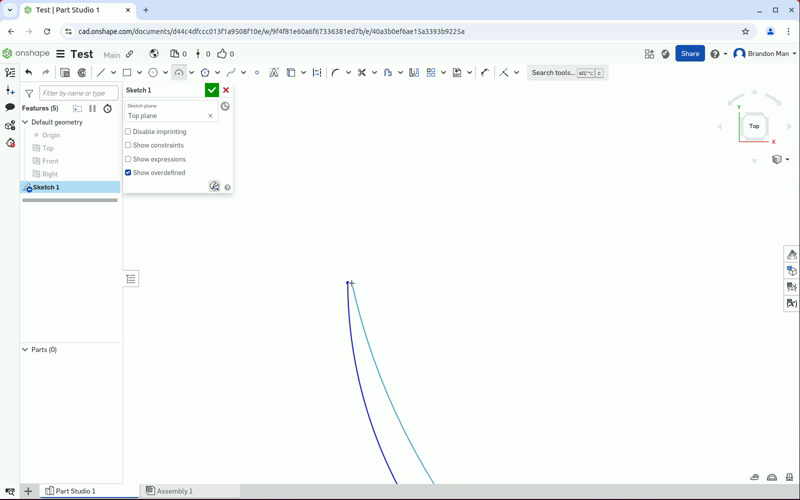
scroll(6)
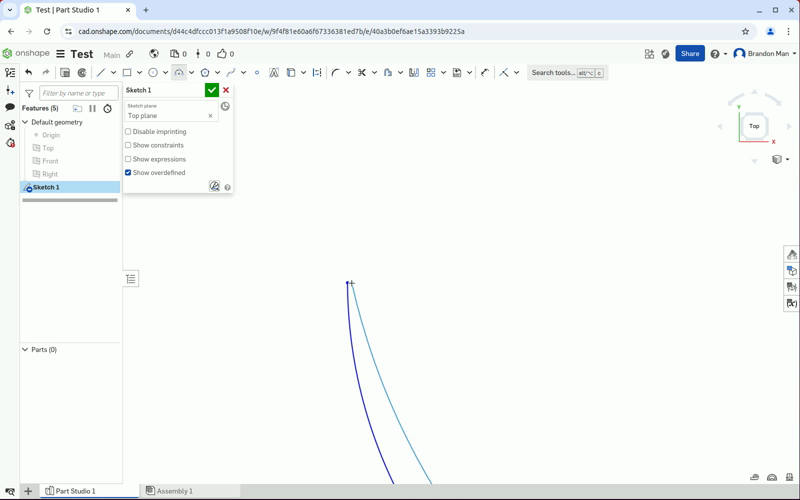
scroll(6)
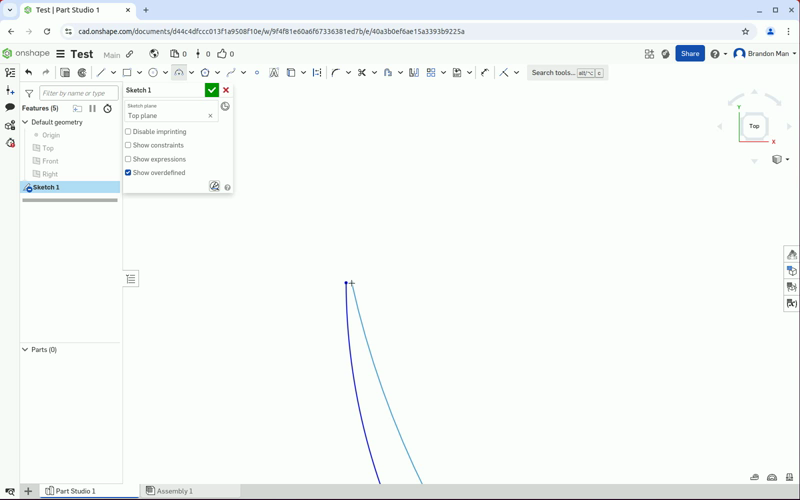
scroll(6)
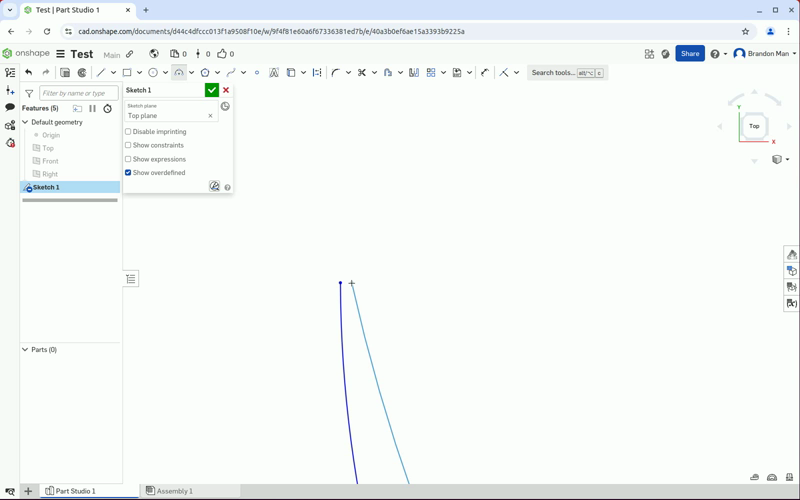
click(351, 282)
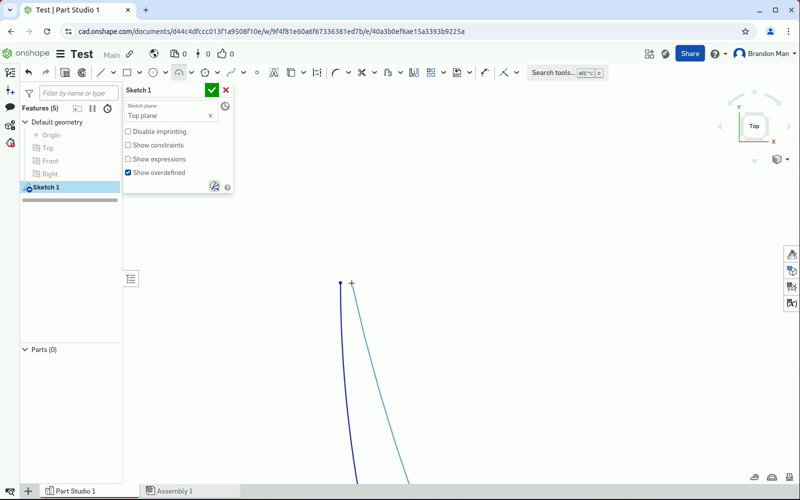
scroll(-6)
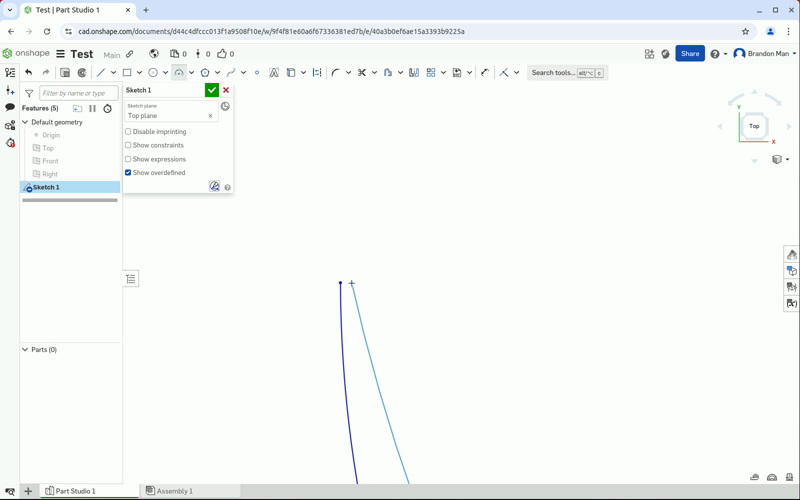
scroll(-6)
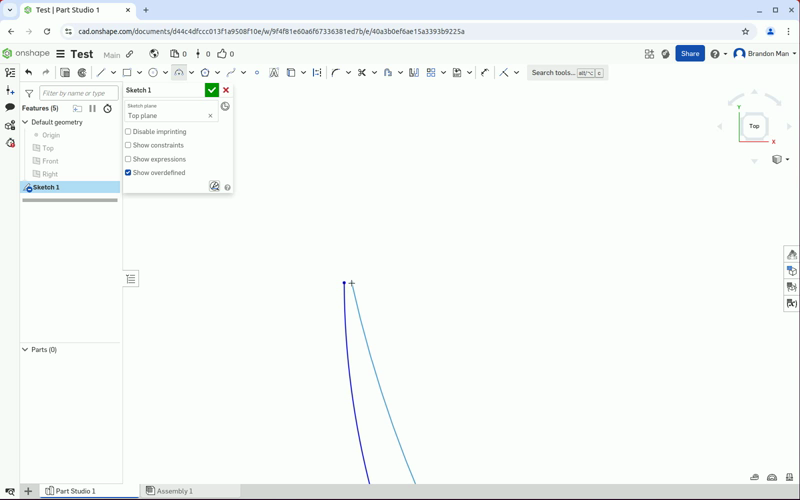
scroll(-6)
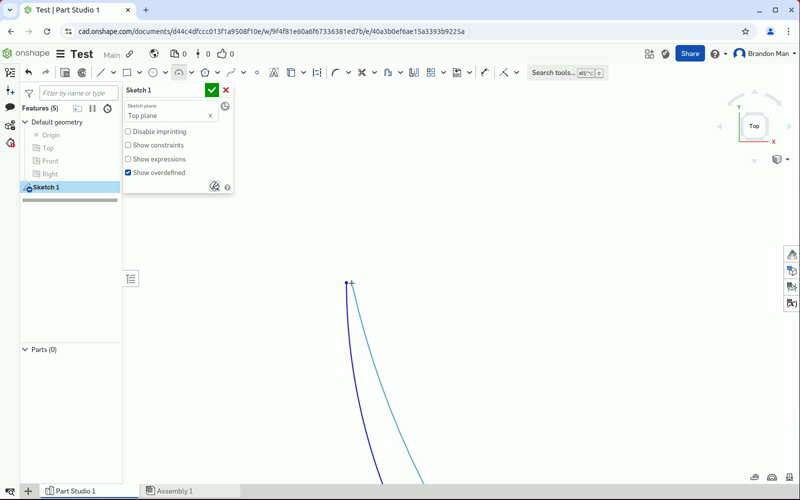
scroll(-6)
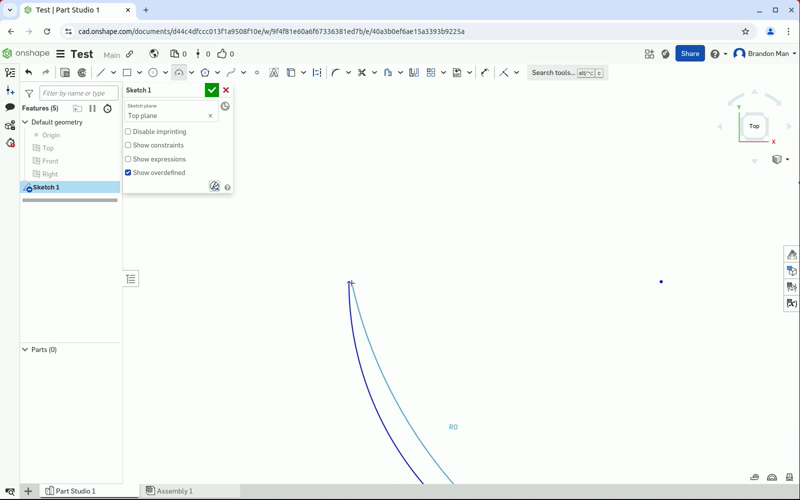
scroll(-6)
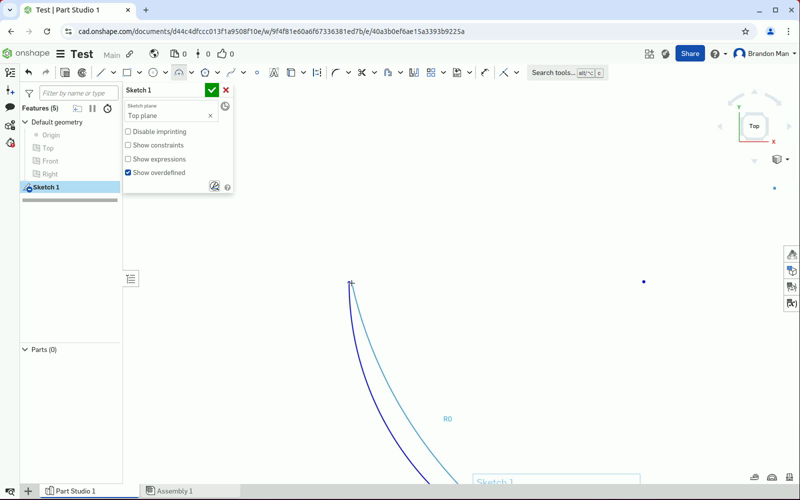
scroll(-6)
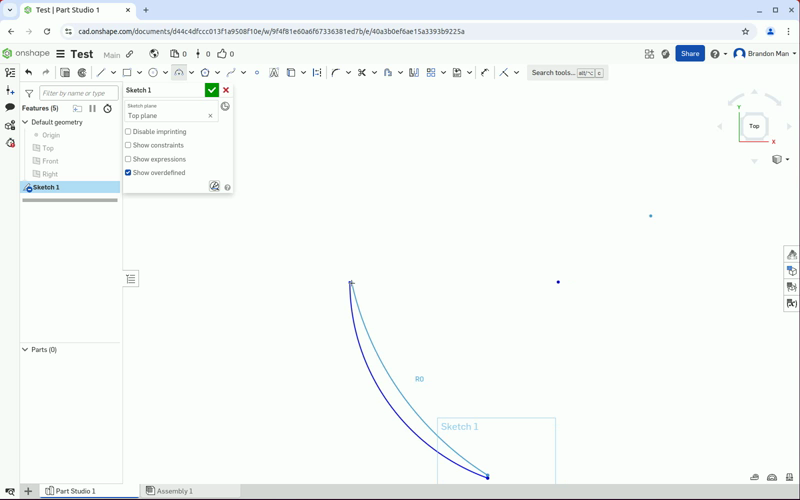
scroll(-6)
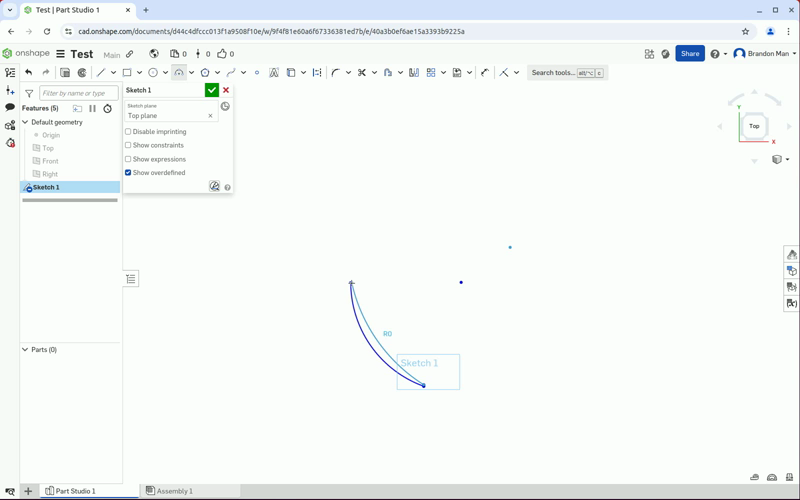
mouse_move(371, 345)
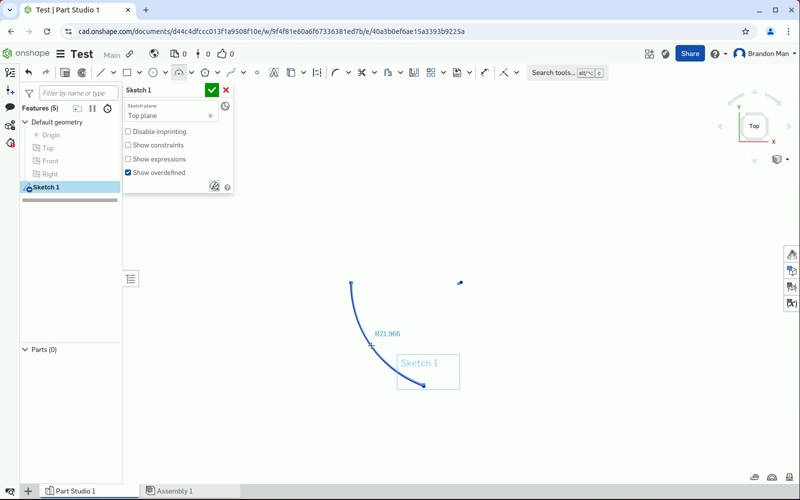
scroll(6)
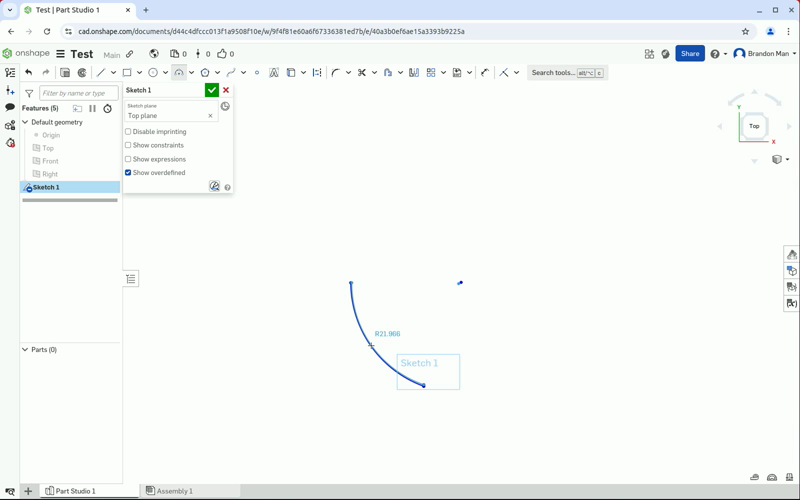
scroll(6)
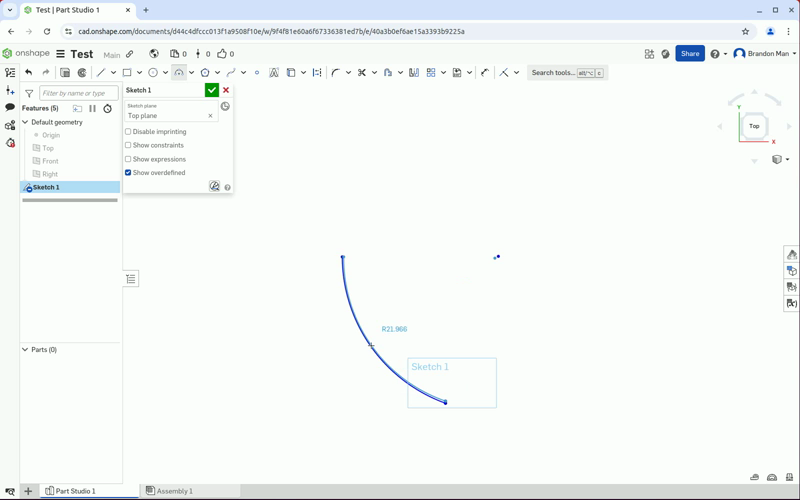
scroll(6)
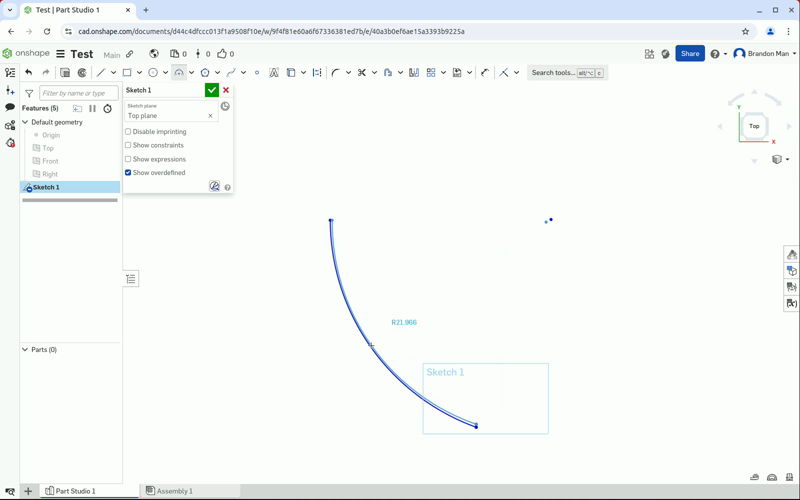
scroll(6)
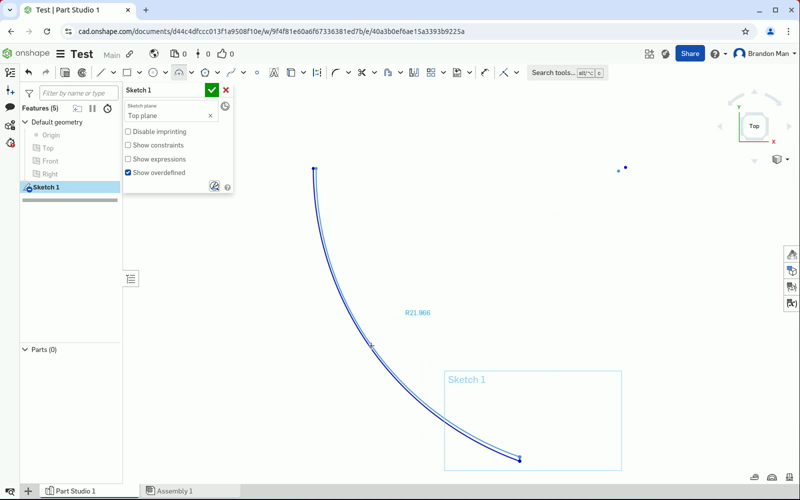
scroll(6)
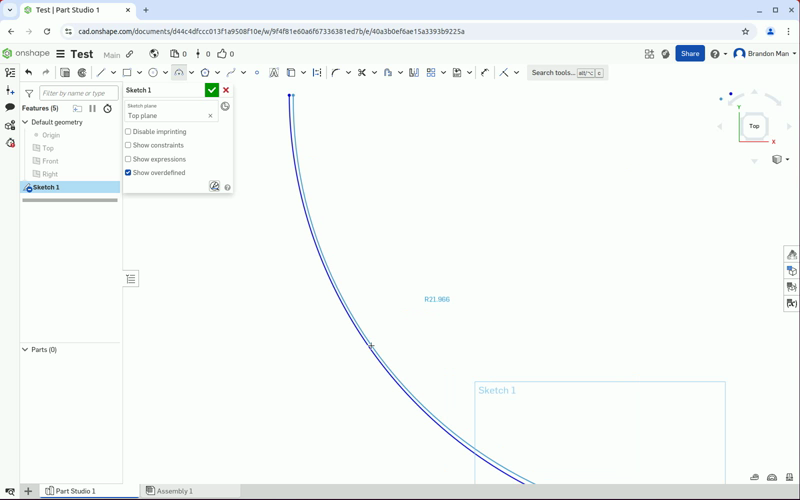
scroll(6)
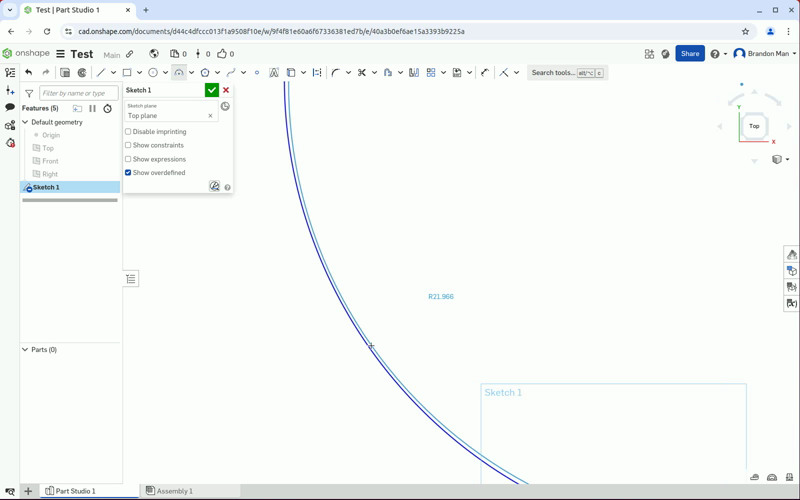
scroll(6)
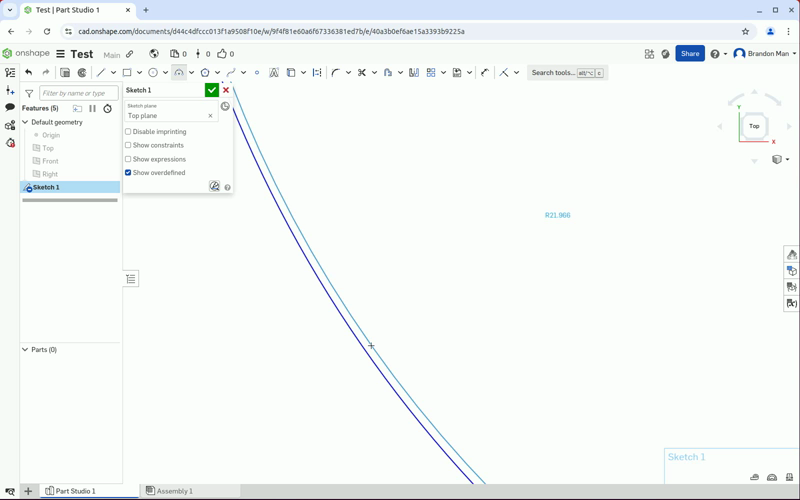
click(371, 345)
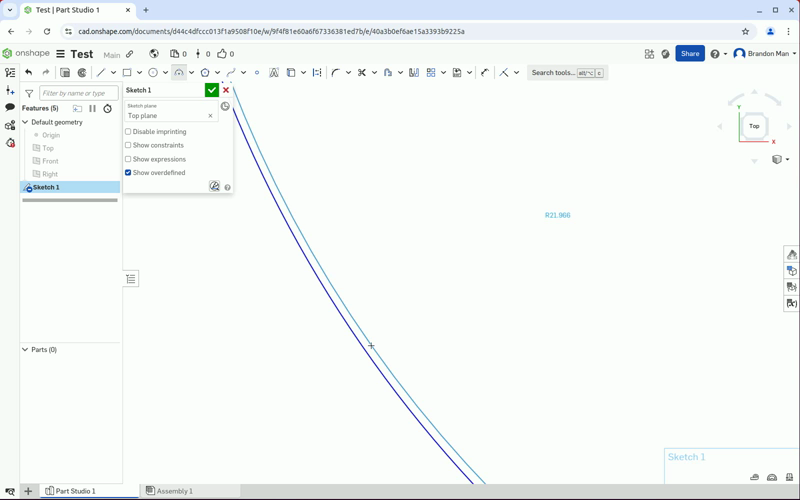
scroll(-6)
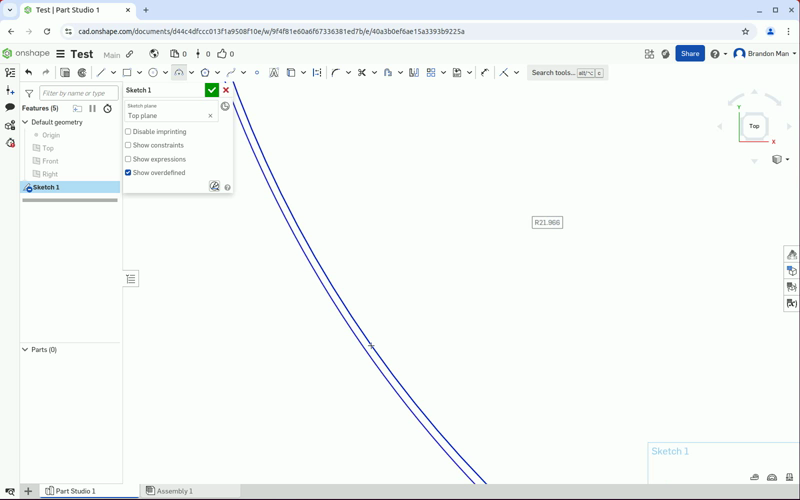
scroll(-6)
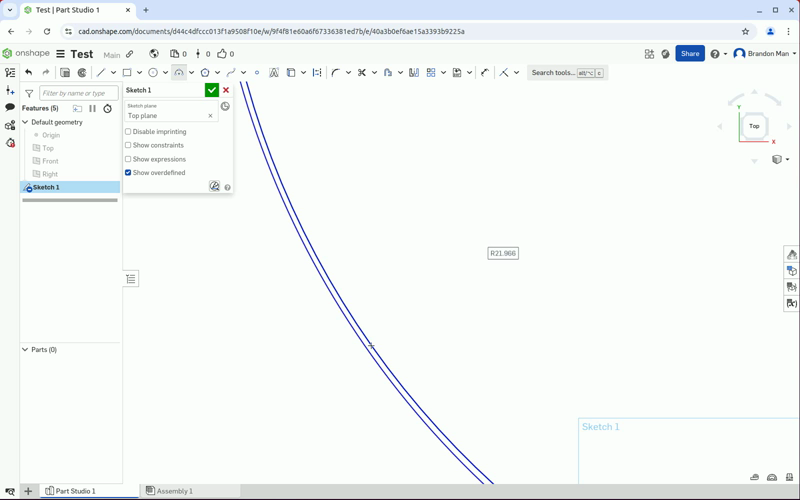
scroll(-6)
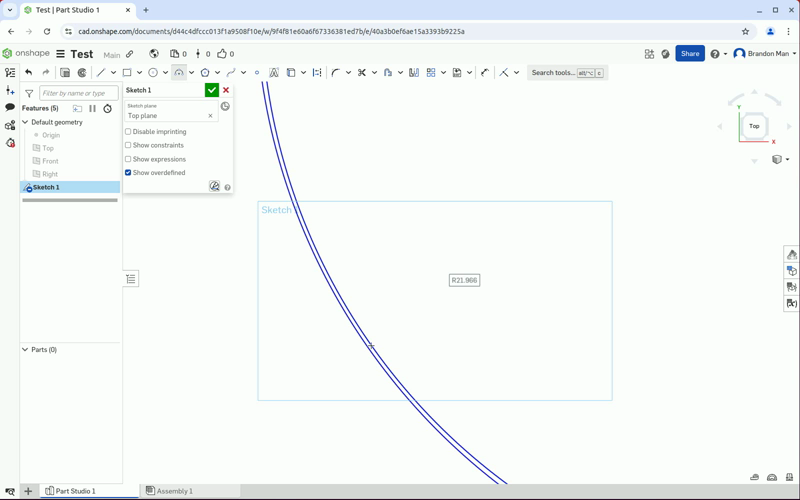
scroll(-6)
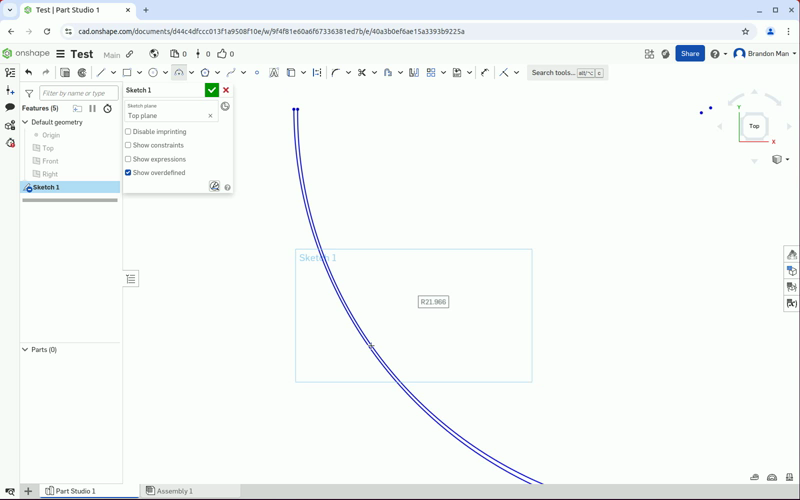
scroll(-6)
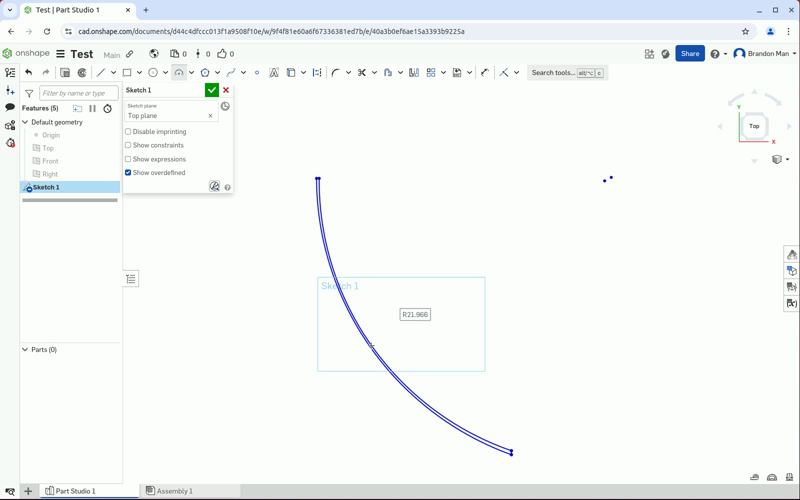
scroll(-6)
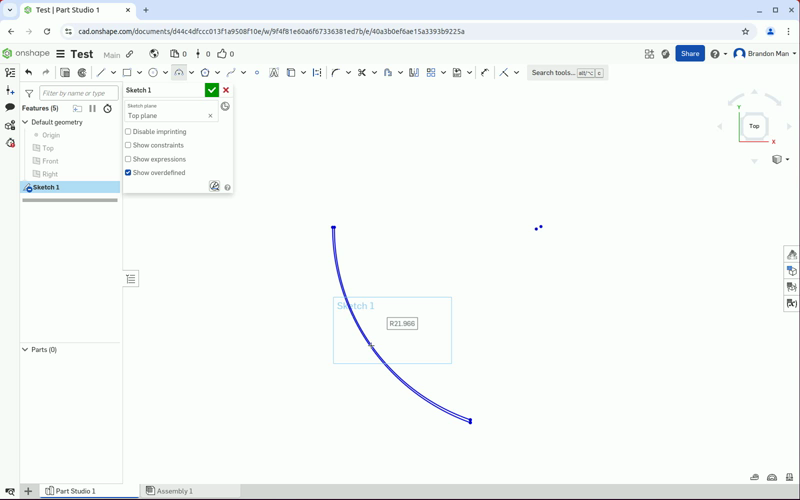
scroll(-6)
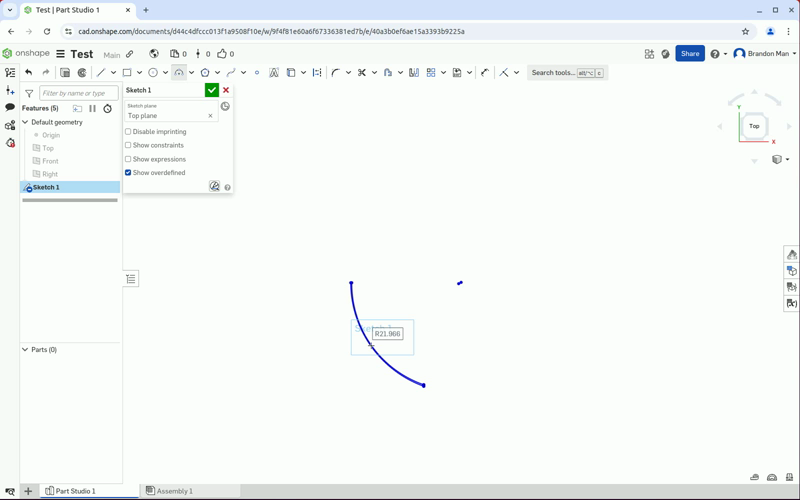
key_up(shift)
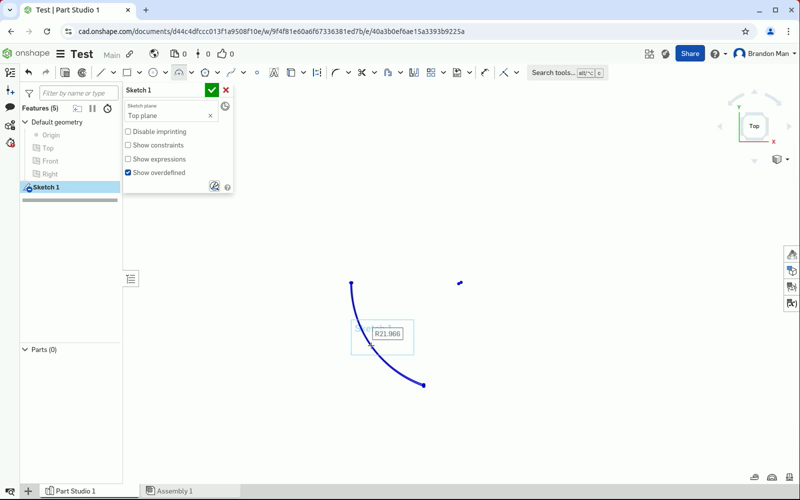
key(esc)
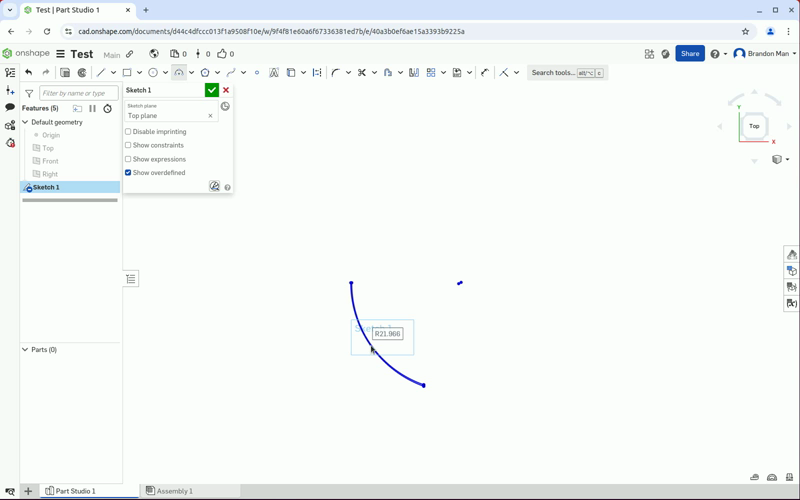
key(l)
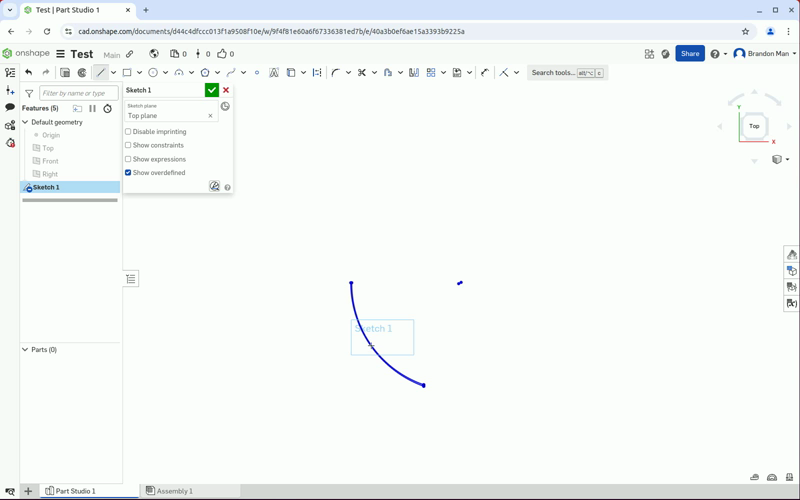
mouse_move(351, 282)
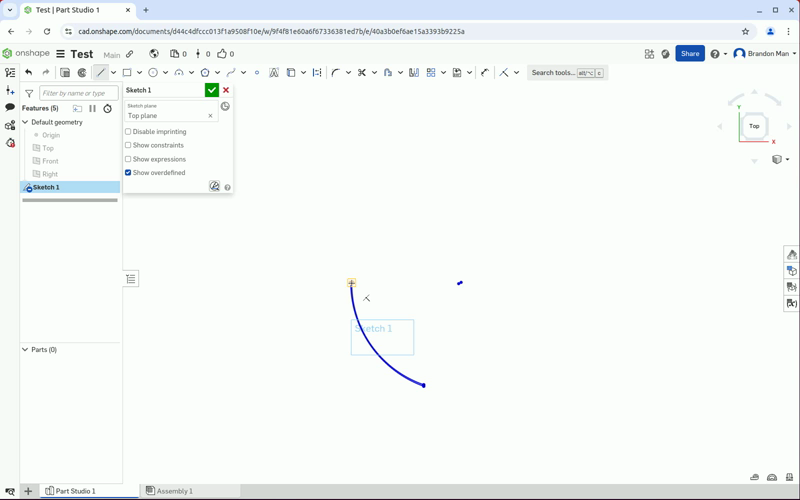
scroll(6)
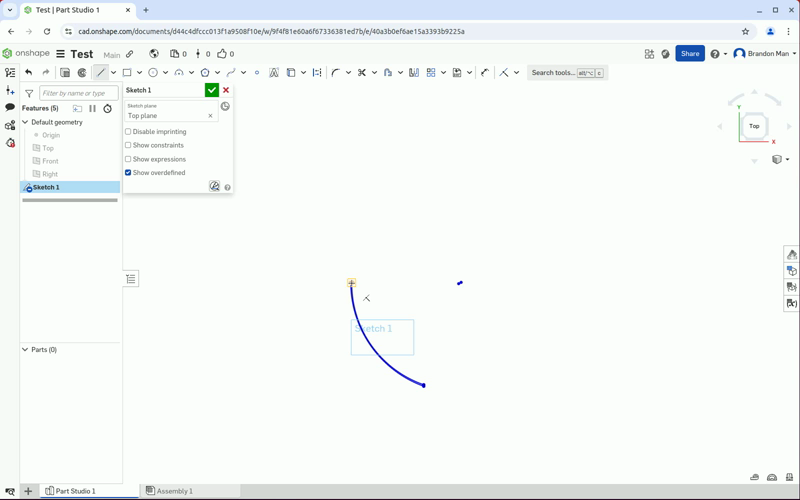
scroll(6)
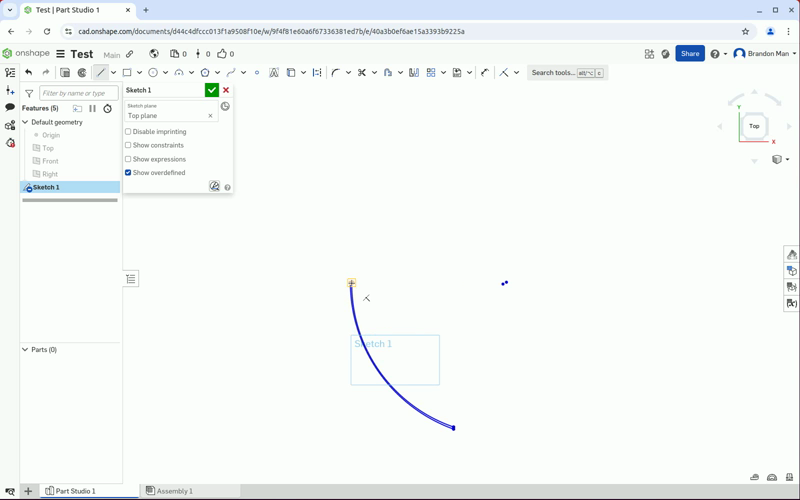
scroll(6)
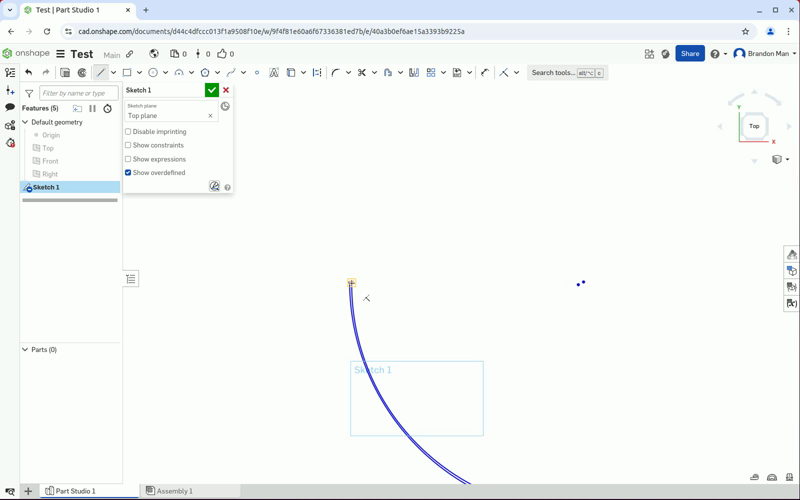
scroll(6)
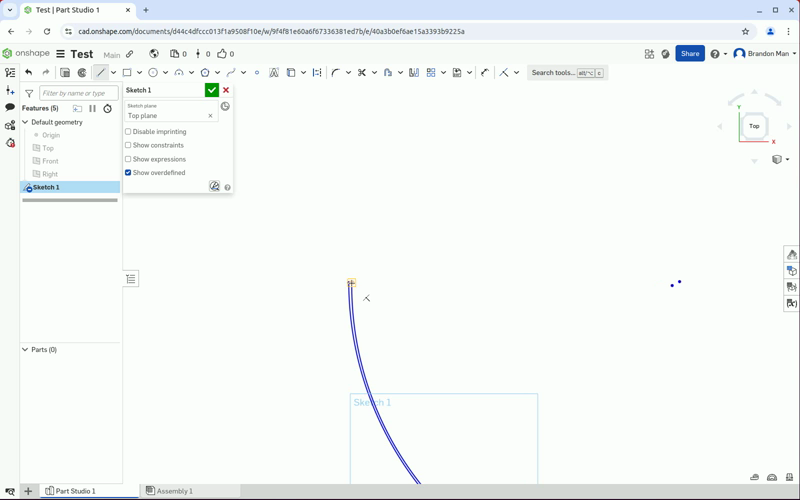
scroll(6)
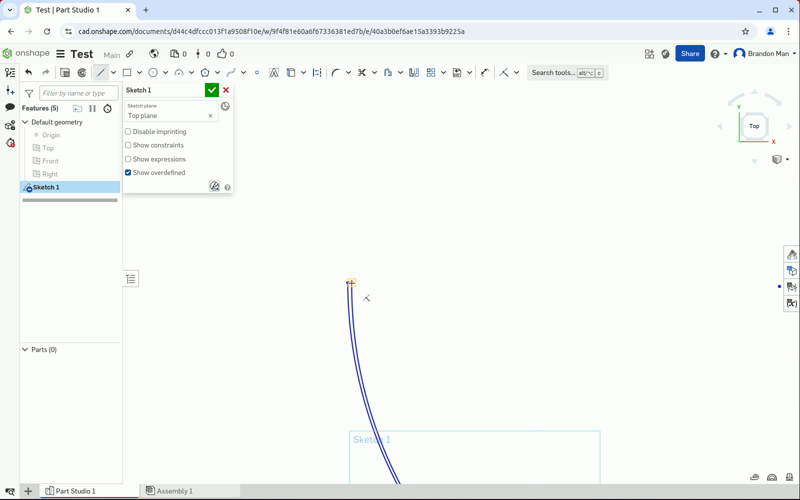
scroll(6)
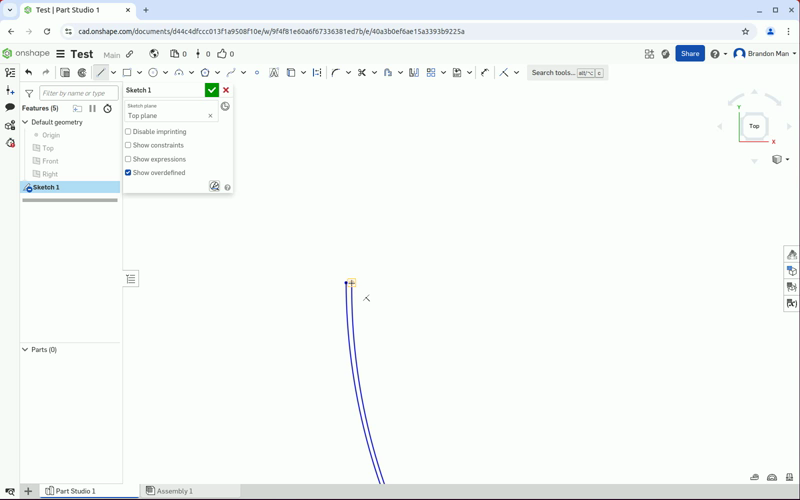
scroll(6)
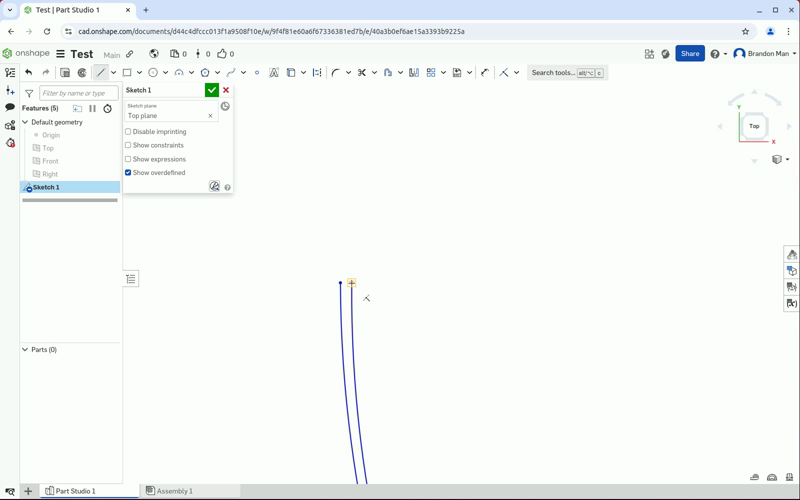
click(351, 282)
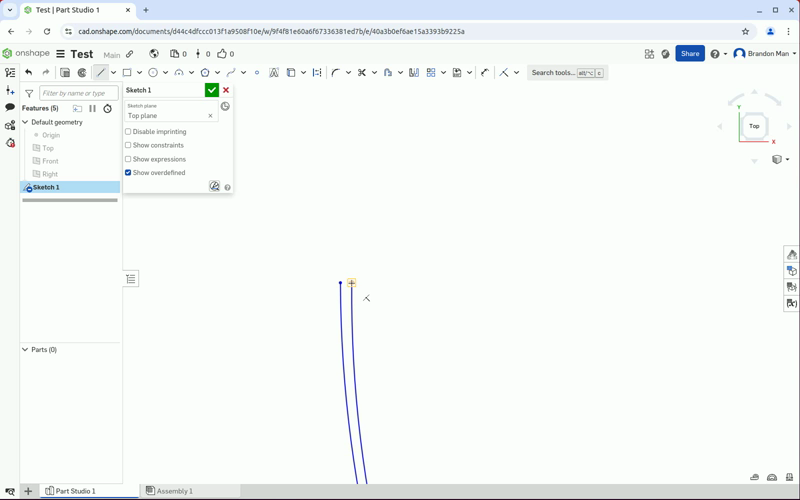
scroll(-6)
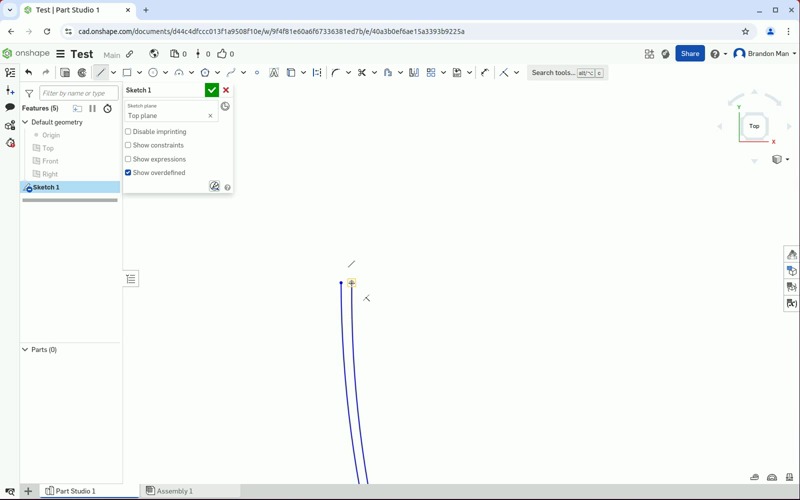
scroll(-6)
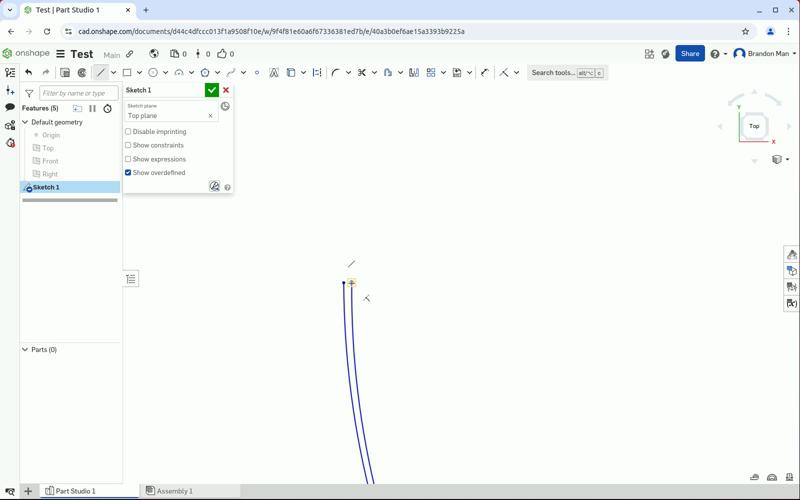
scroll(-6)
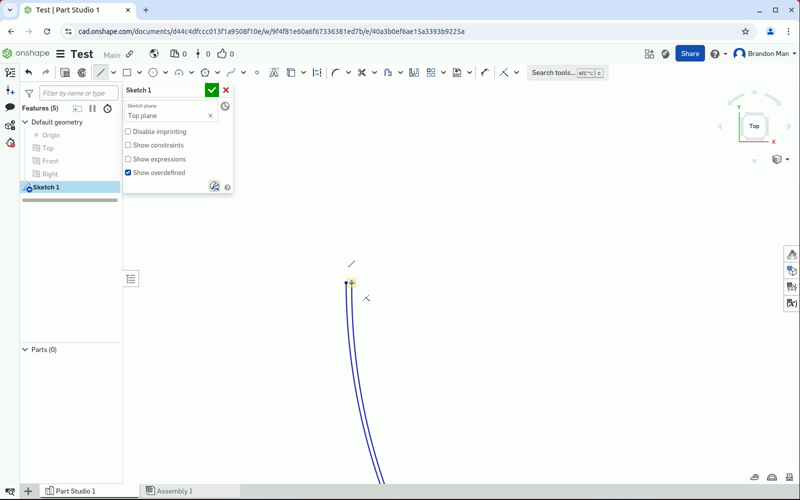
scroll(-6)
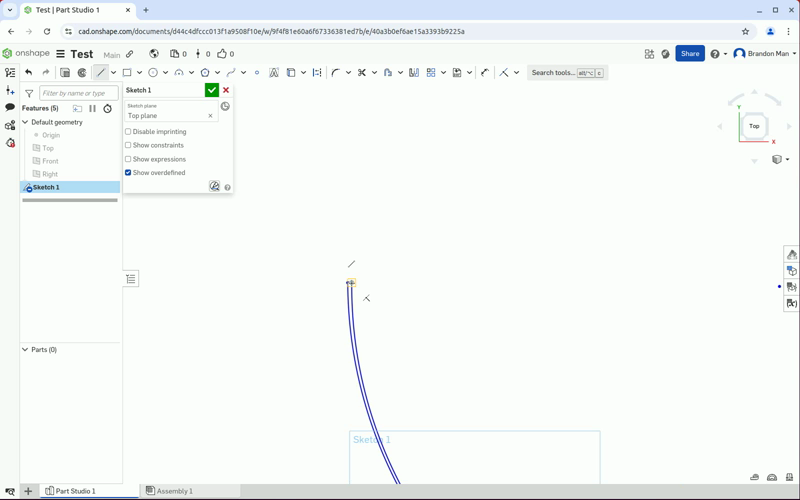
scroll(-6)
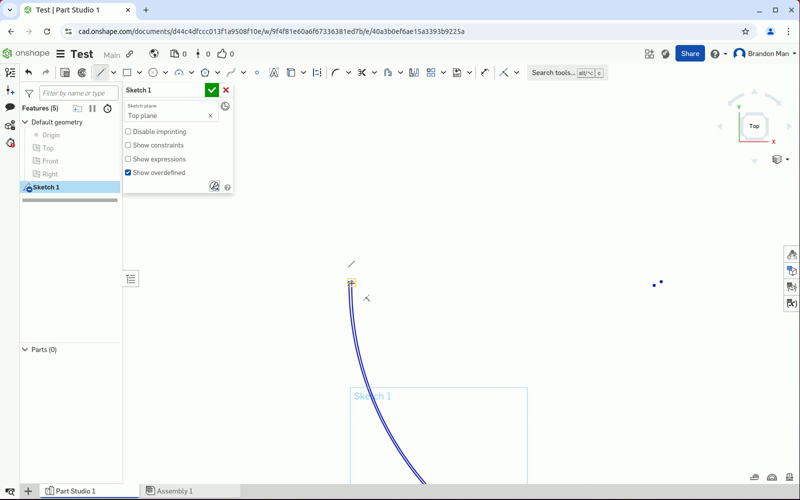
scroll(-6)
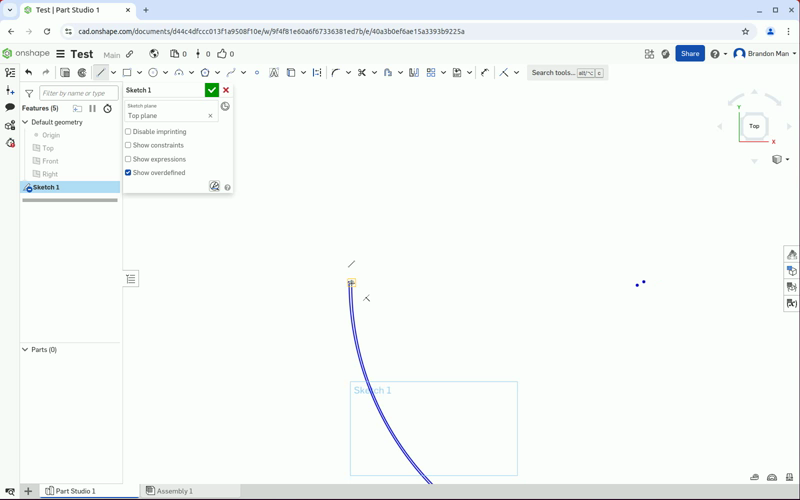
scroll(-6)
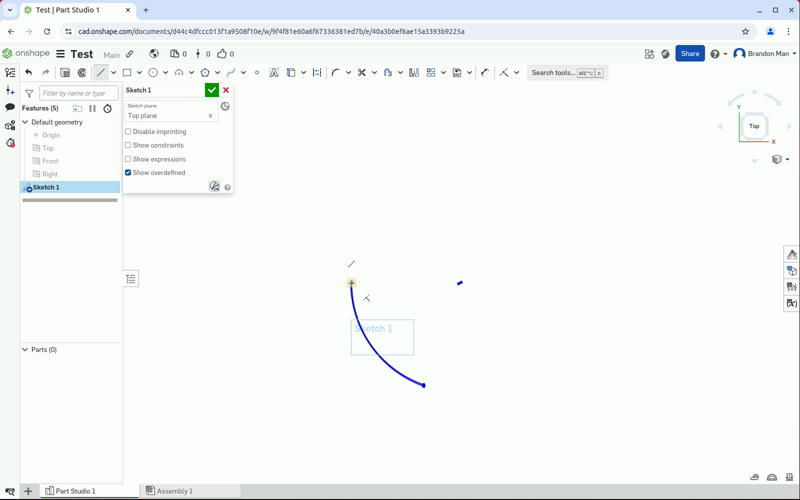
mouse_move(381, 282)
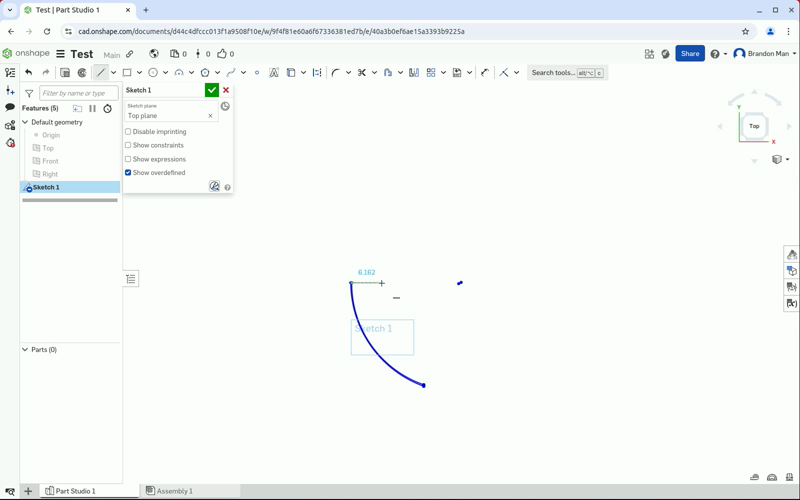
key_down(shift)
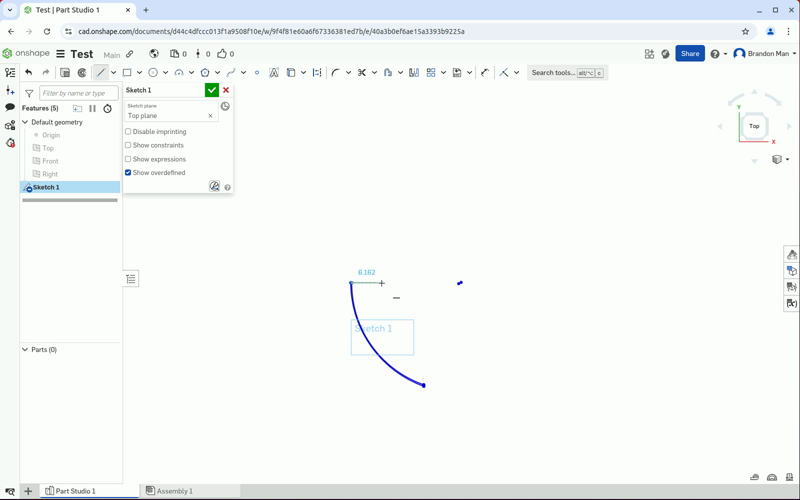
mouse_move(350, 282)
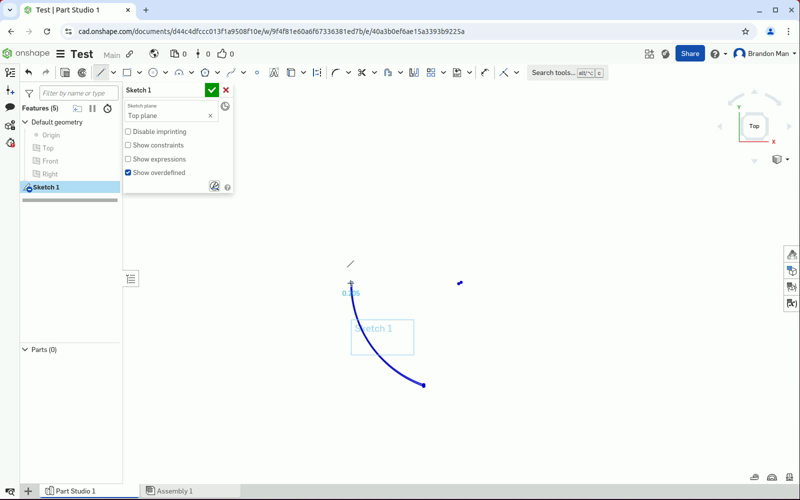
scroll(6)
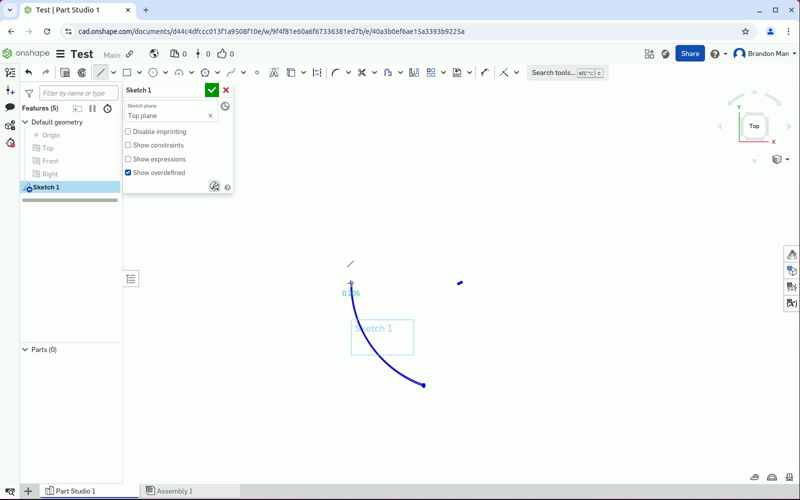
scroll(6)
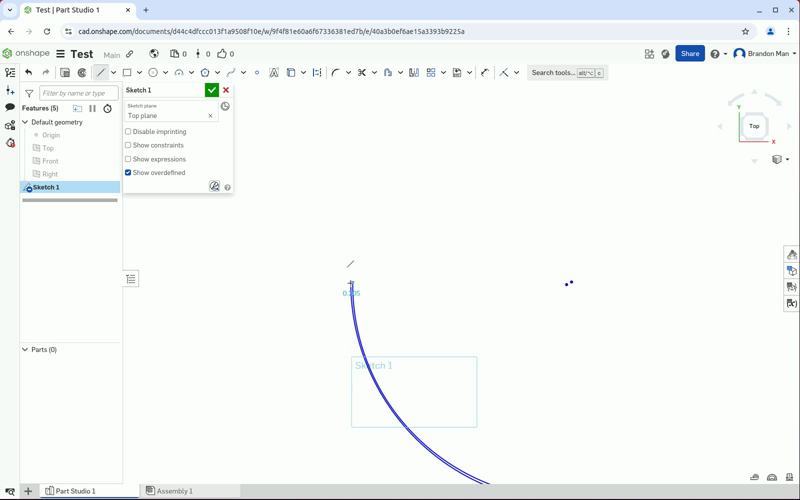
scroll(6)
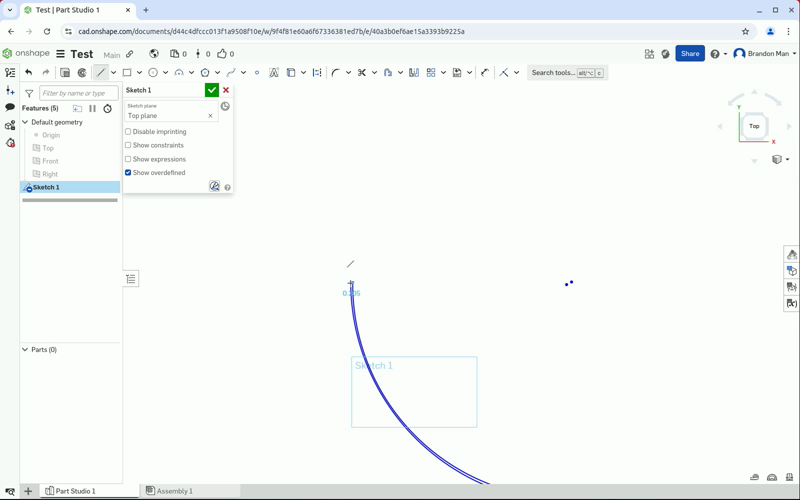
scroll(6)
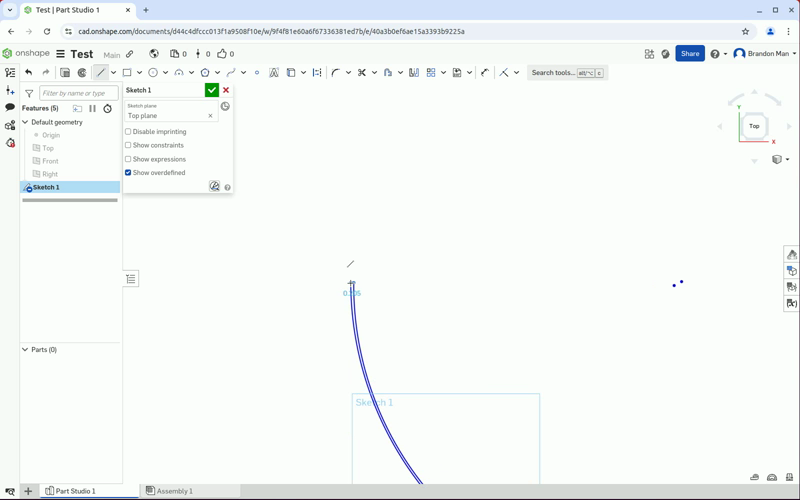
scroll(6)
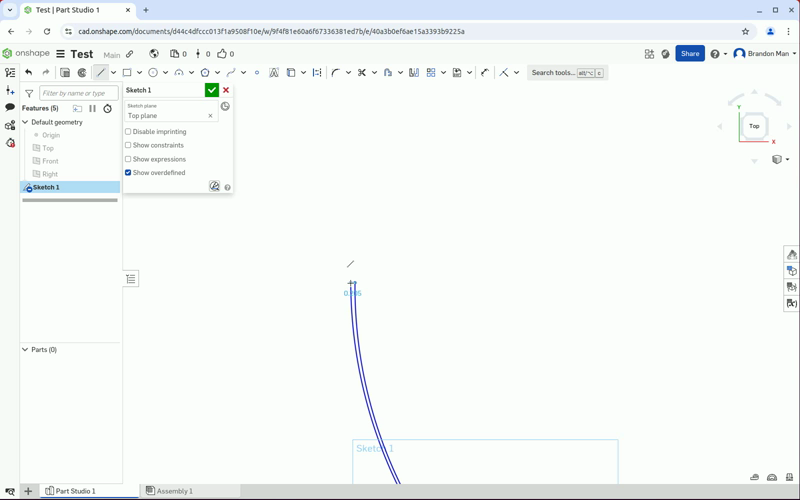
scroll(6)
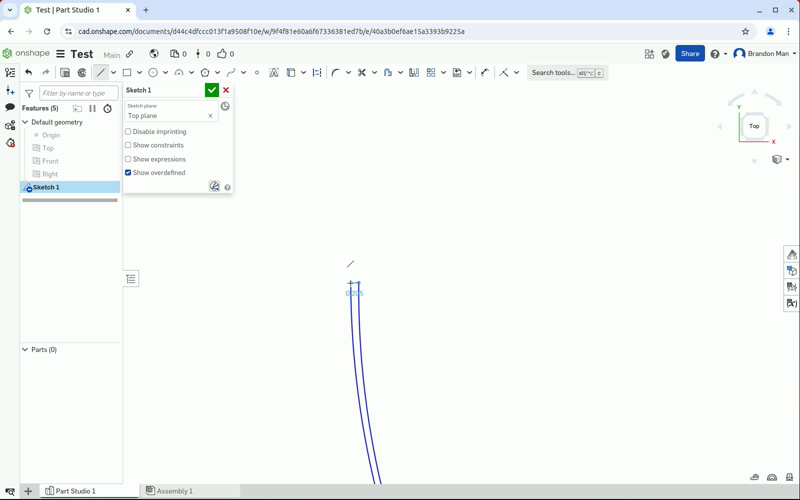
scroll(6)
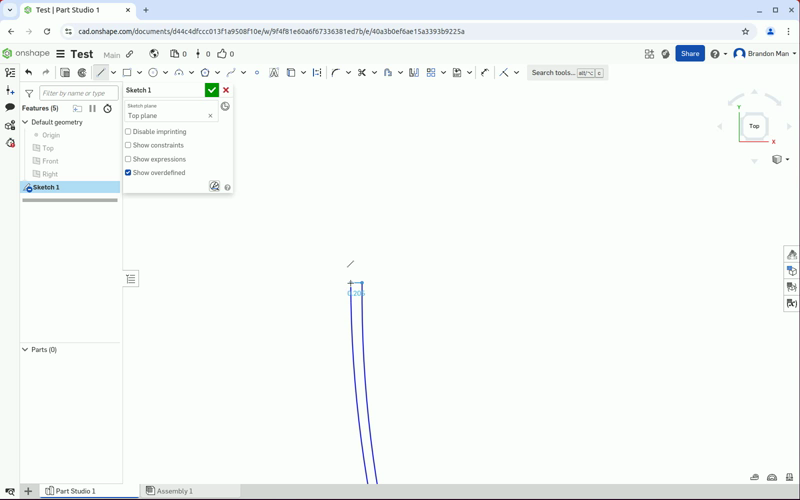
key_up(shift)
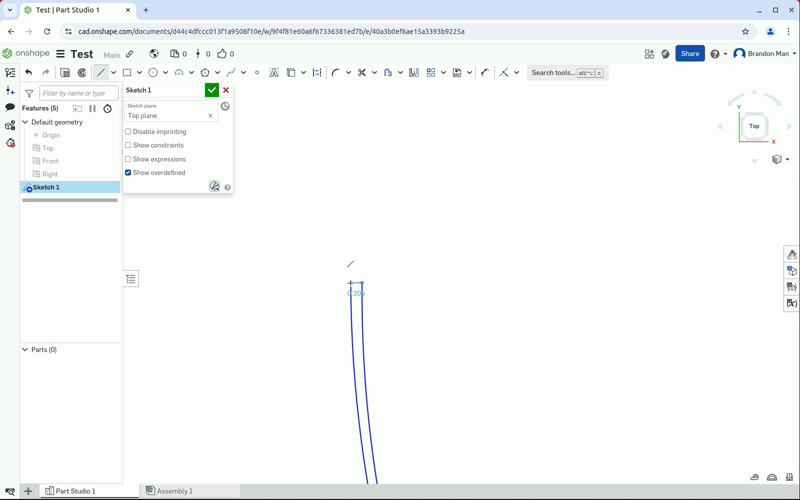
click(350, 282)
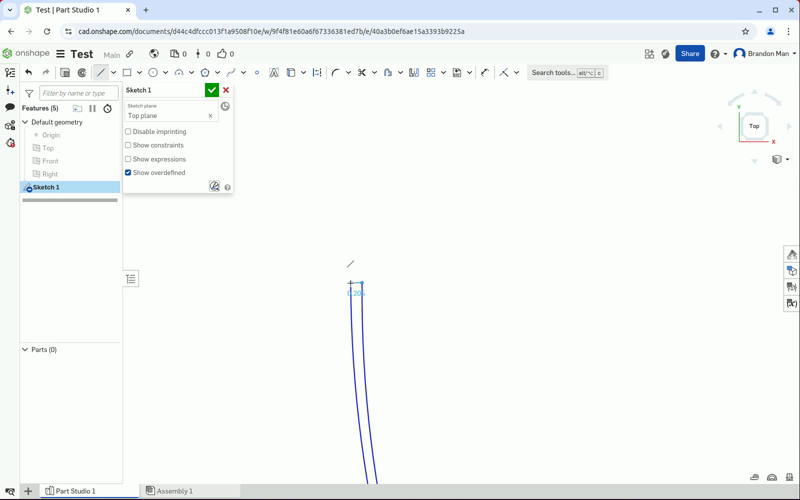
scroll(-6)
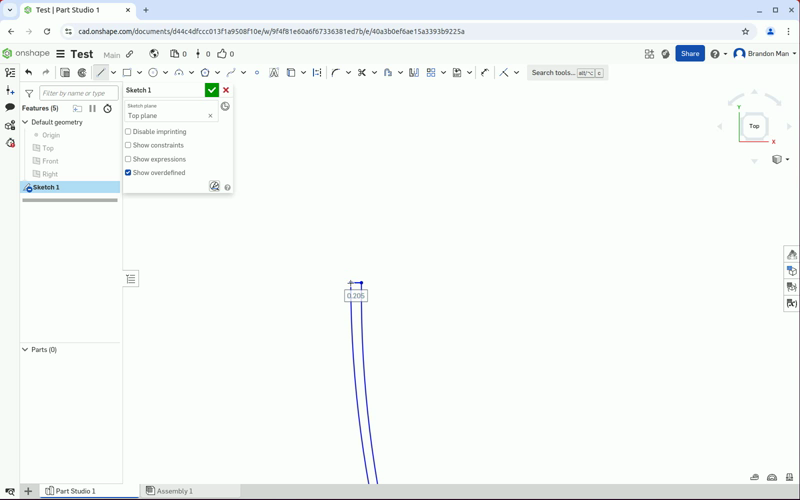
scroll(-6)
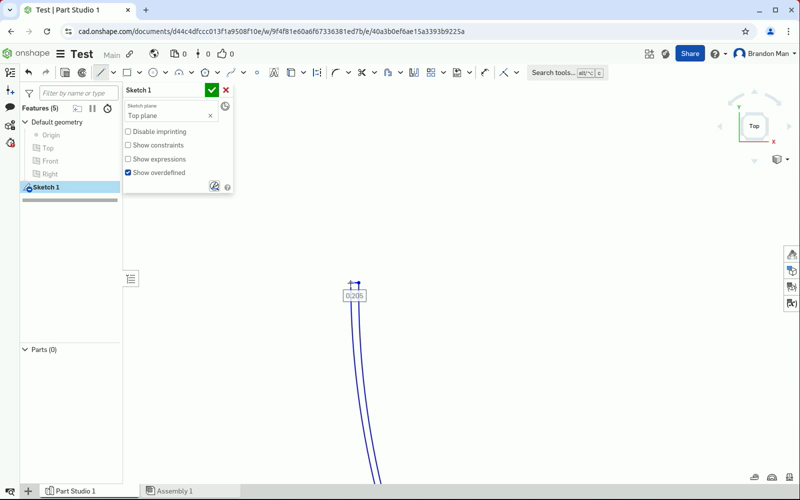
scroll(-6)
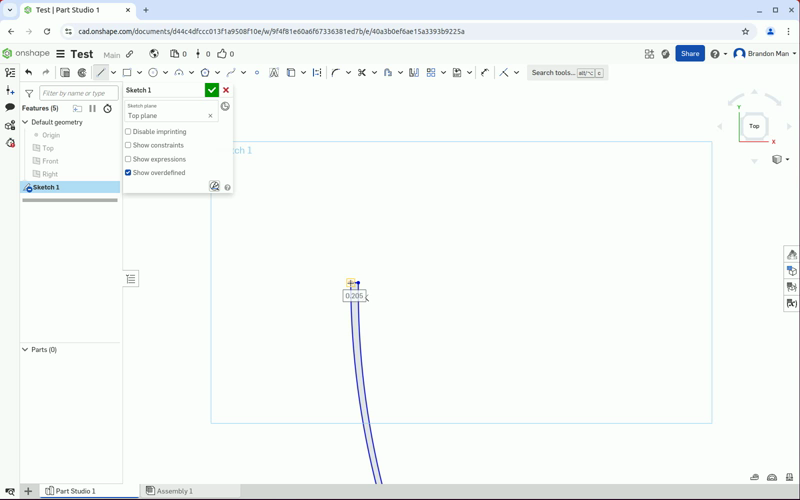
scroll(-6)
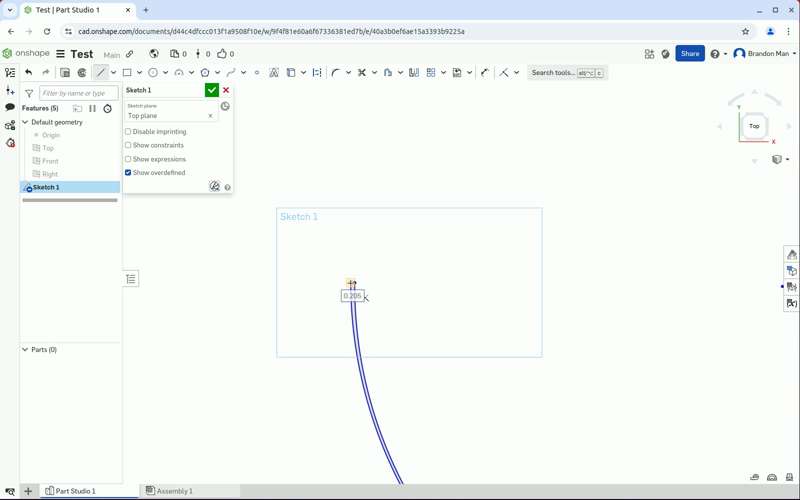
scroll(-6)
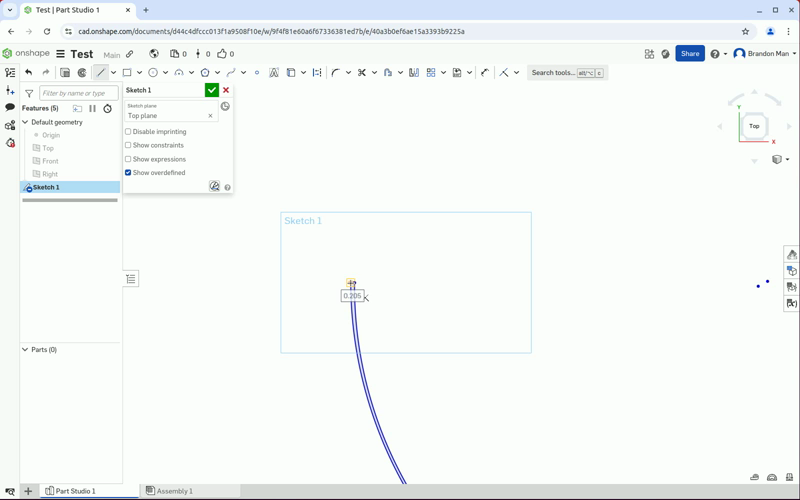
scroll(-6)
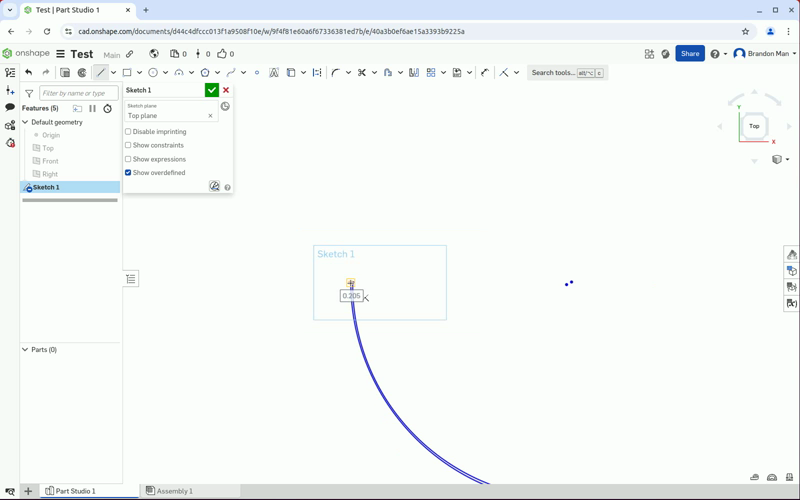
scroll(-6)
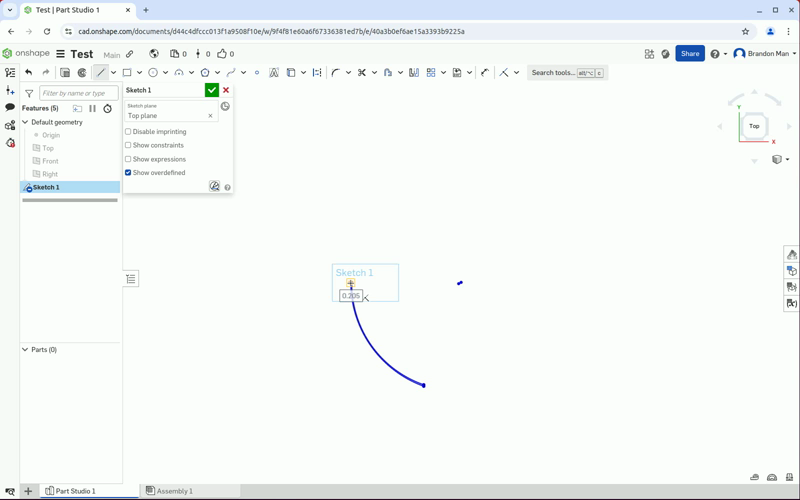
key(esc)
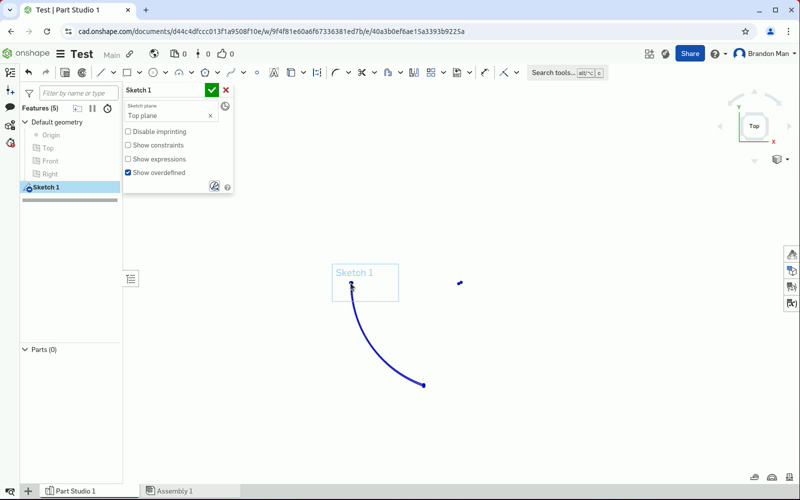
mouse_move(357, 320)
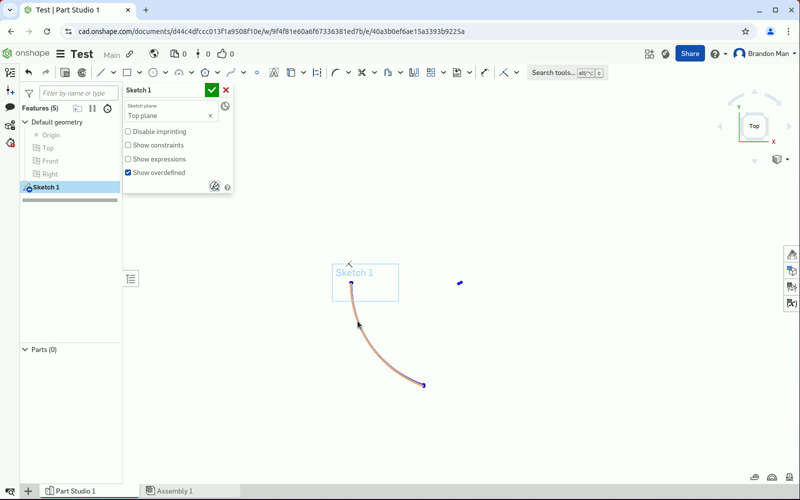
scroll(6)
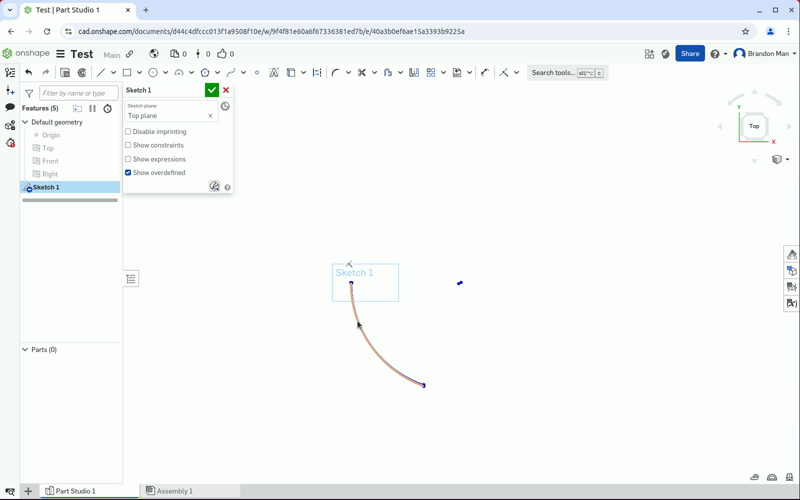
scroll(6)
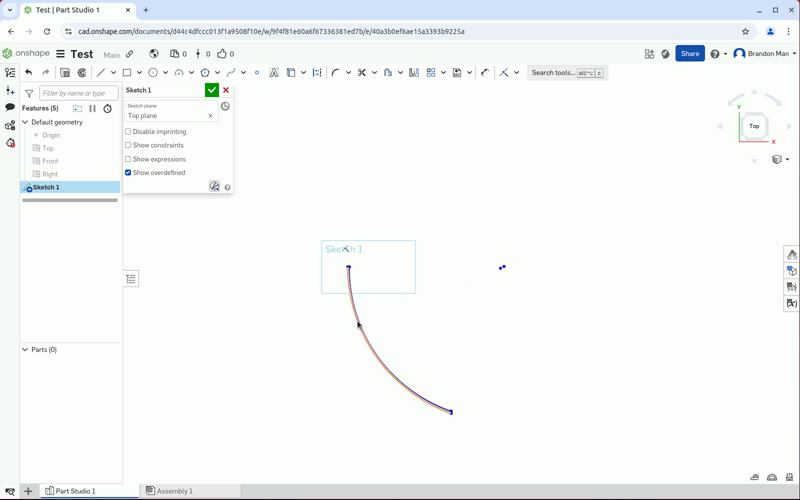
scroll(6)
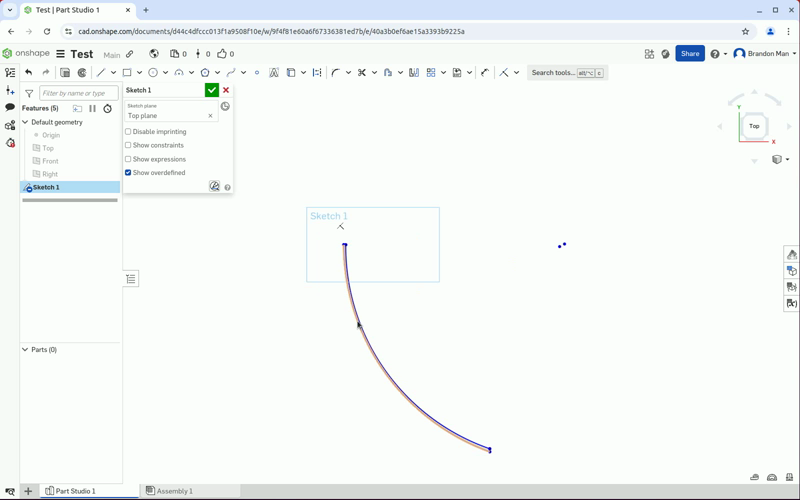
scroll(6)
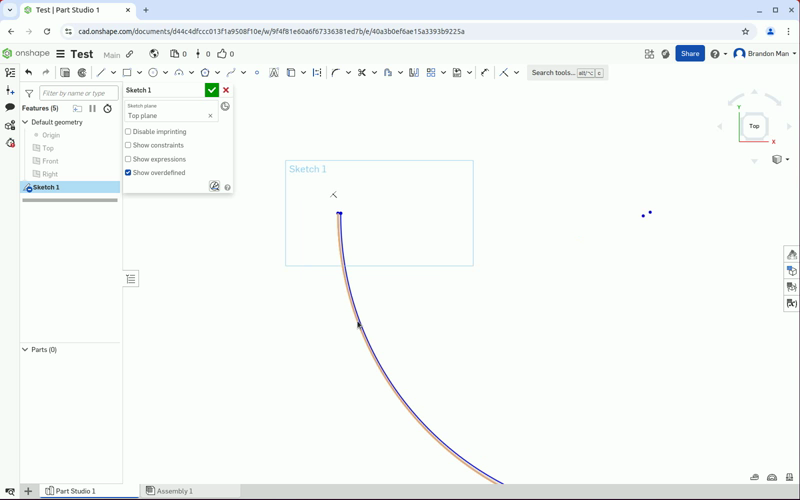
scroll(6)
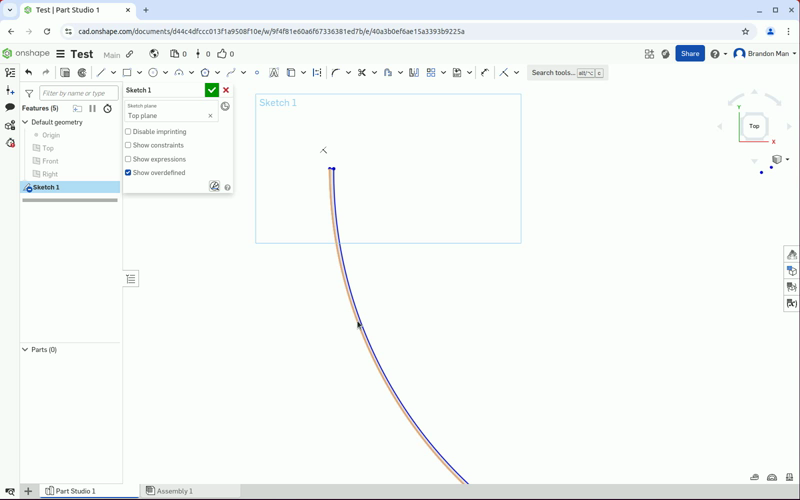
scroll(6)
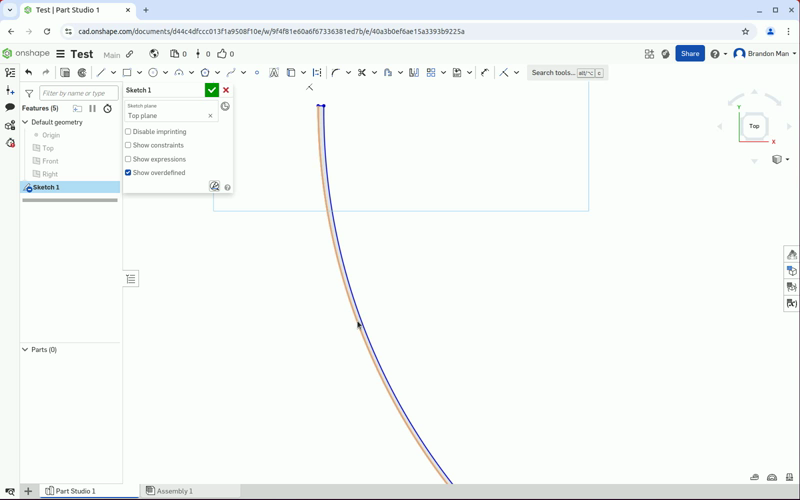
scroll(6)
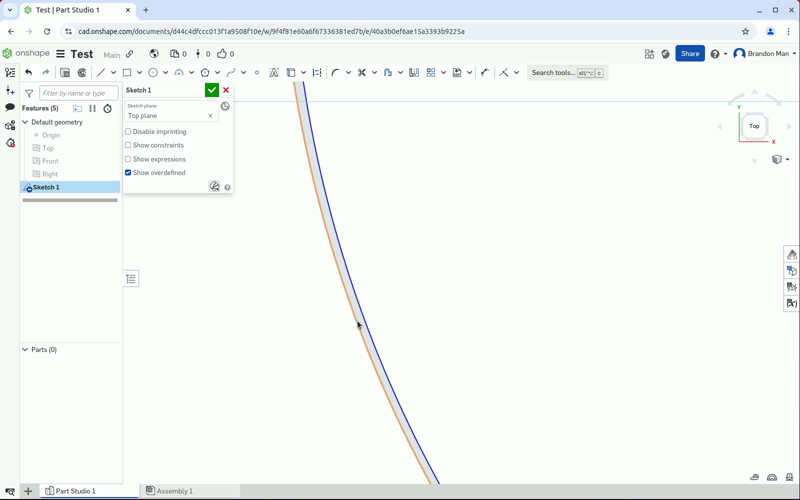
click(357, 320)
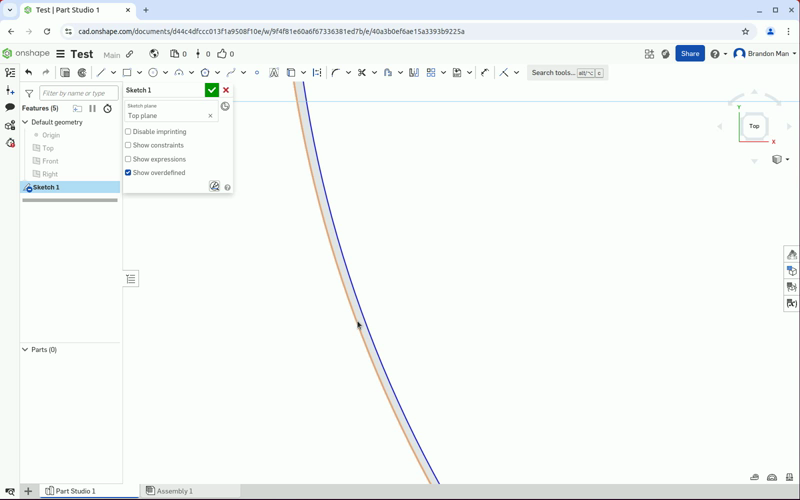
scroll(-6)
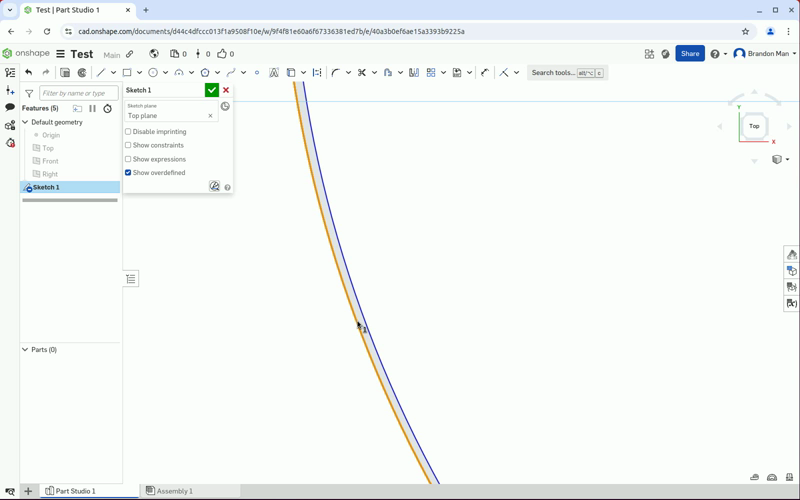
scroll(-6)
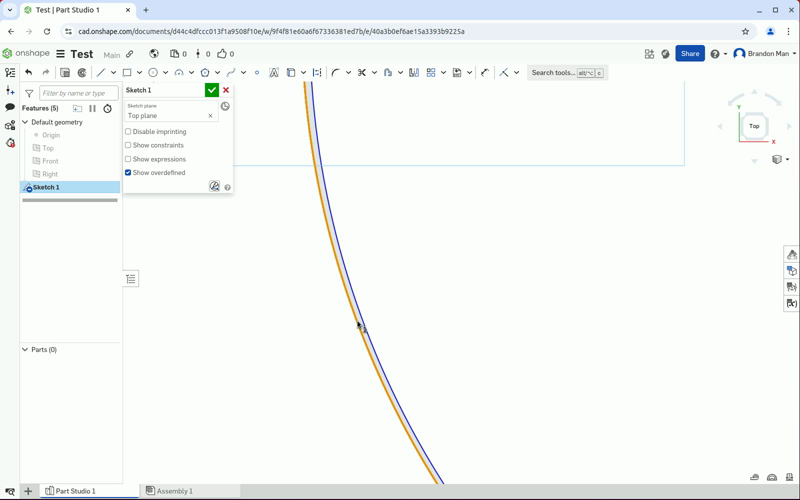
scroll(-6)
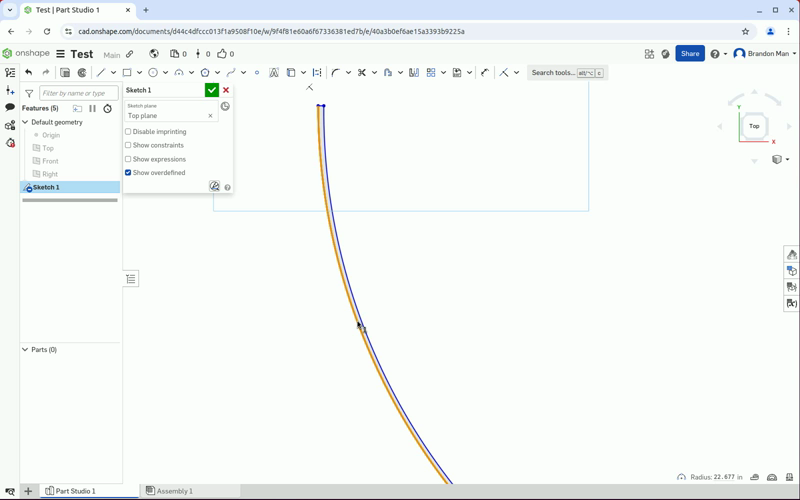
scroll(-6)
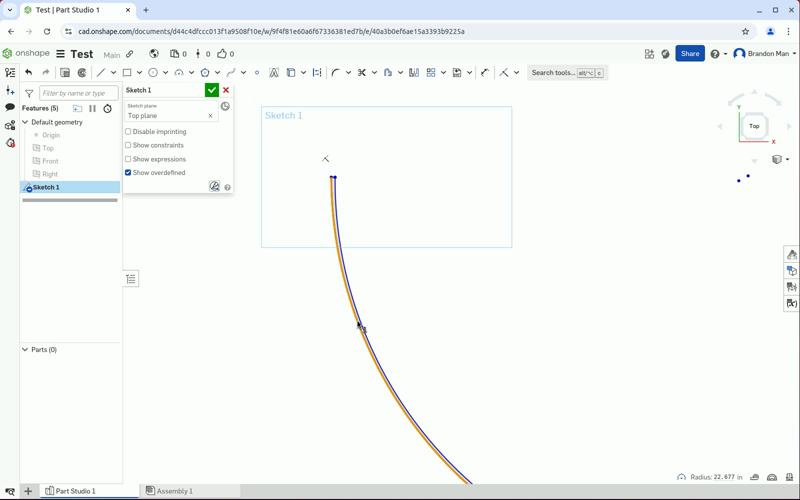
scroll(-6)
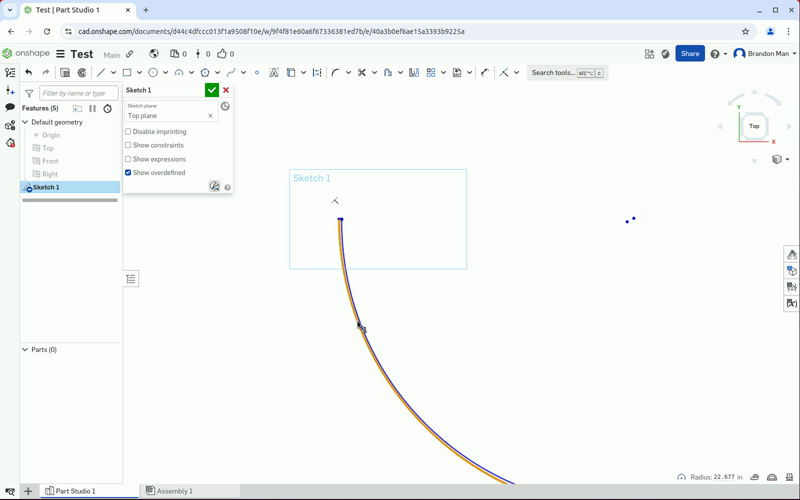
scroll(-6)
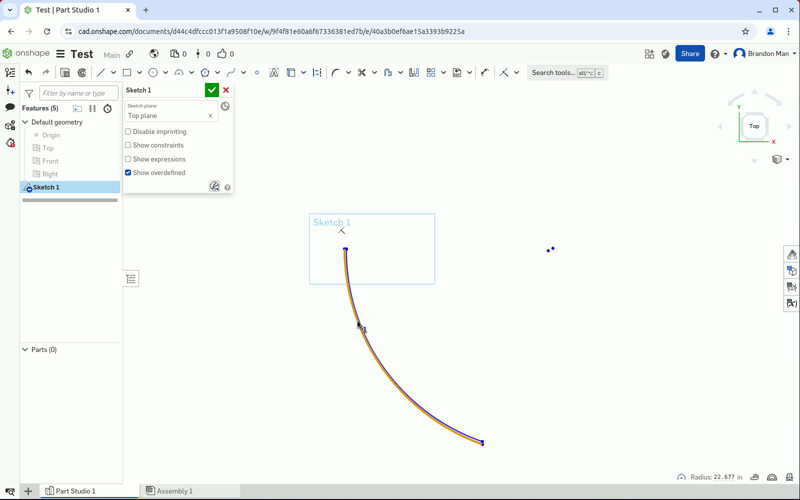
scroll(-6)
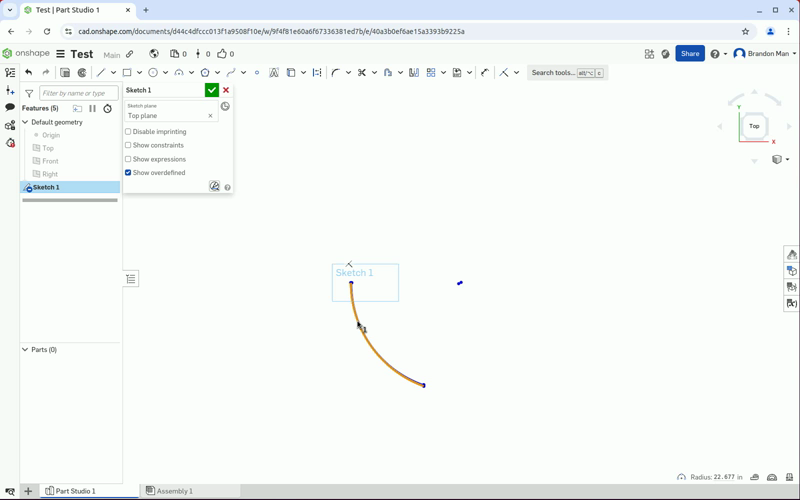
mouse_move(73, 352)
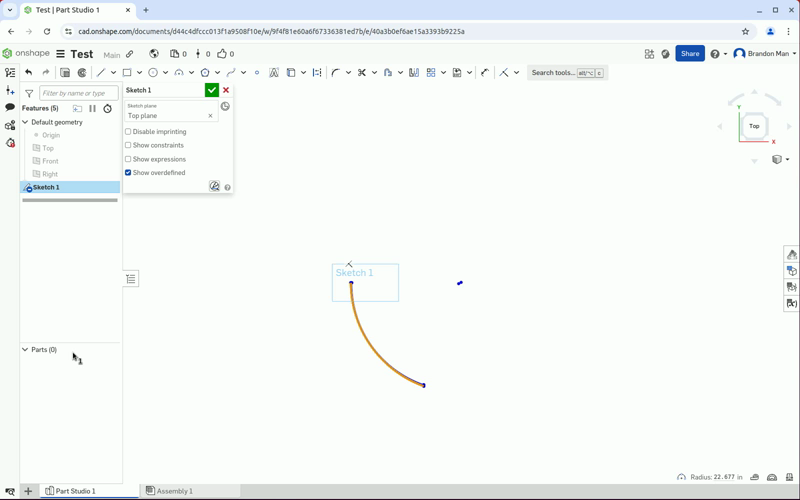
key(shift+y)
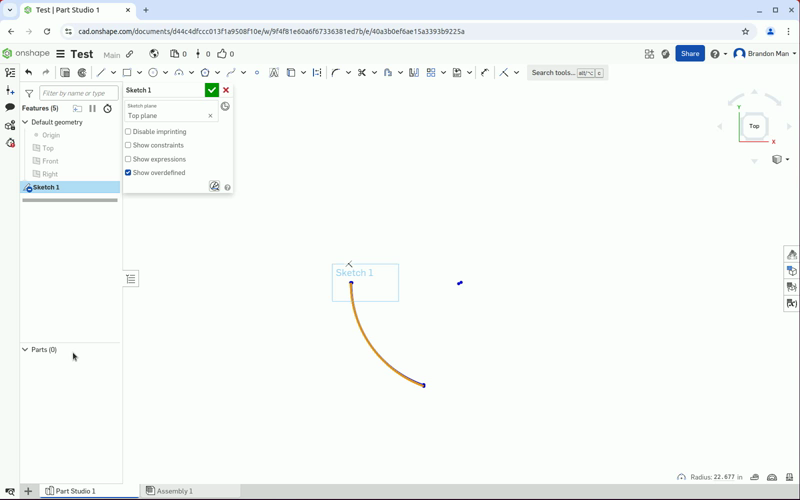
key(shift+e)
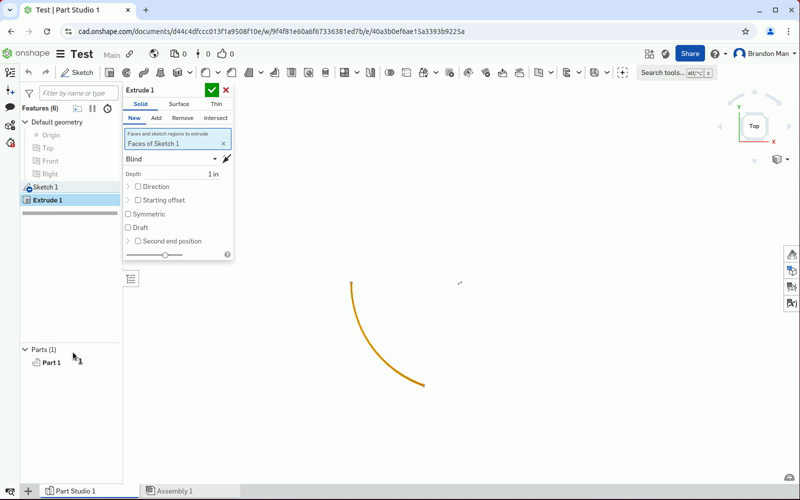
mouse_move(143, 106)
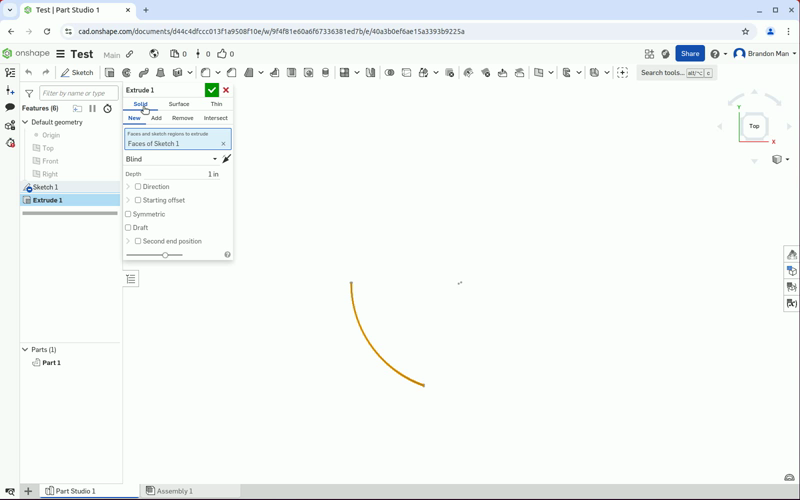
click(143, 106)
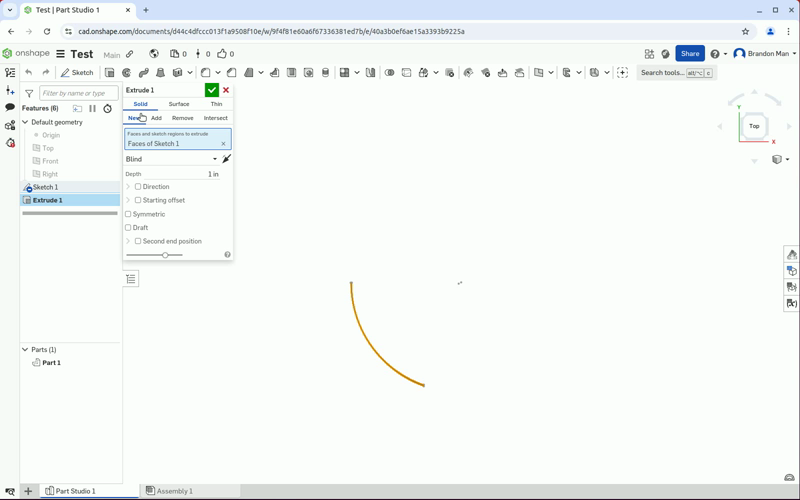
mouse_move(137, 120)
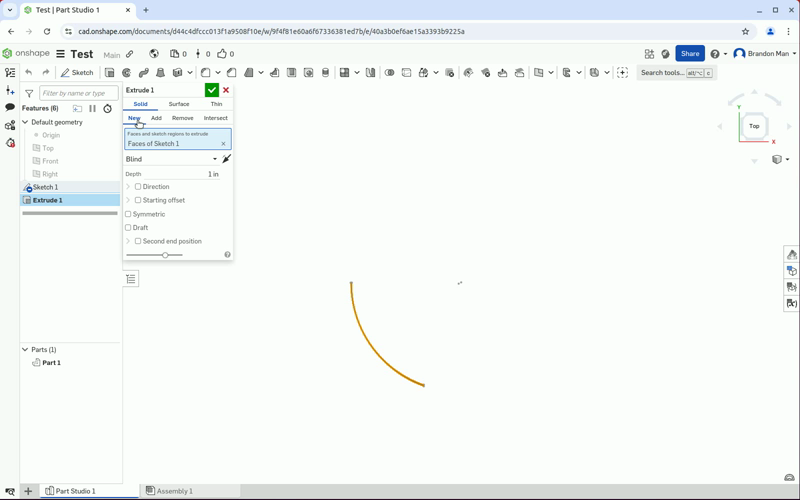
click(137, 120)
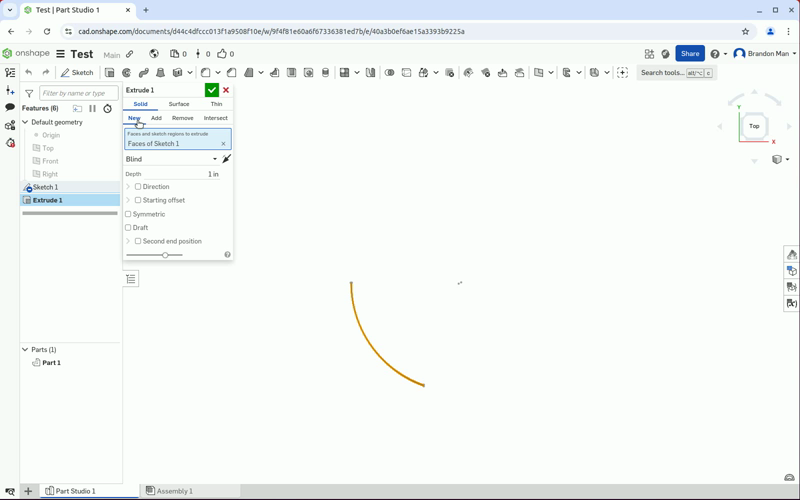
key(tab, 4)
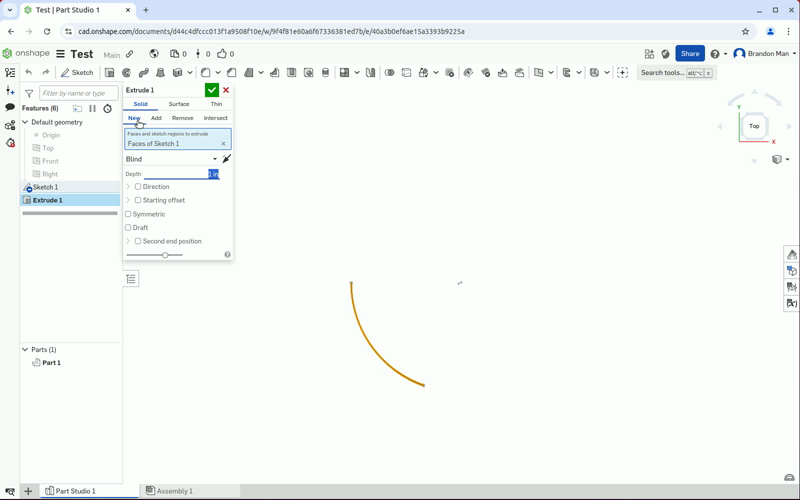
text(5.536)
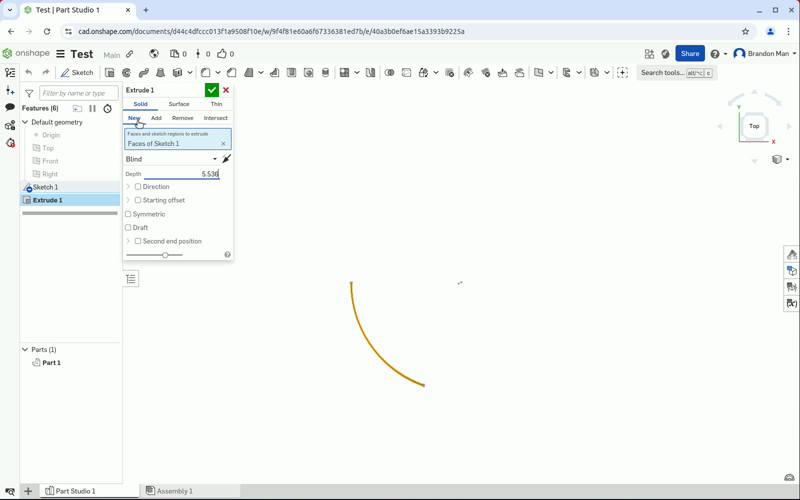
key(enter)
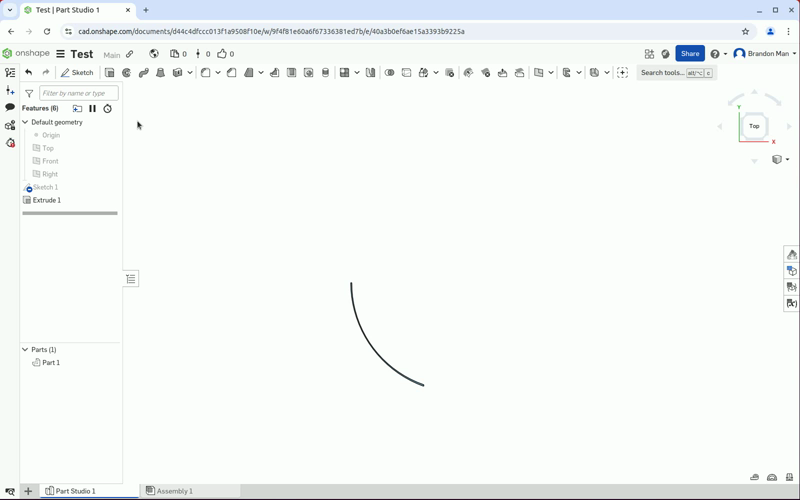
key(shift+h)
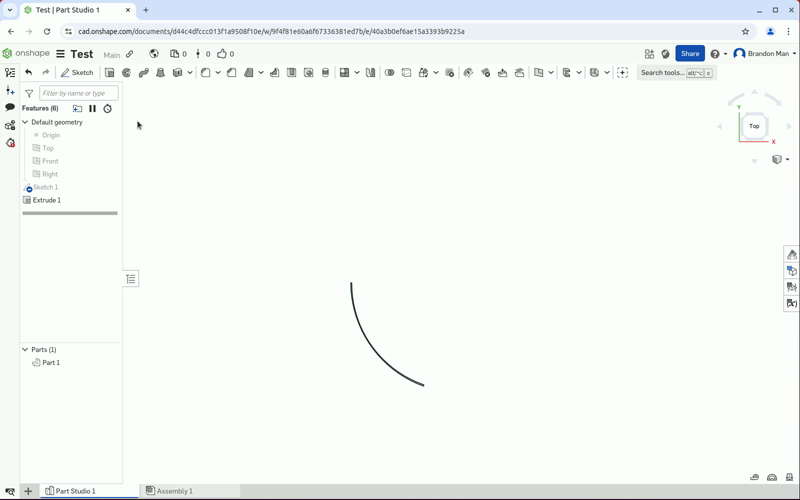
key(shift+h)
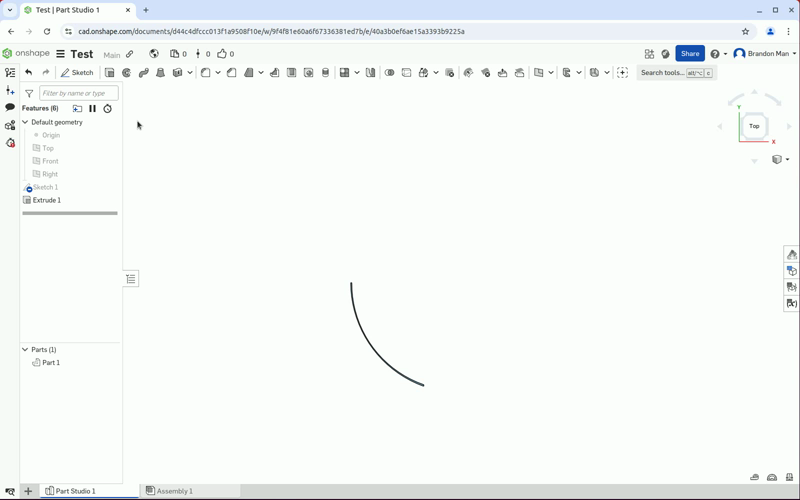
mouse_move(73, 189)
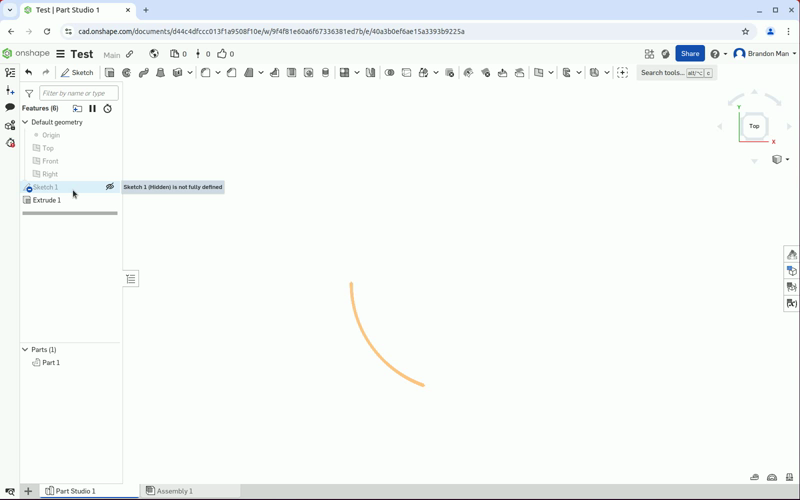
click(73, 189)
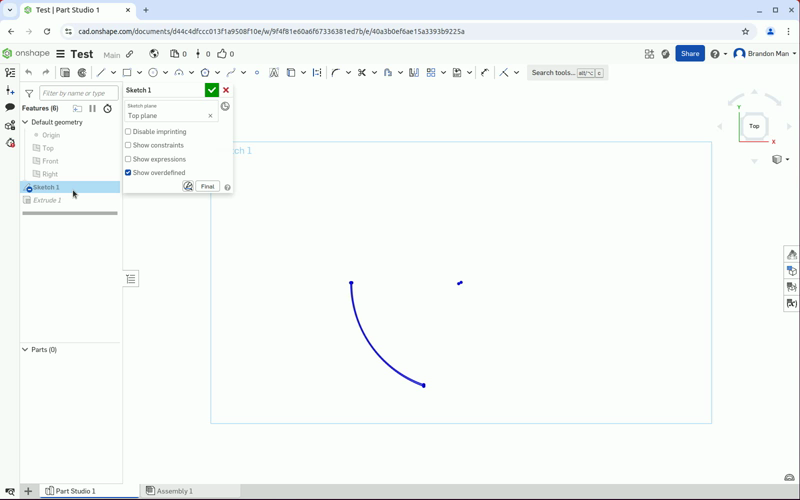
mouse_move(229, 92)
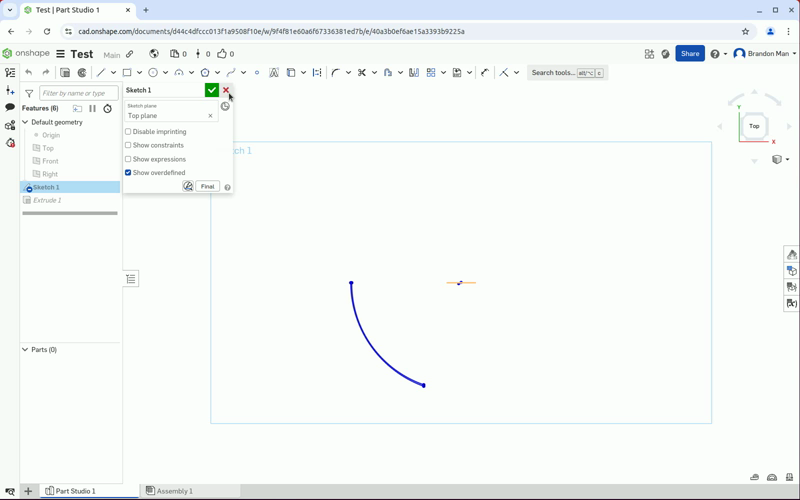
click(229, 92)
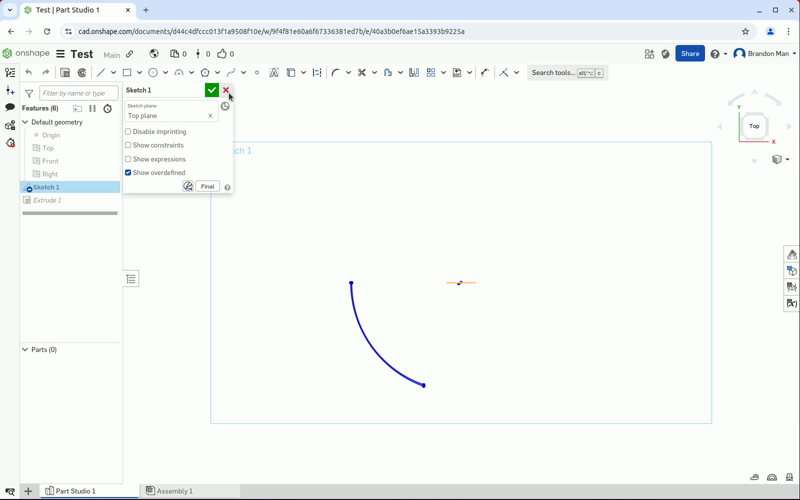
key(shift+s)
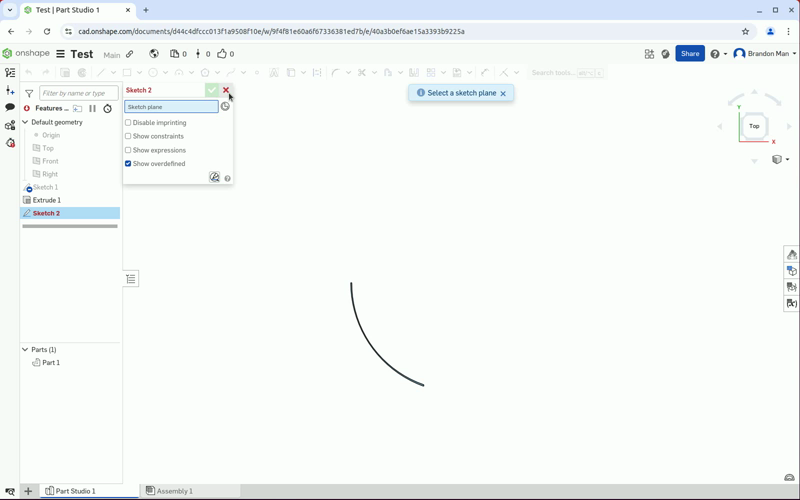
mouse_move(73, 150)
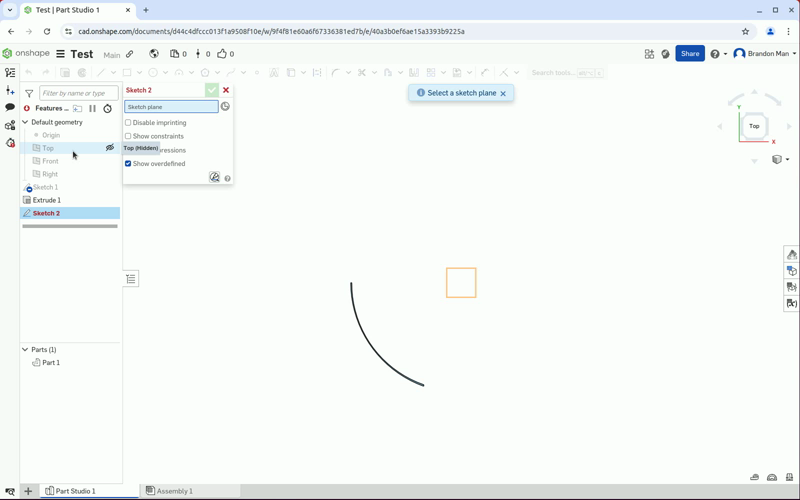
click(73, 150)
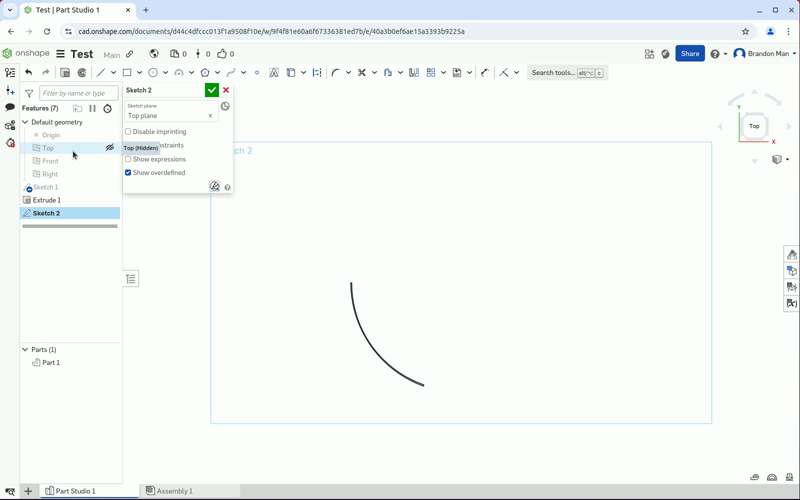
mouse_move(73, 352)
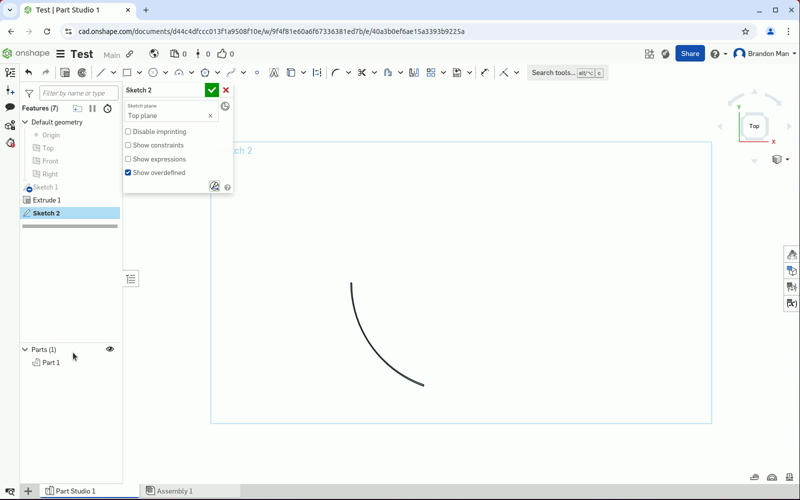
key(y)
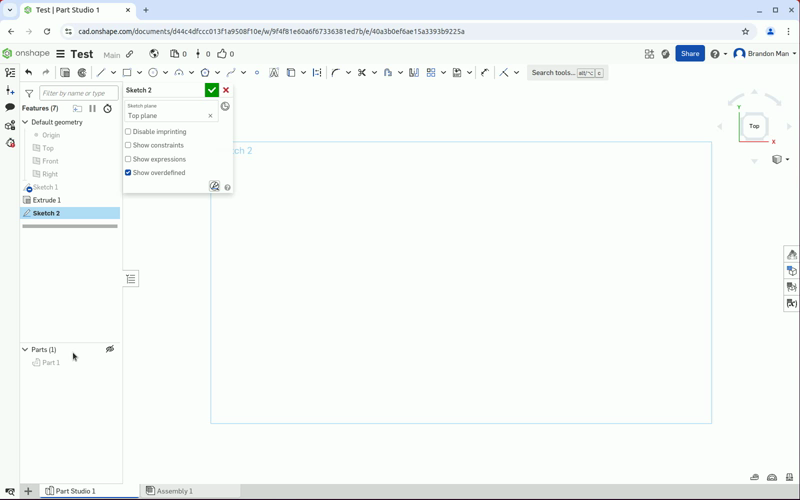
key(l)
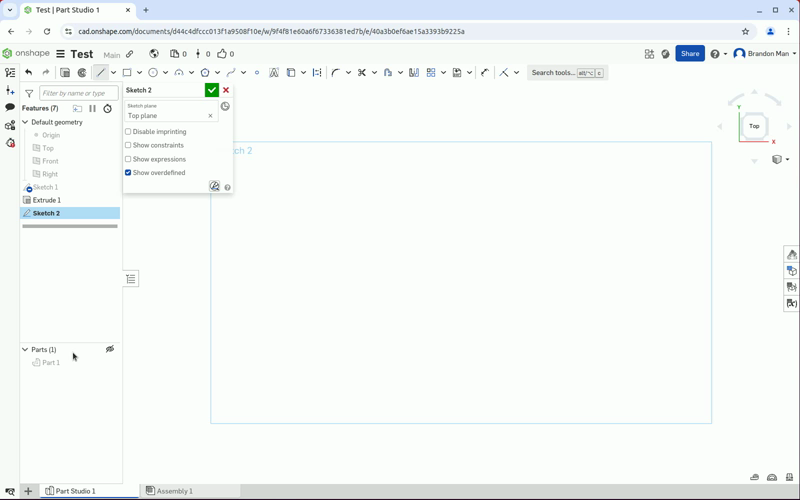
key_down(shift)
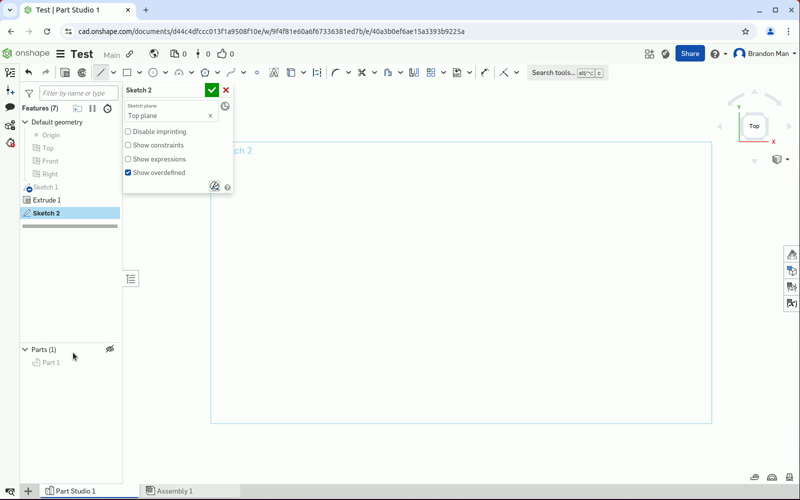
mouse_move(423, 386)
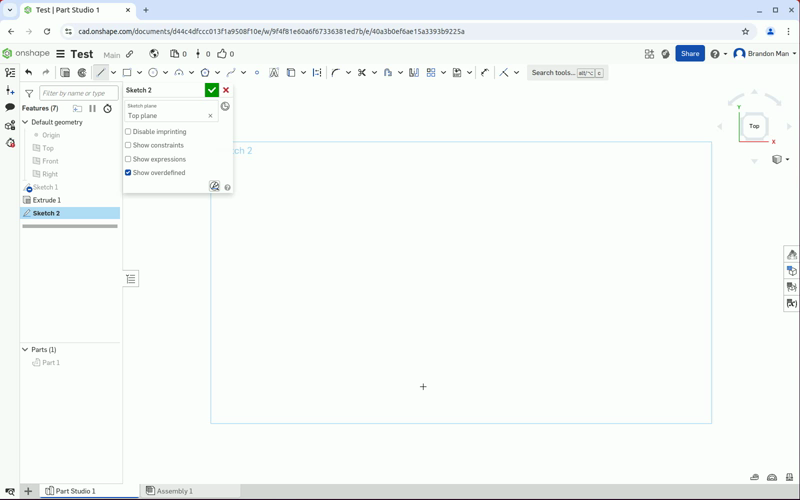
click(423, 386)
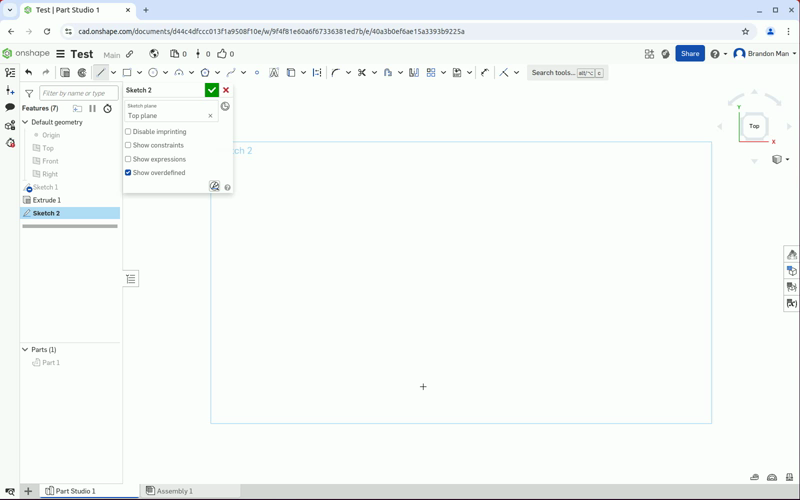
key_up(shift)
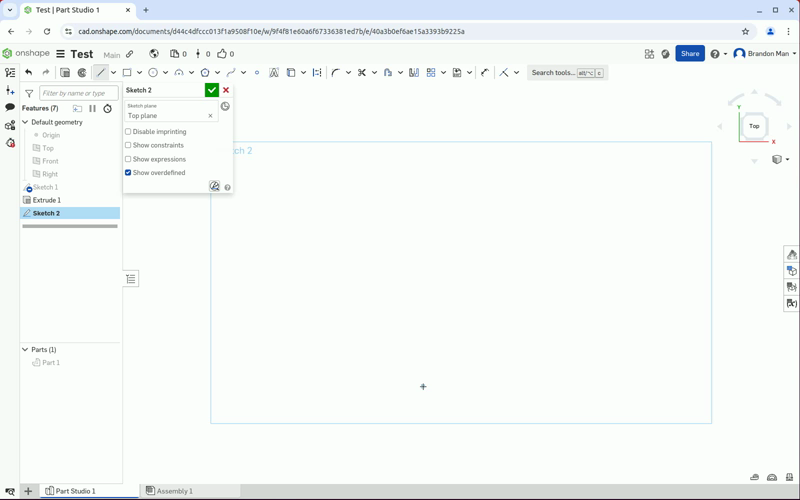
key_down(shift)
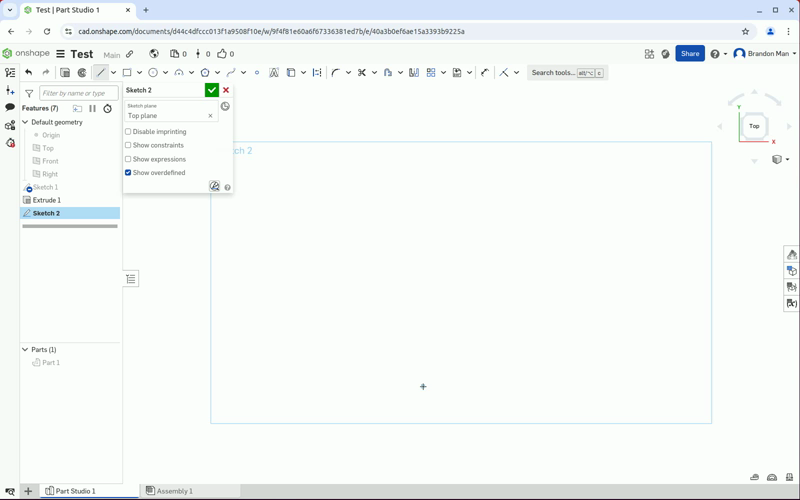
mouse_move(453, 386)
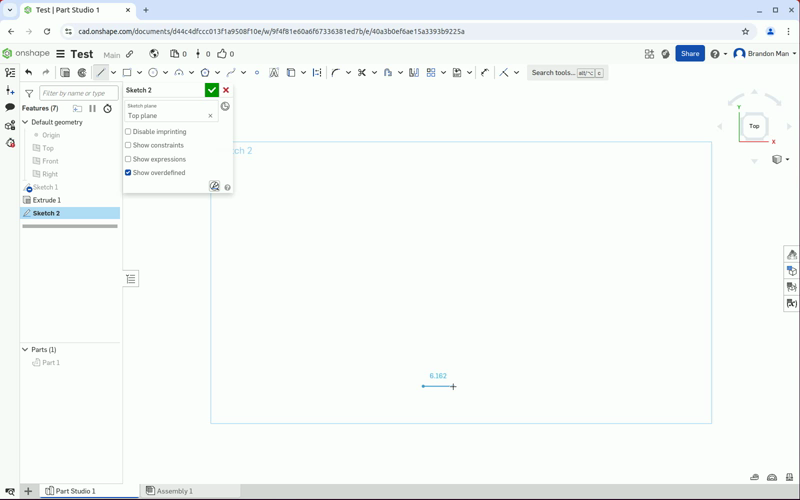
mouse_move(452, 395)
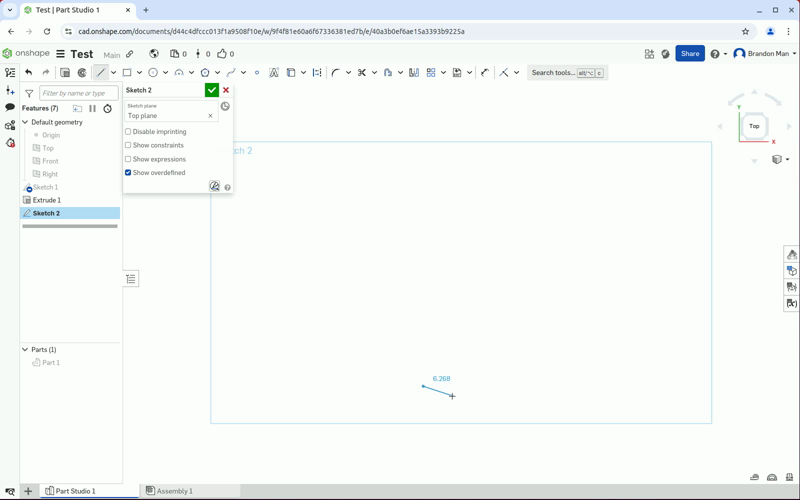
click(452, 395)
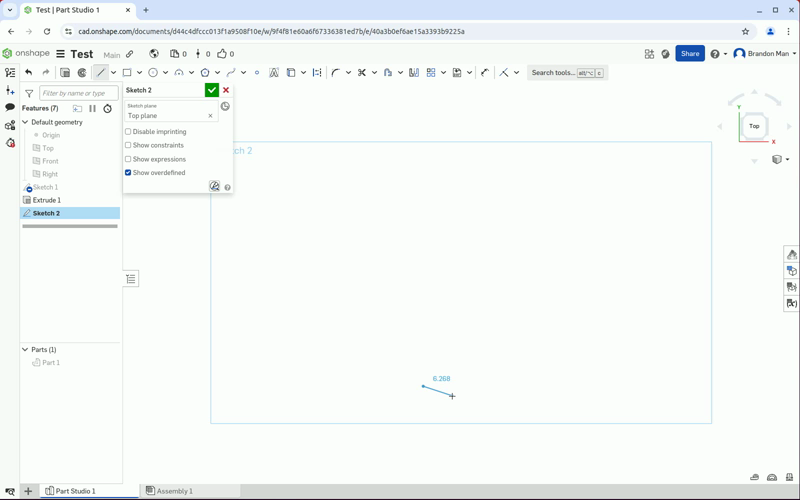
key_up(shift)
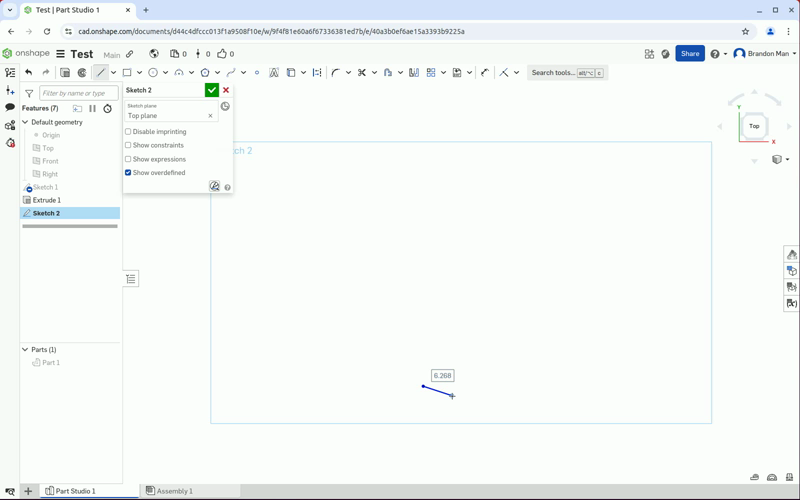
key_down(shift)
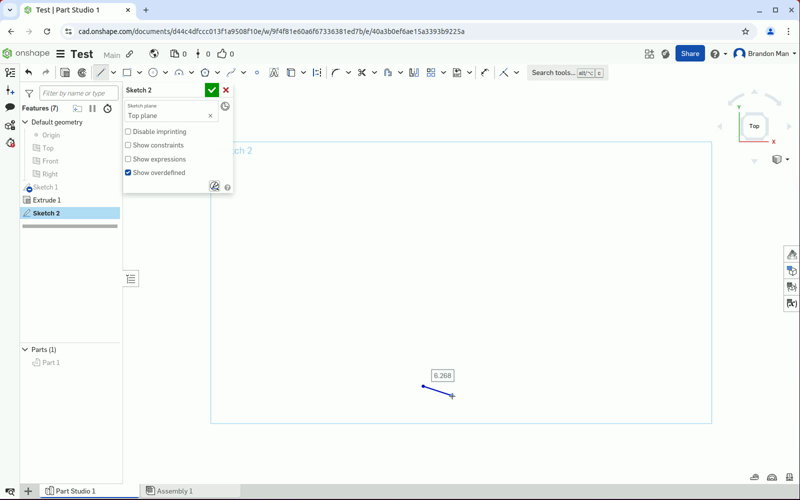
mouse_move(482, 395)
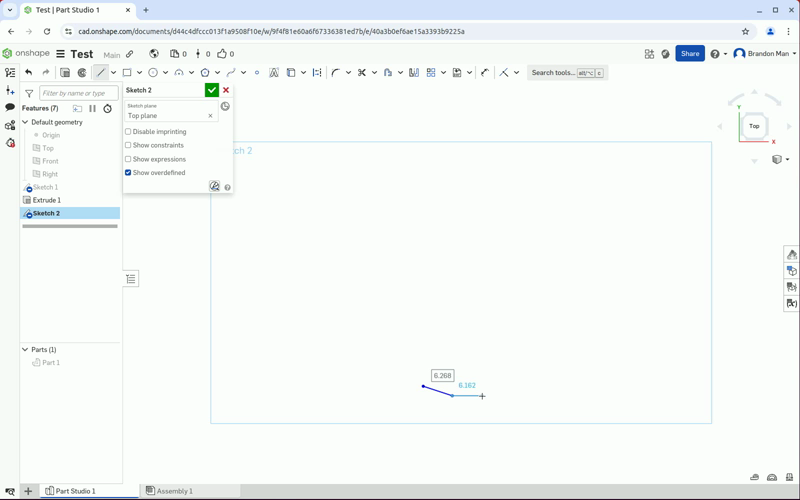
mouse_move(452, 394)
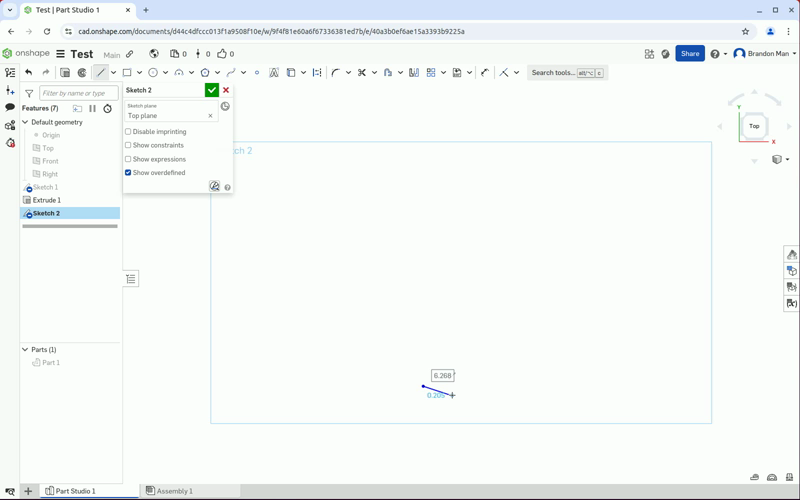
scroll(6)
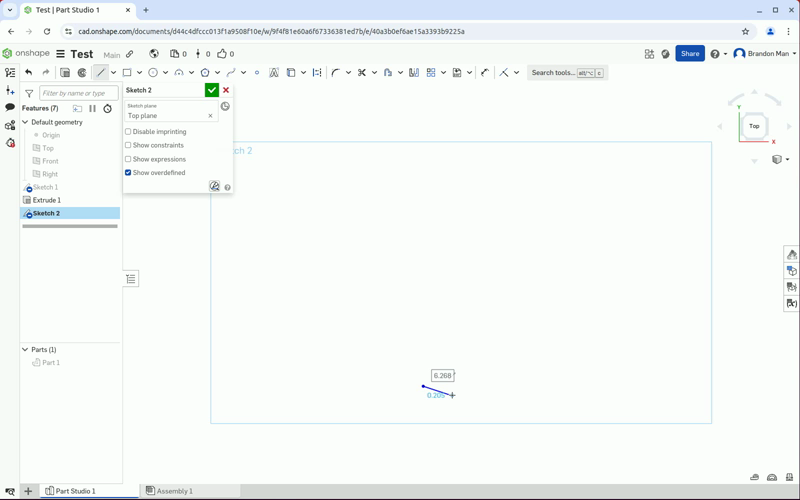
scroll(6)
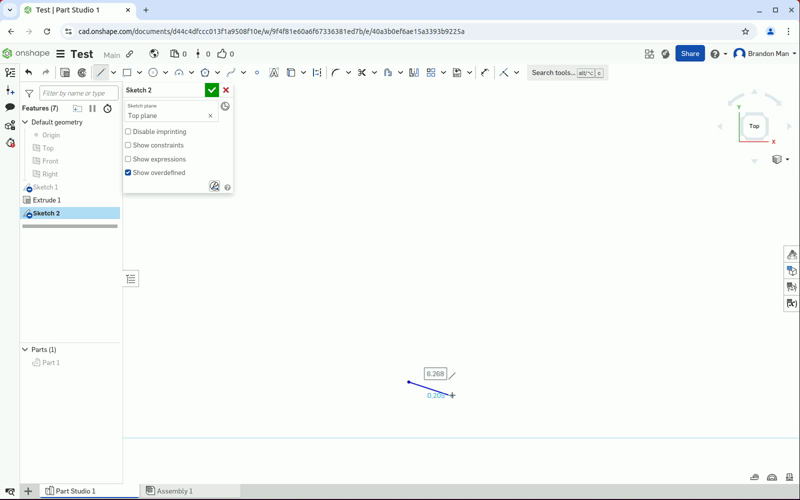
scroll(6)
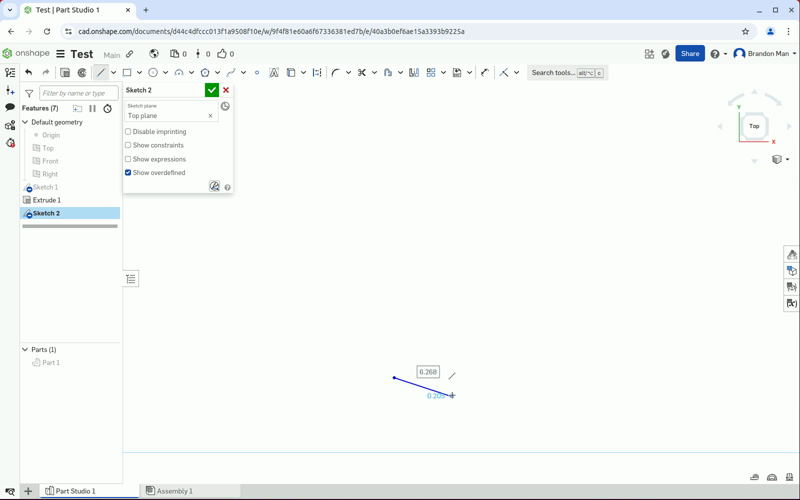
scroll(6)
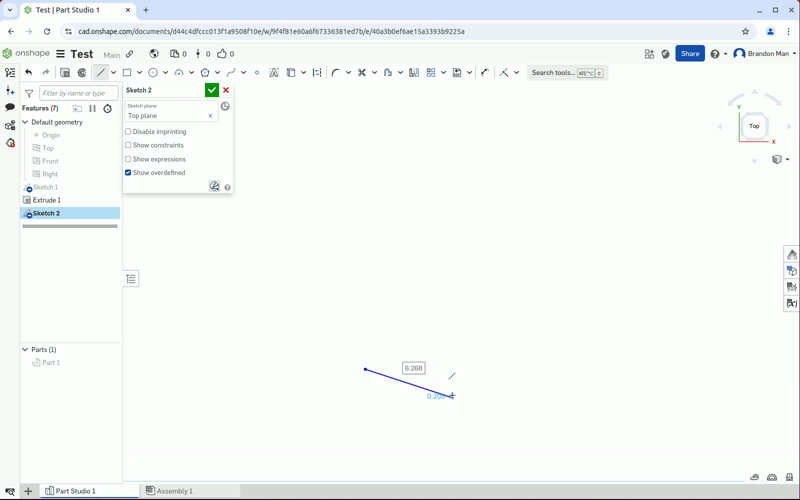
scroll(6)
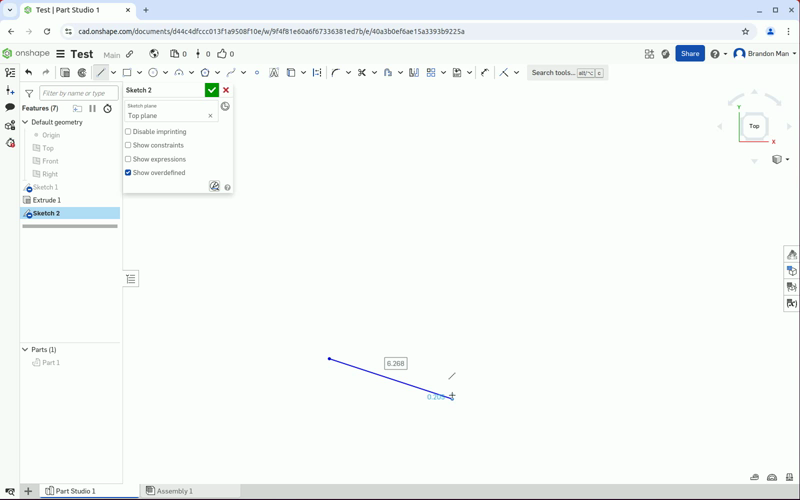
scroll(6)
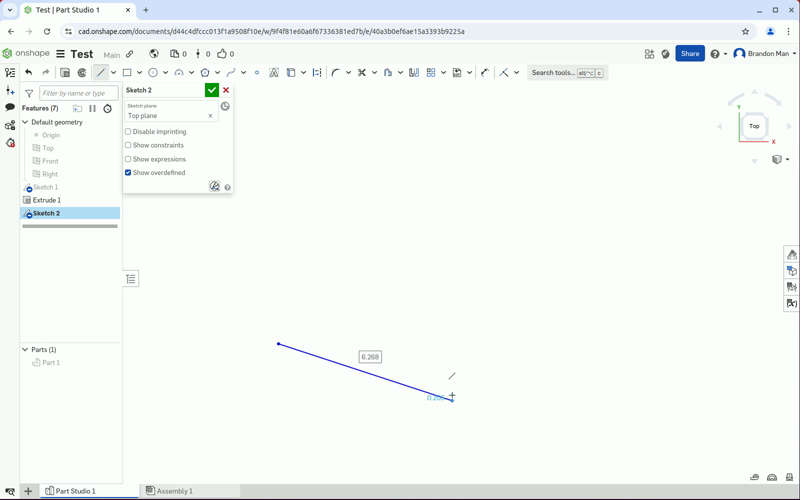
scroll(6)
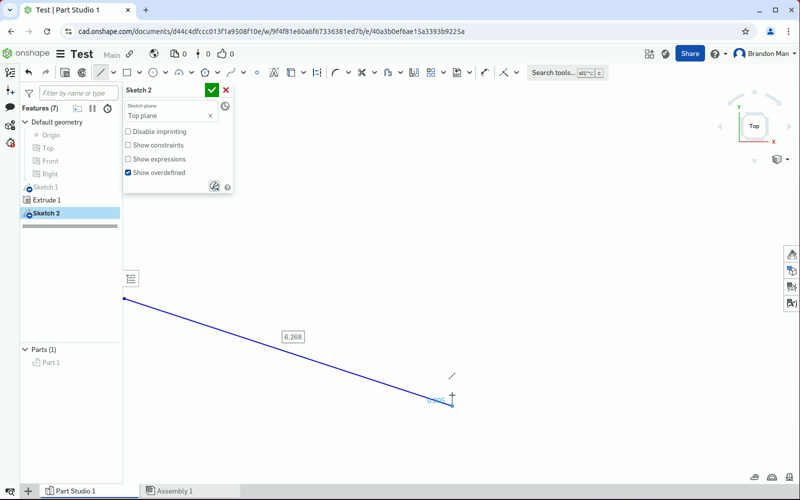
click(452, 394)
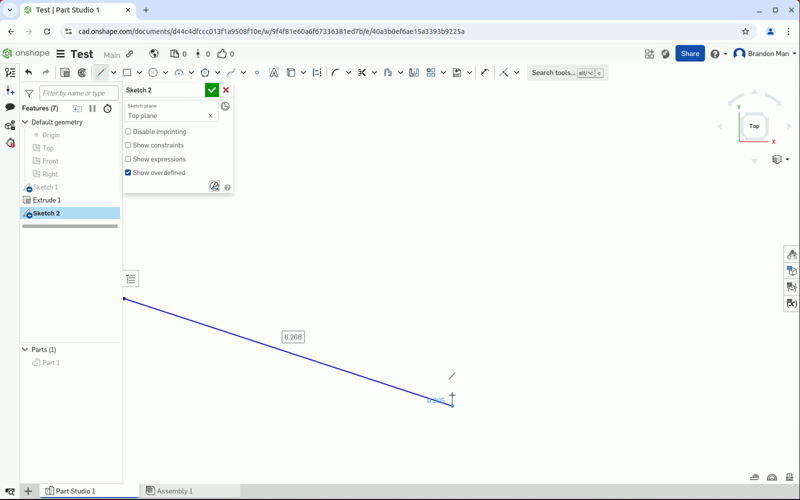
scroll(-6)
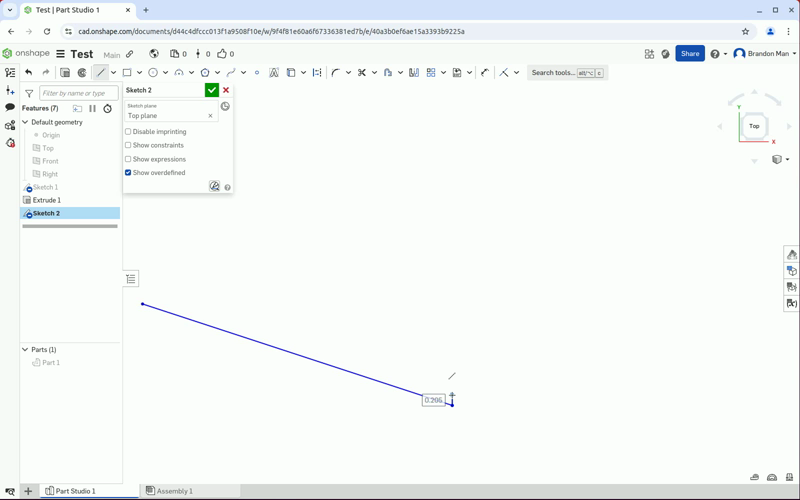
scroll(-6)
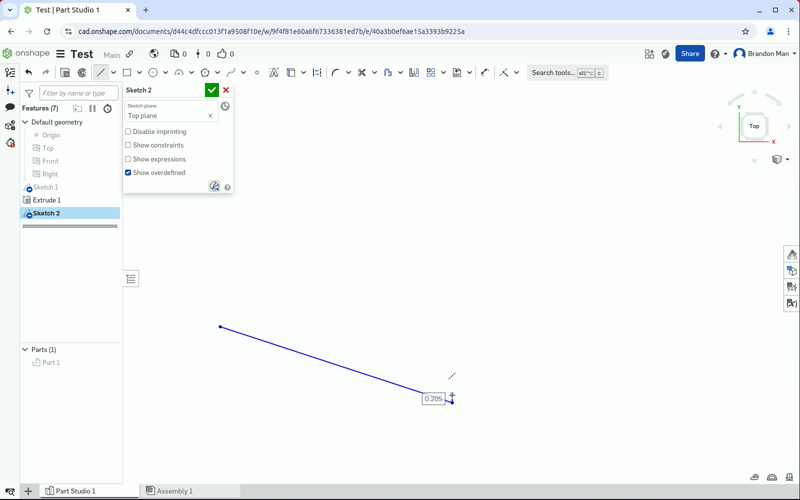
scroll(-6)
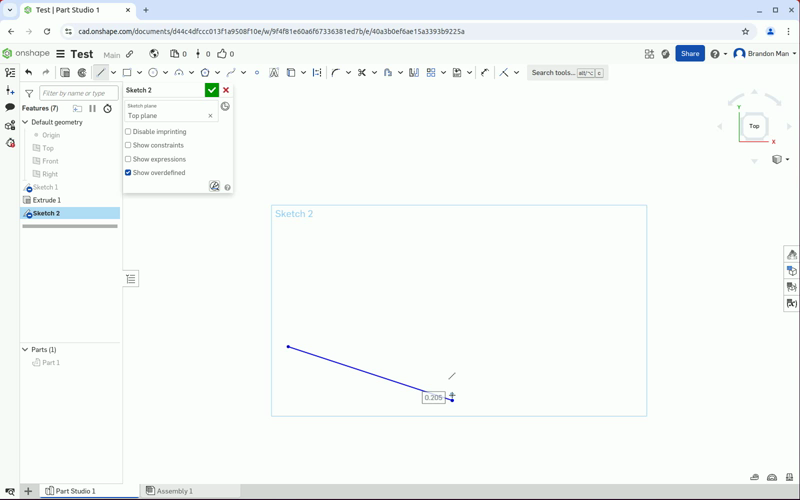
scroll(-6)
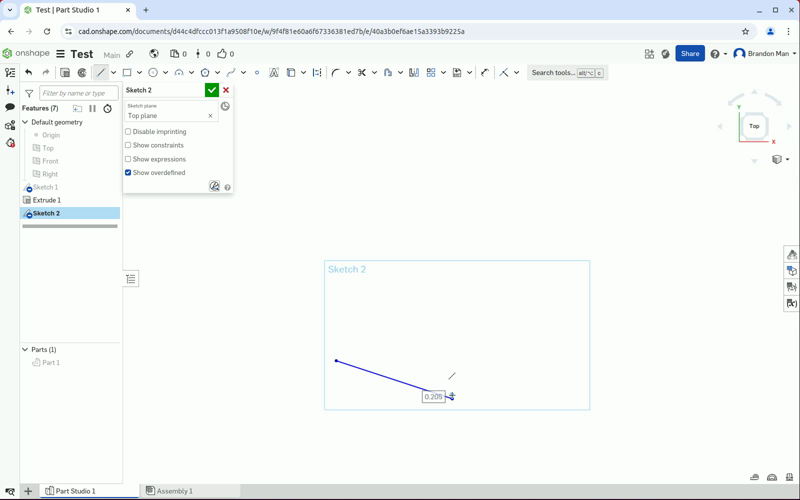
scroll(-6)
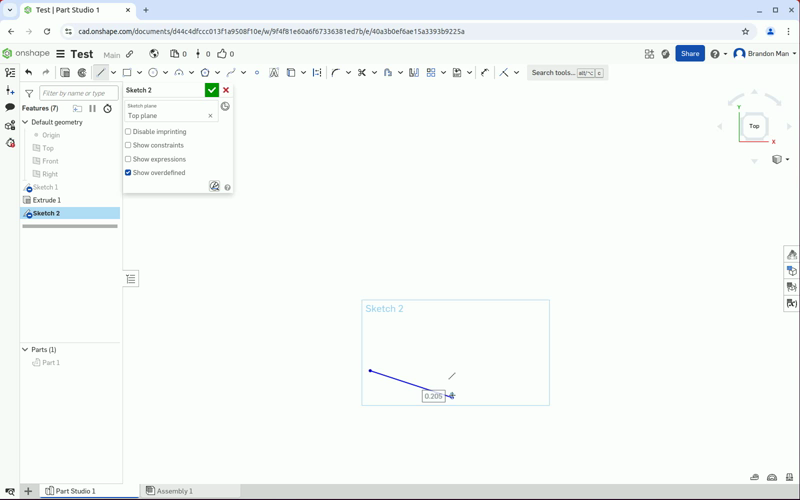
scroll(-6)
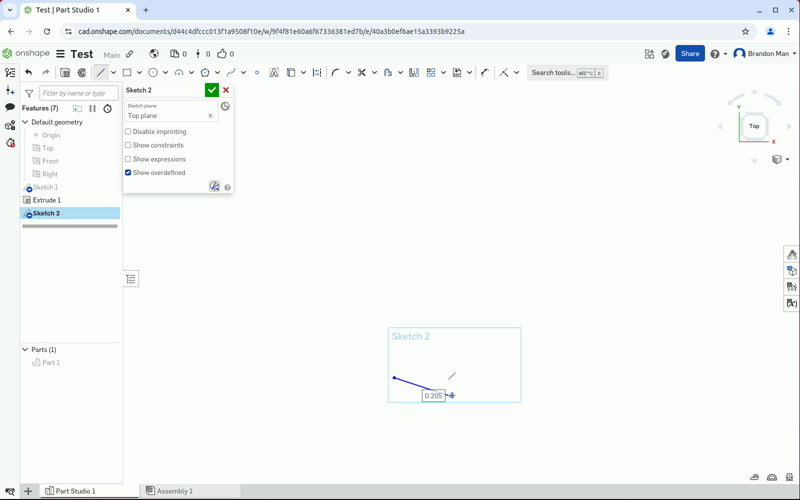
scroll(-6)
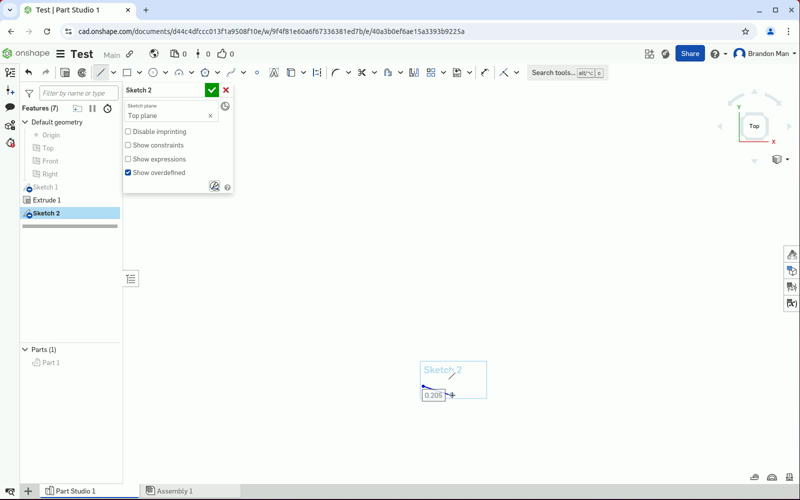
key_up(shift)
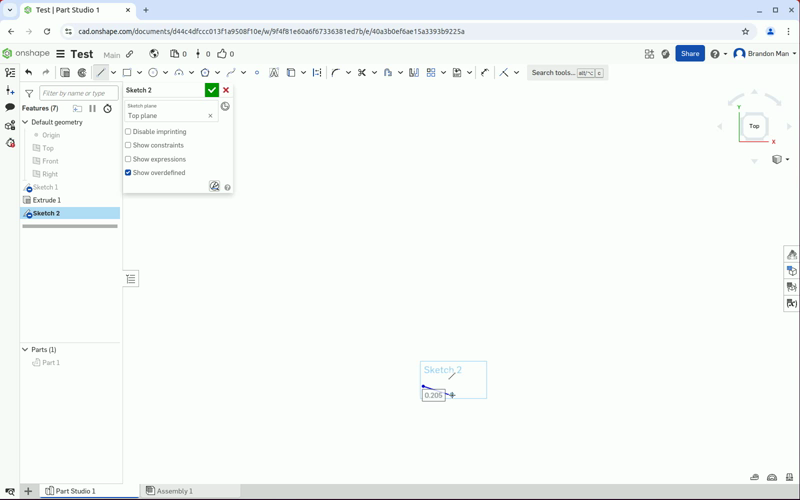
key_down(shift)
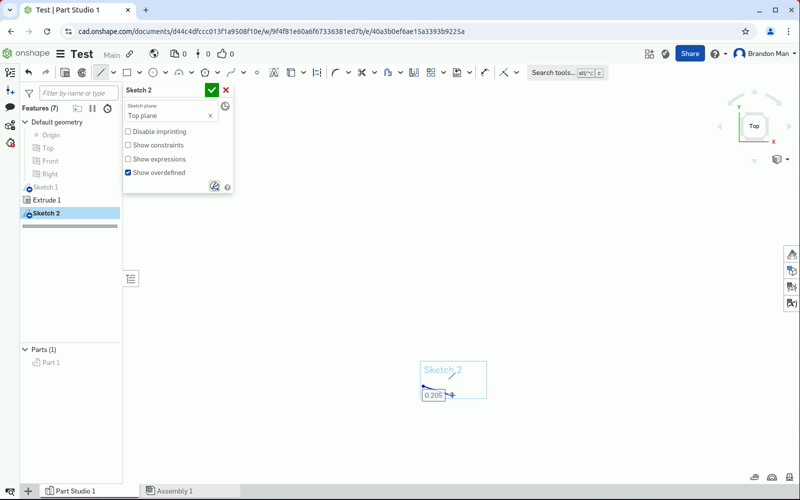
mouse_move(482, 394)
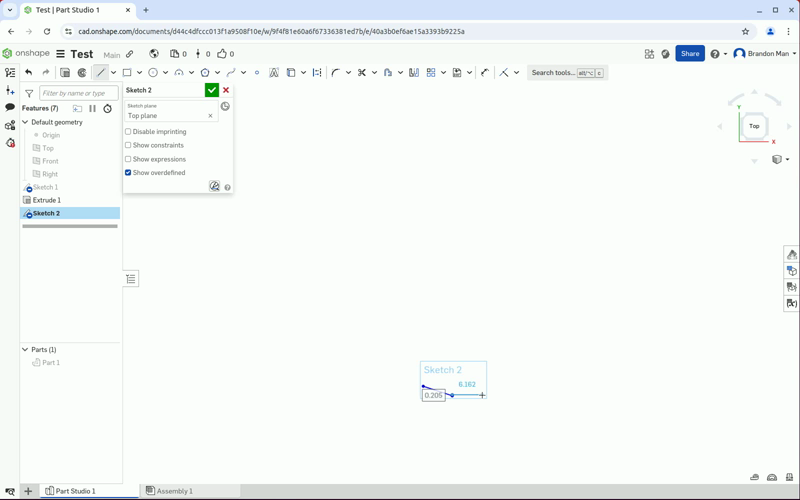
mouse_move(423, 385)
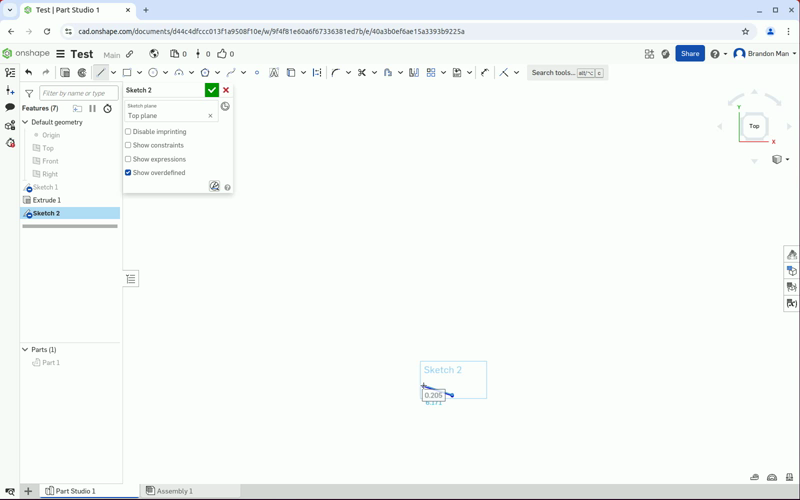
scroll(6)
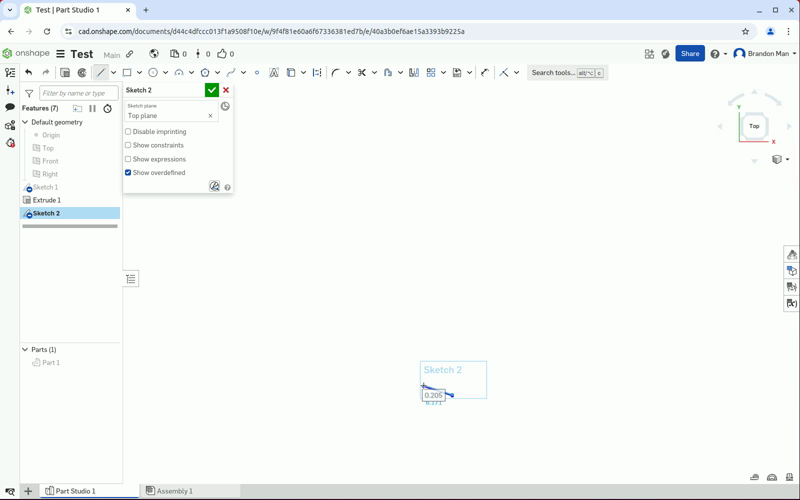
scroll(6)
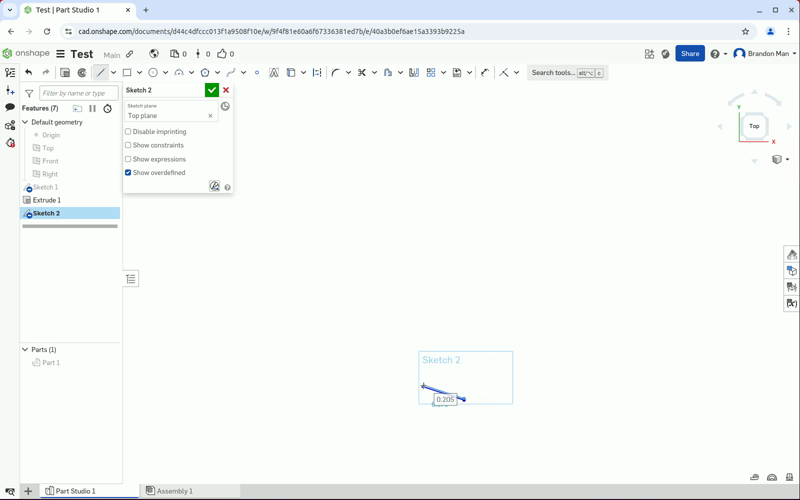
scroll(6)
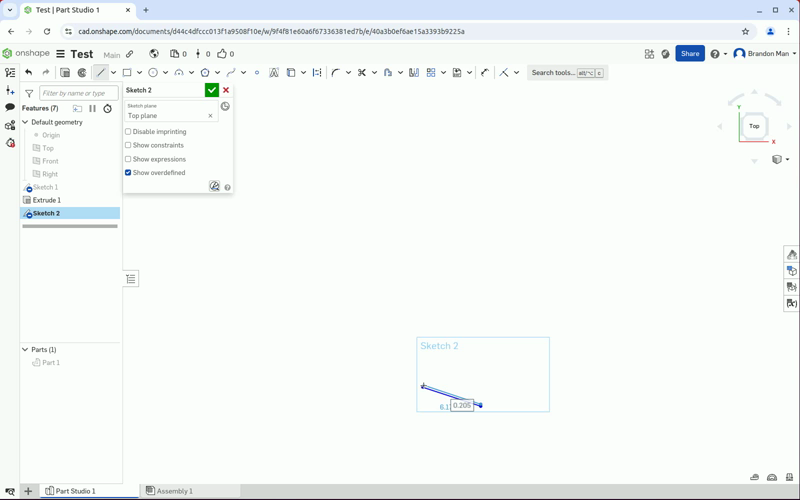
scroll(6)
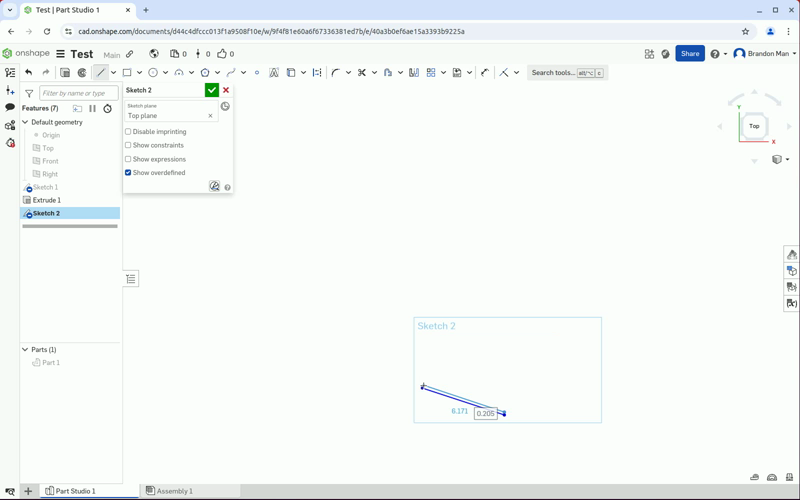
scroll(6)
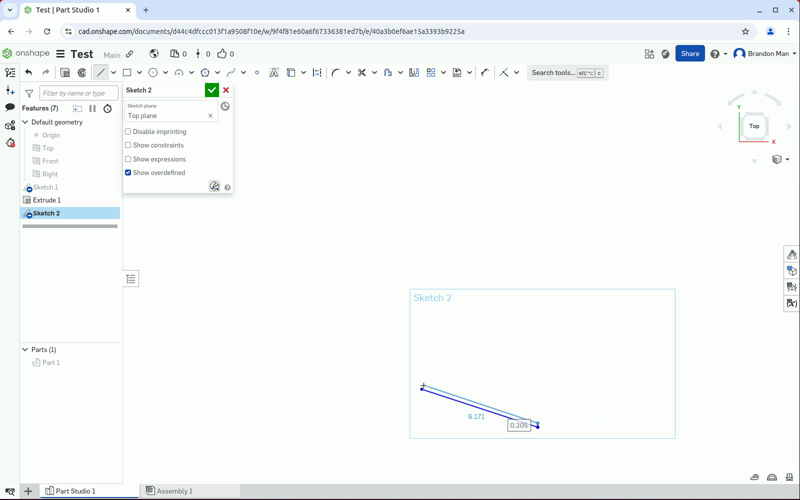
scroll(6)
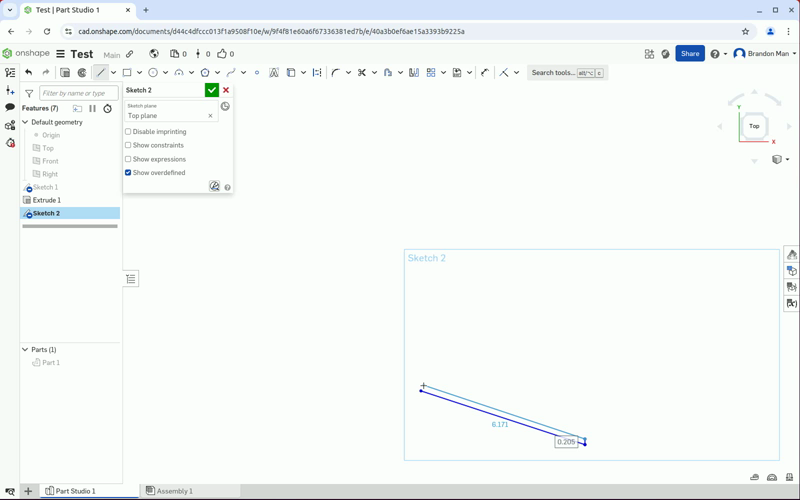
scroll(6)
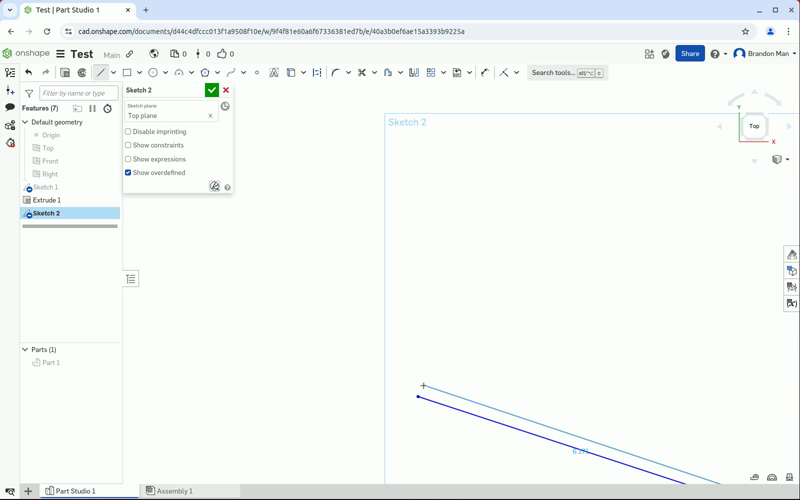
click(423, 385)
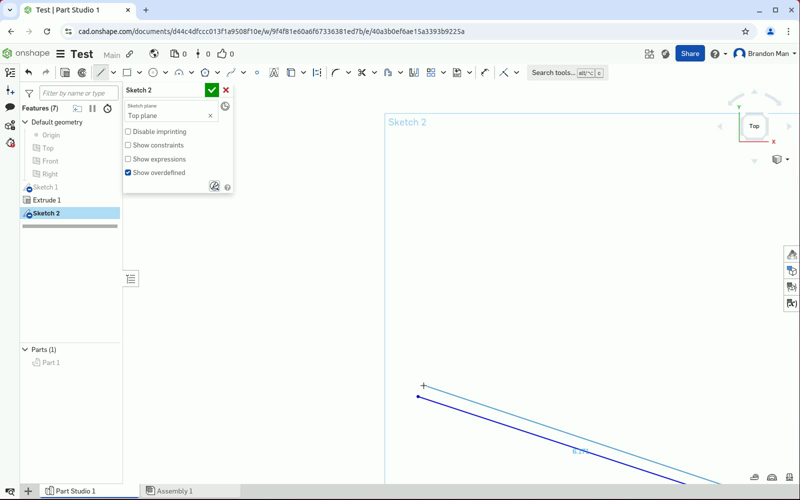
scroll(-6)
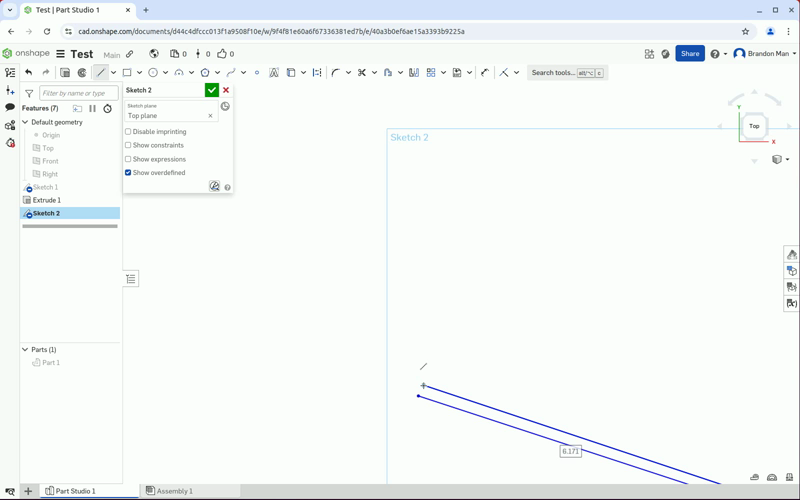
scroll(-6)
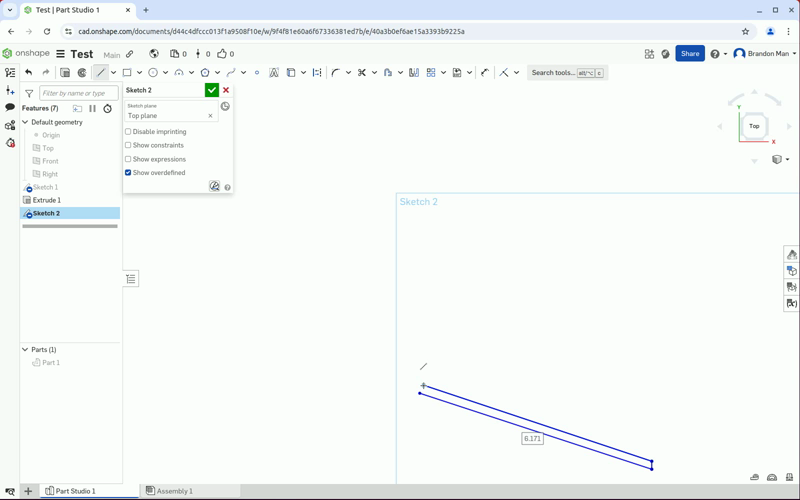
scroll(-6)
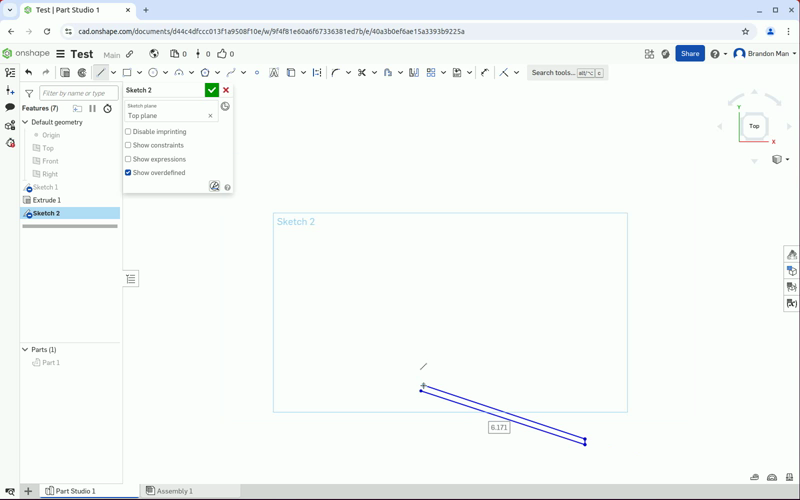
scroll(-6)
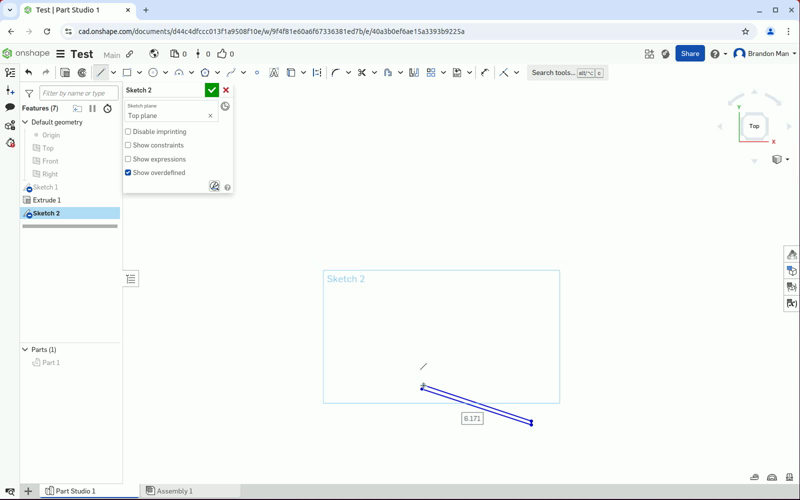
scroll(-6)
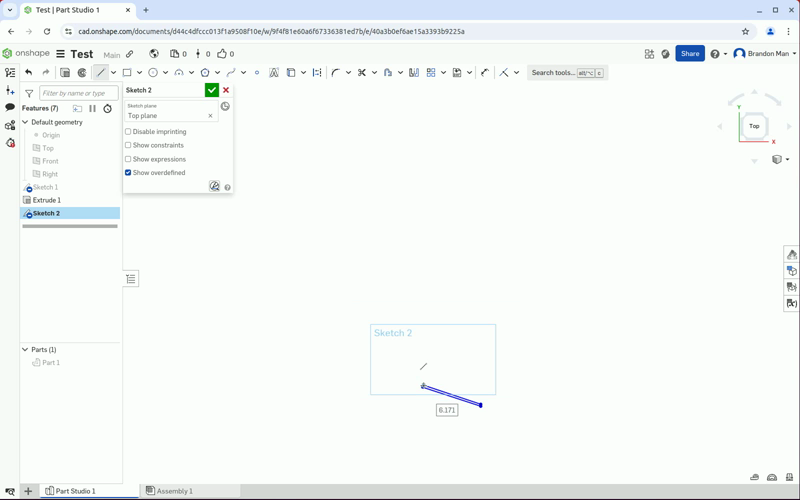
scroll(-6)
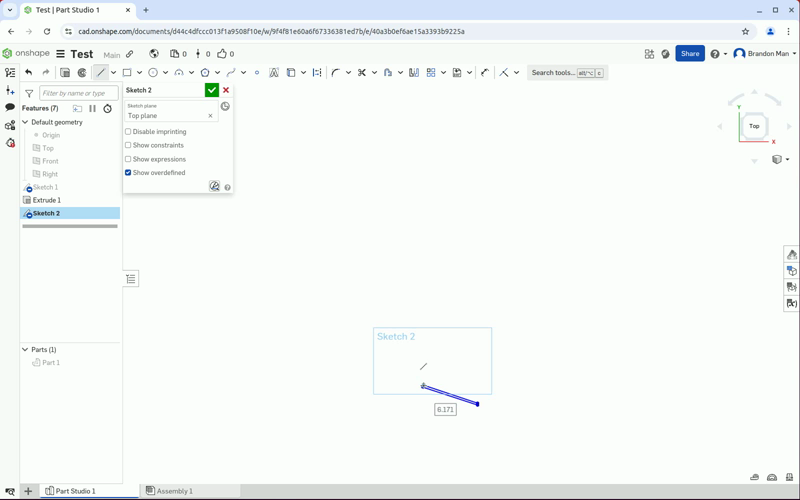
scroll(-6)
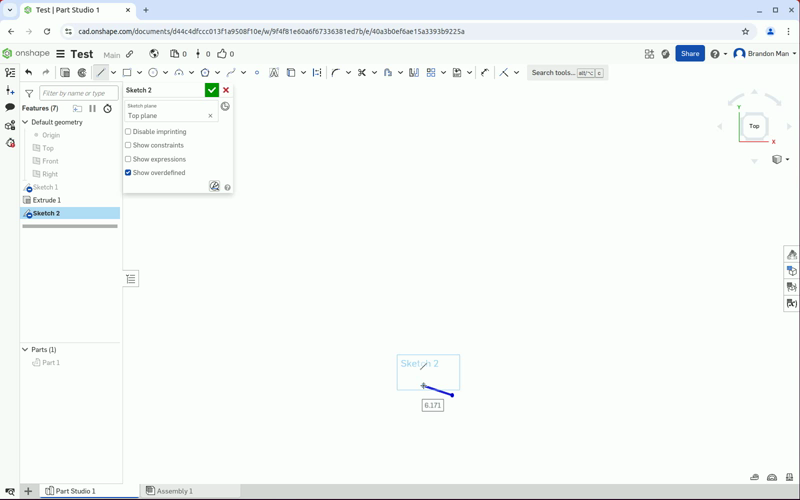
key_up(shift)
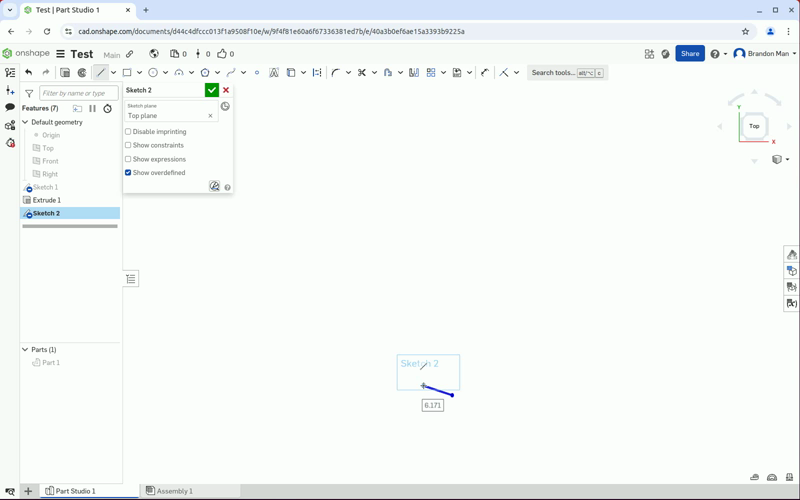
mouse_move(453, 385)
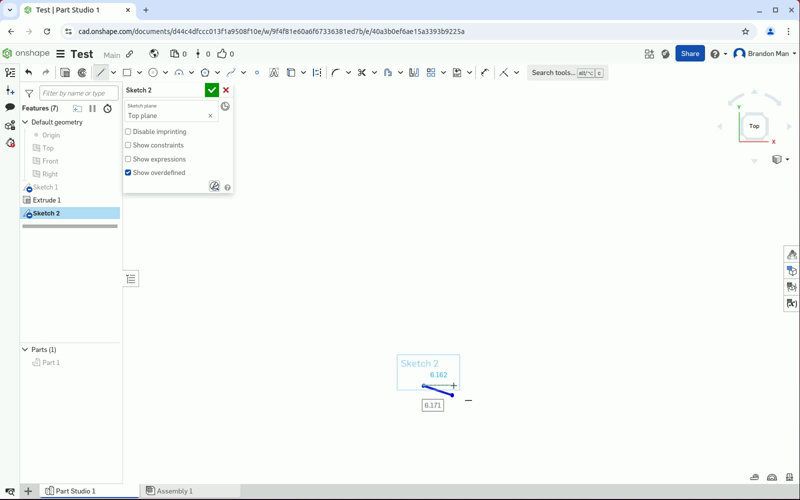
key_down(shift)
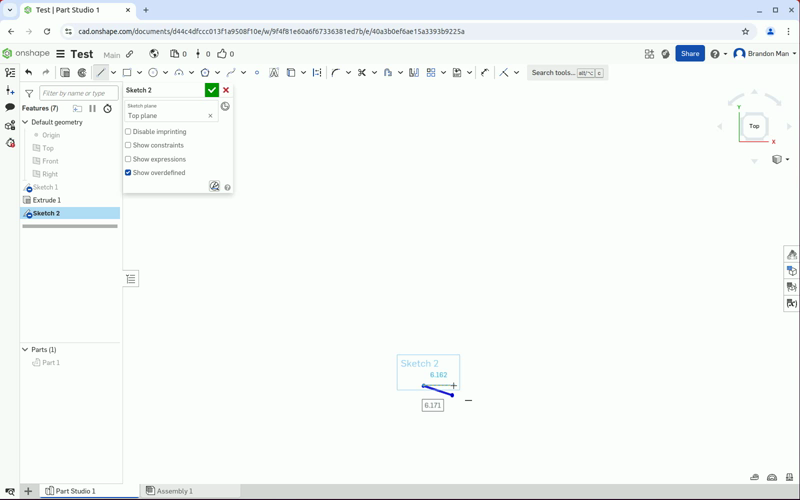
mouse_move(423, 386)
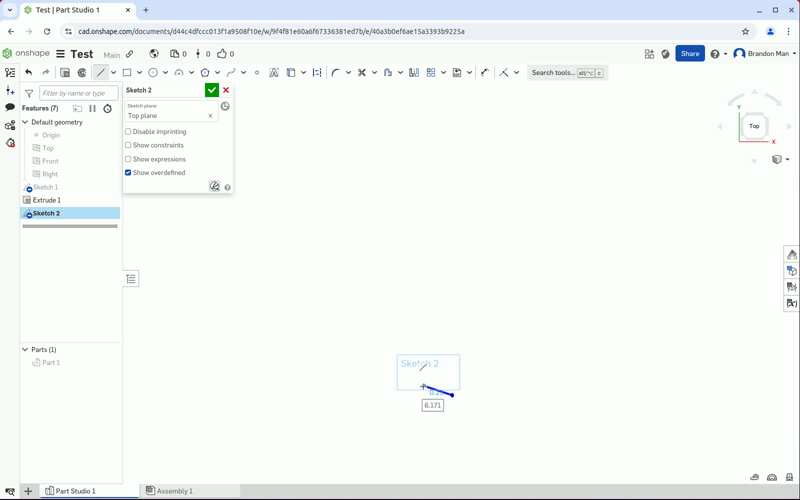
scroll(6)
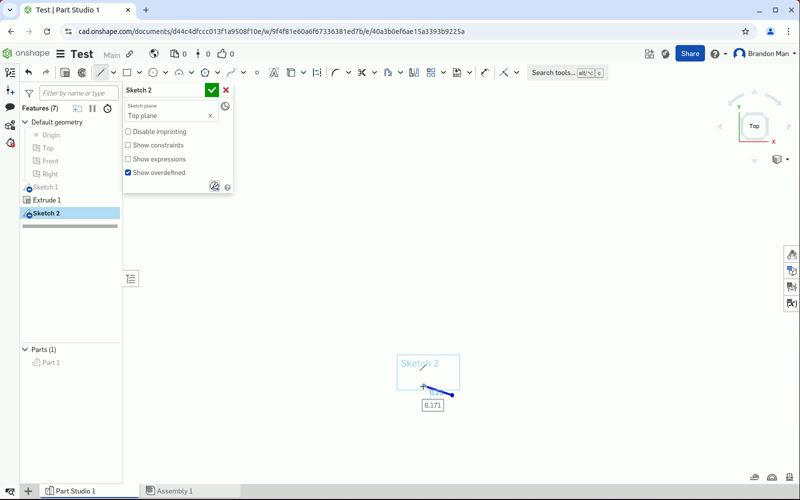
scroll(6)
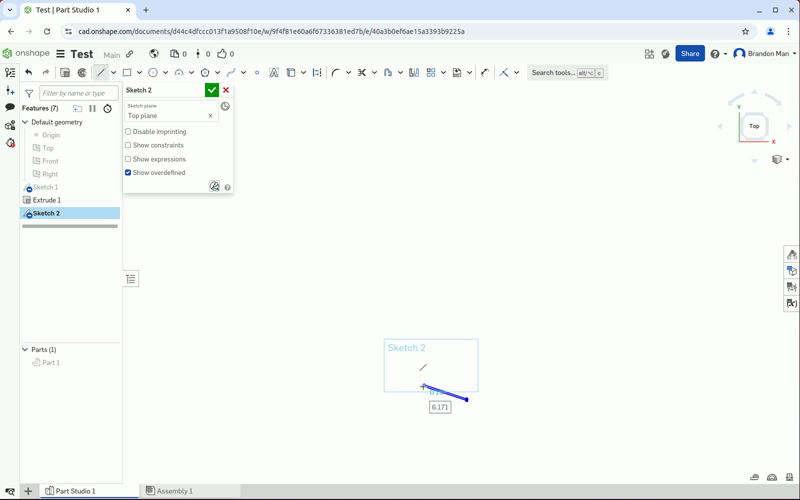
scroll(6)
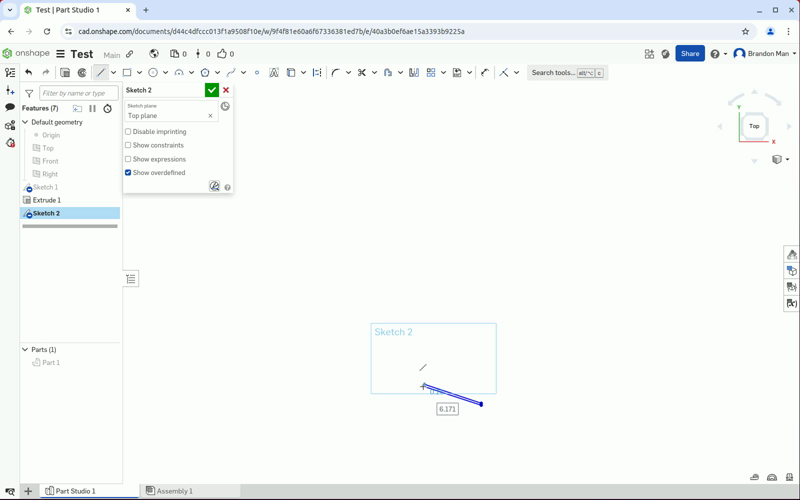
scroll(6)
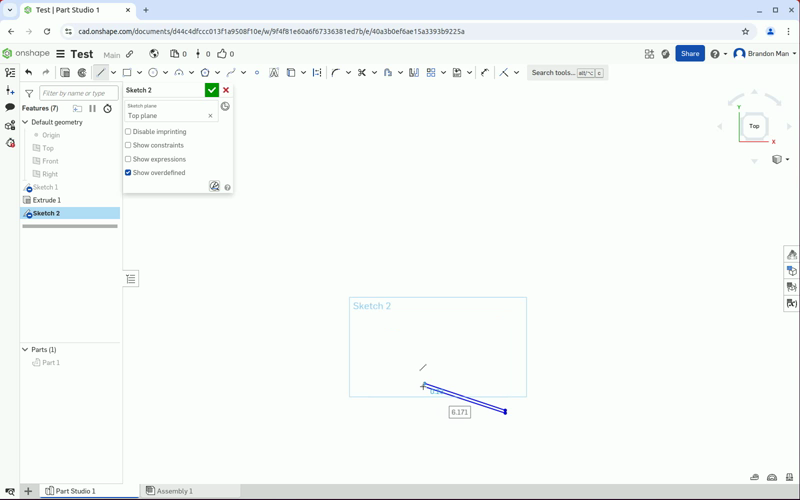
scroll(6)
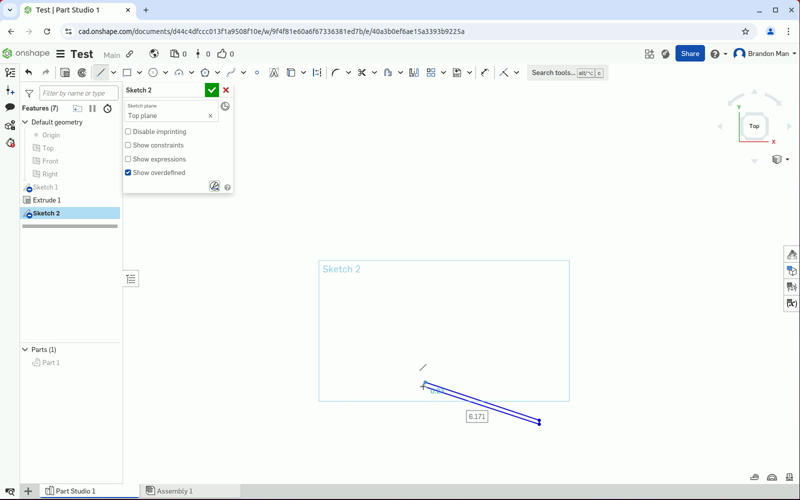
scroll(6)
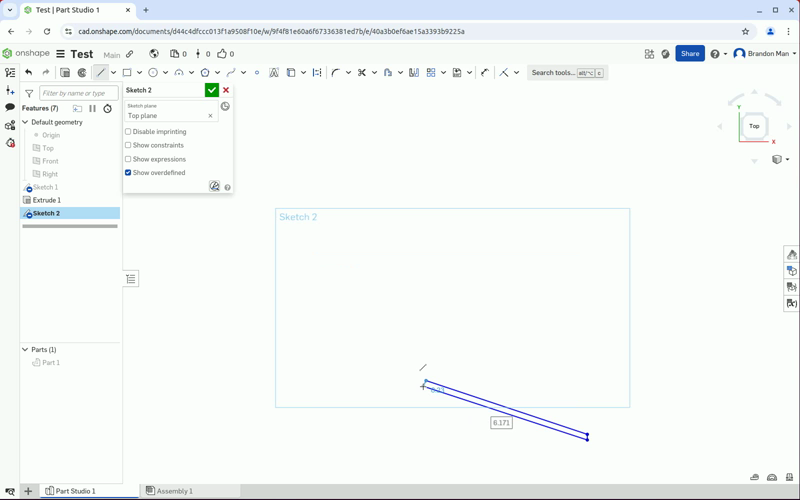
scroll(6)
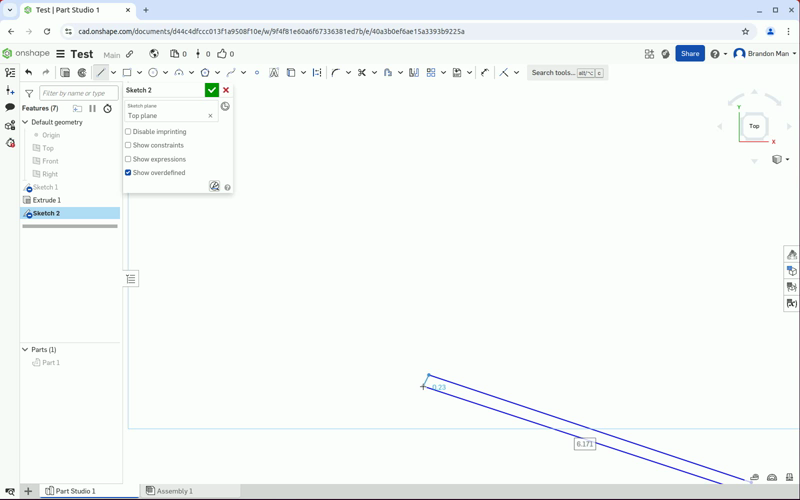
key_up(shift)
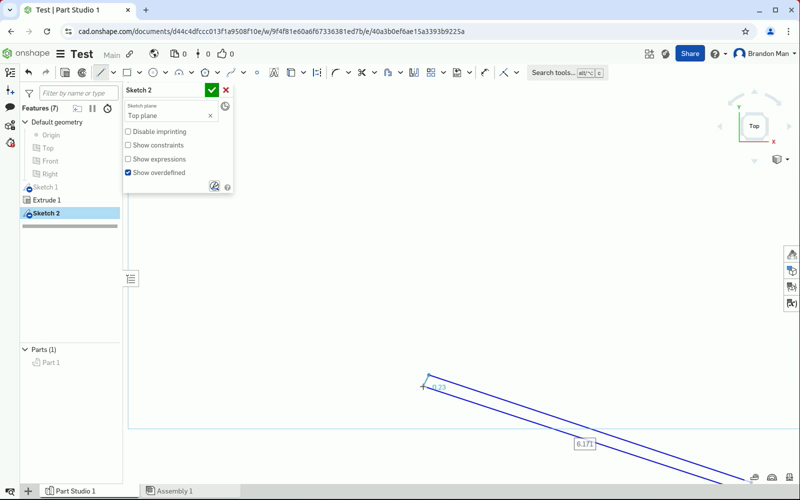
click(423, 386)
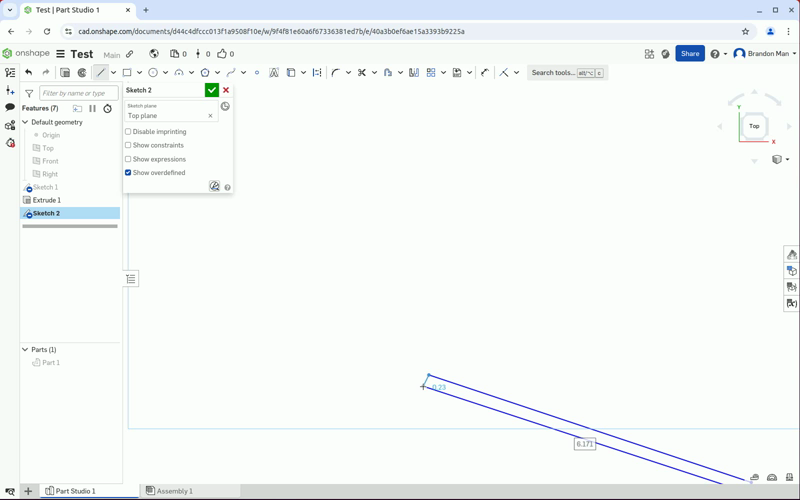
scroll(-6)
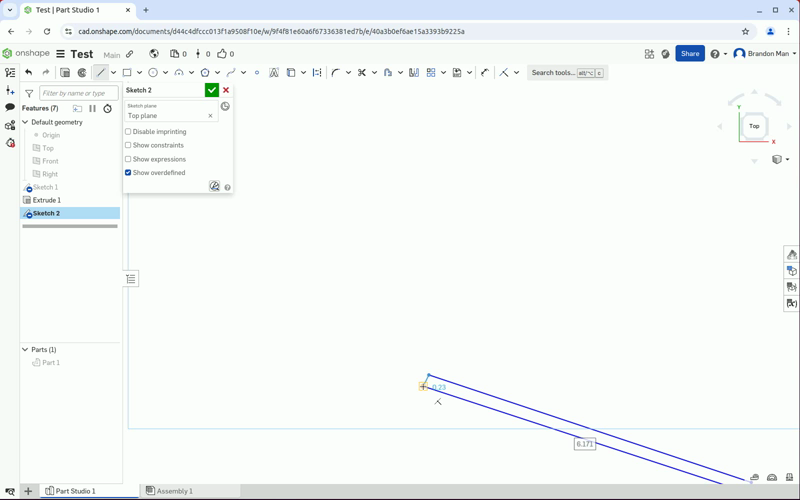
scroll(-6)
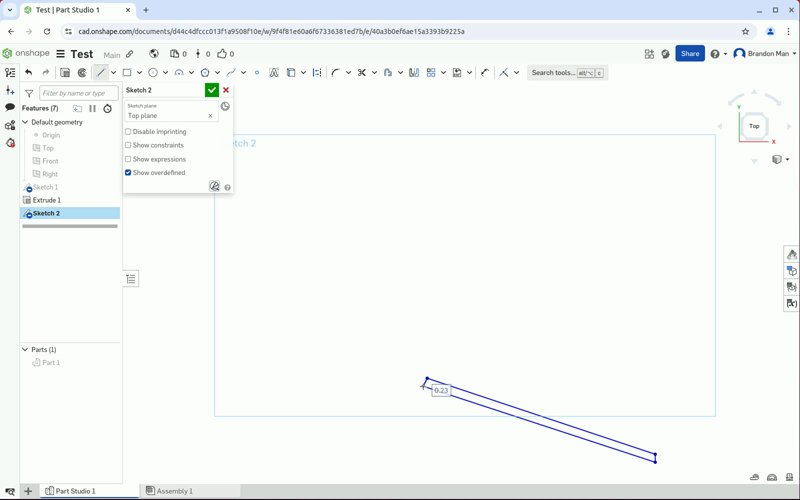
scroll(-6)
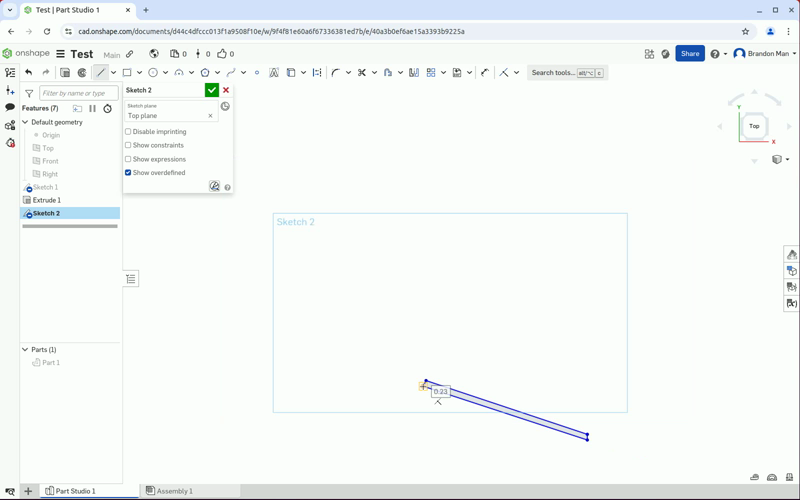
scroll(-6)
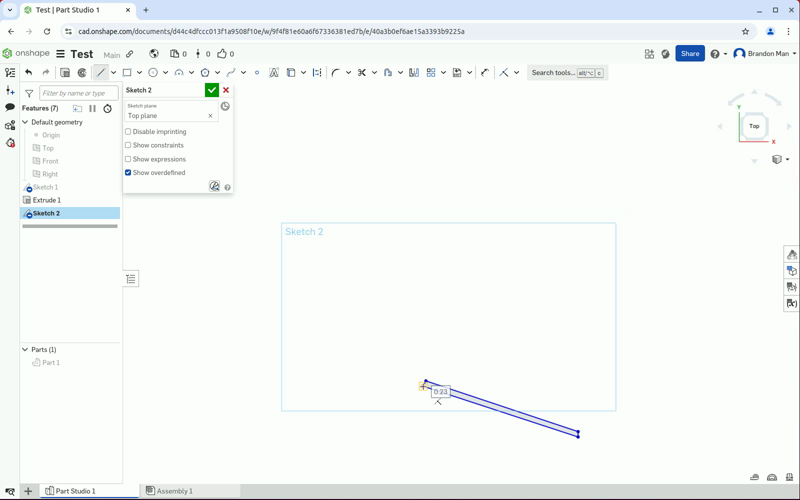
scroll(-6)
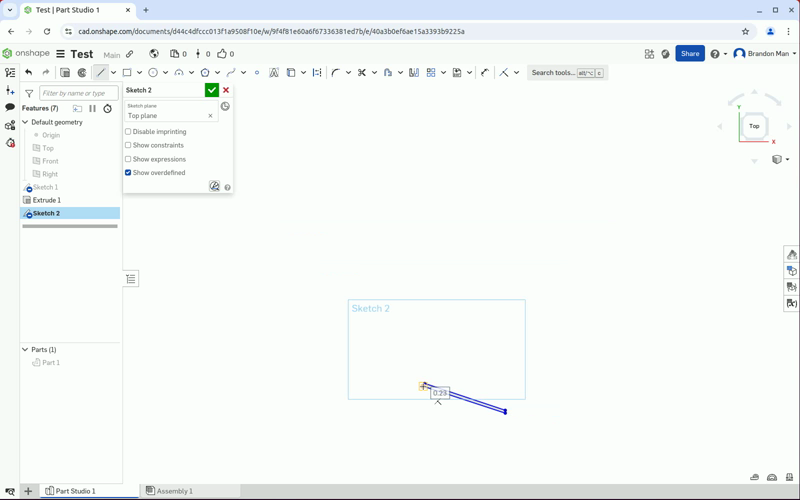
scroll(-6)
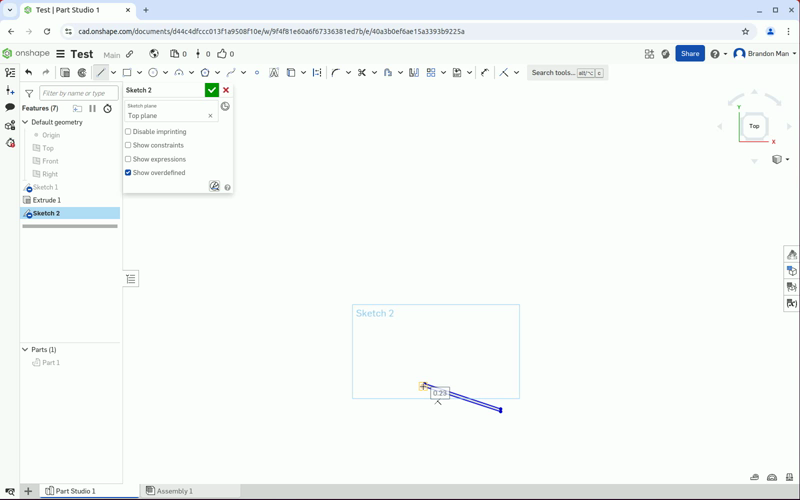
scroll(-6)
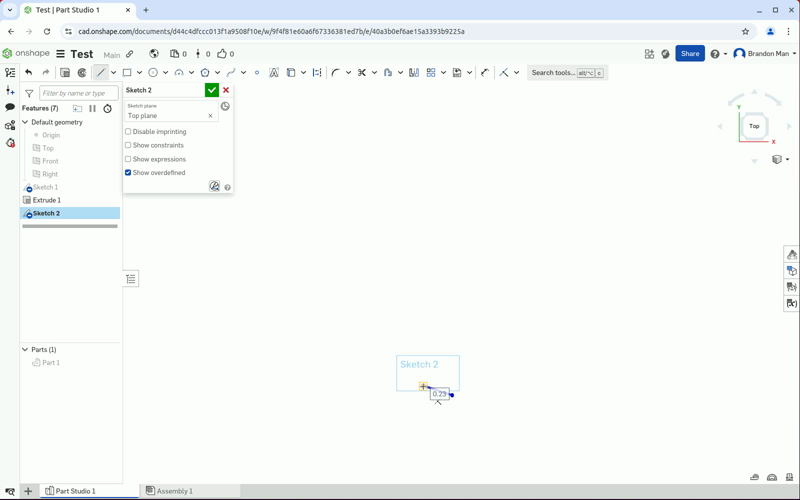
key(esc)
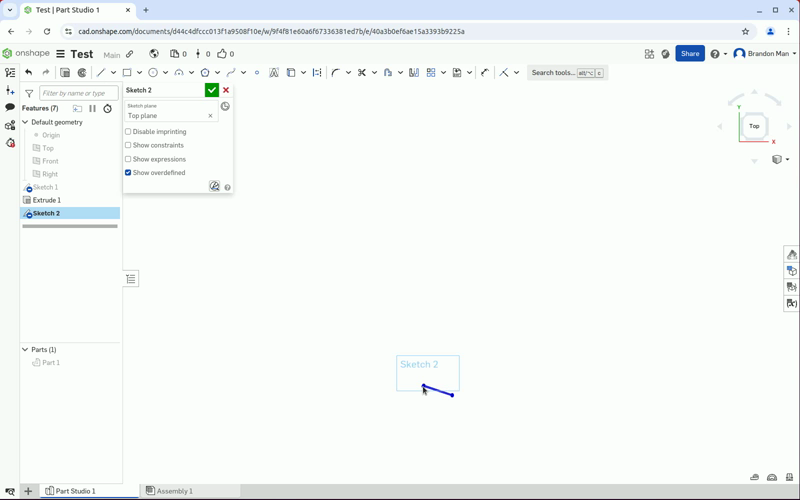
mouse_move(443, 391)
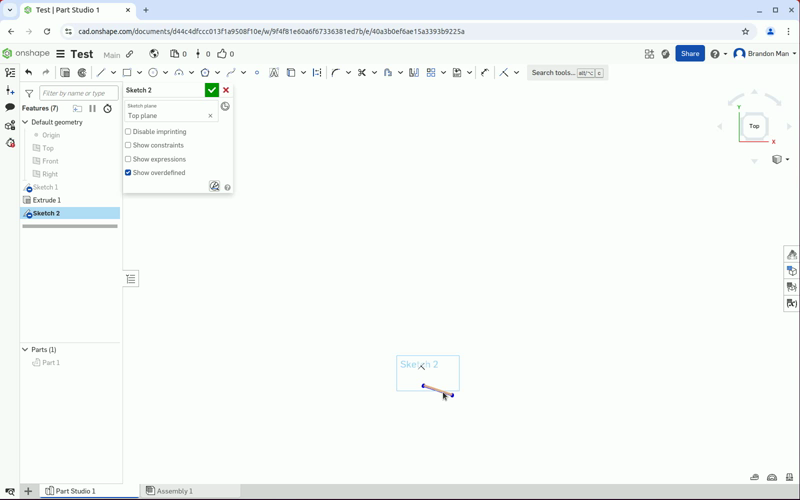
scroll(6)
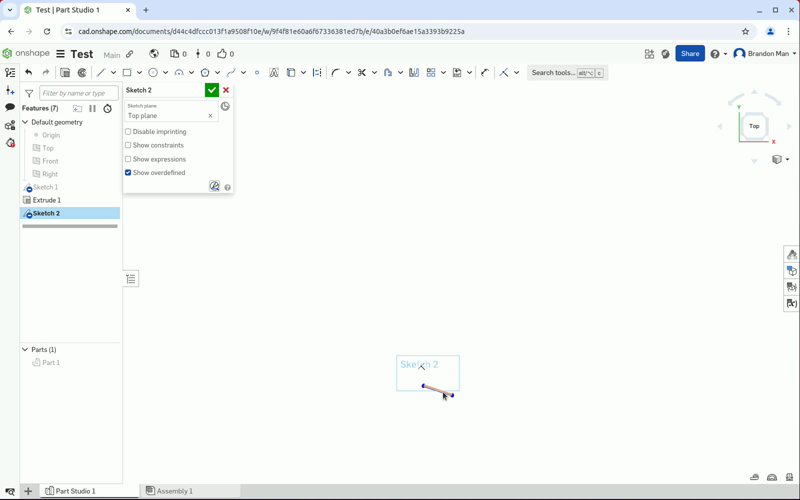
scroll(6)
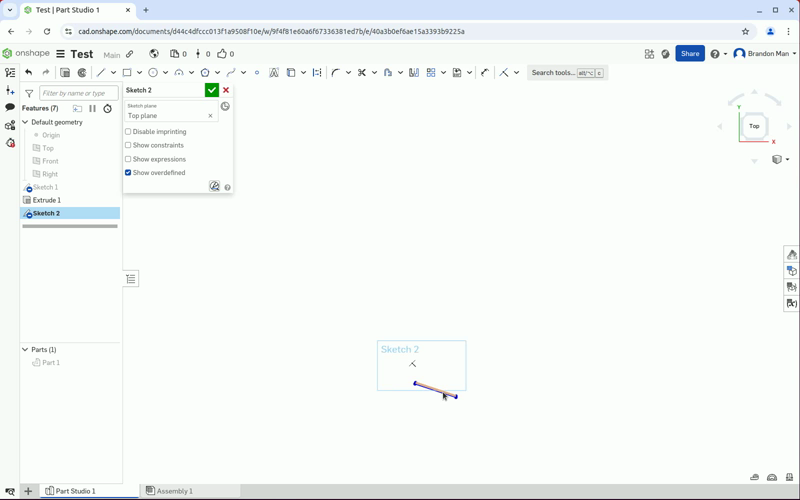
scroll(6)
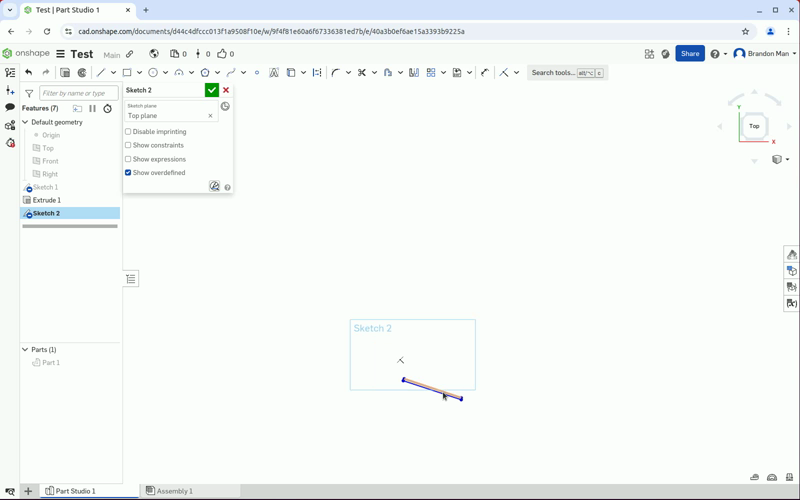
scroll(6)
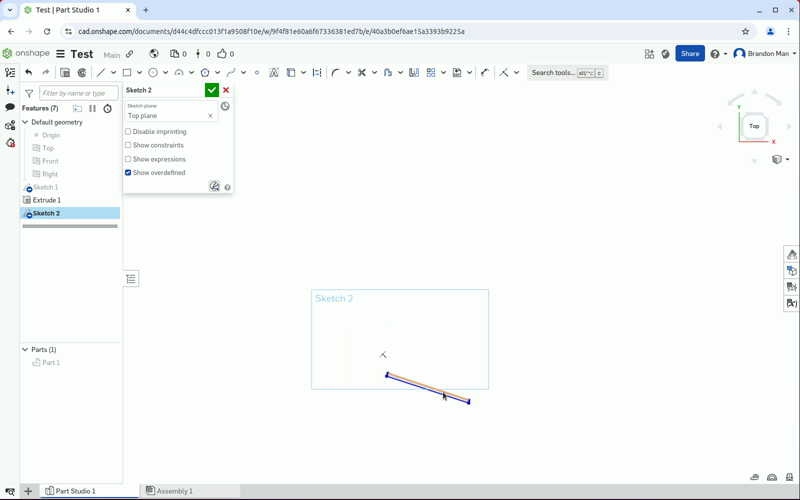
scroll(6)
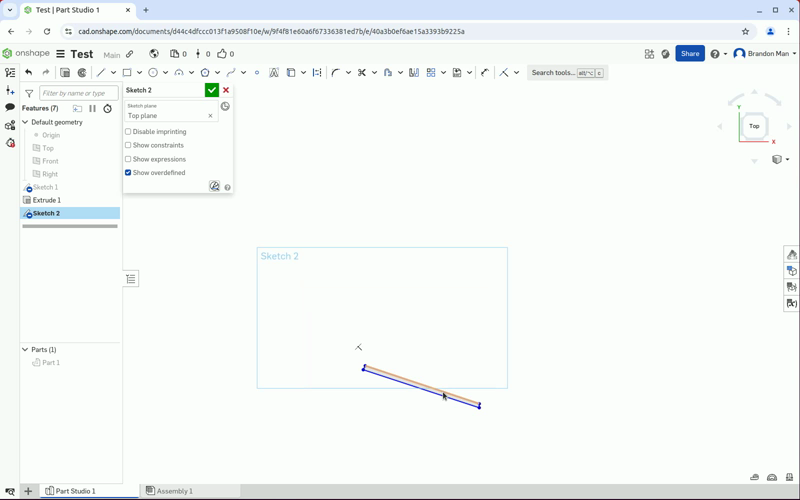
scroll(6)
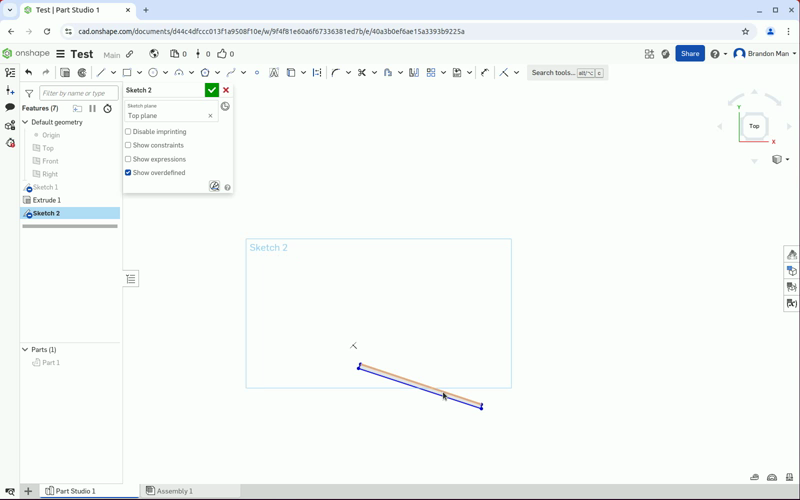
scroll(6)
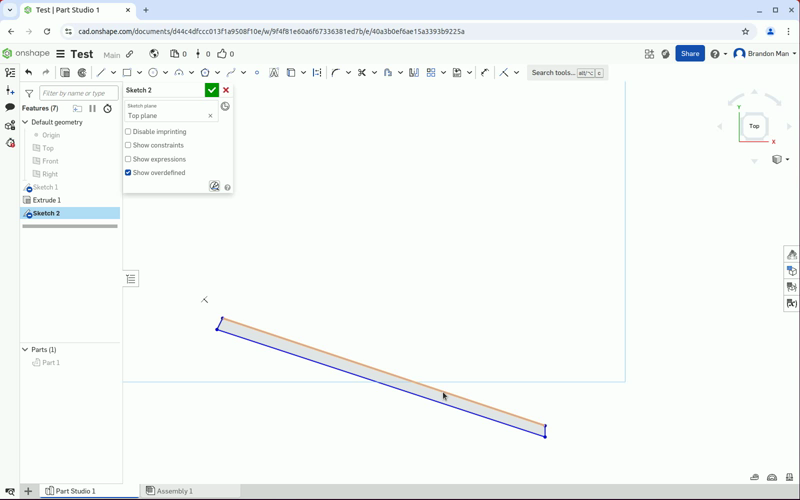
click(443, 391)
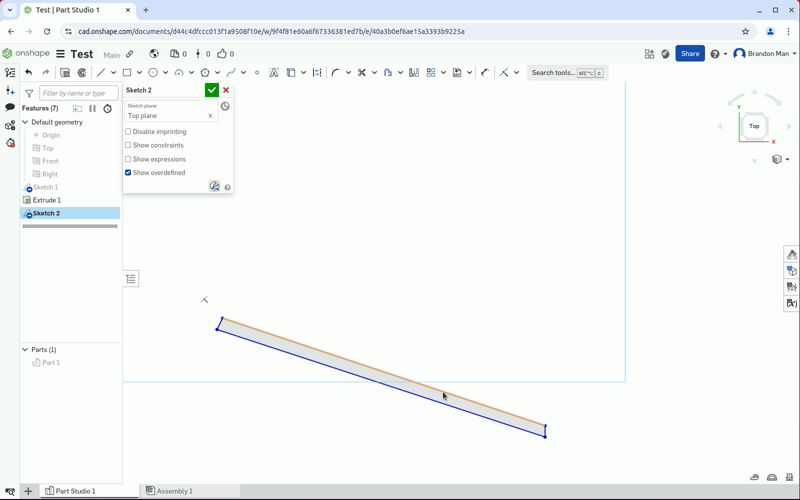
scroll(-6)
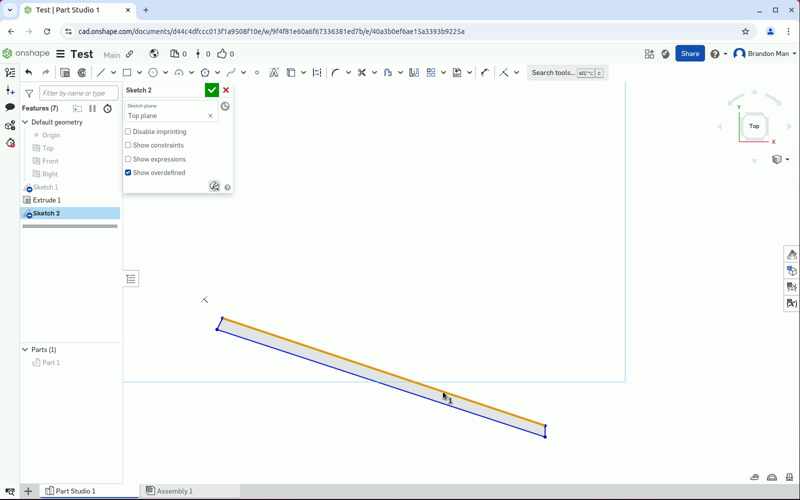
scroll(-6)
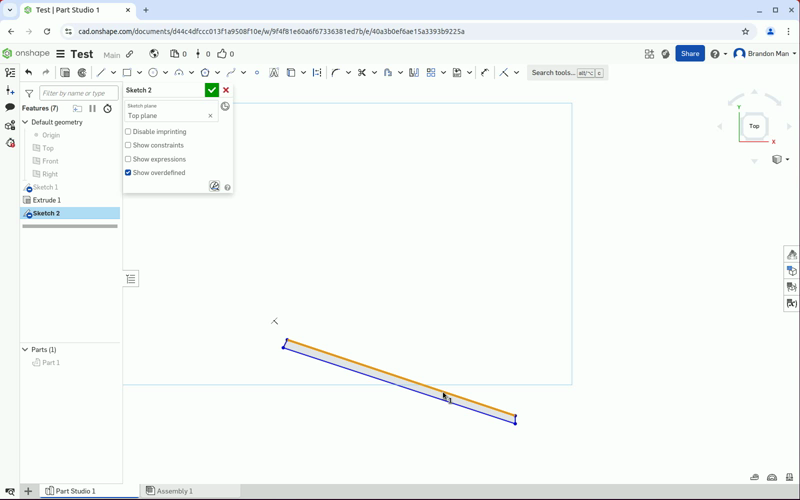
scroll(-6)
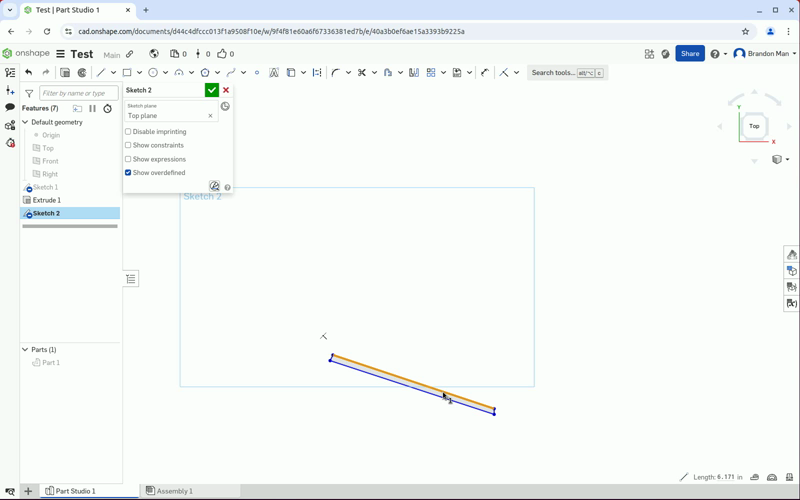
scroll(-6)
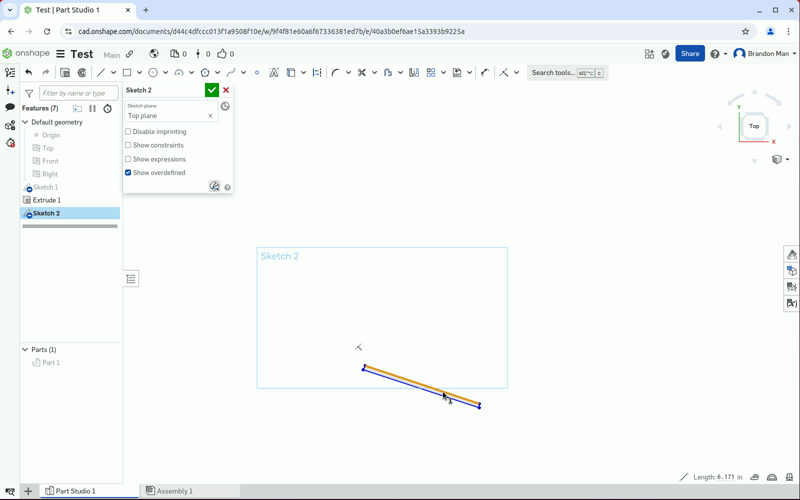
scroll(-6)
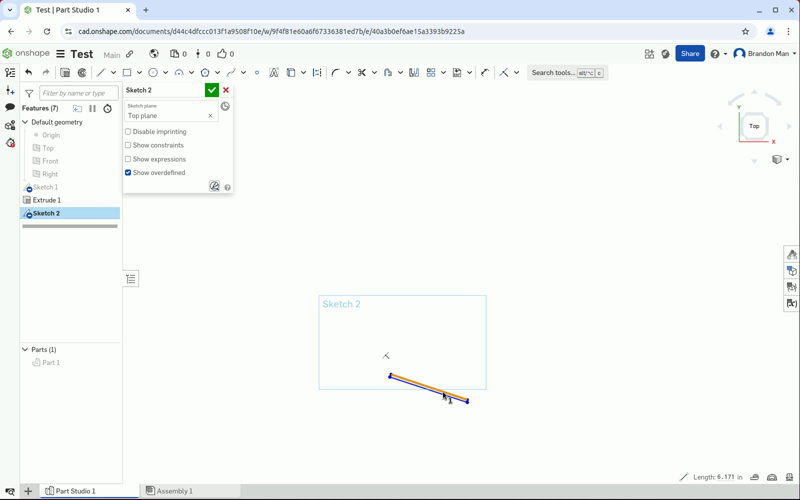
scroll(-6)
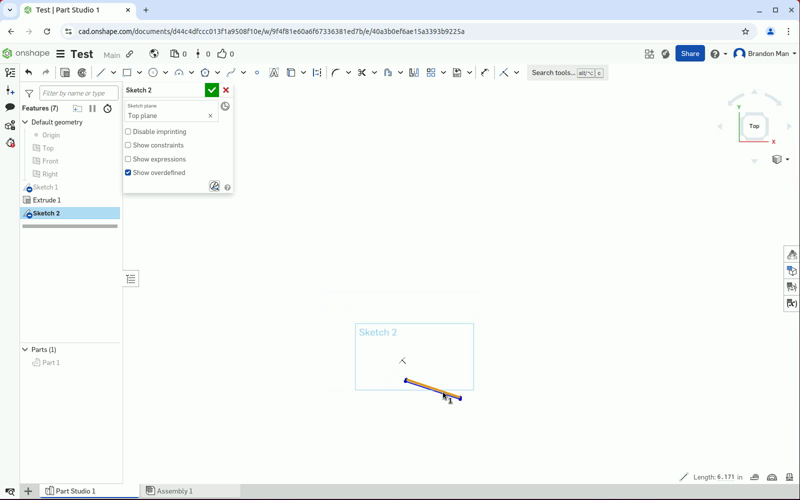
scroll(-6)
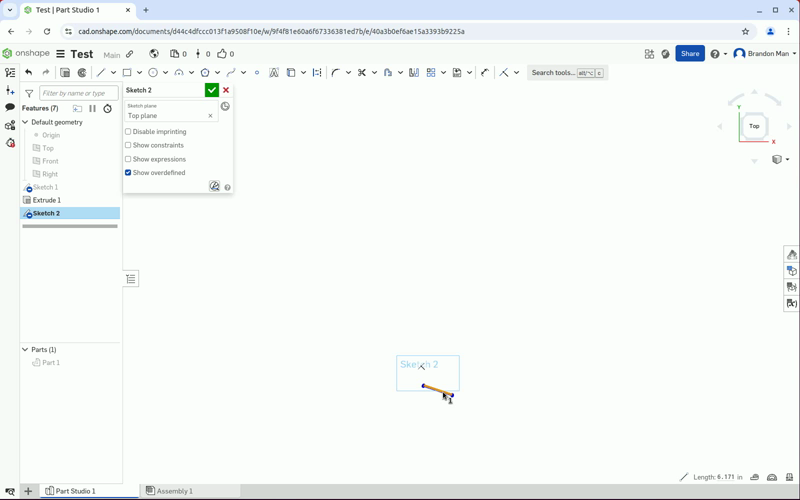
mouse_move(73, 352)
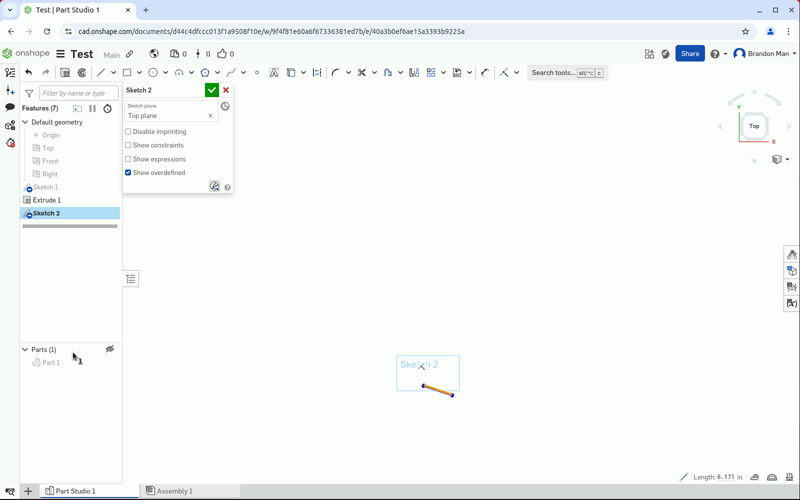
key(shift+y)
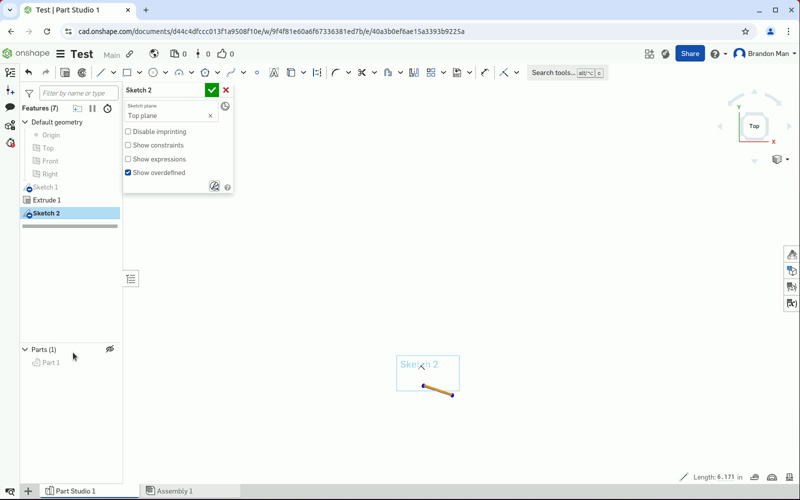
key(shift+e)
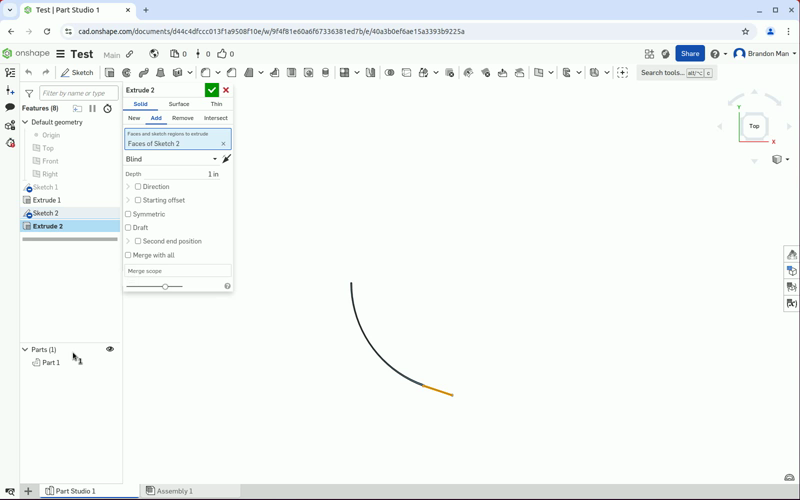
mouse_move(143, 106)
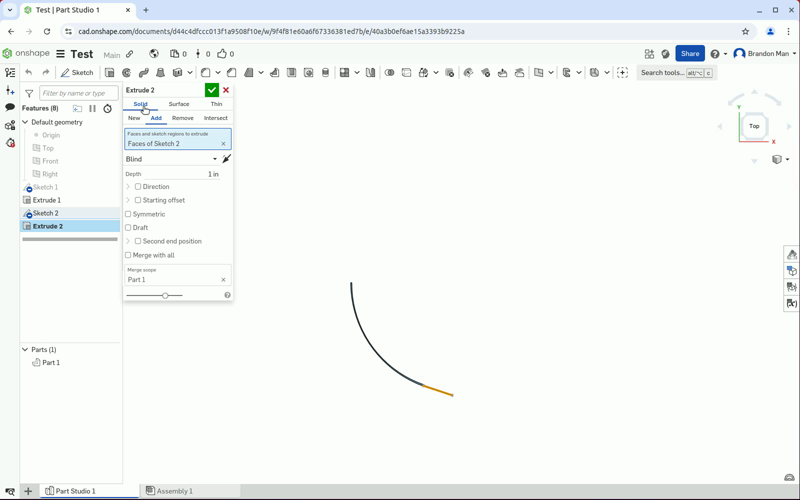
click(143, 106)
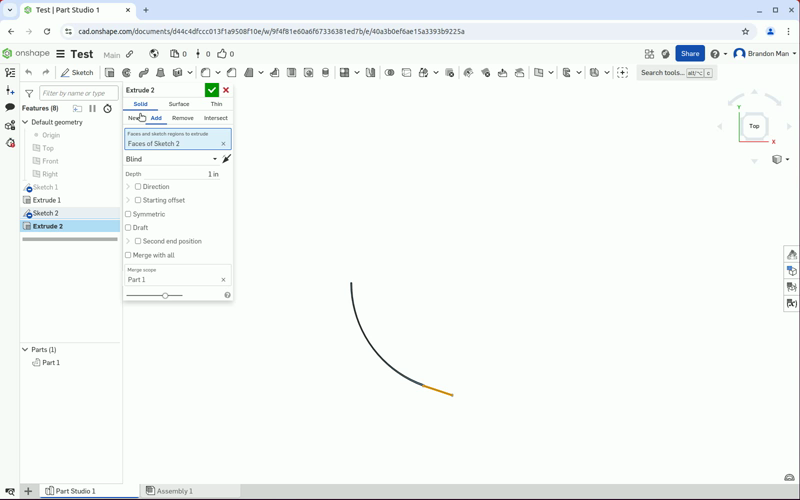
mouse_move(137, 120)
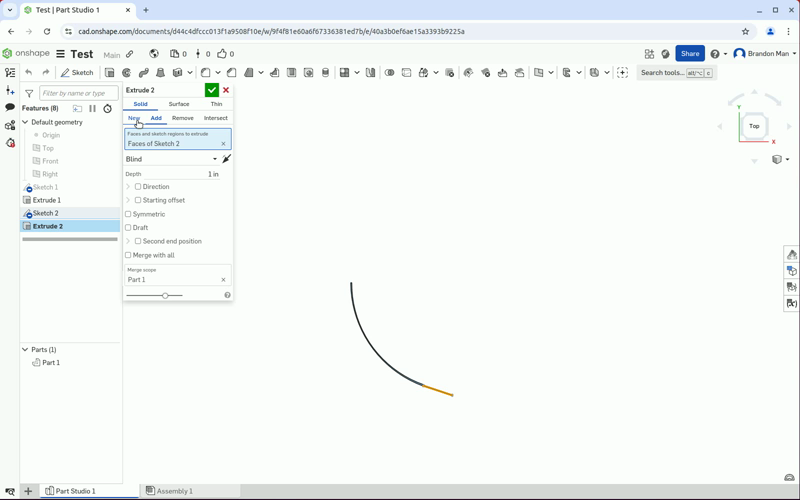
click(137, 120)
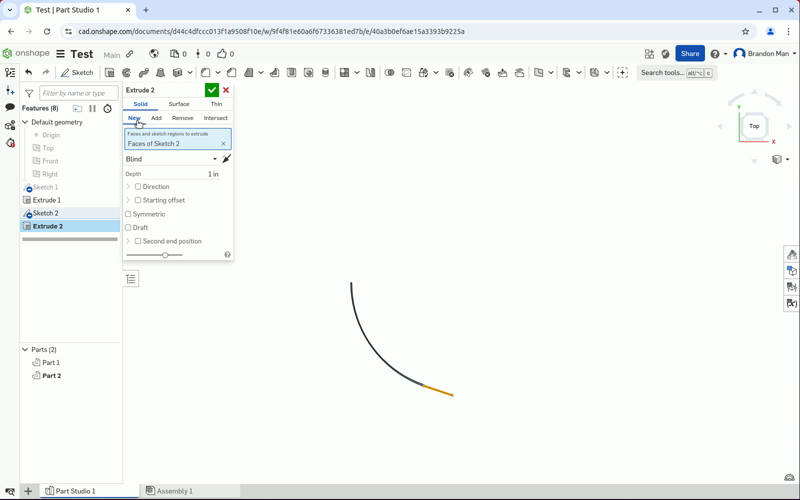
key(tab, 4)
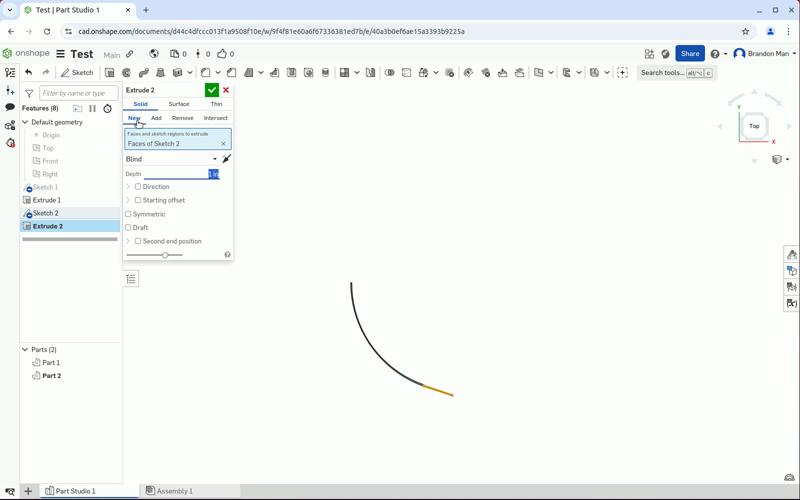
text(5.536)
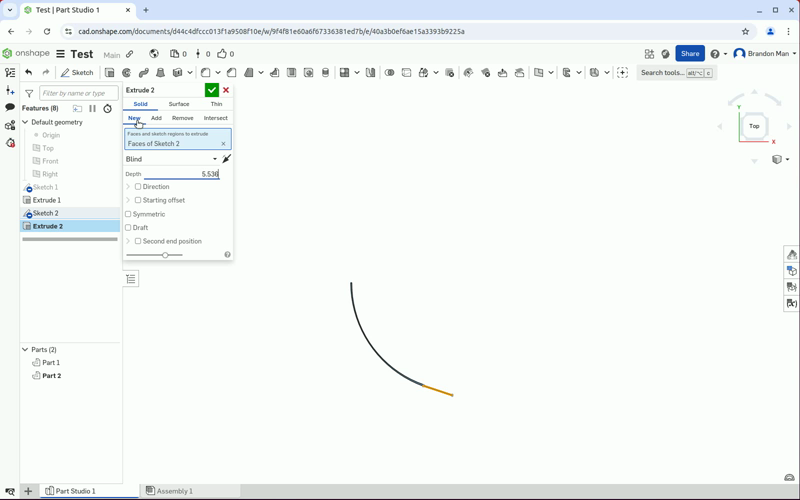
key(enter)
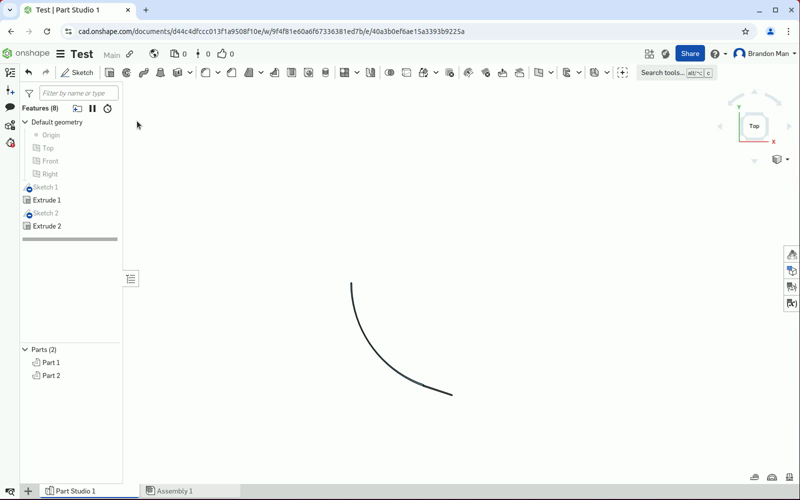
key(shift+h)
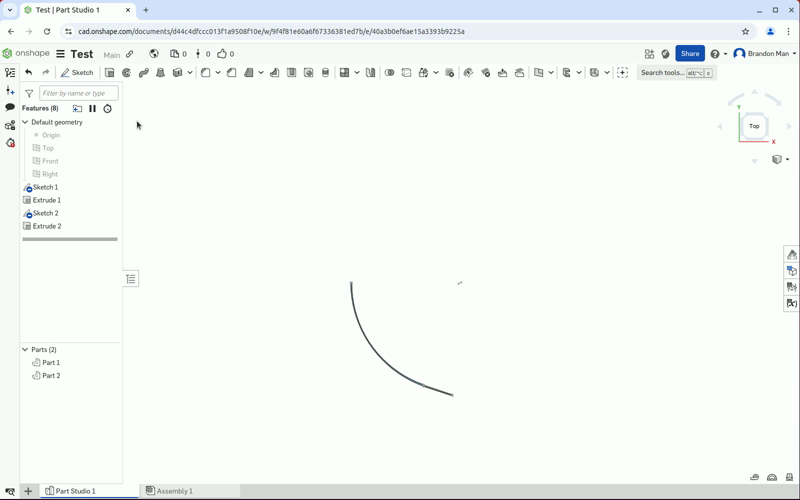
key(shift+h)
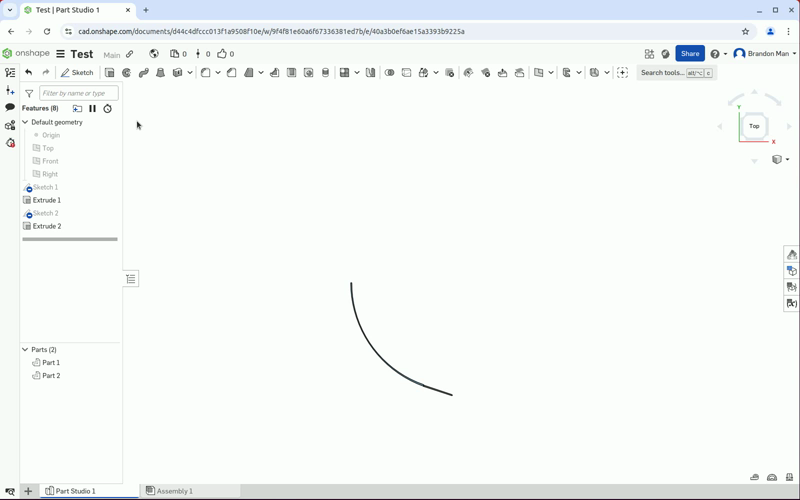
mouse_move(73, 189)
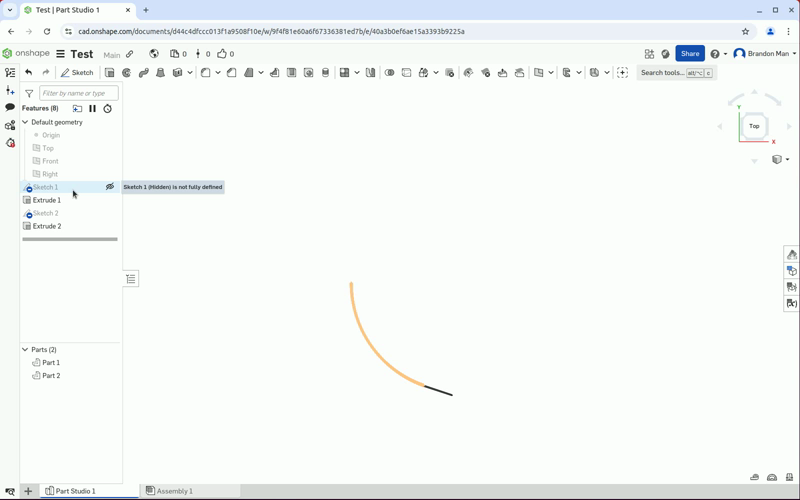
click(73, 189)
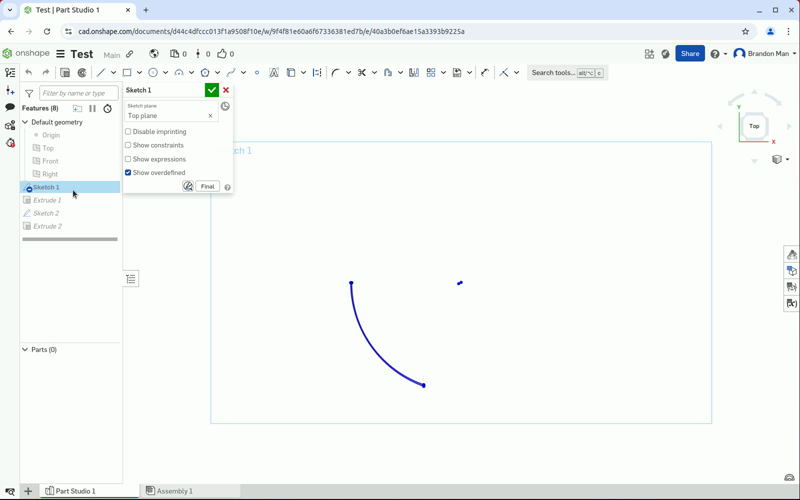
mouse_move(229, 92)
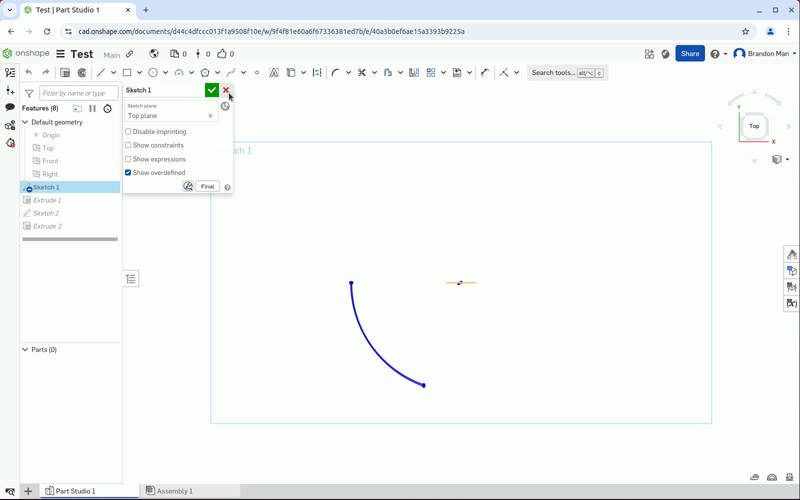
click(229, 92)
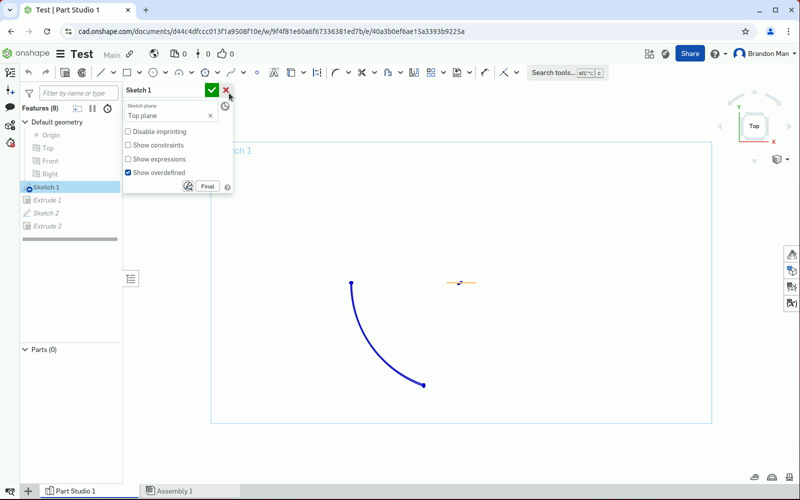
key(shift+s)
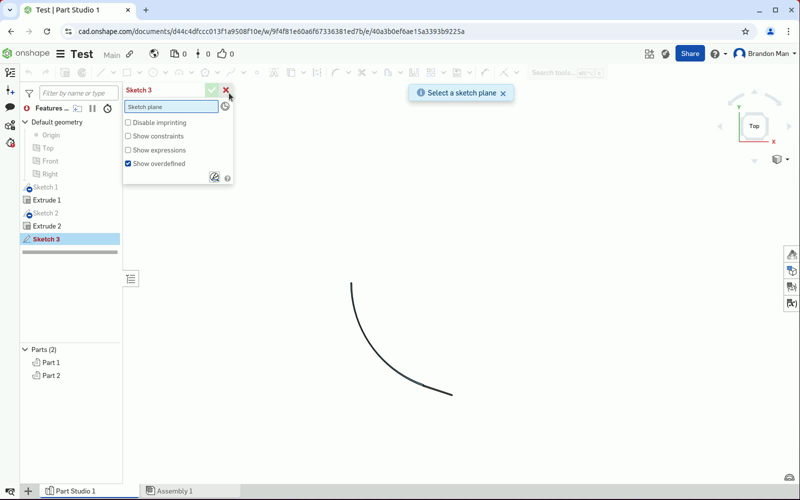
mouse_move(73, 150)
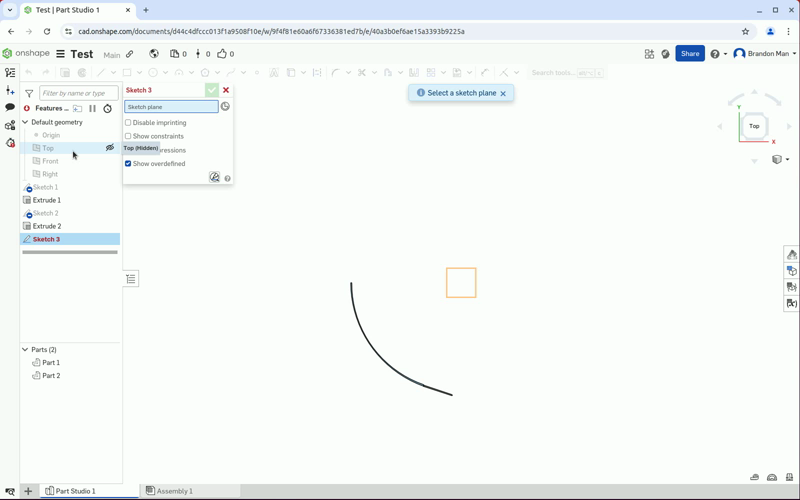
click(73, 150)
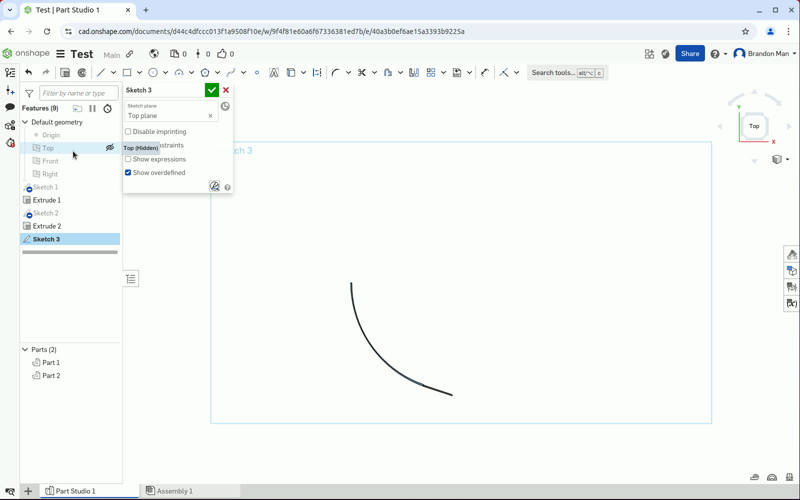
mouse_move(73, 352)
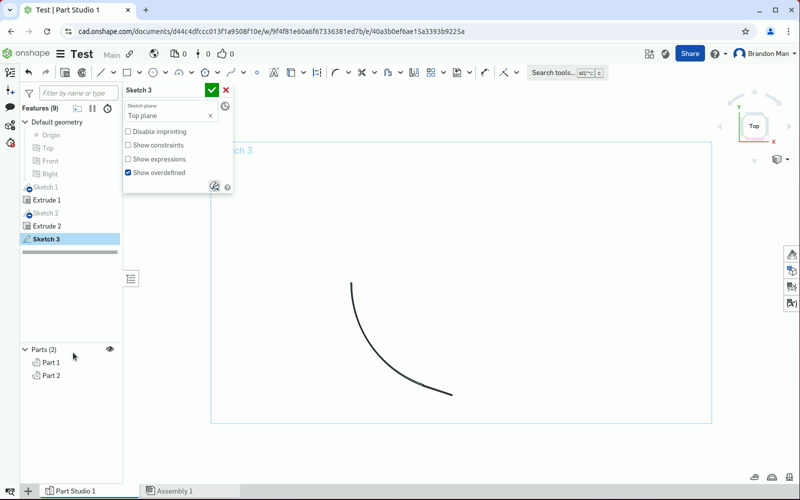
key(y)
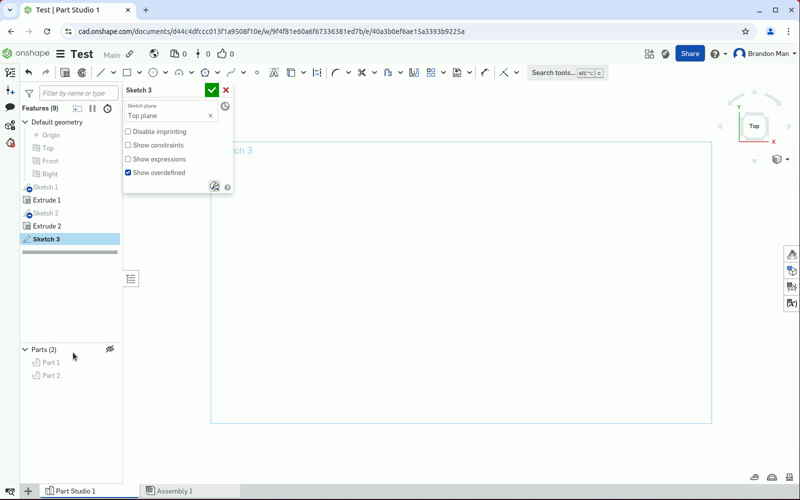
key(l)
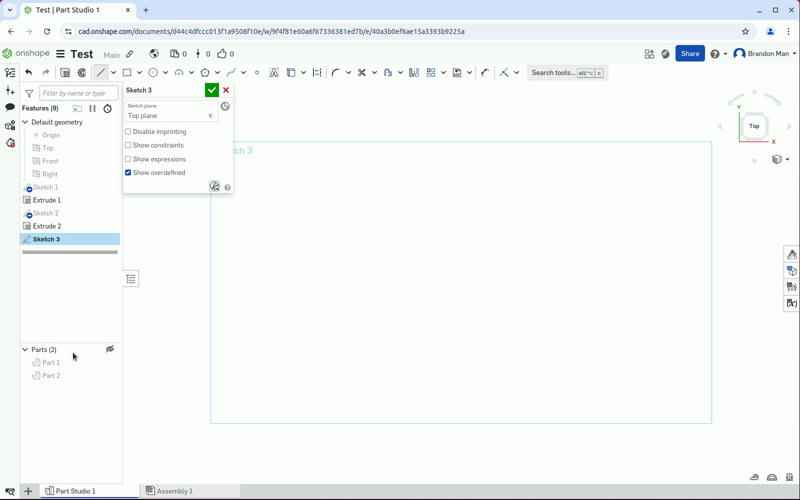
key_down(shift)
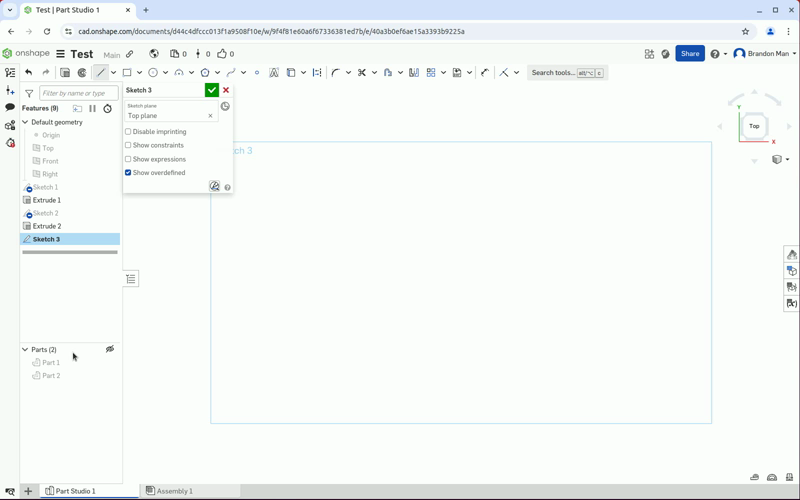
mouse_move(451, 395)
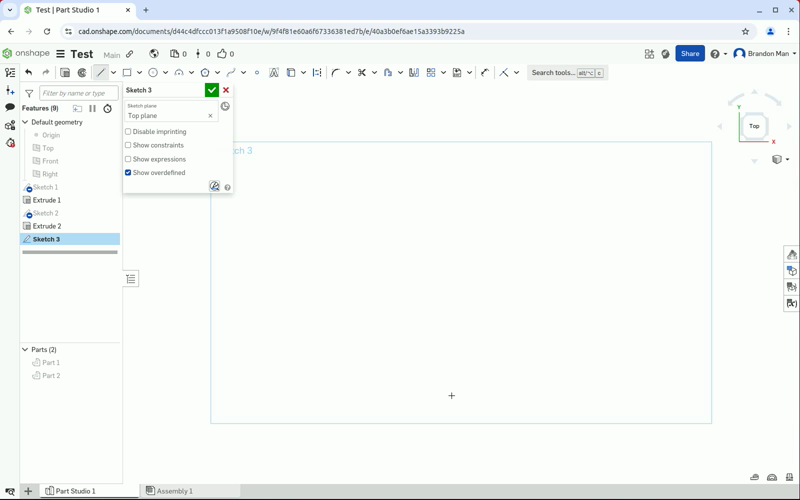
click(451, 395)
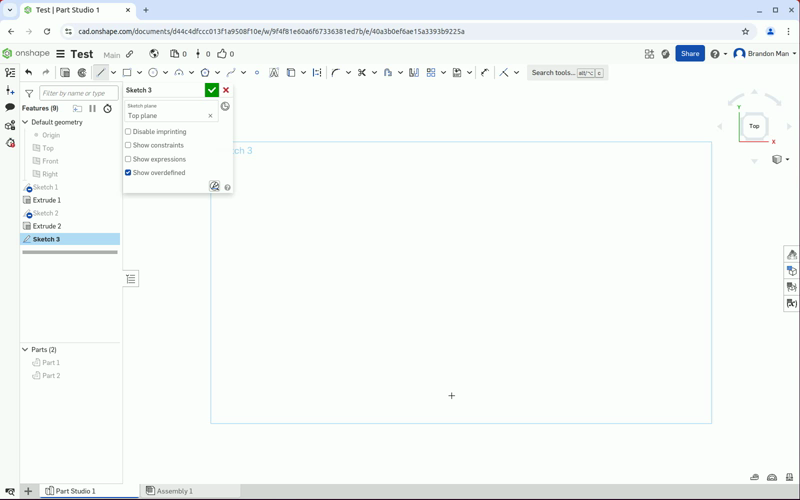
key_up(shift)
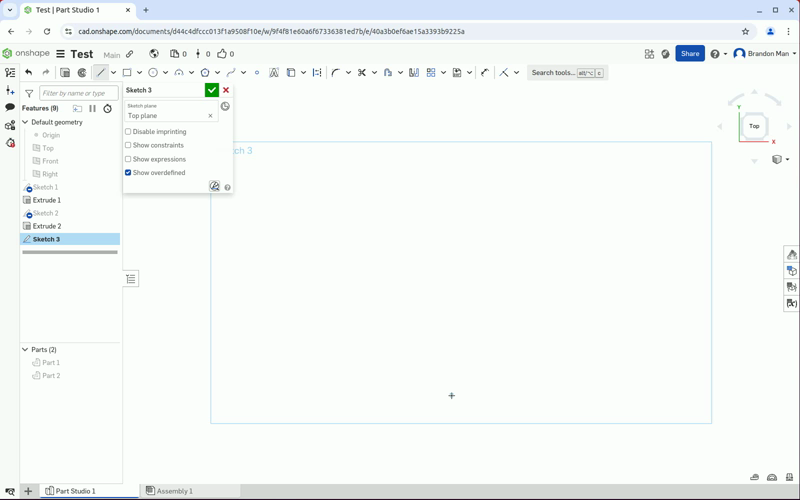
key_down(shift)
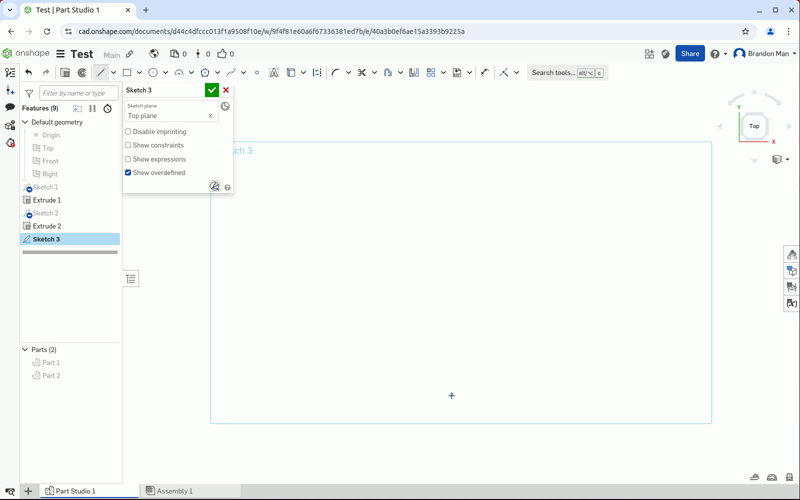
mouse_move(481, 395)
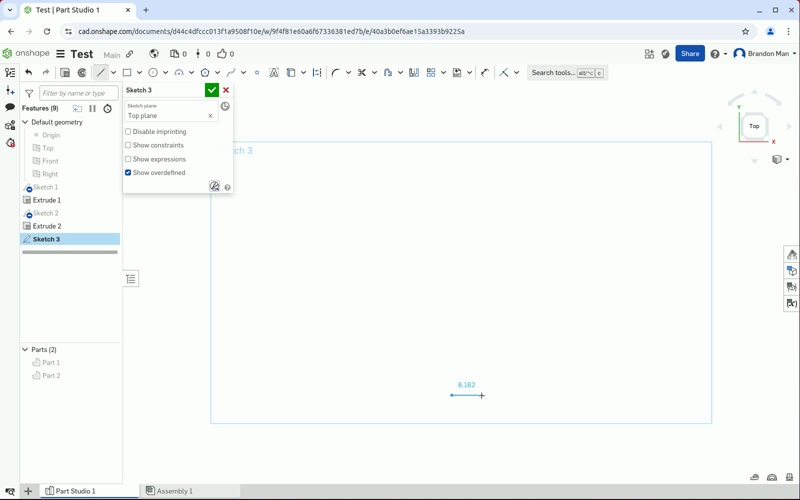
mouse_move(461, 395)
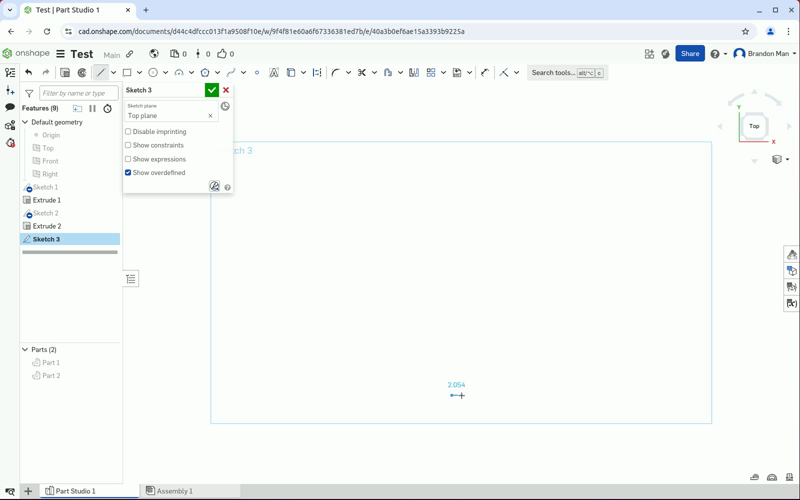
click(461, 395)
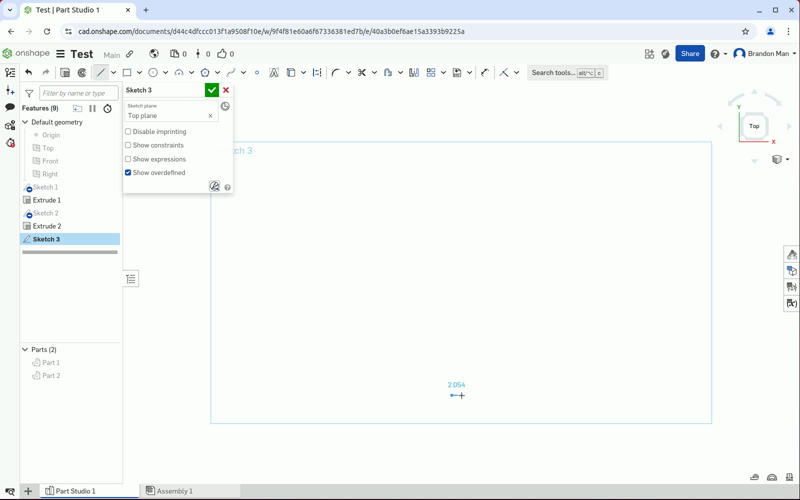
key_up(shift)
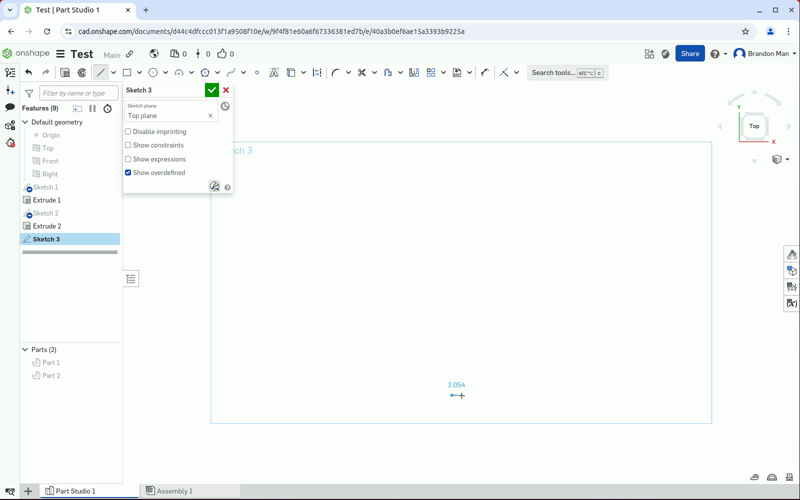
key_down(shift)
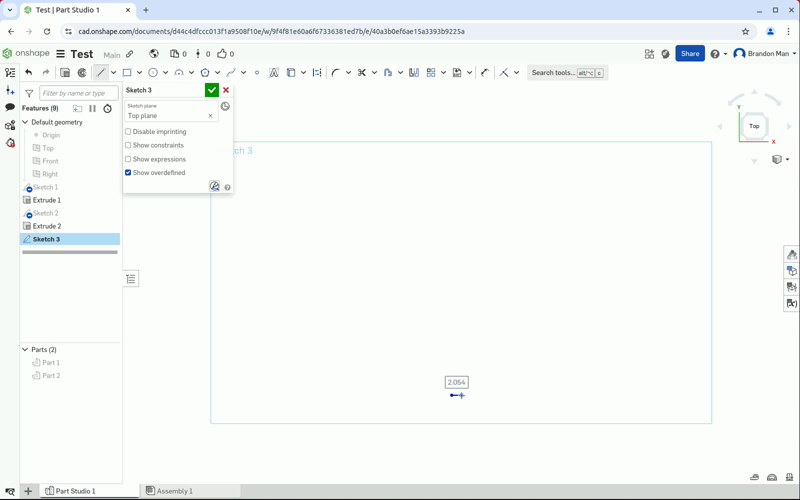
mouse_move(492, 395)
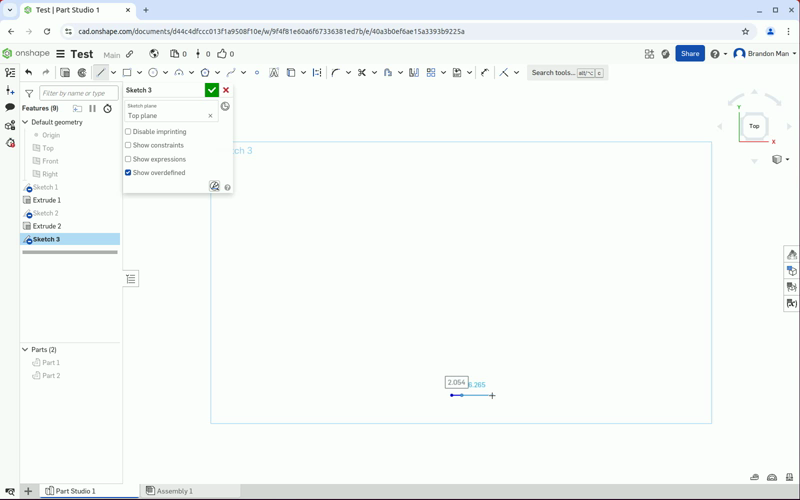
mouse_move(461, 394)
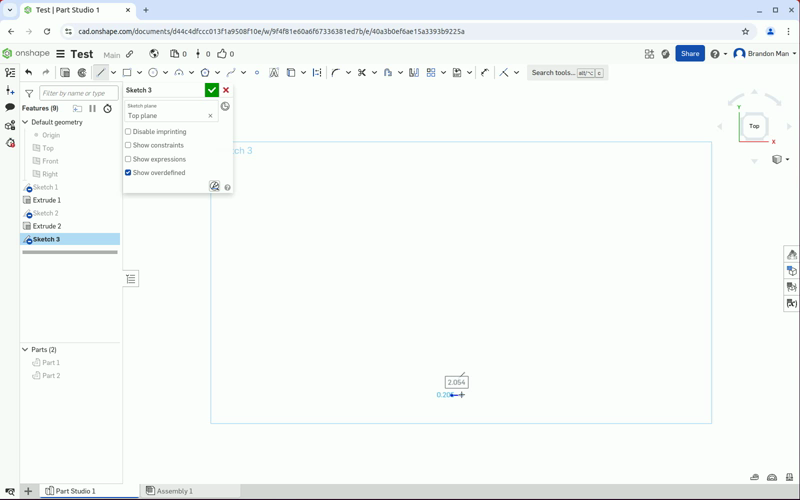
scroll(6)
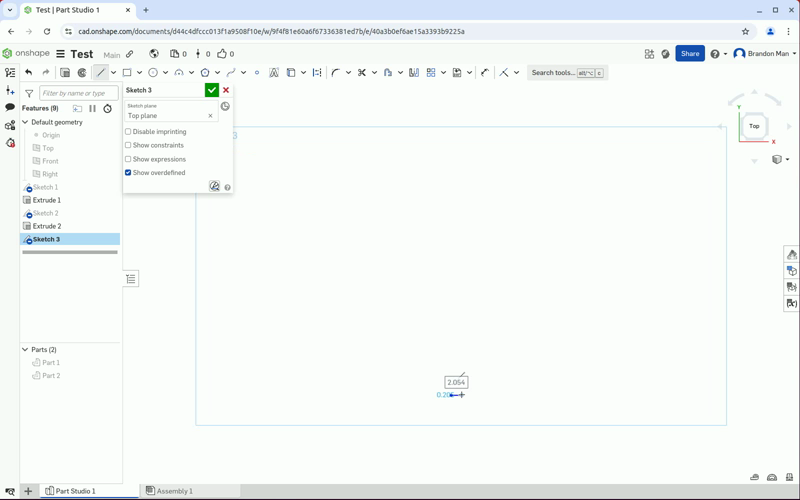
scroll(6)
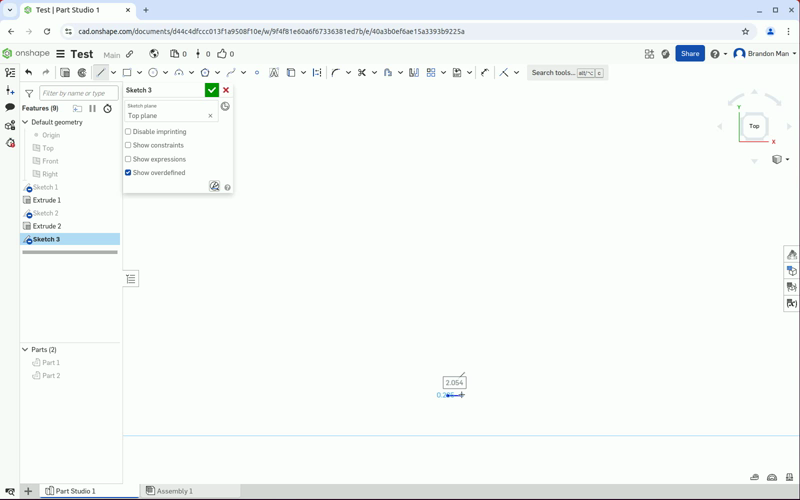
scroll(6)
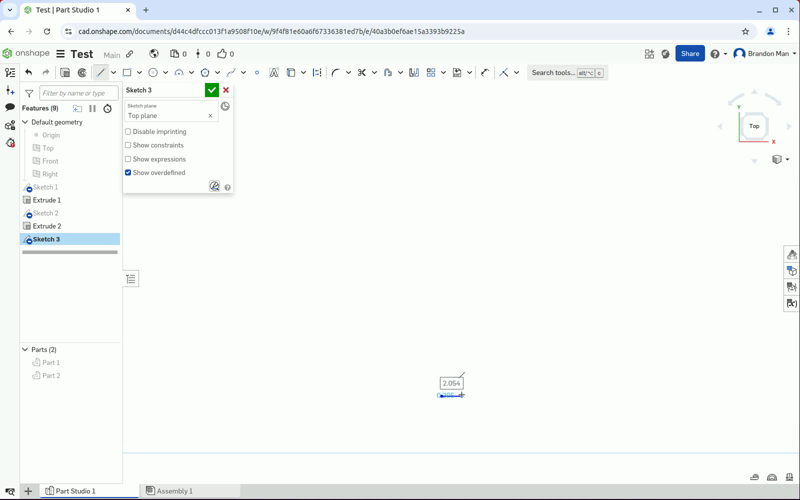
scroll(6)
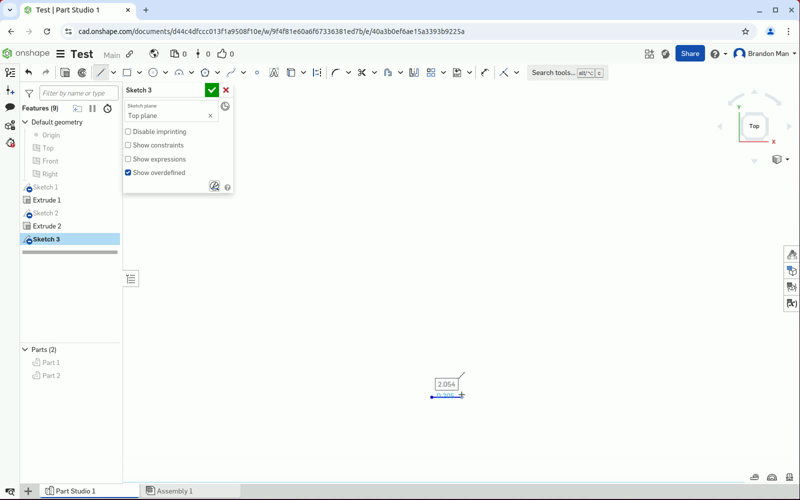
scroll(6)
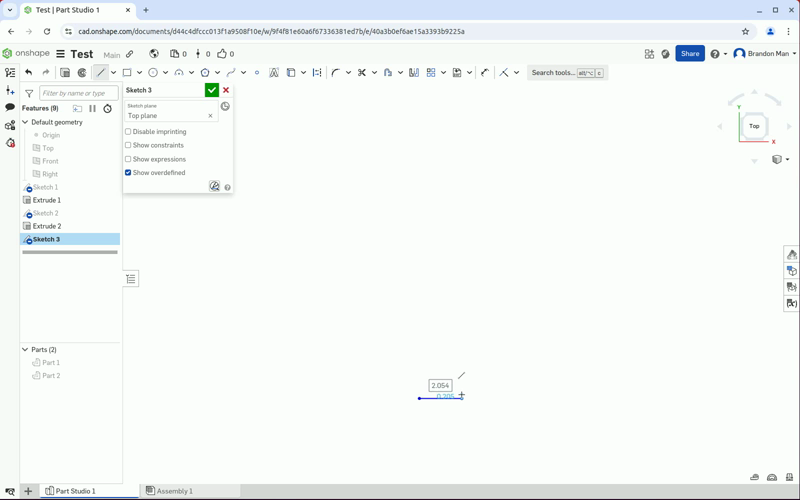
scroll(6)
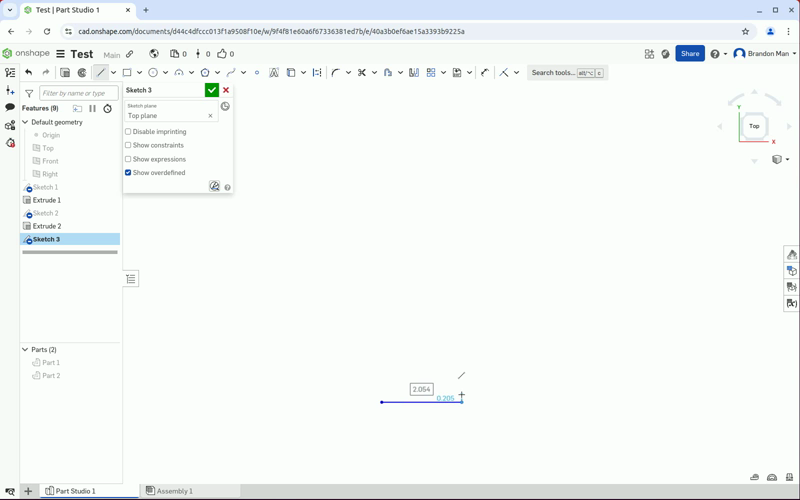
scroll(6)
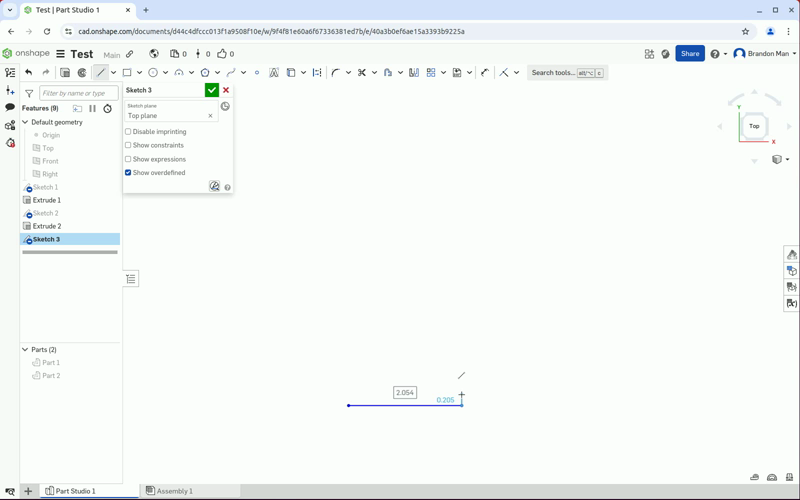
click(461, 394)
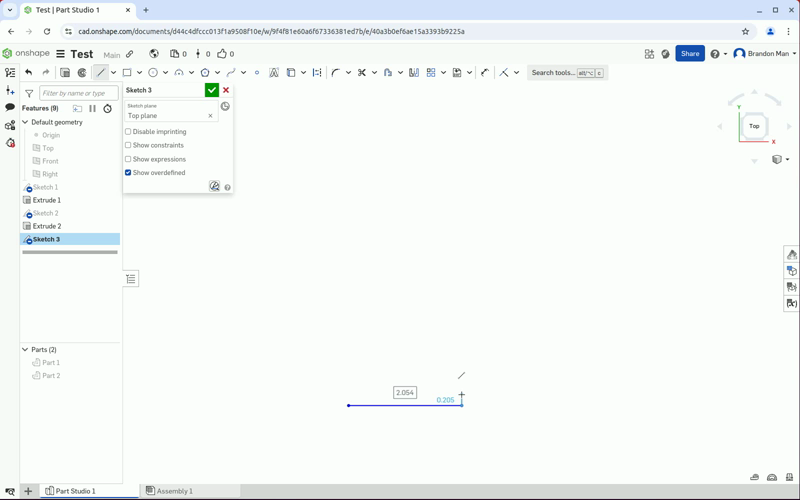
scroll(-6)
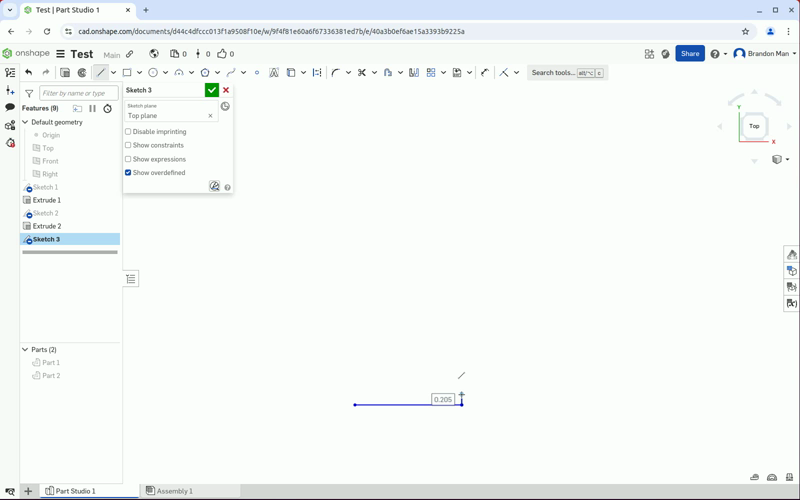
scroll(-6)
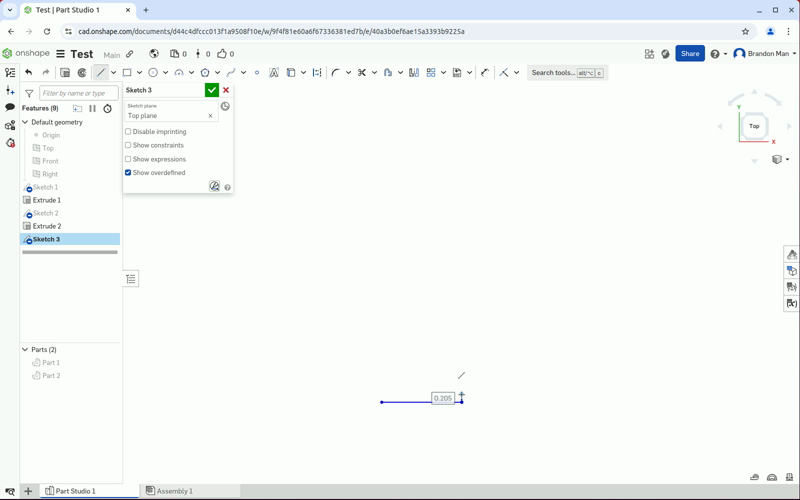
scroll(-6)
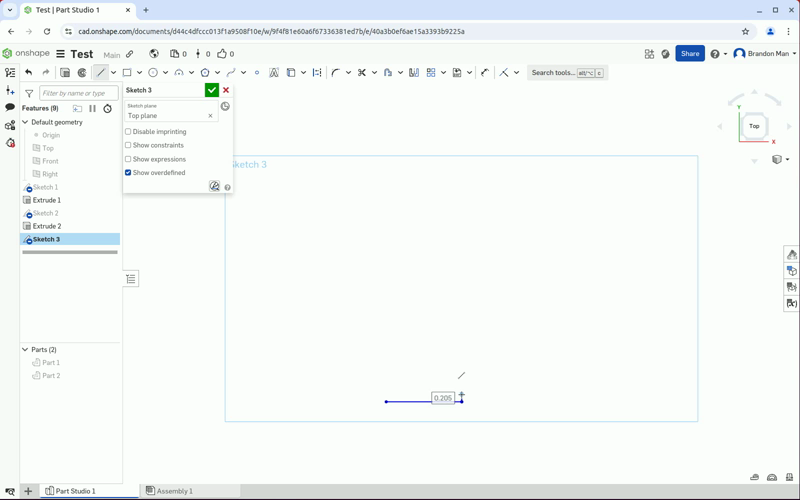
scroll(-6)
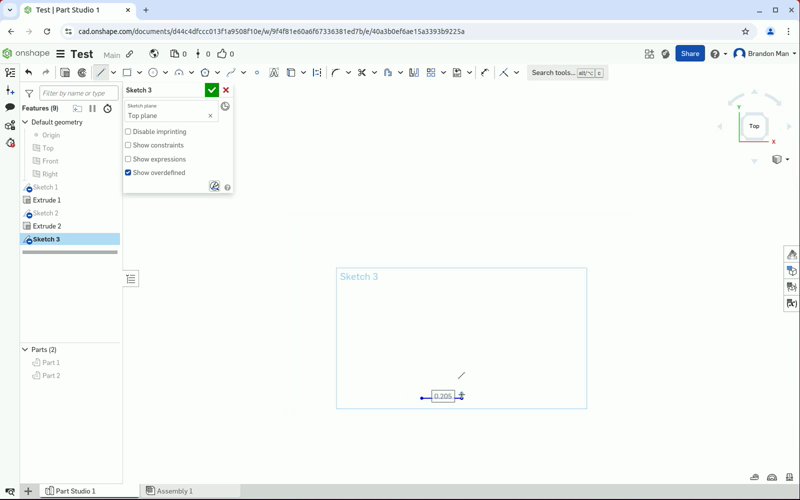
scroll(-6)
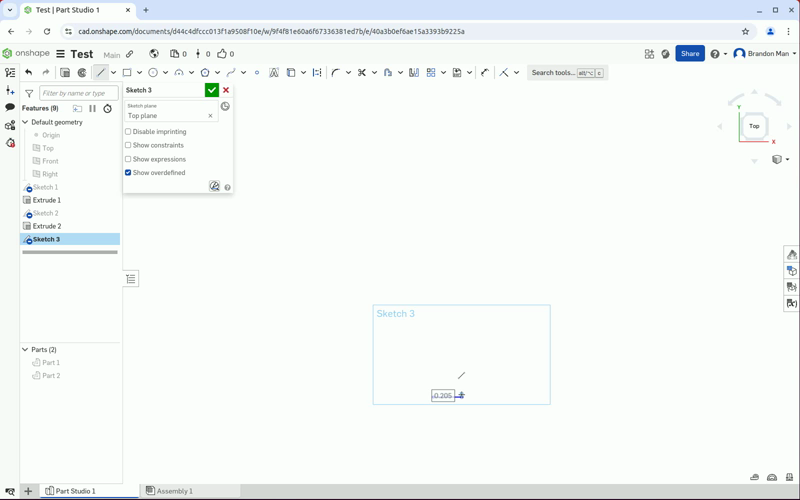
scroll(-6)
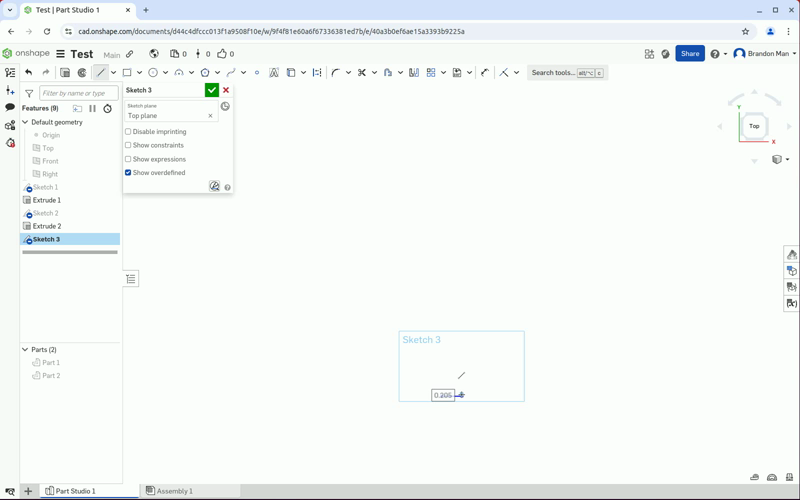
scroll(-6)
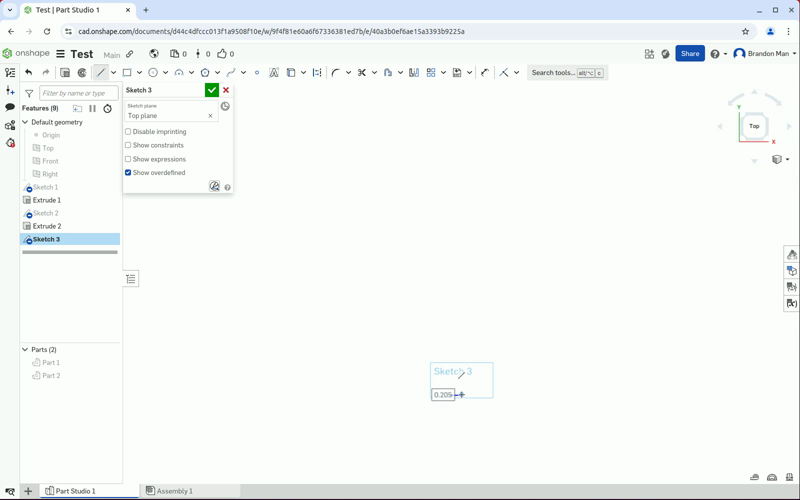
key_up(shift)
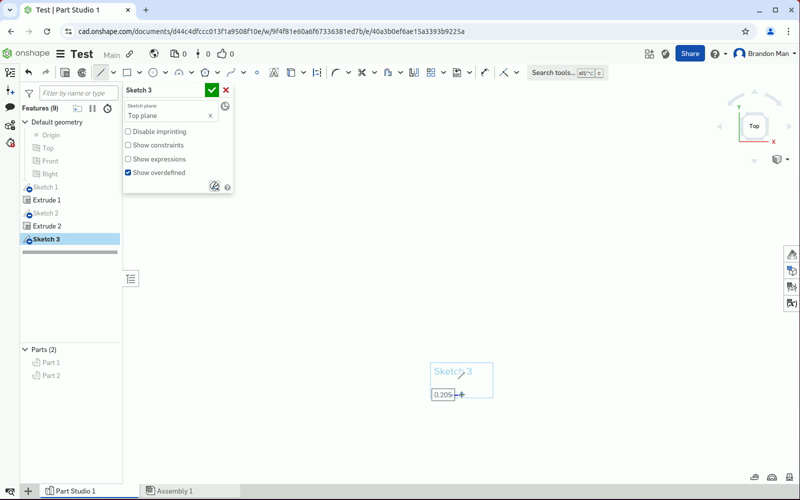
key_down(shift)
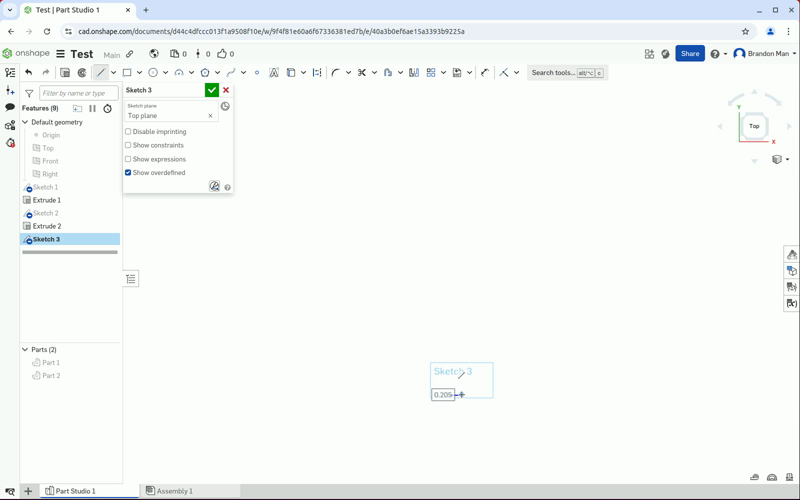
mouse_move(492, 394)
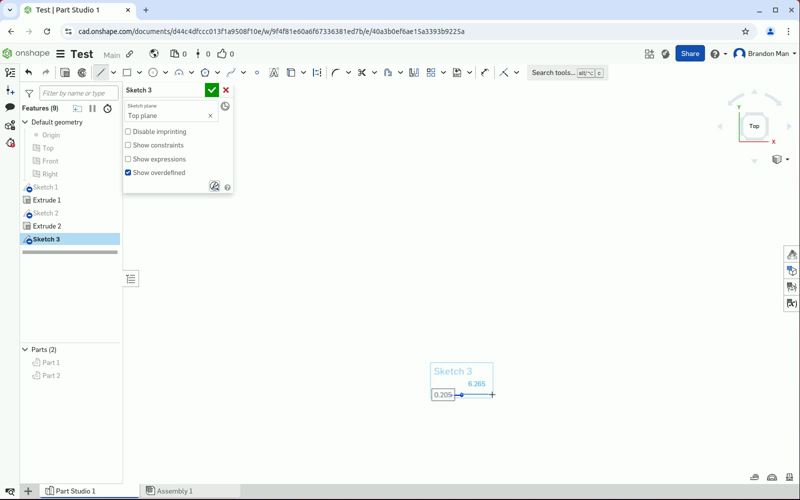
mouse_move(451, 394)
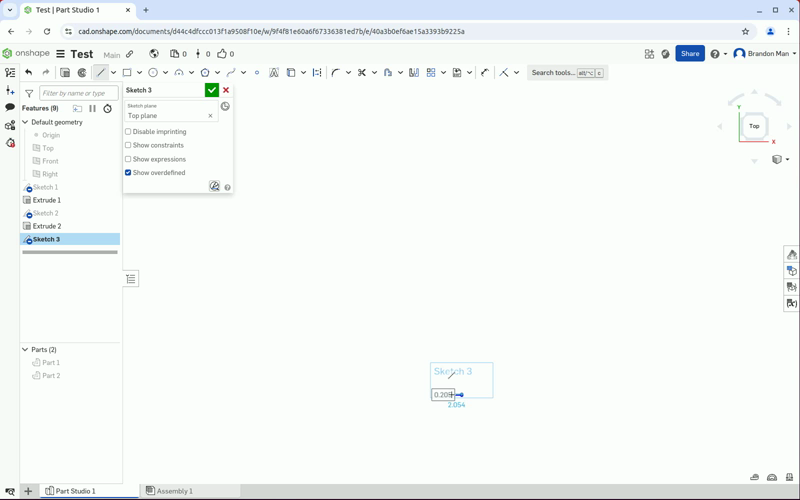
scroll(6)
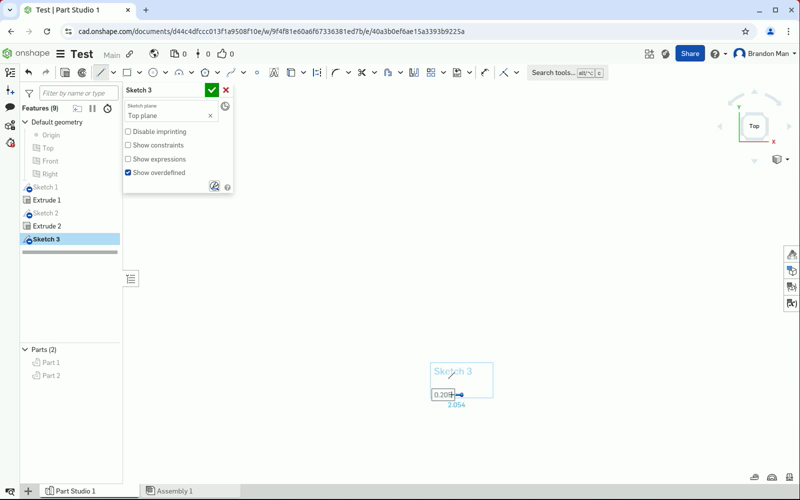
scroll(6)
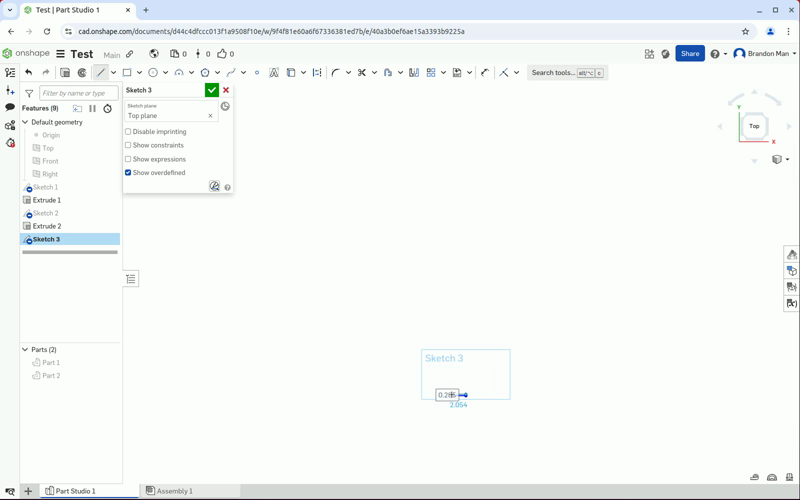
scroll(6)
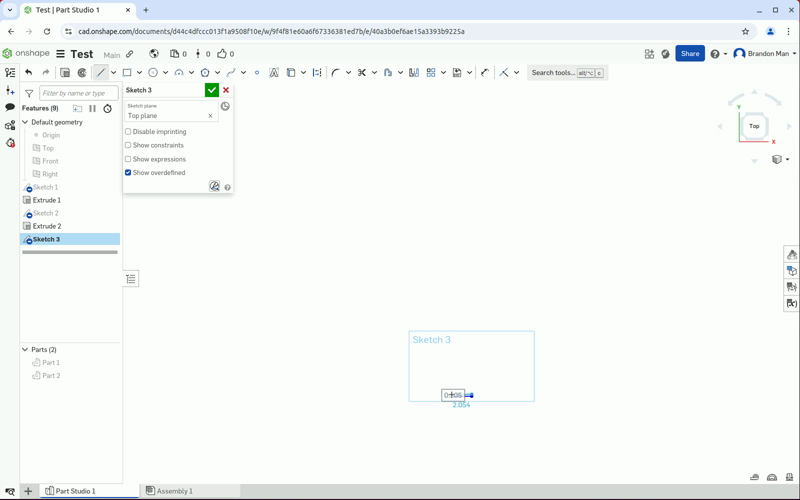
scroll(6)
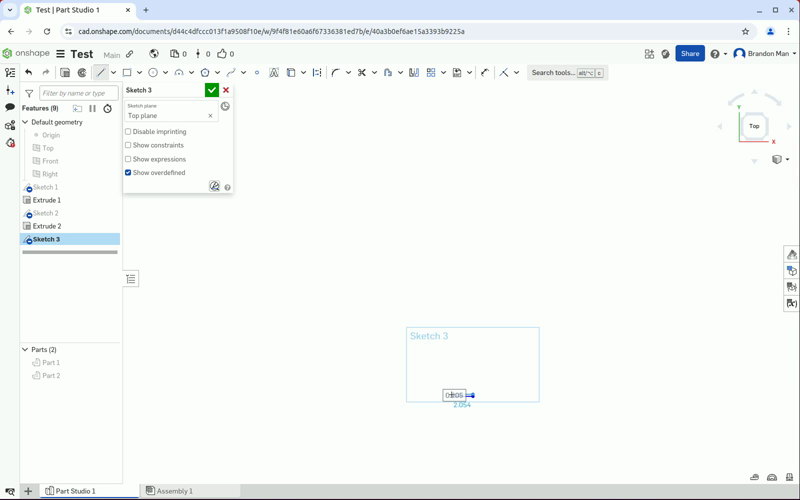
scroll(6)
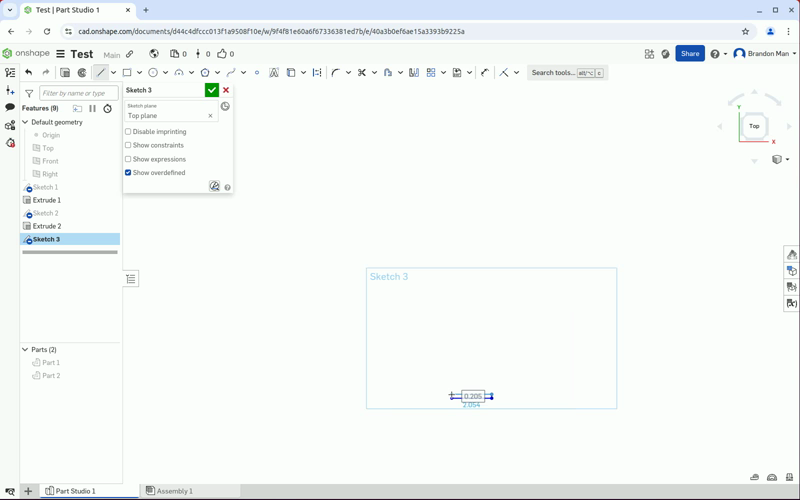
scroll(6)
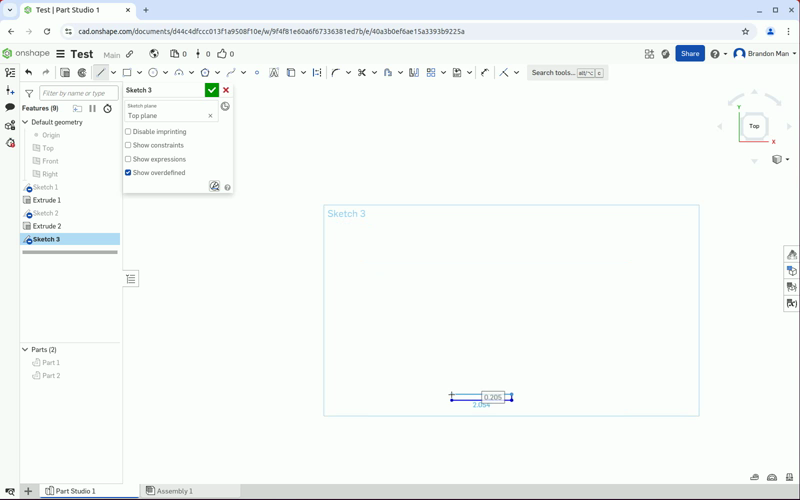
scroll(6)
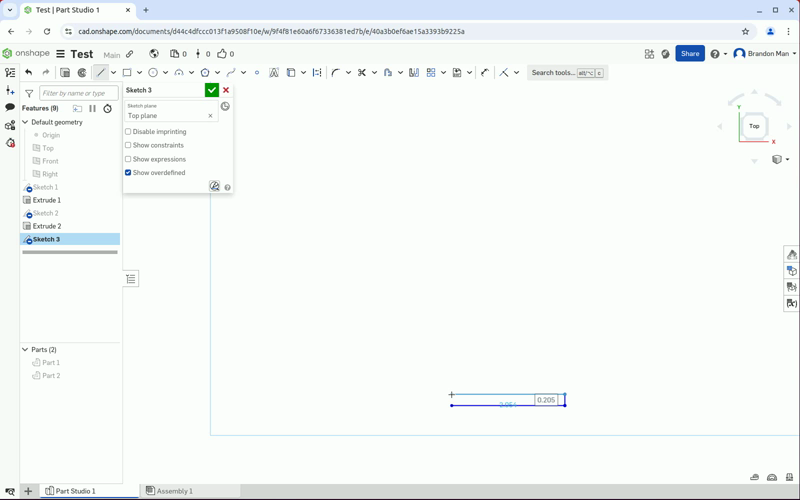
click(451, 394)
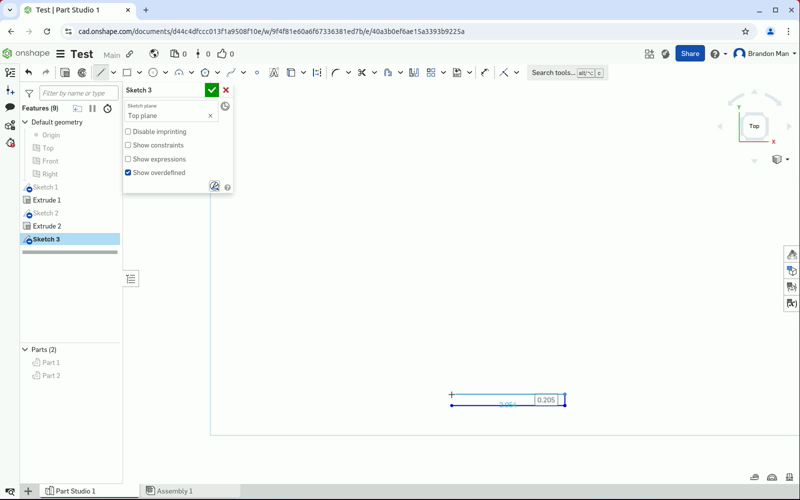
scroll(-6)
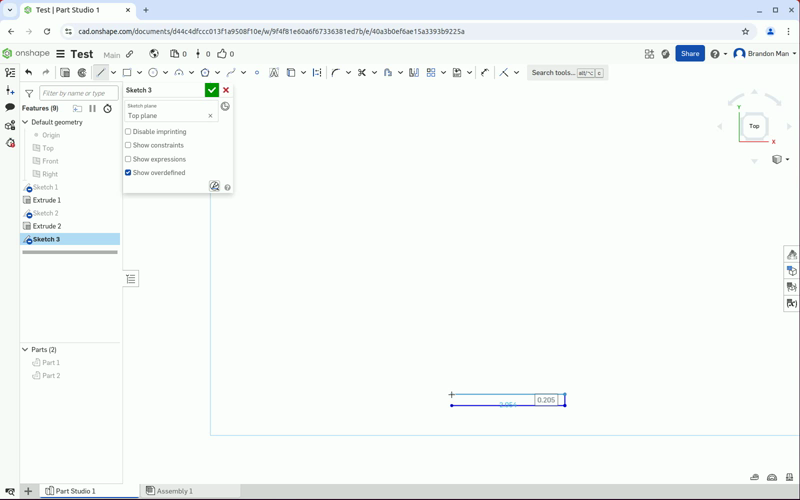
scroll(-6)
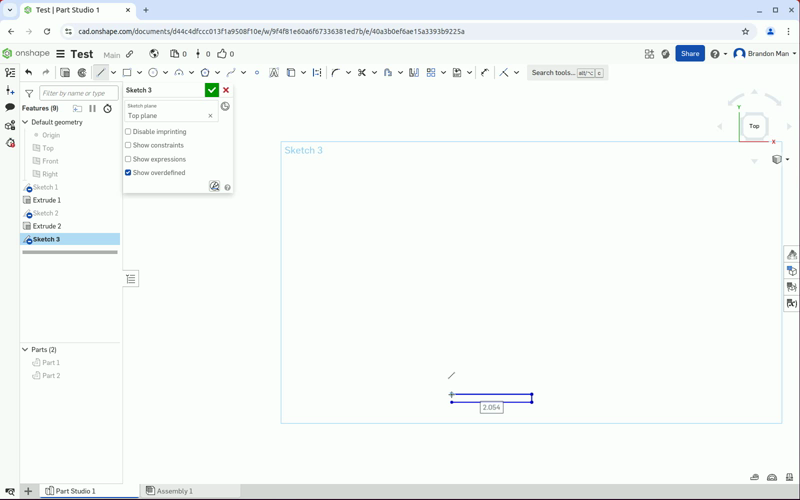
scroll(-6)
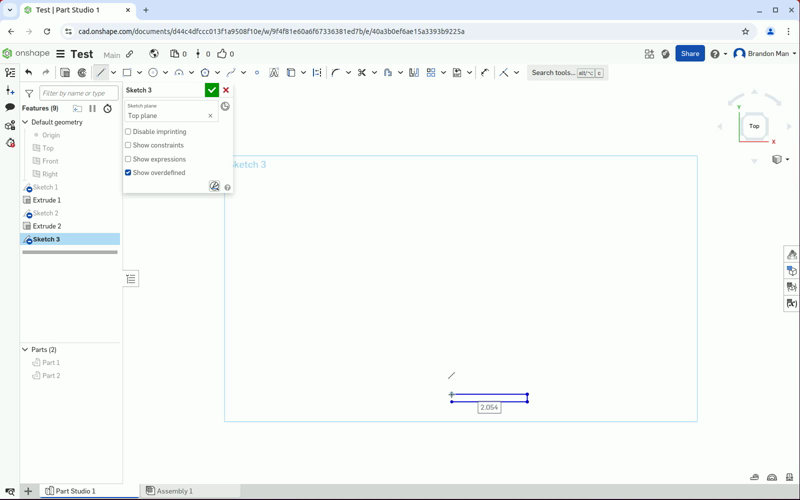
scroll(-6)
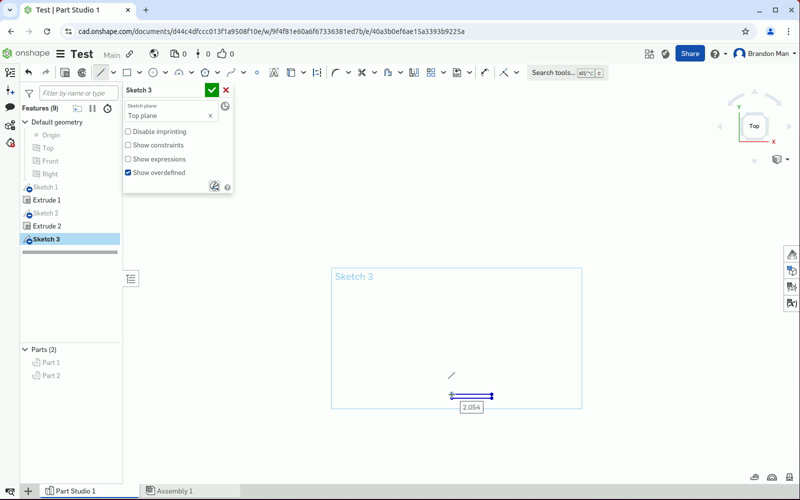
scroll(-6)
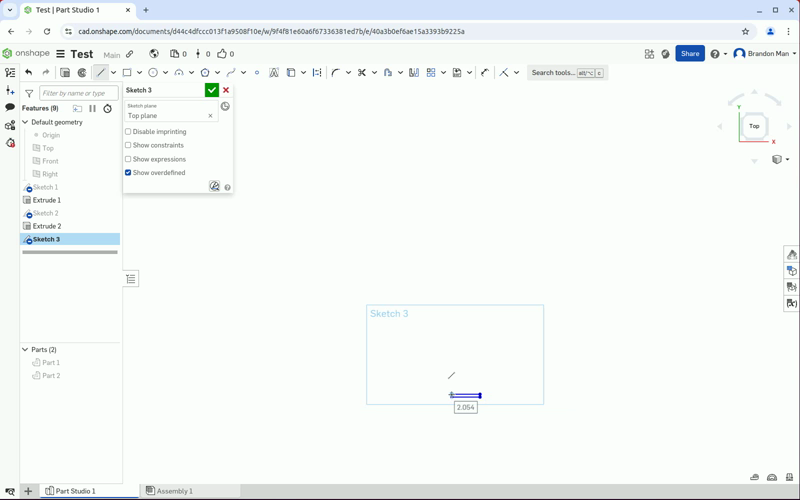
scroll(-6)
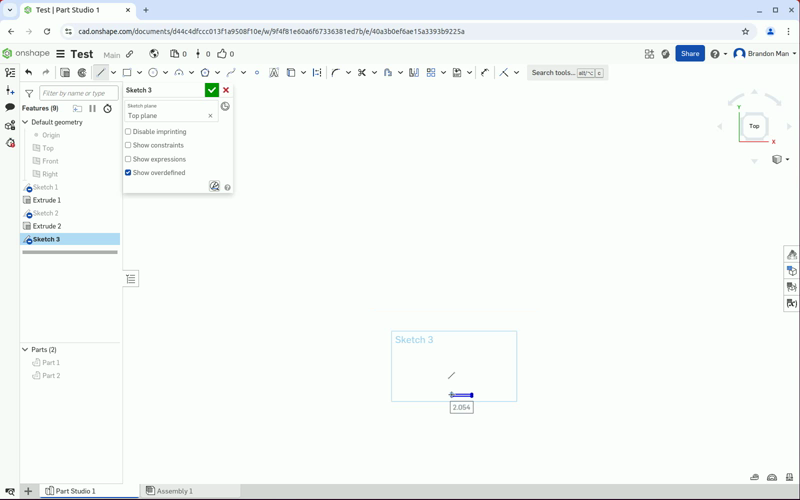
scroll(-6)
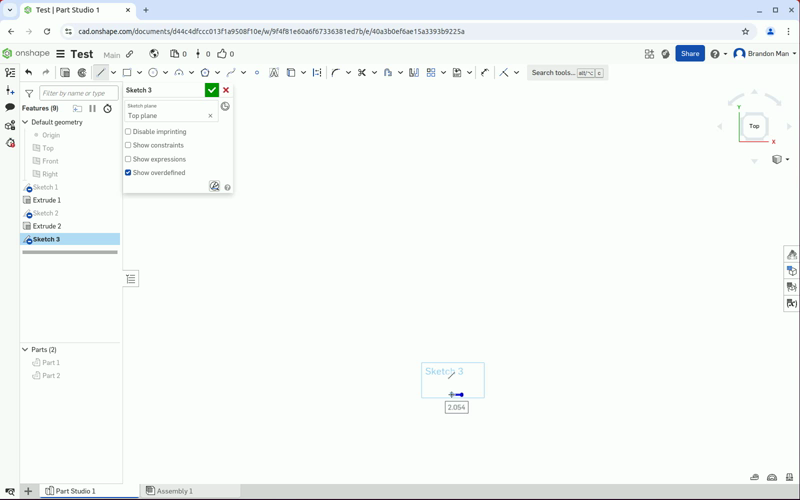
key_up(shift)
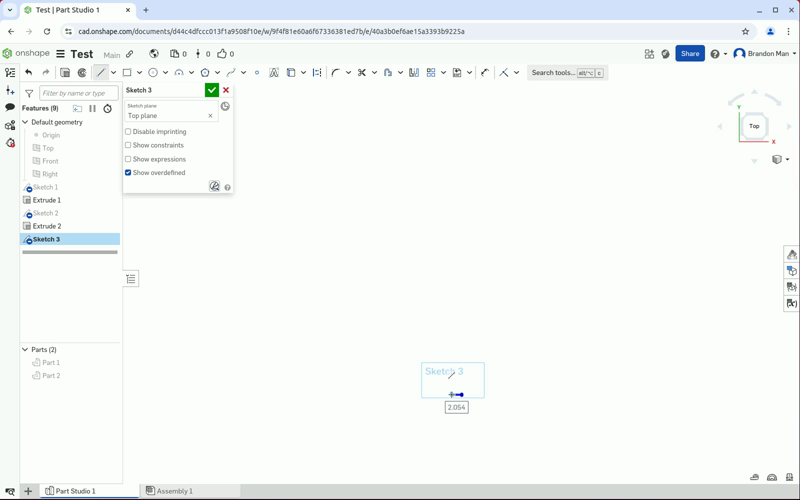
mouse_move(481, 394)
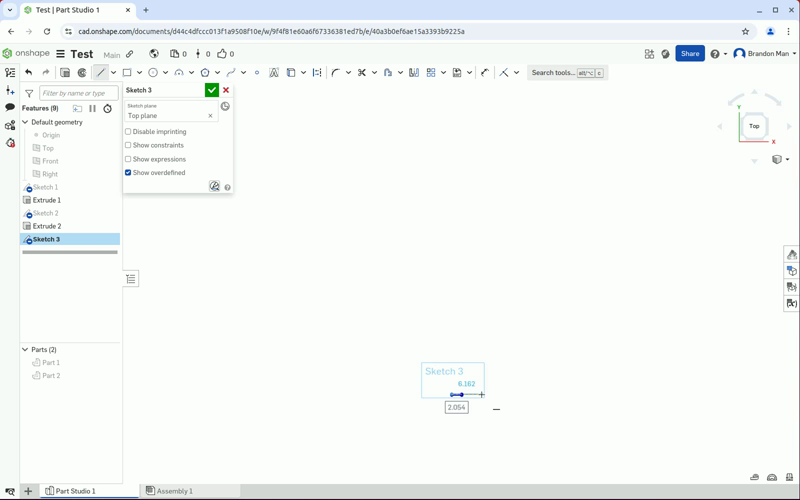
key_down(shift)
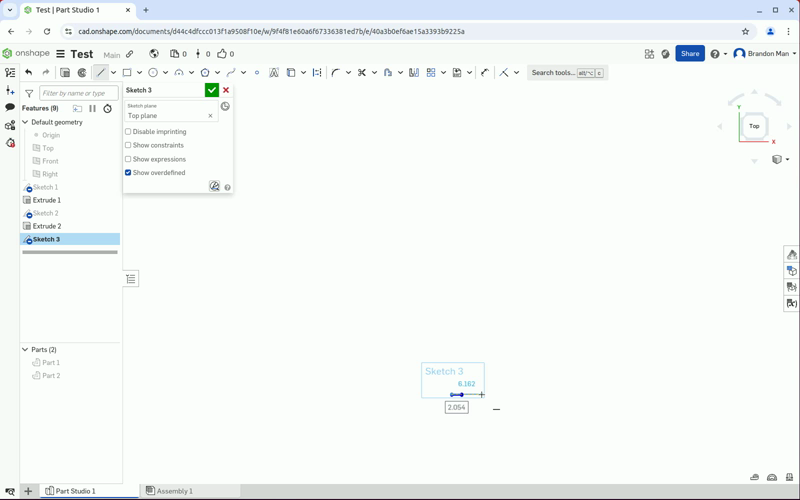
mouse_move(451, 395)
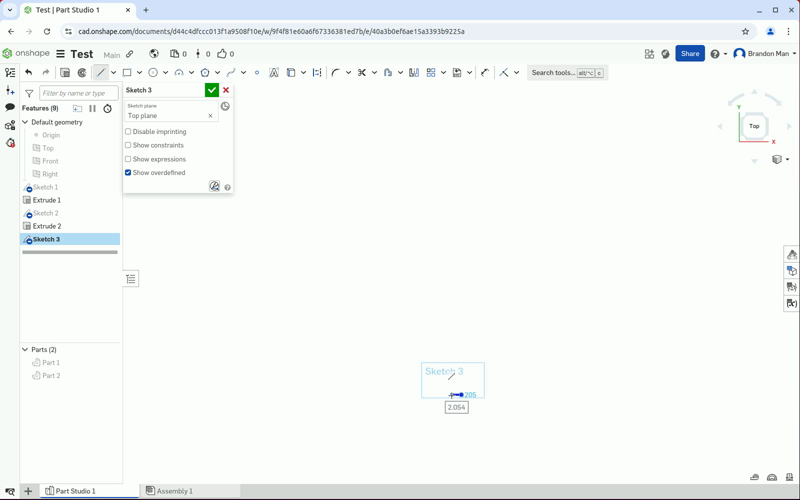
scroll(6)
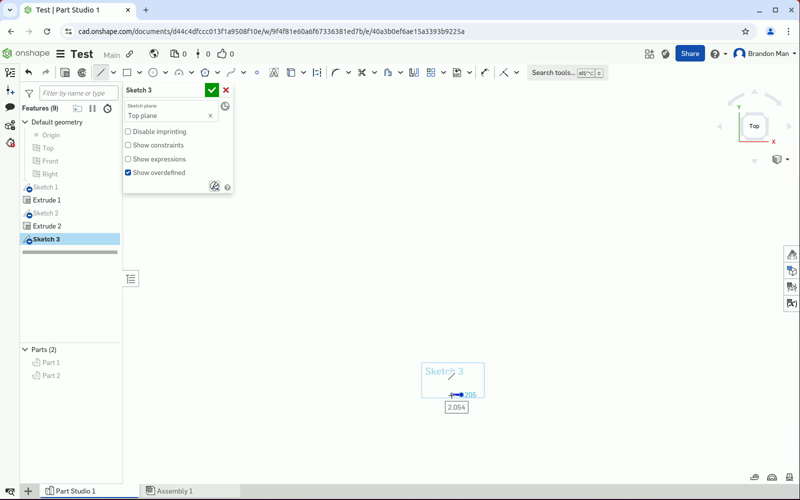
scroll(6)
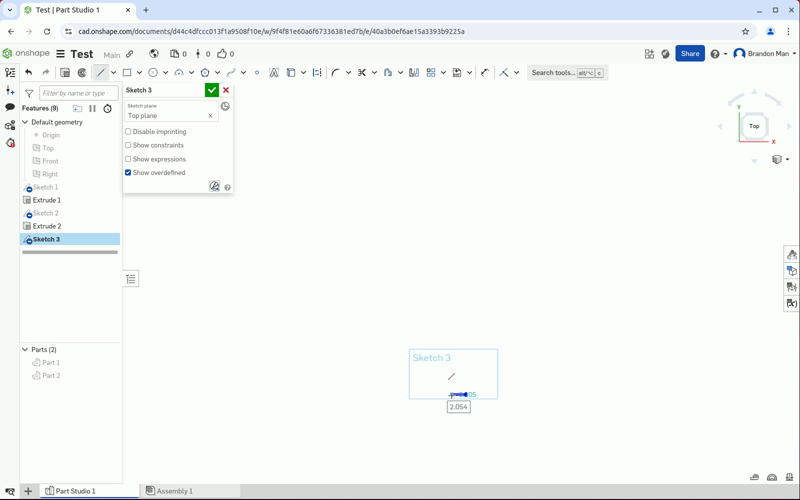
scroll(6)
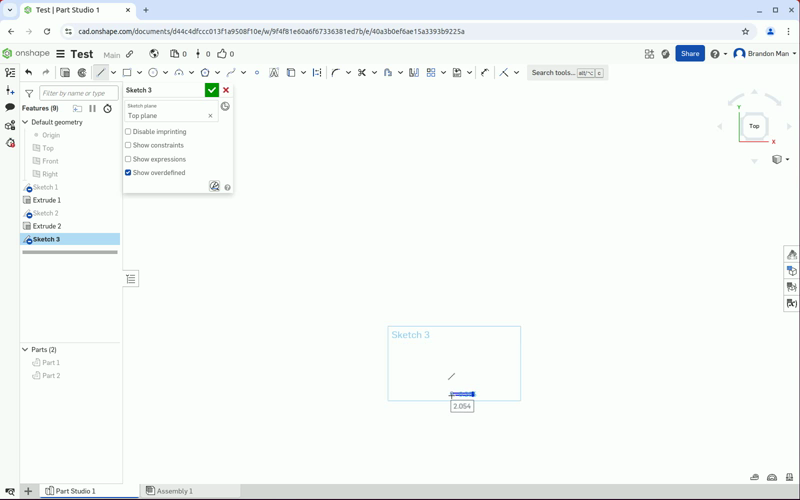
scroll(6)
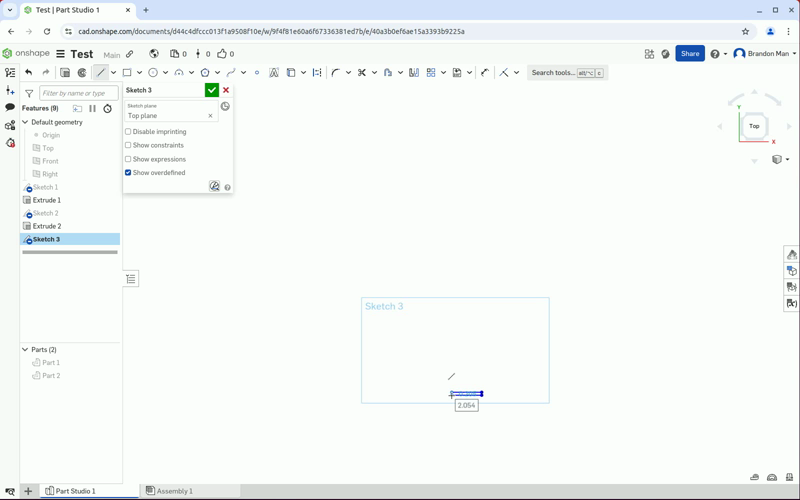
scroll(6)
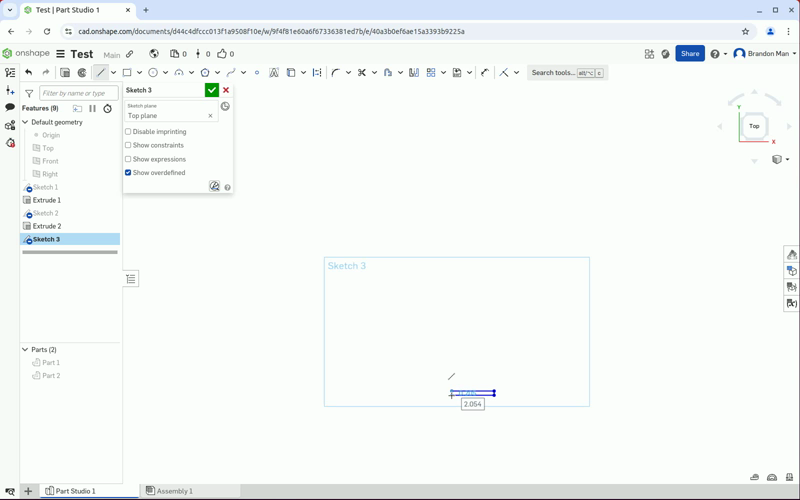
scroll(6)
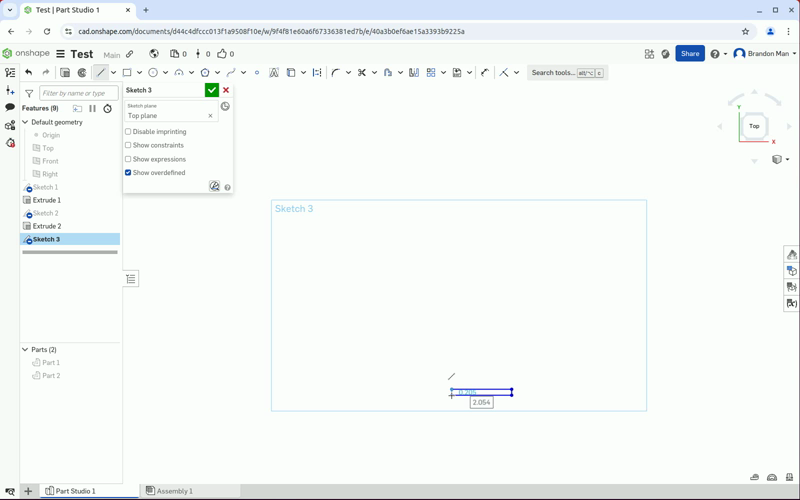
scroll(6)
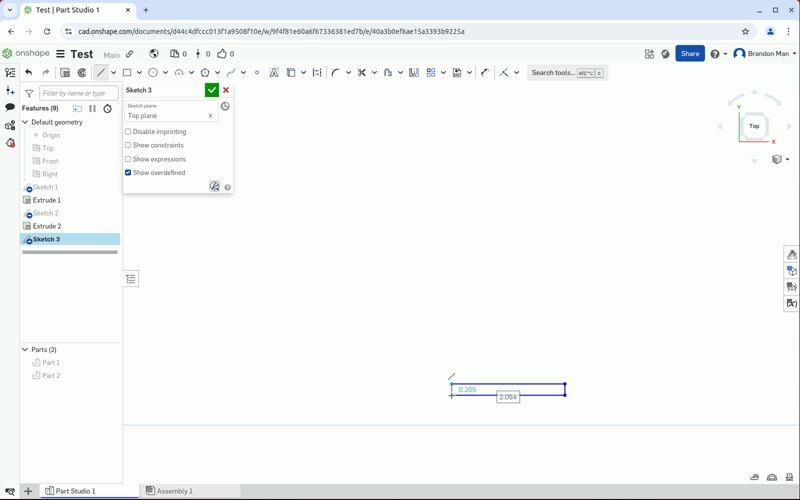
key_up(shift)
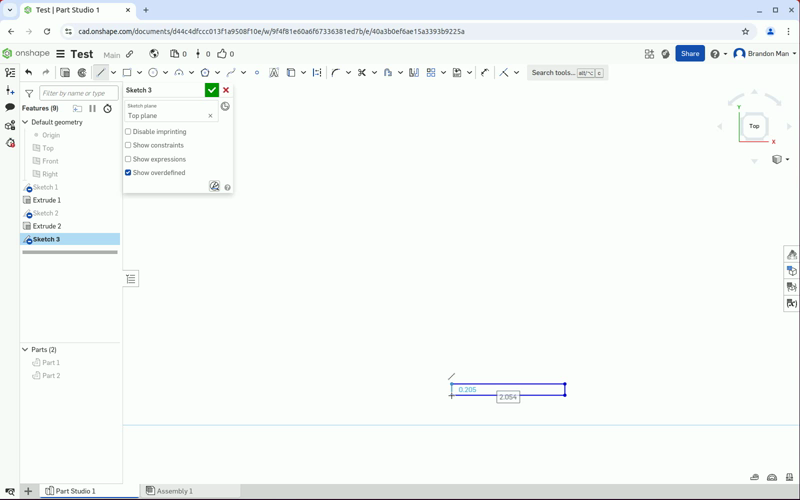
click(451, 395)
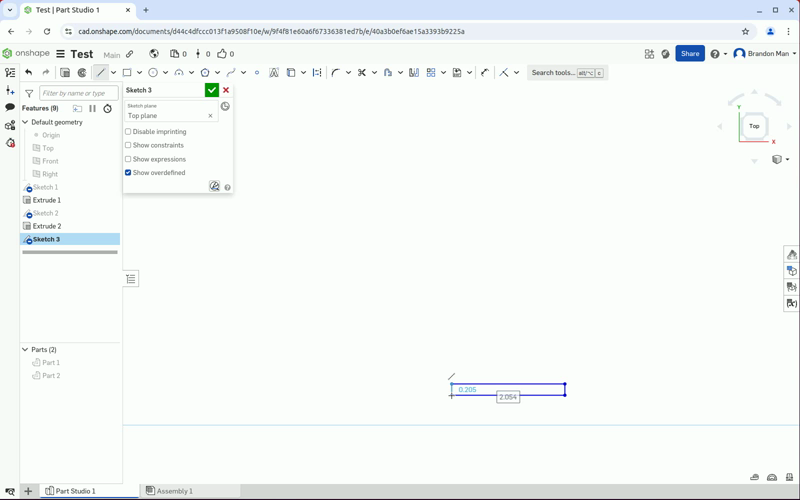
scroll(-6)
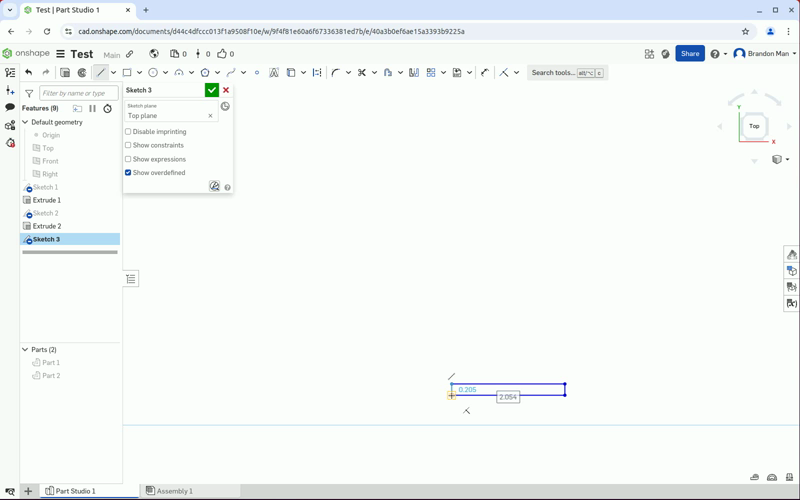
scroll(-6)
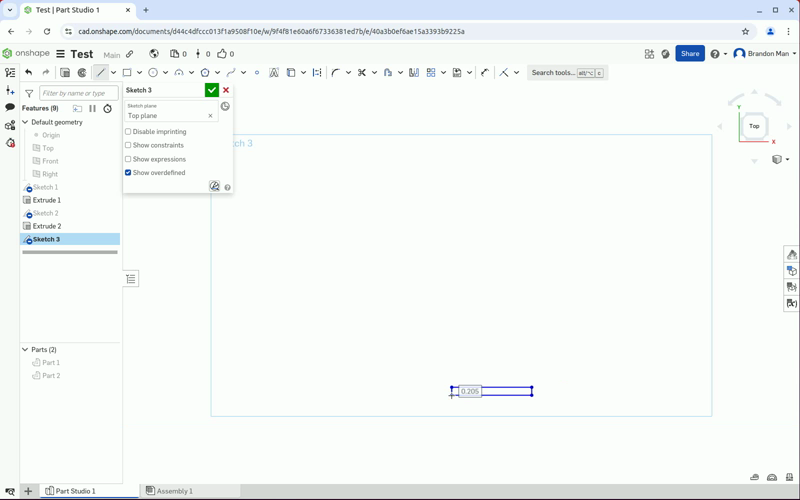
scroll(-6)
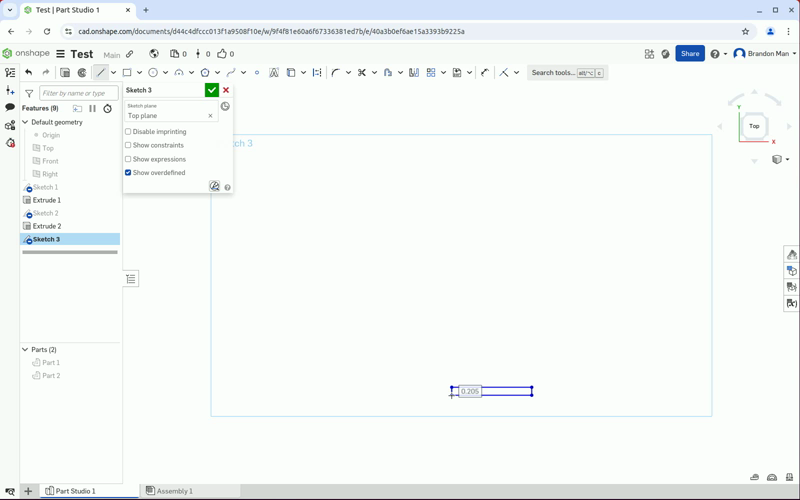
scroll(-6)
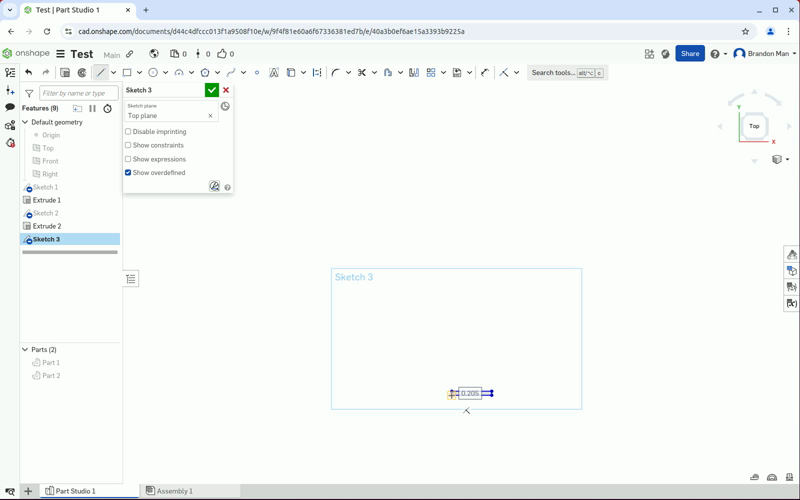
scroll(-6)
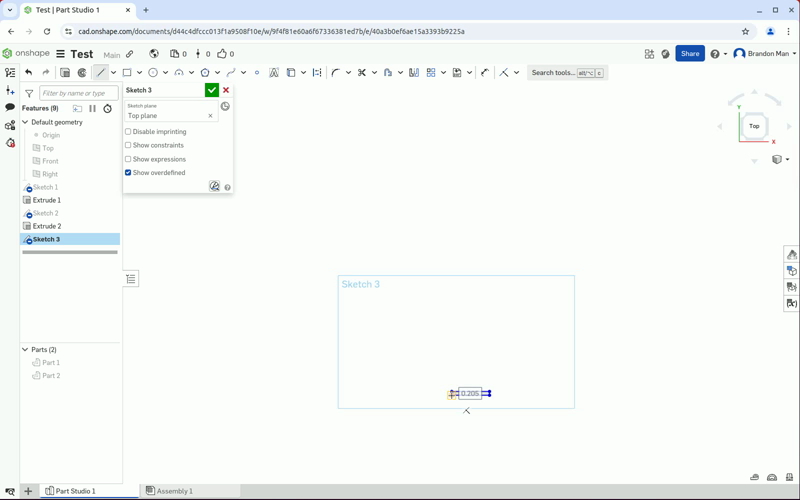
scroll(-6)
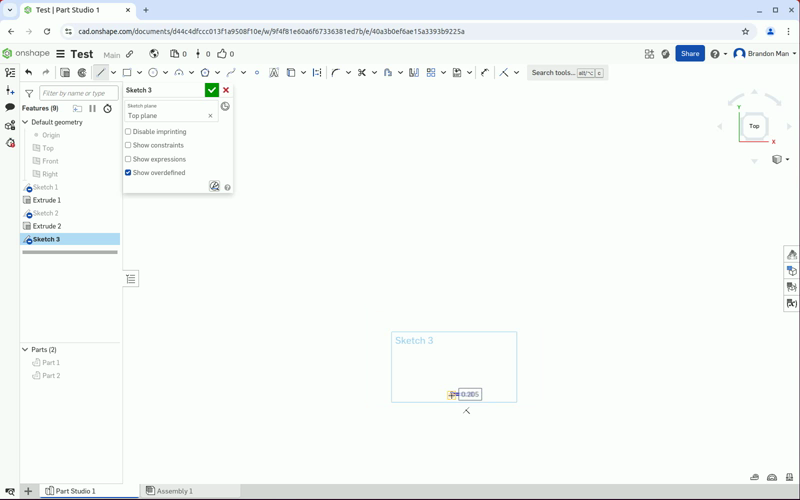
scroll(-6)
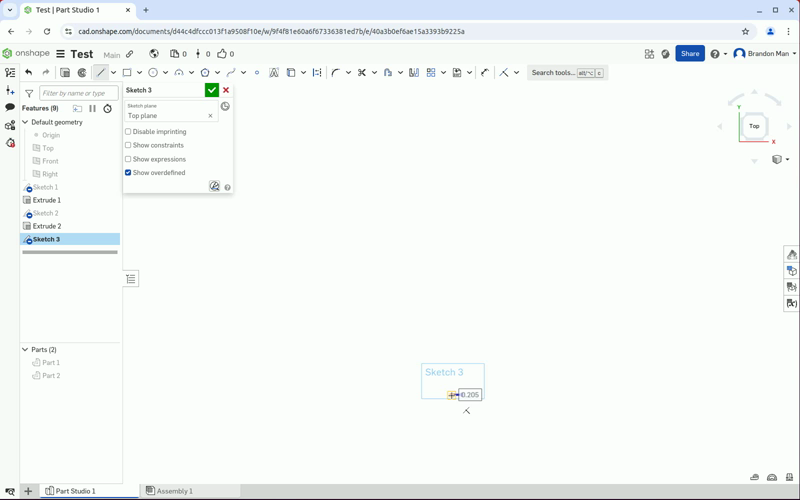
key(esc)
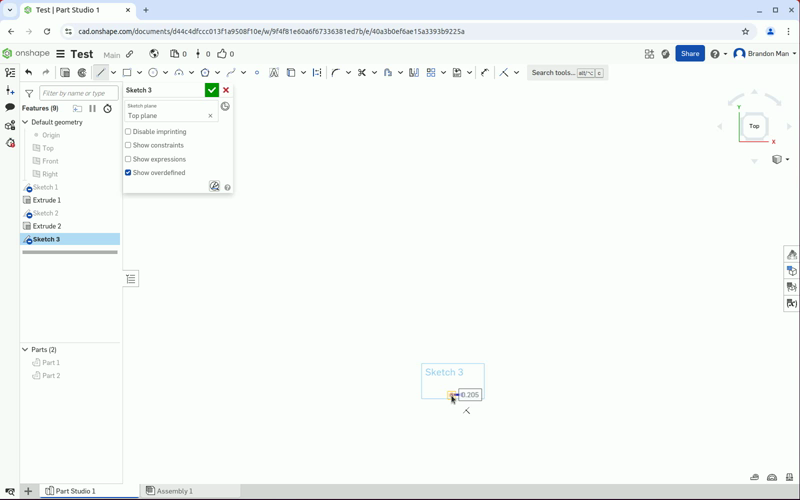
mouse_move(452, 394)
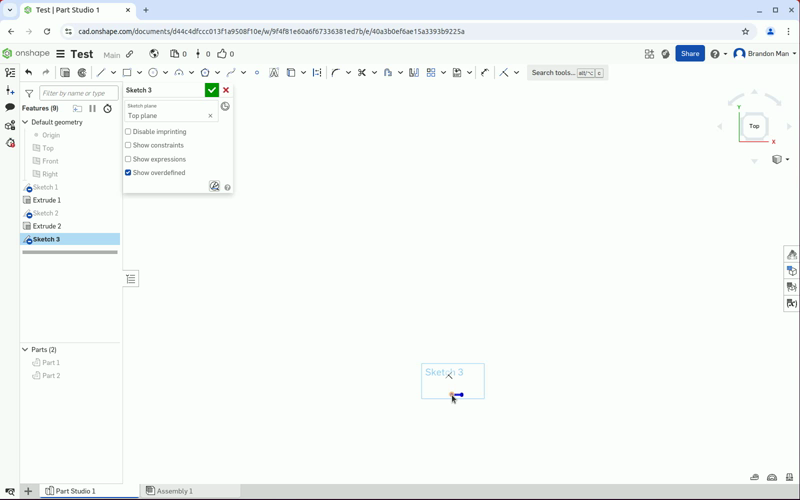
scroll(6)
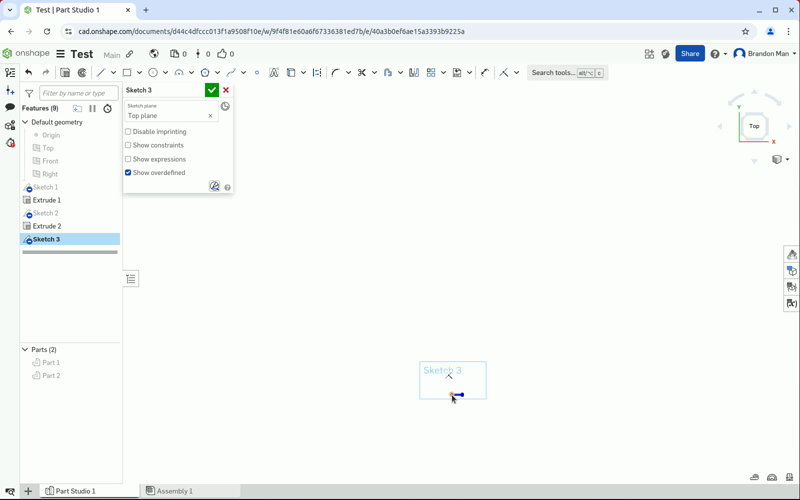
scroll(6)
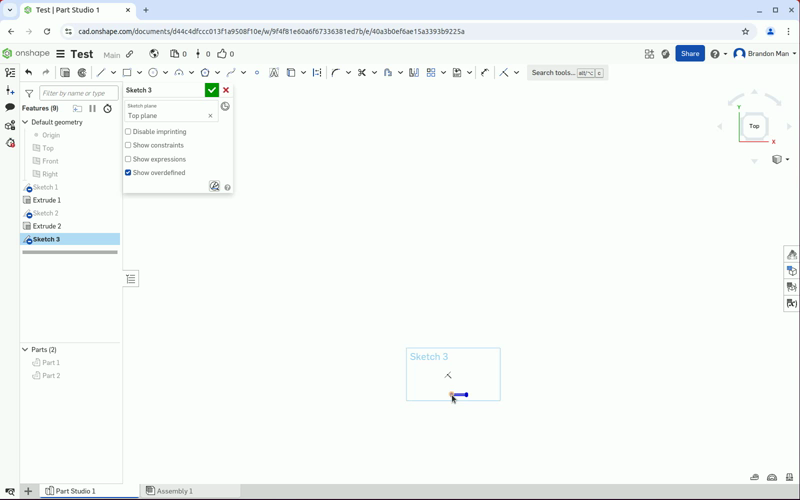
scroll(6)
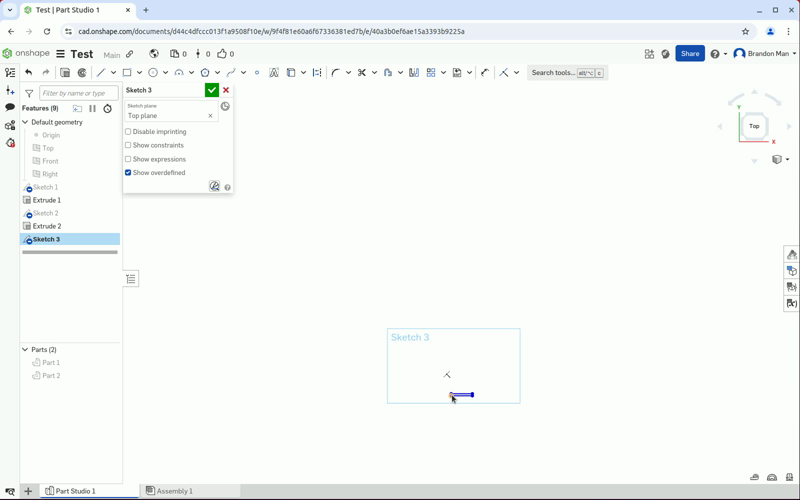
scroll(6)
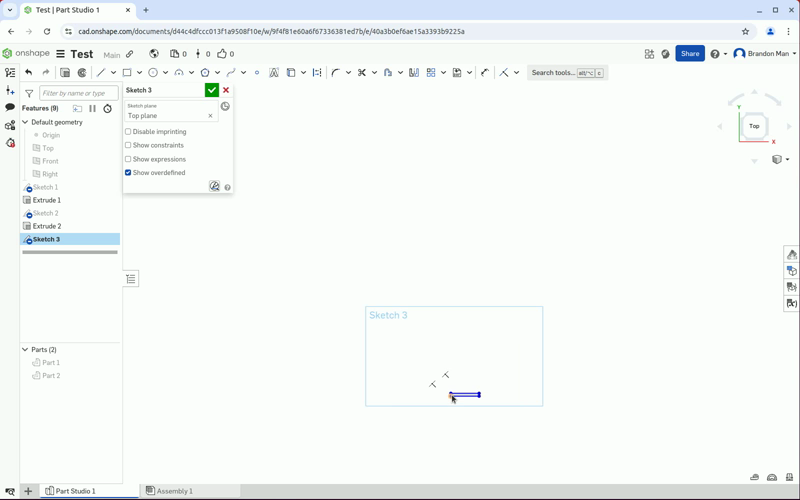
scroll(6)
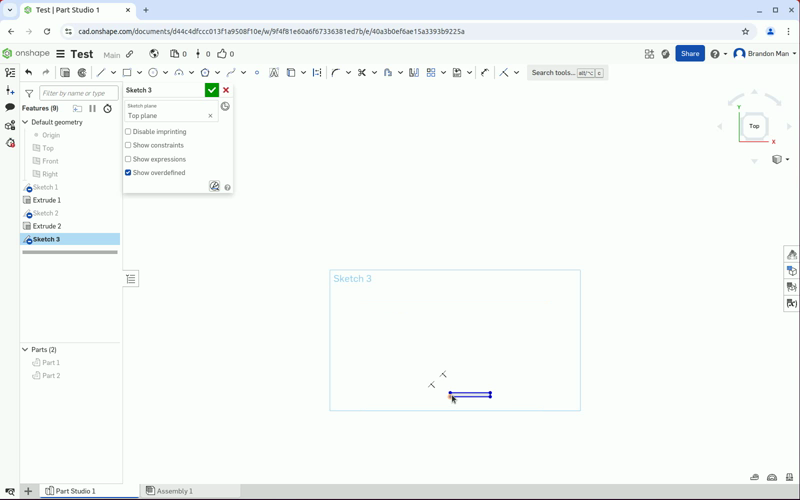
scroll(6)
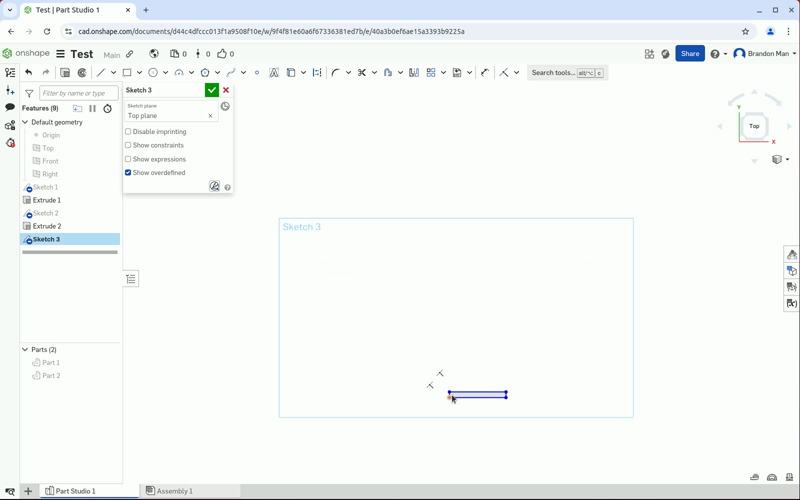
scroll(6)
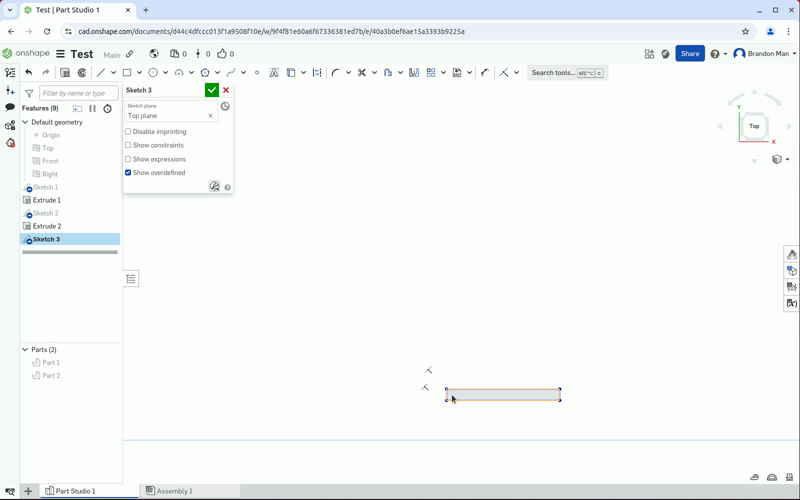
click(452, 394)
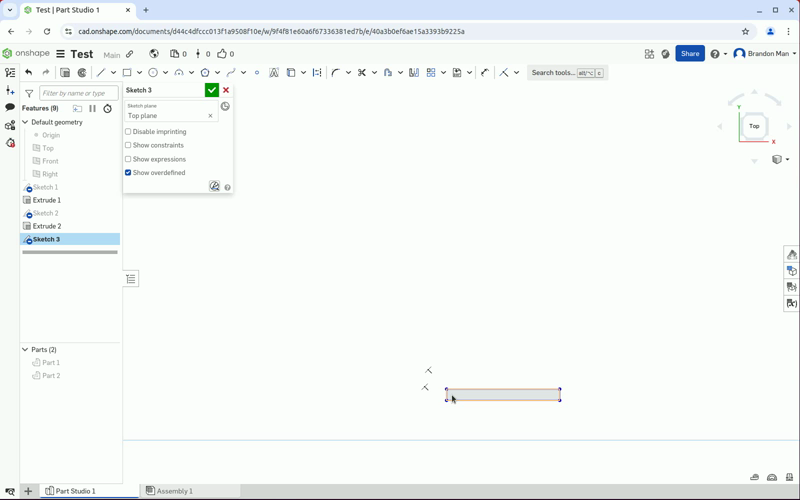
scroll(-6)
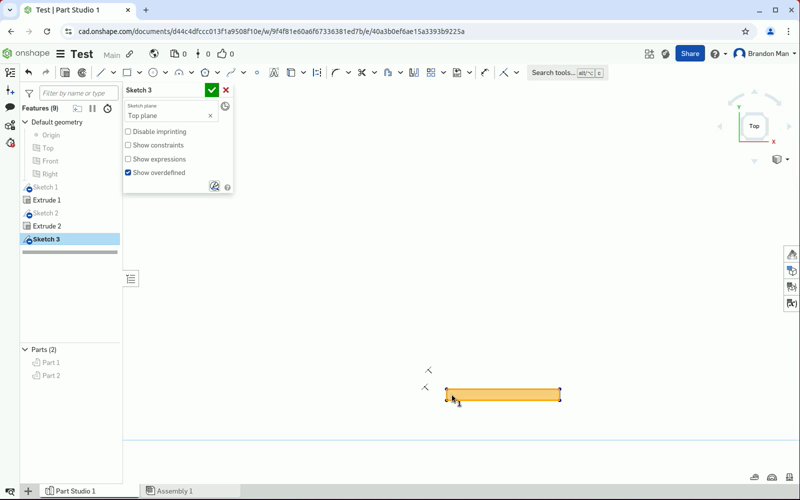
scroll(-6)
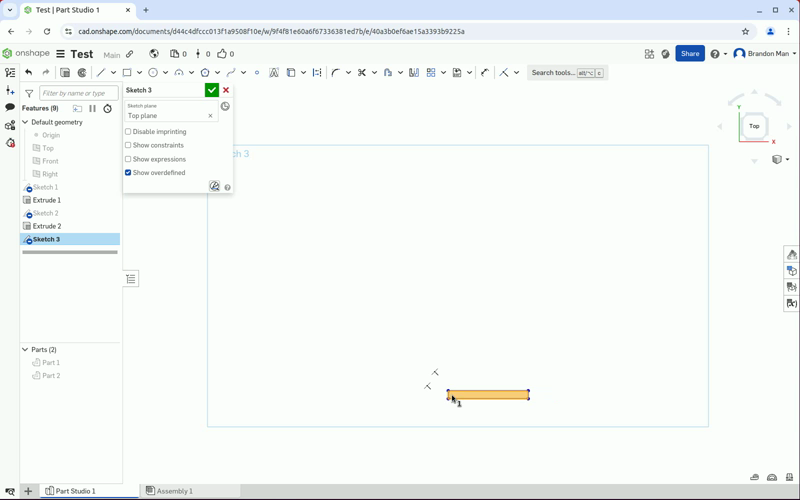
scroll(-6)
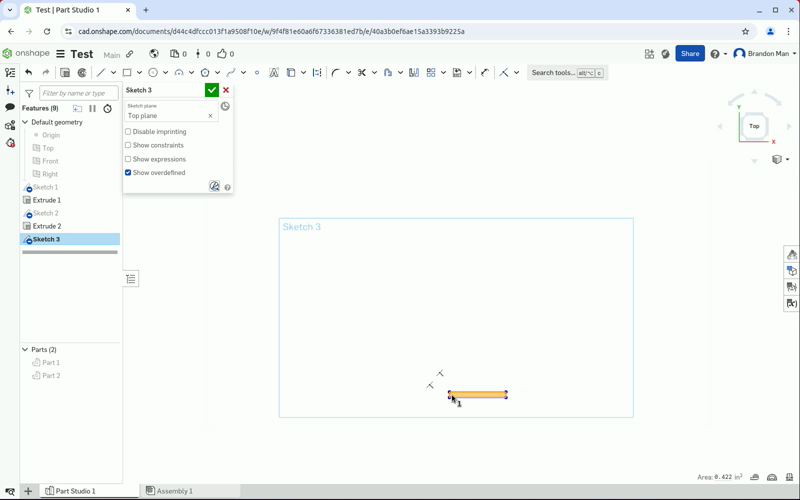
scroll(-6)
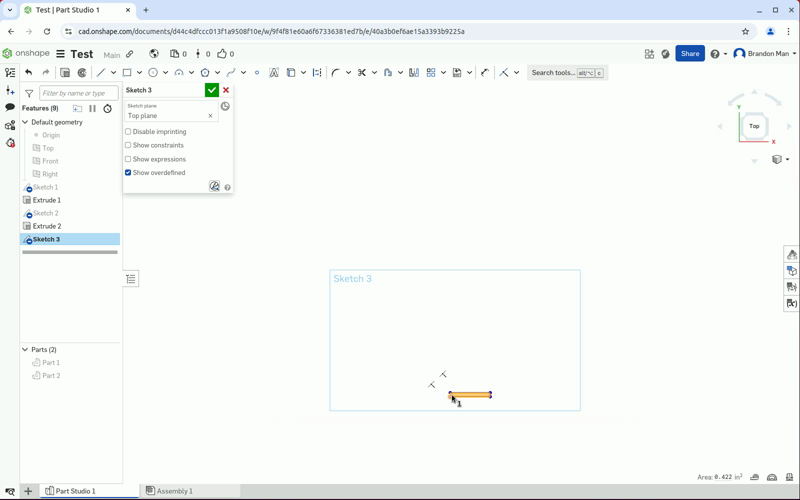
scroll(-6)
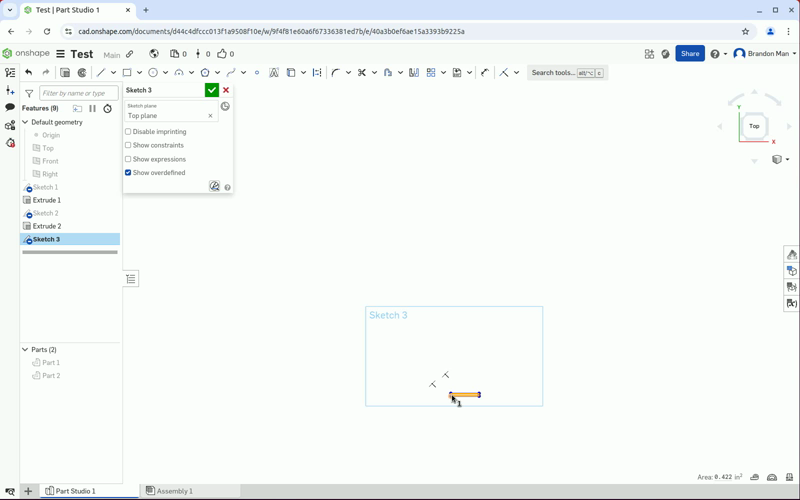
scroll(-6)
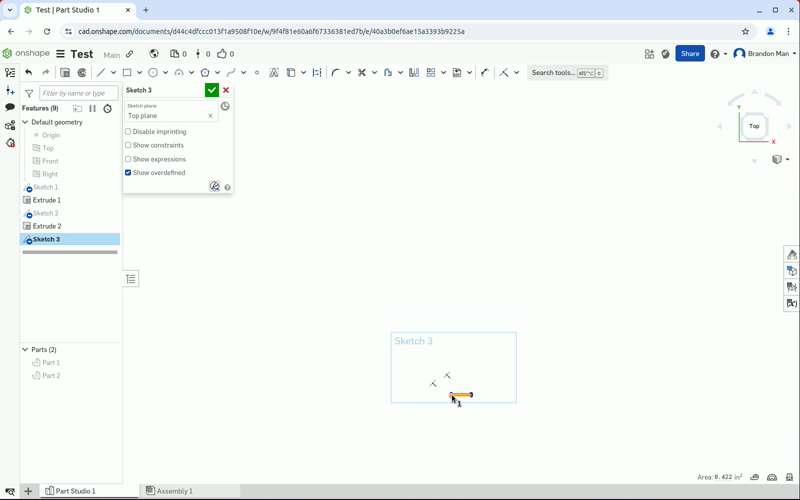
scroll(-6)
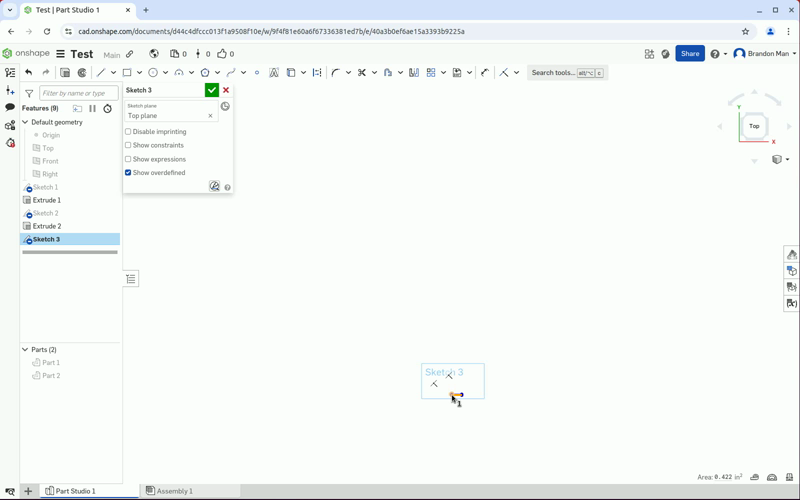
mouse_move(73, 352)
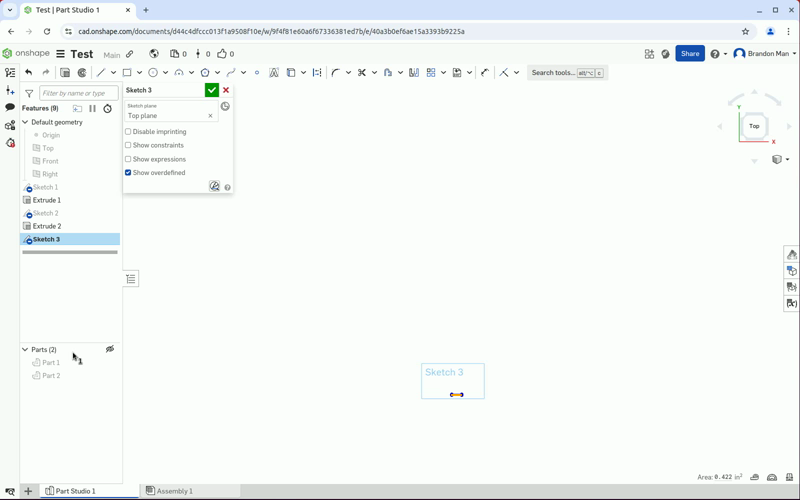
key(shift+y)
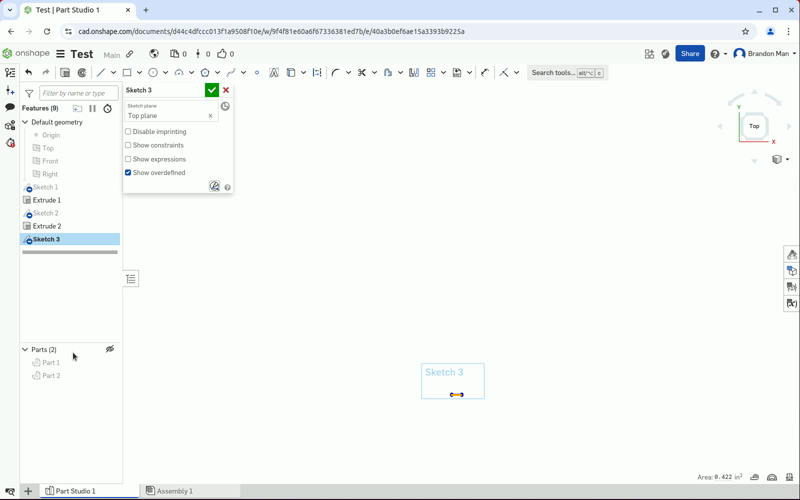
key(shift+e)
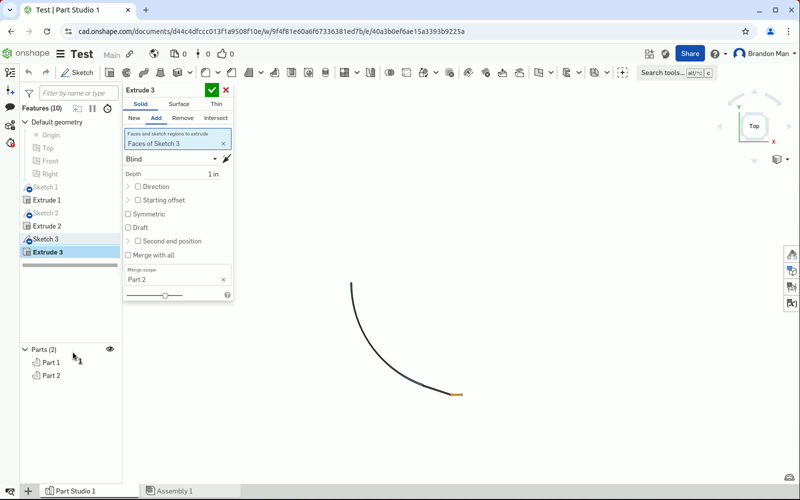
mouse_move(143, 106)
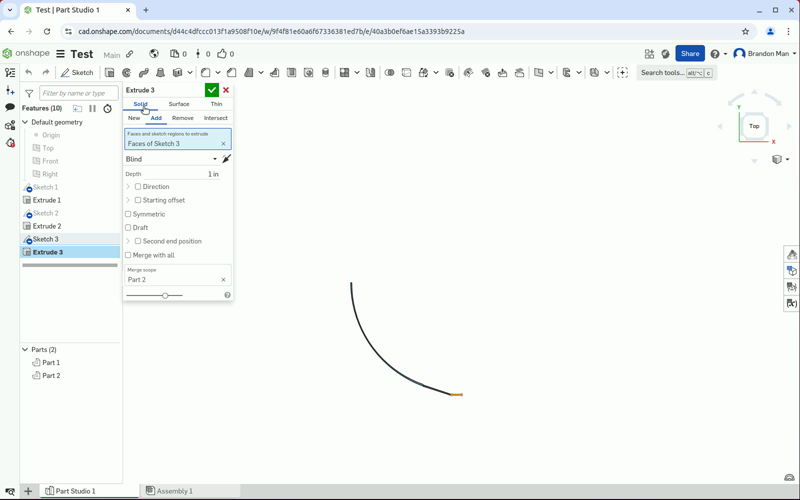
click(143, 106)
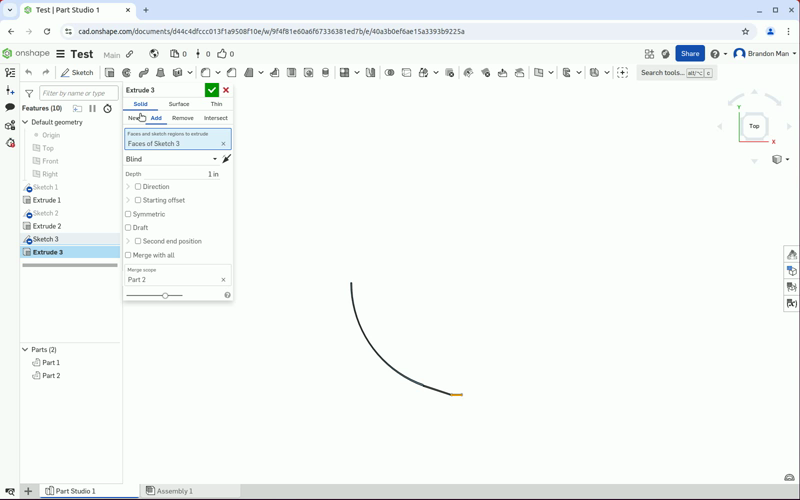
mouse_move(137, 120)
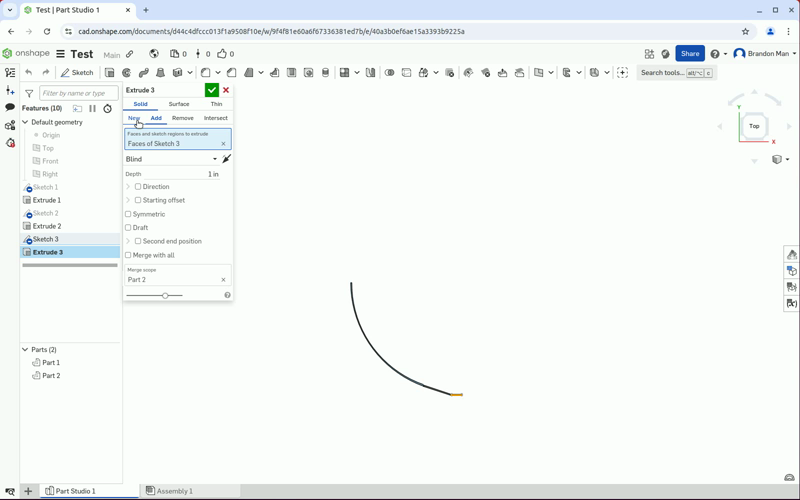
click(137, 120)
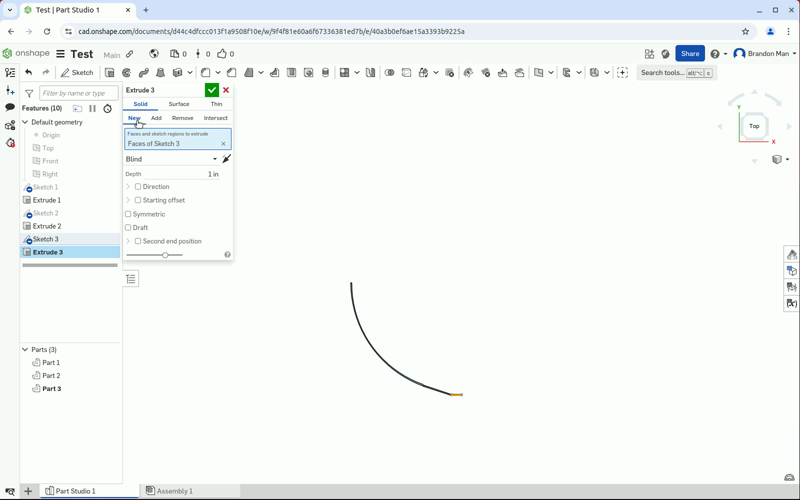
key(tab, 4)
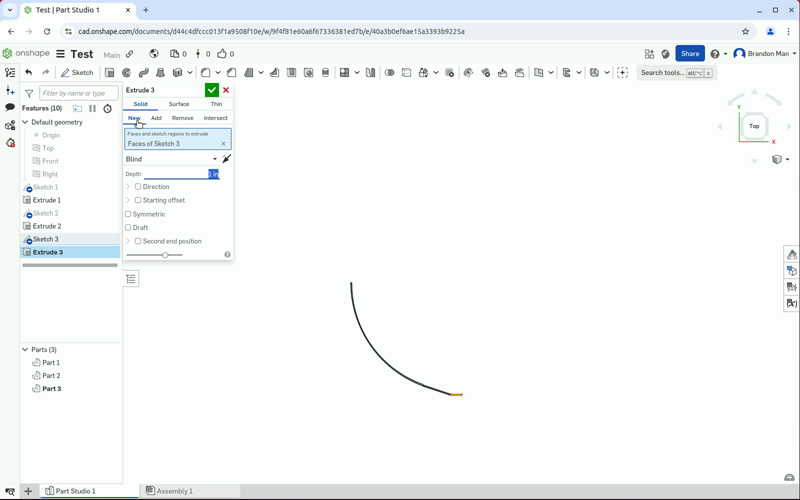
text(5.536)
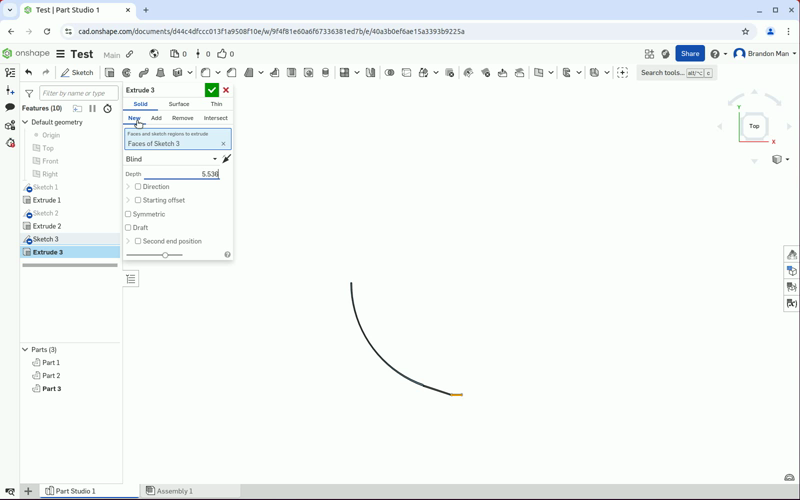
key(enter)
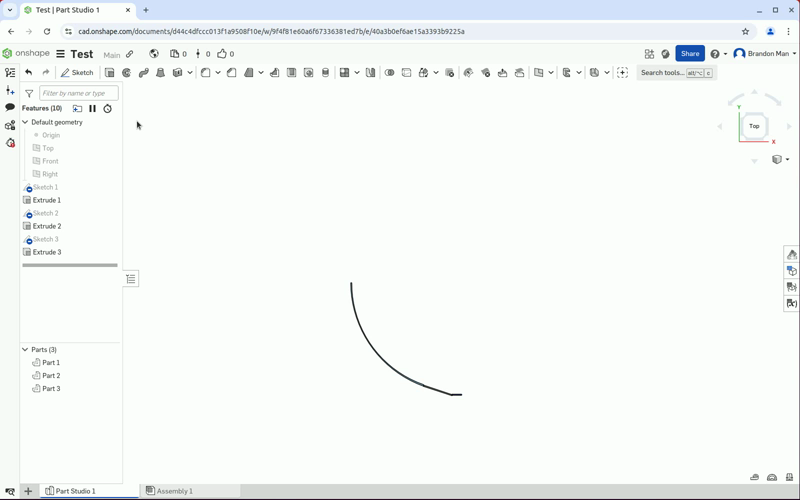
key(shift+h)
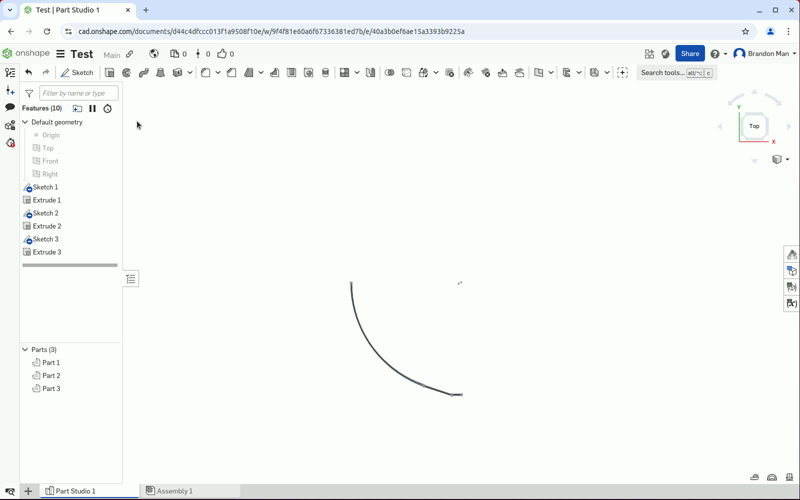
key(shift+h)
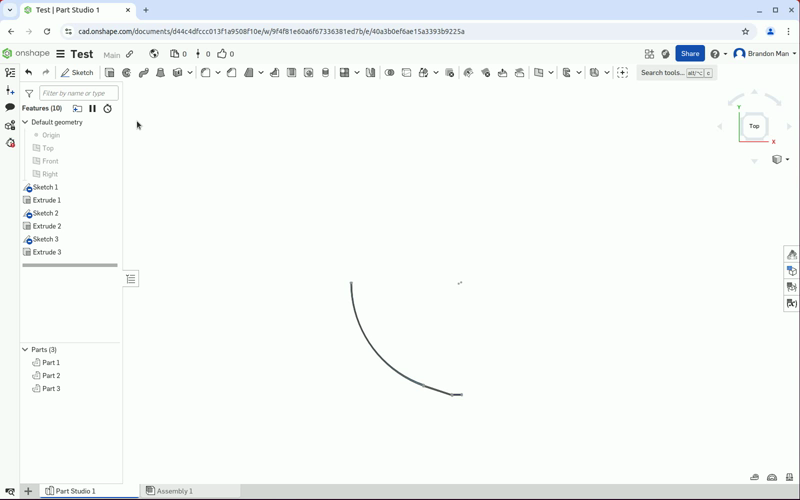
key(shift+7)
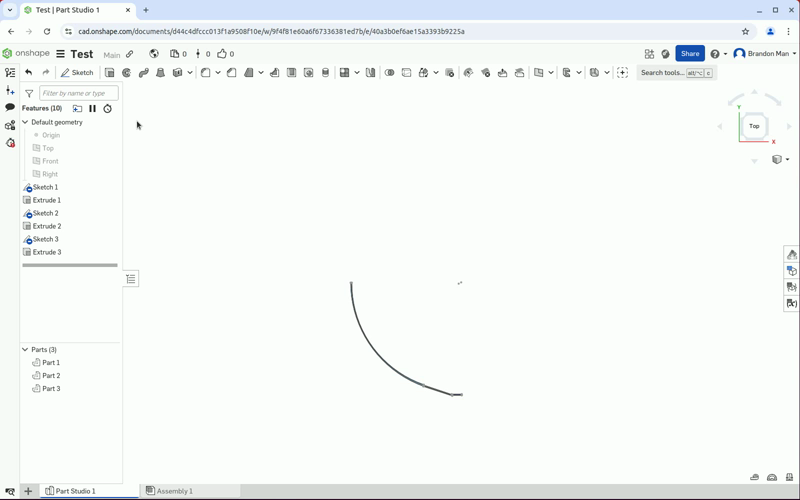
key(up, 3)
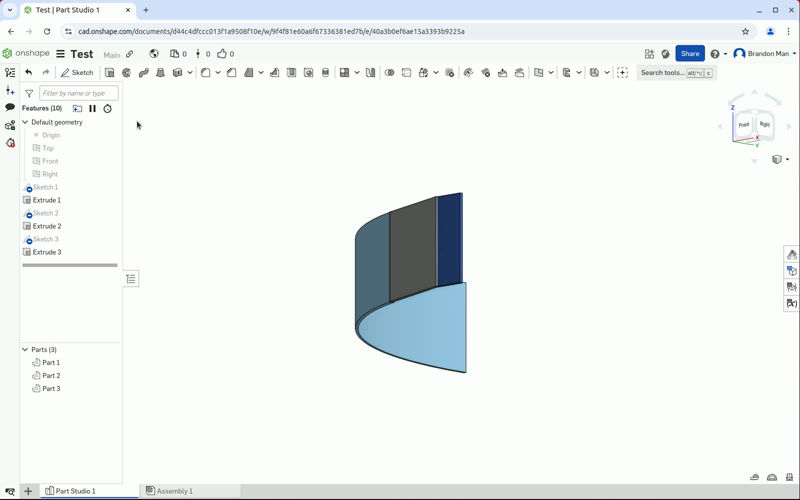
key(left, 3)
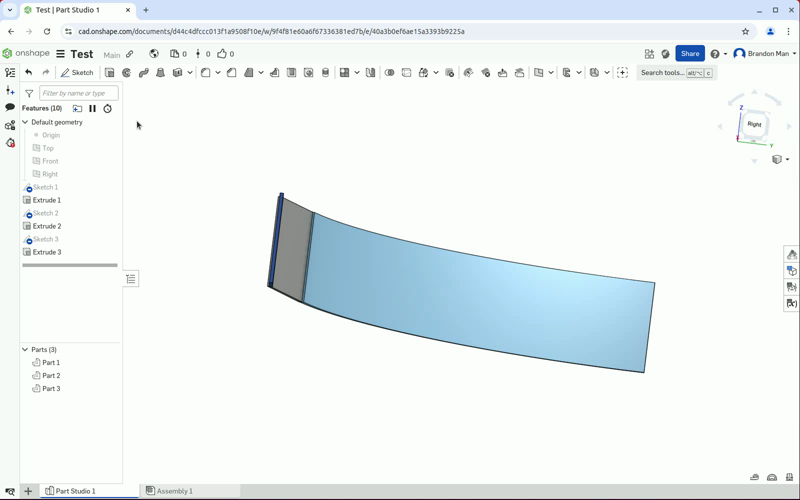
key(right, 3)
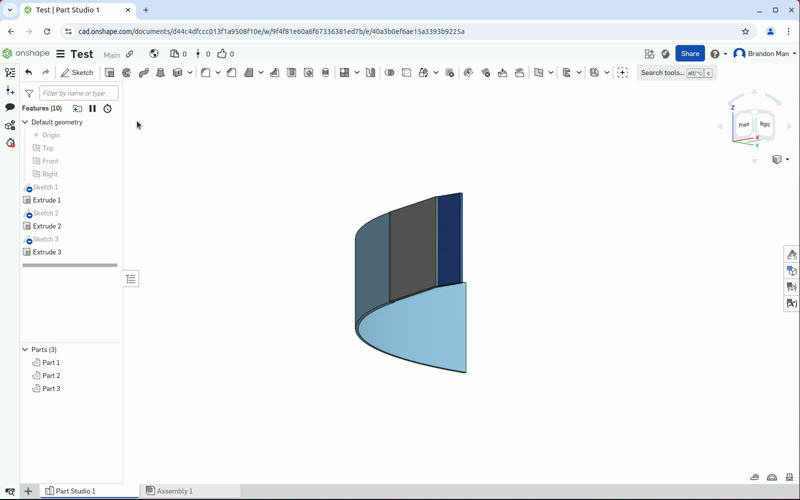
key(down, 3)
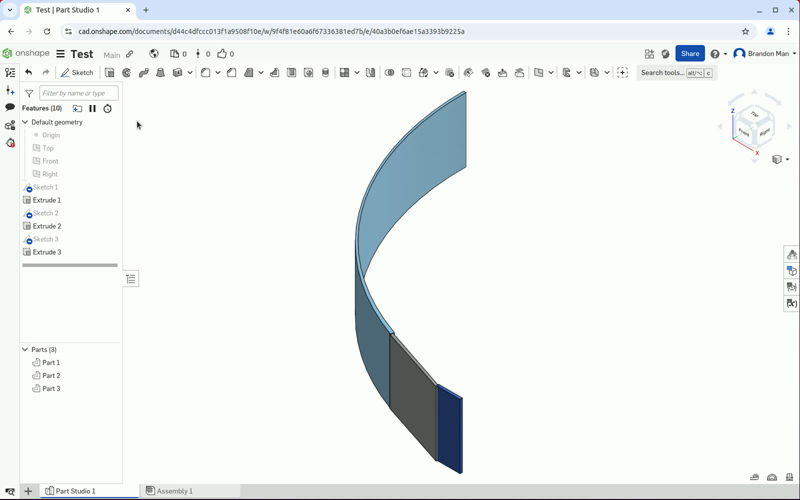
mouse_move(73, 189)
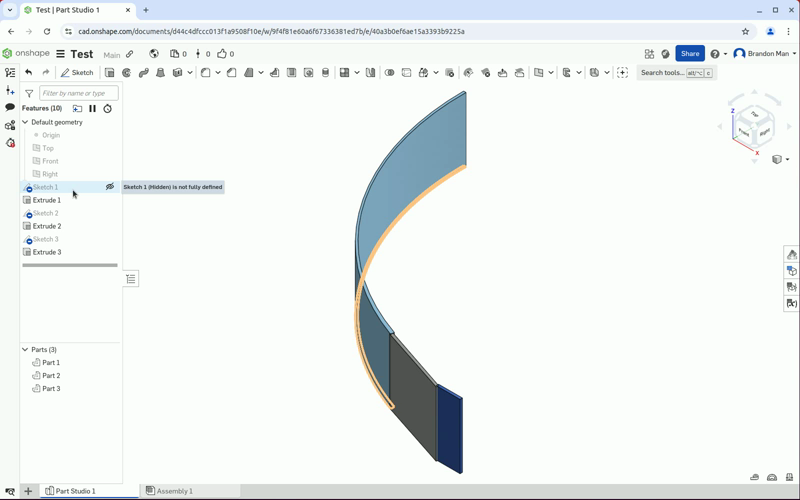
click(73, 189)